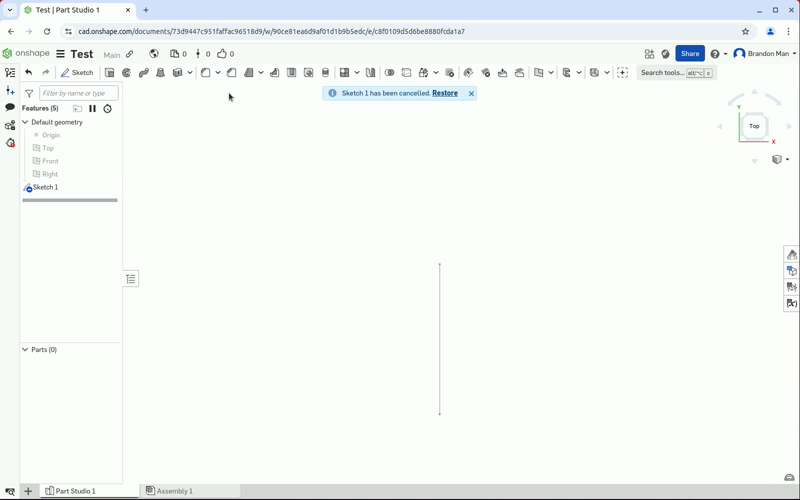
key(shift+h)
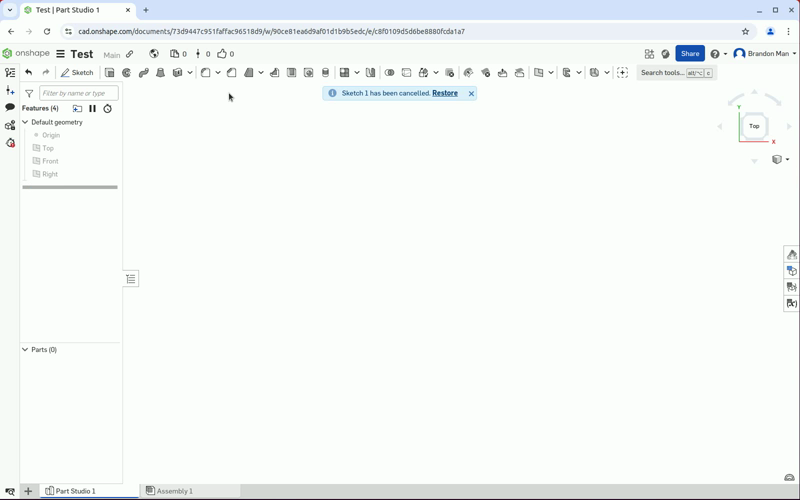
mouse_move(73, 352)
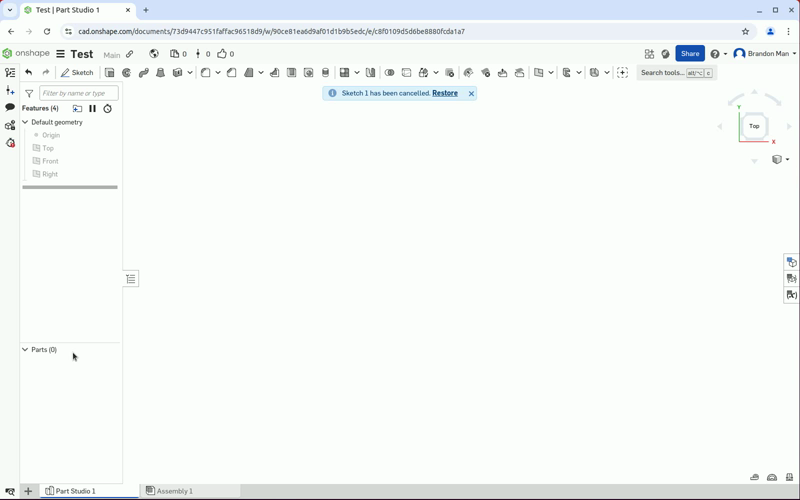
key(y)
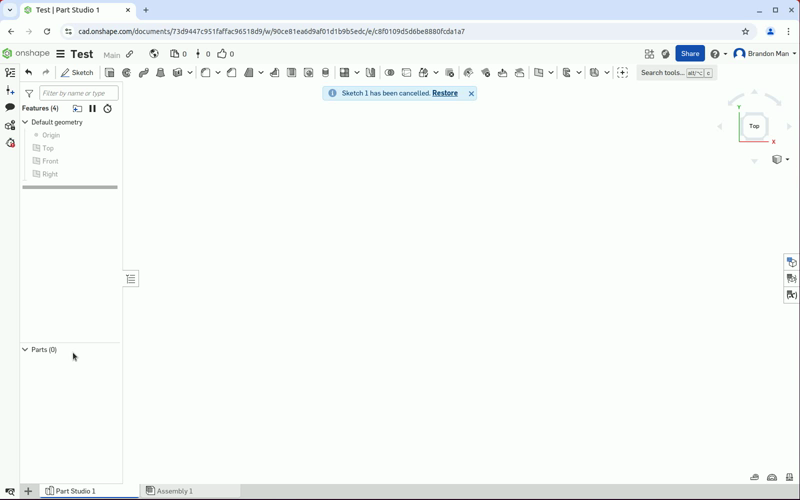
key(shift+p)
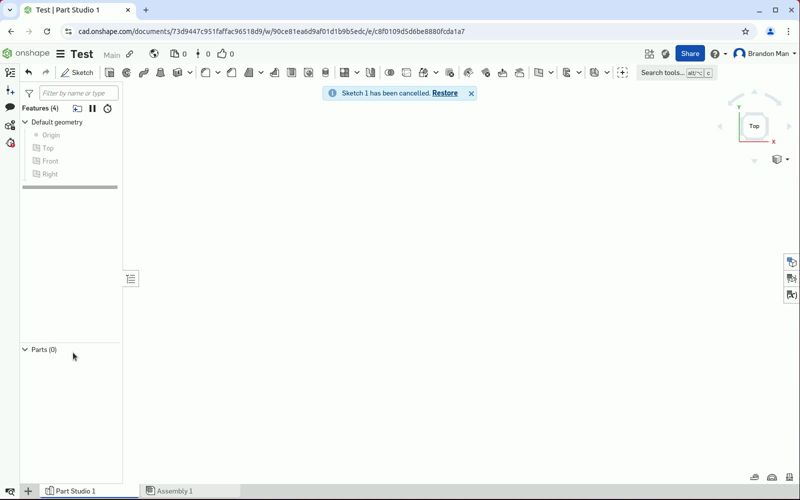
key(space)
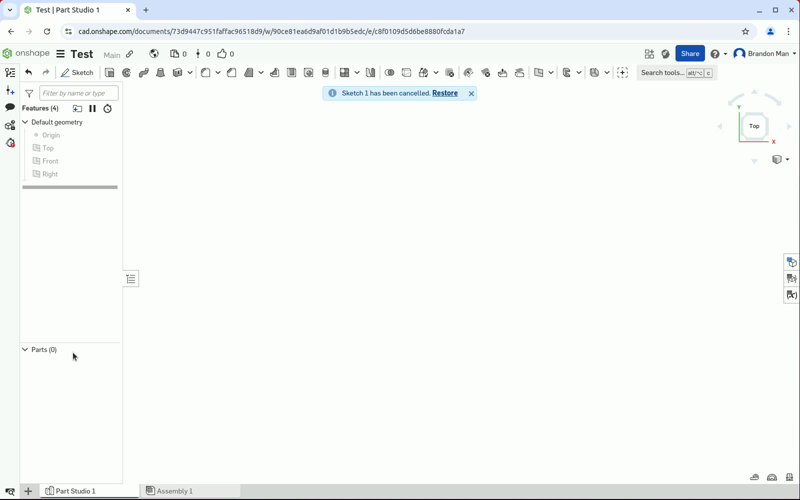
key_down(shift)
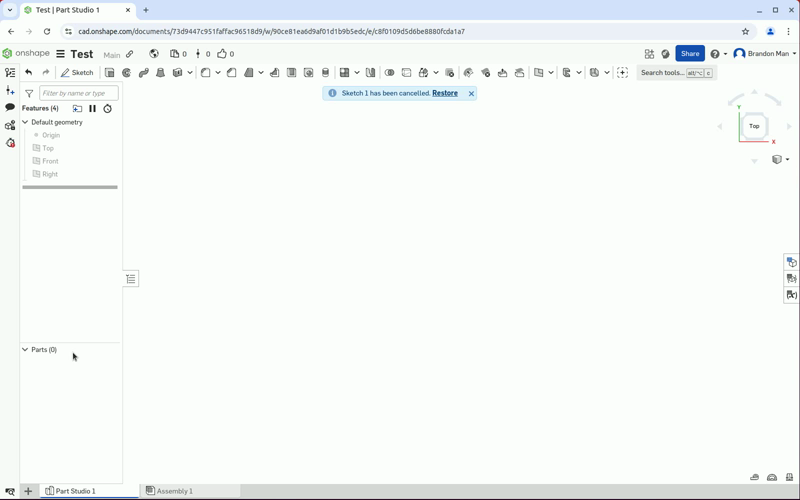
key(up)
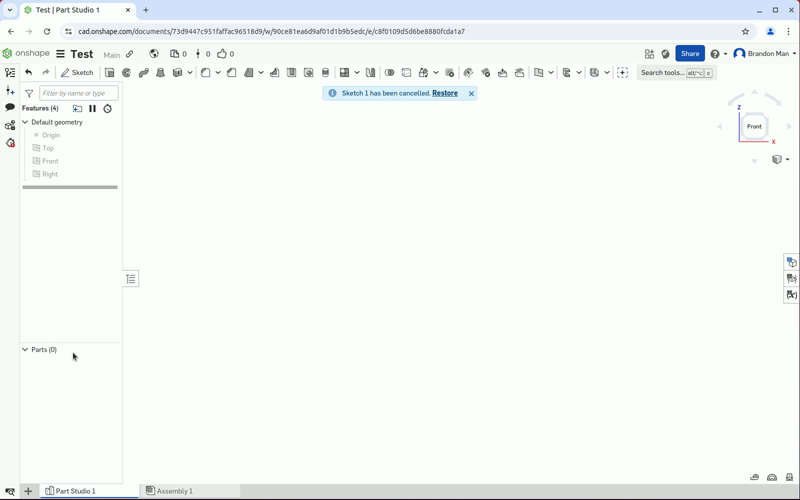
key_up(shift)
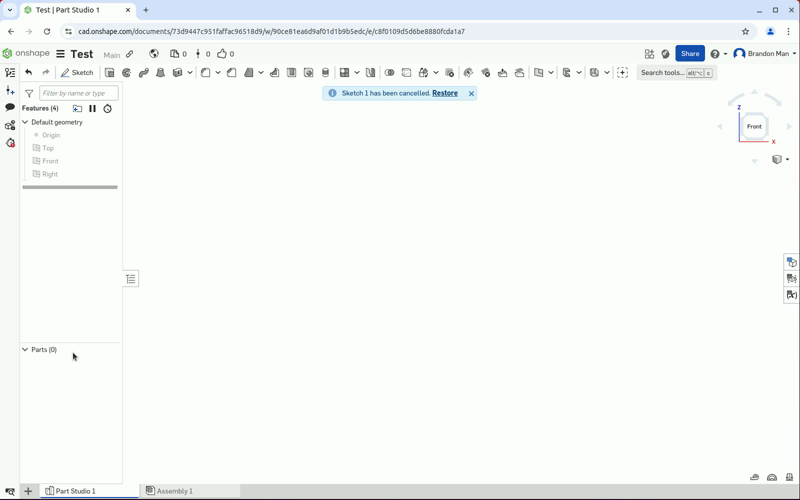
mouse_move(73, 352)
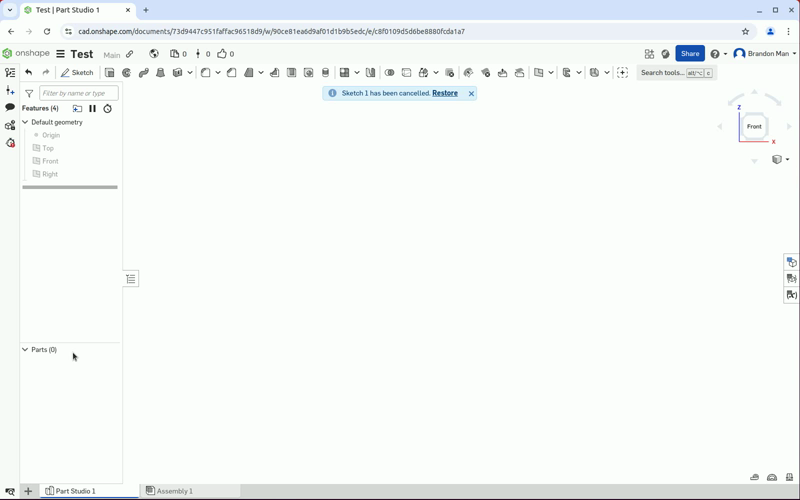
key(shift+y)
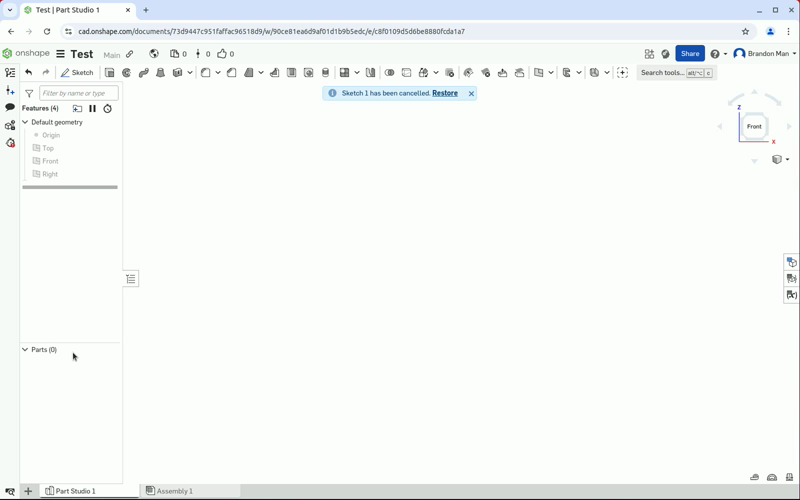
key(shift+s)
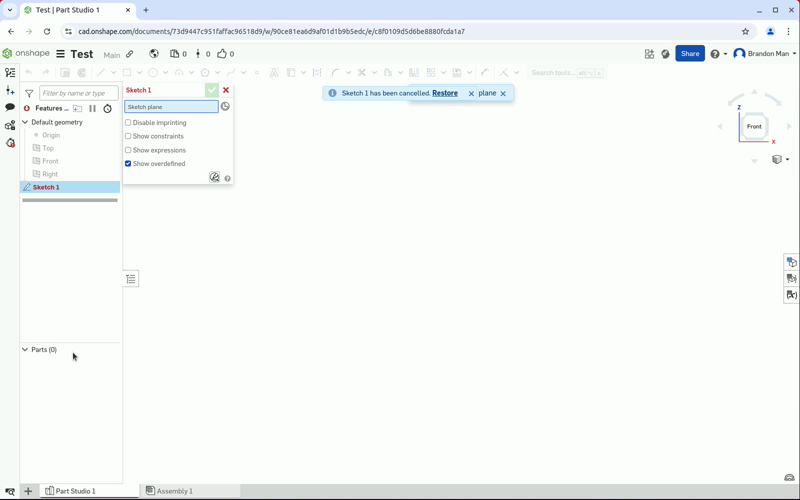
mouse_move(73, 163)
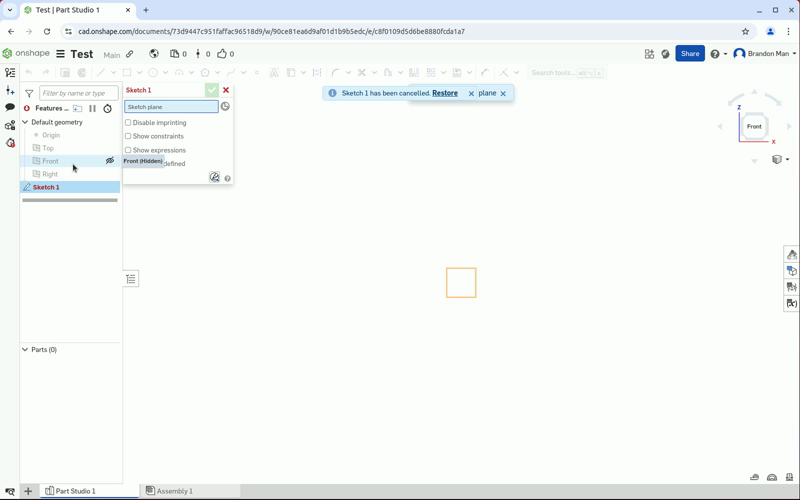
click(73, 163)
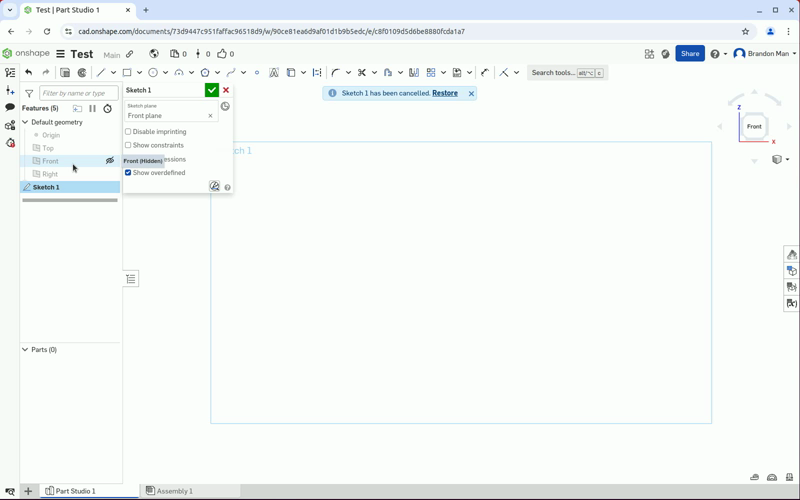
mouse_move(73, 352)
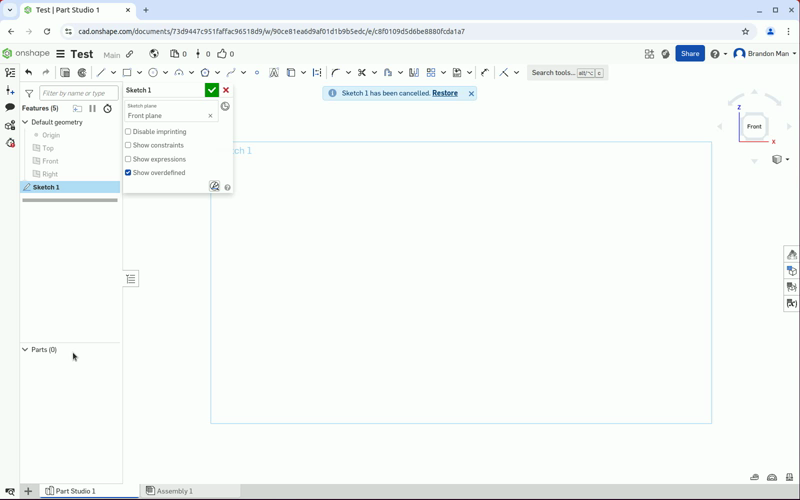
key(y)
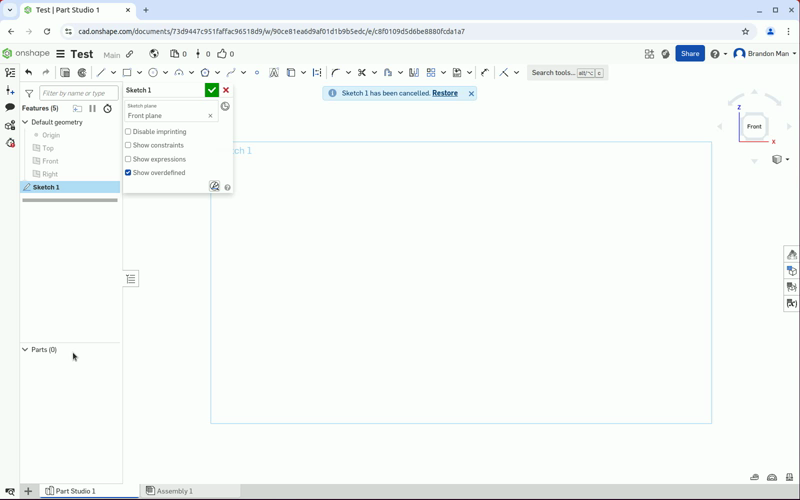
key(c)
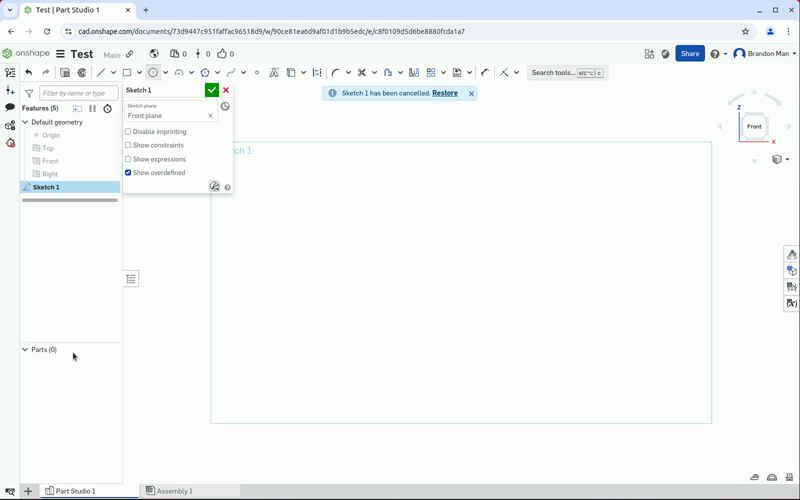
key_down(shift)
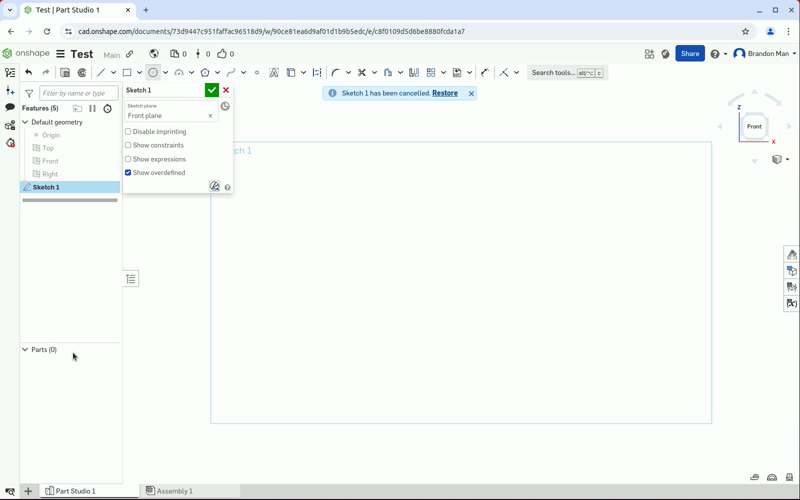
mouse_move(461, 282)
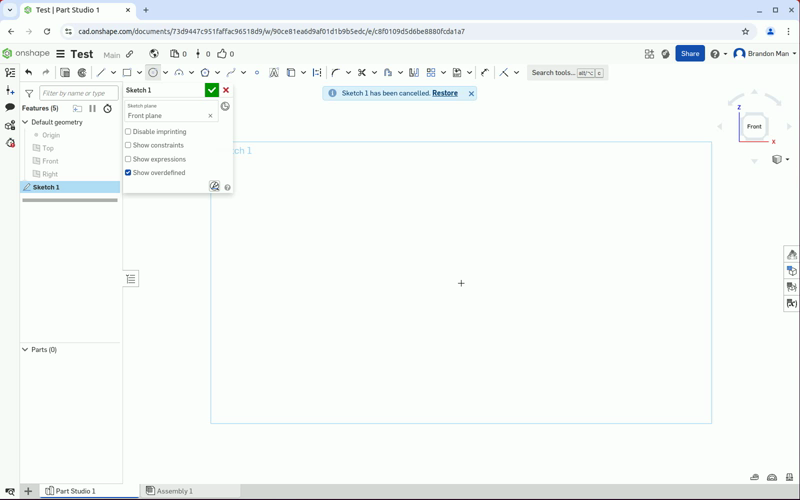
click(461, 282)
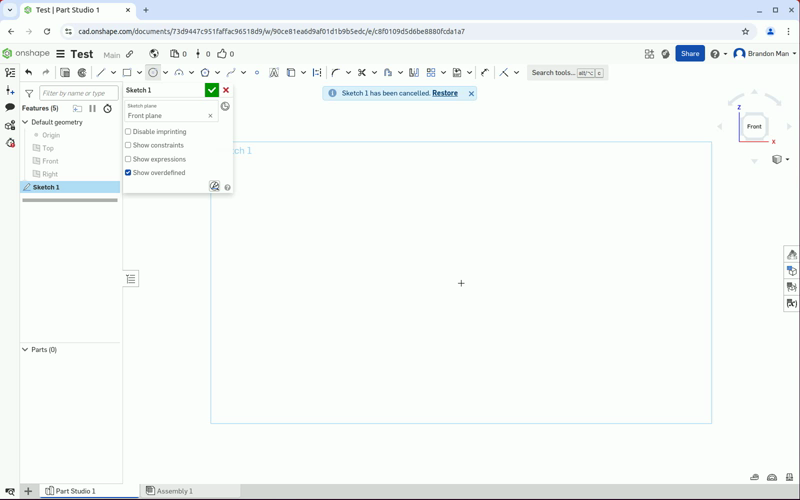
key_up(shift)
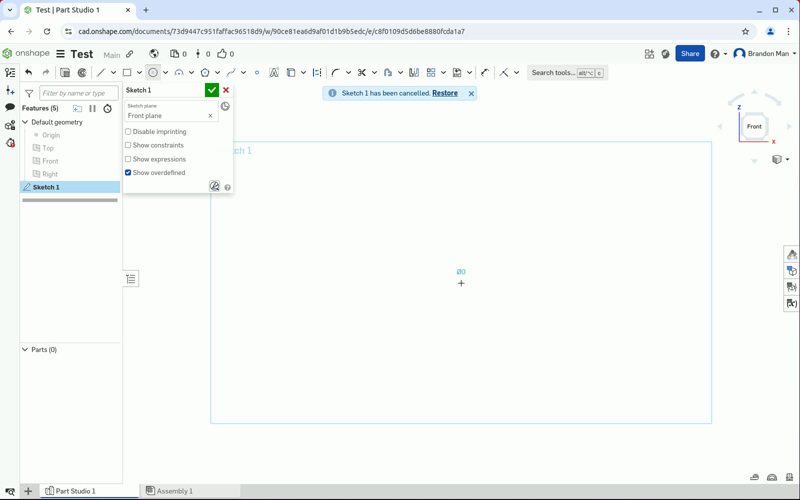
mouse_move(478, 282)
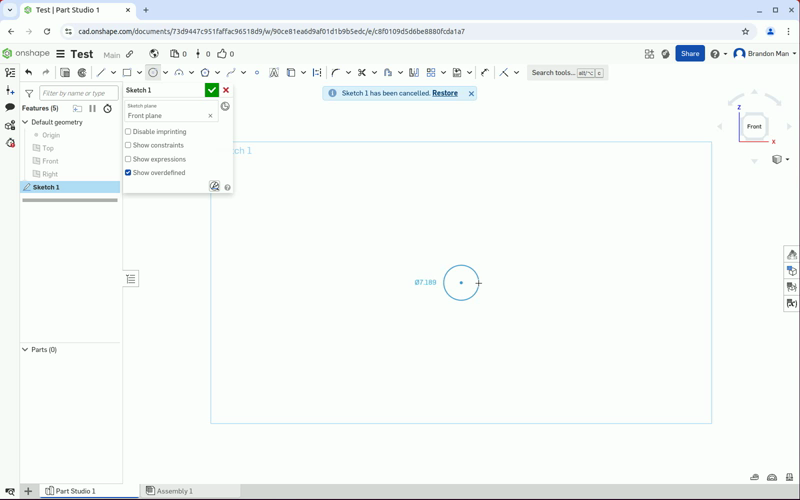
click(478, 282)
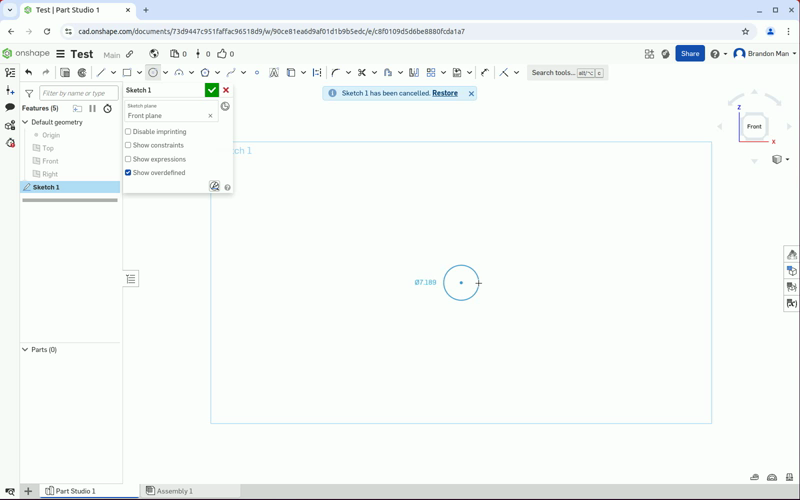
key(esc)
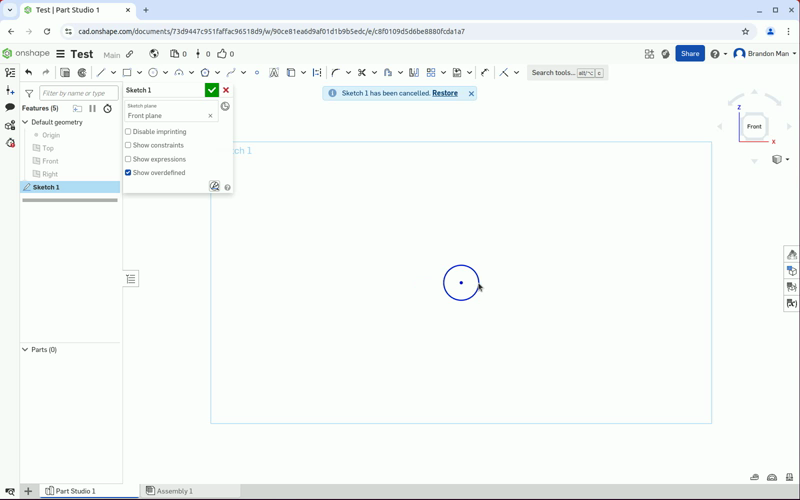
key(c)
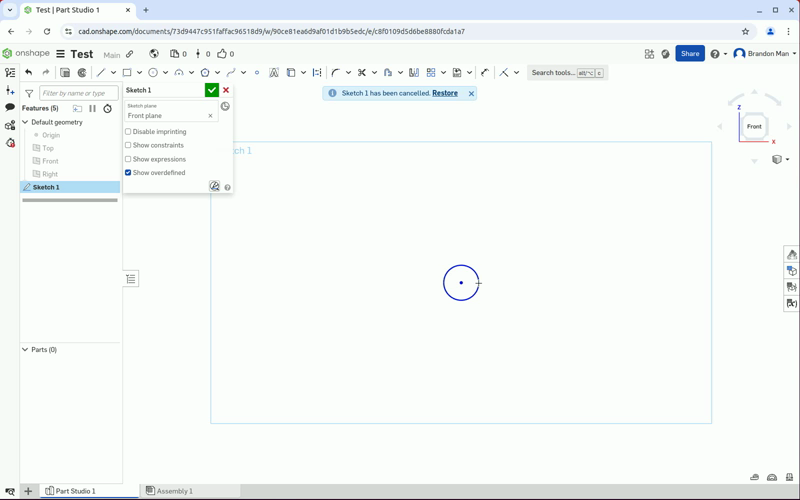
key_down(shift)
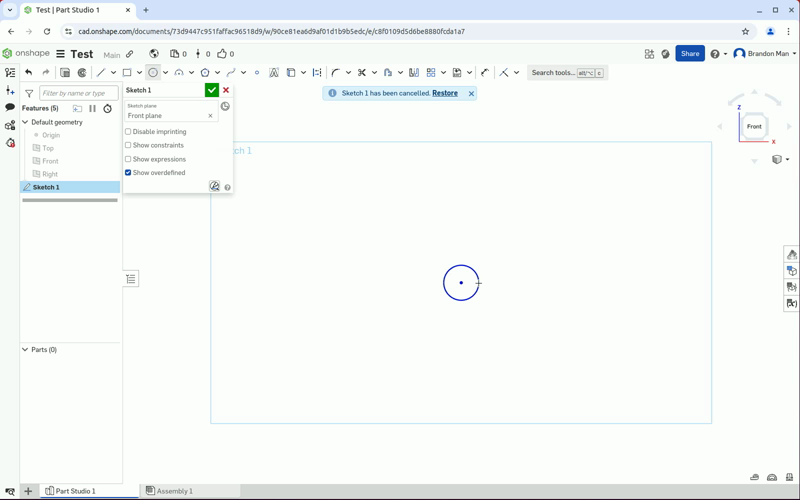
mouse_move(461, 282)
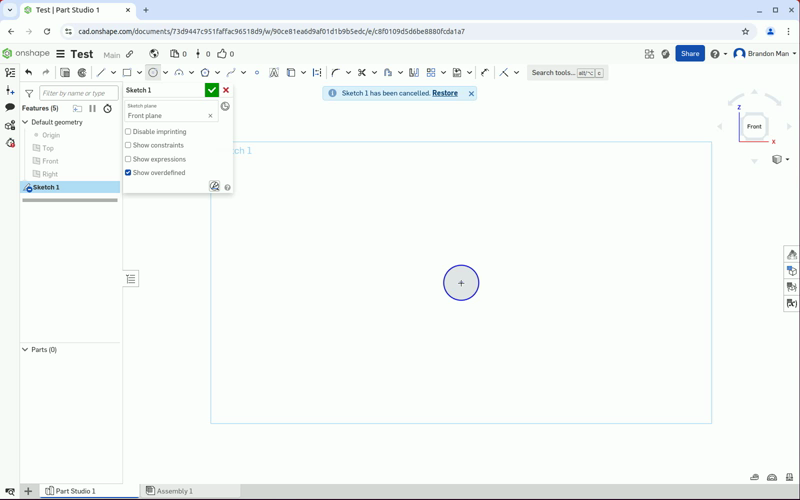
click(461, 282)
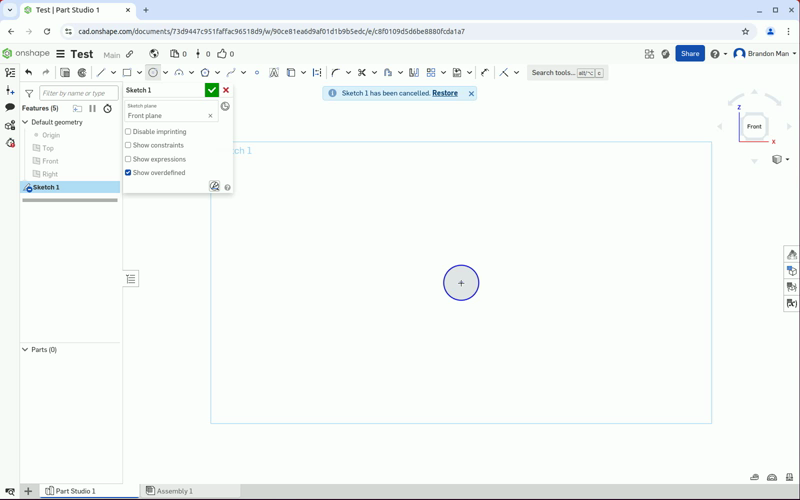
key_up(shift)
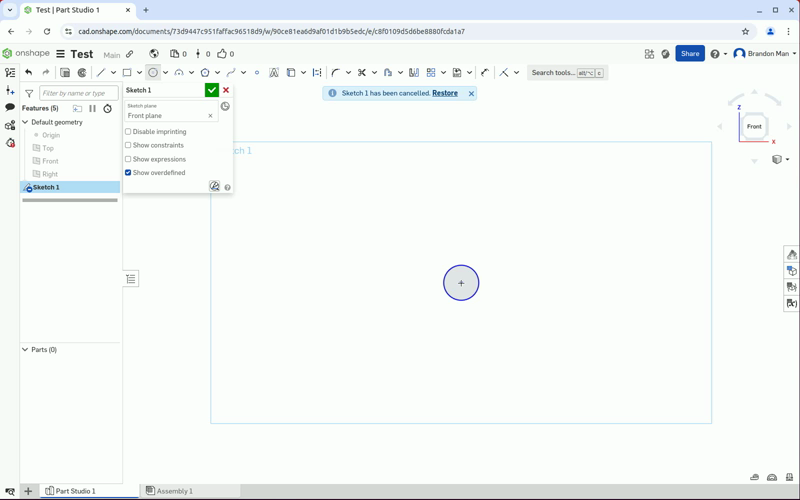
mouse_move(468, 282)
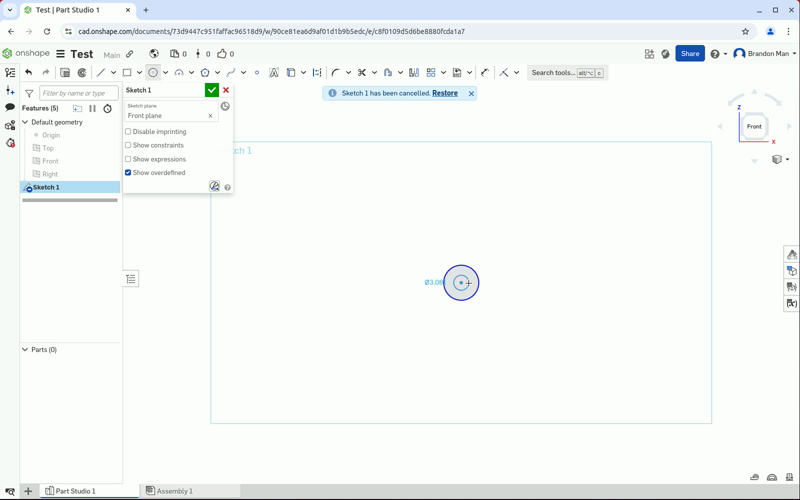
click(468, 282)
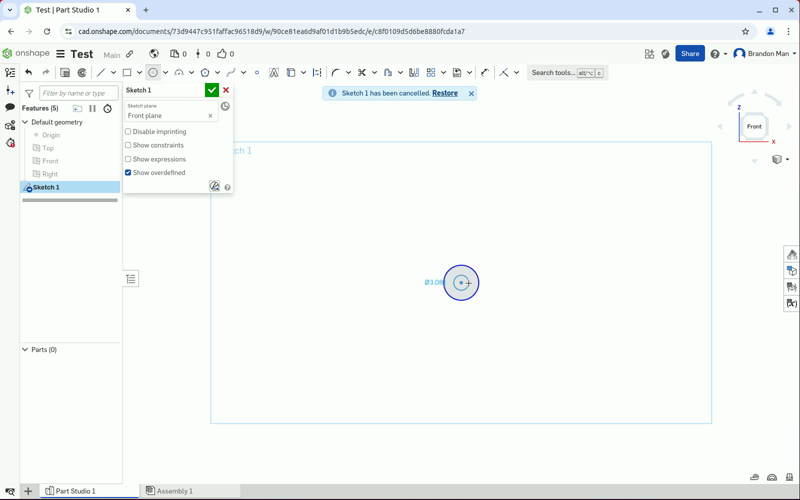
key(esc)
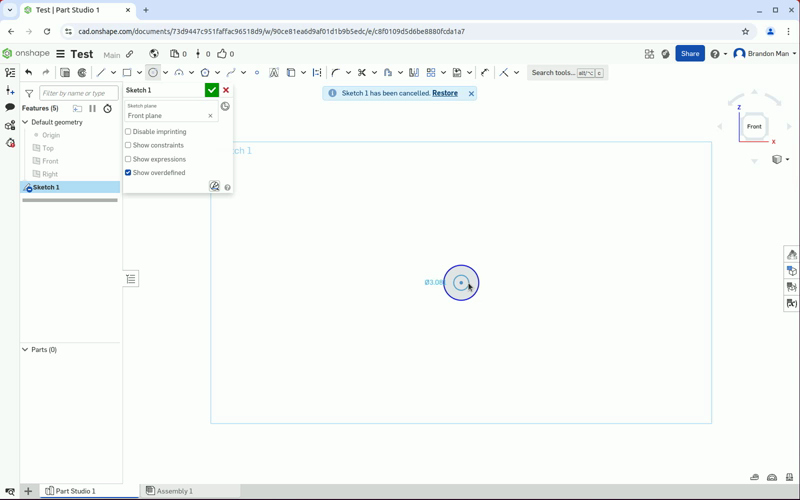
mouse_move(452, 293)
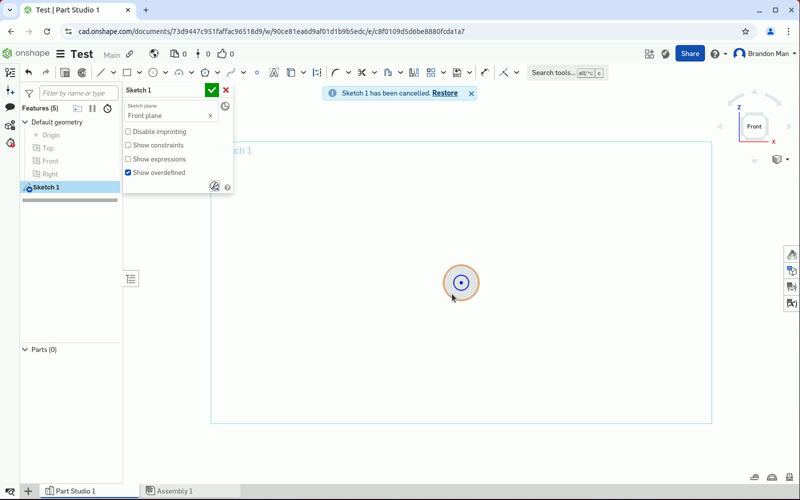
scroll(6)
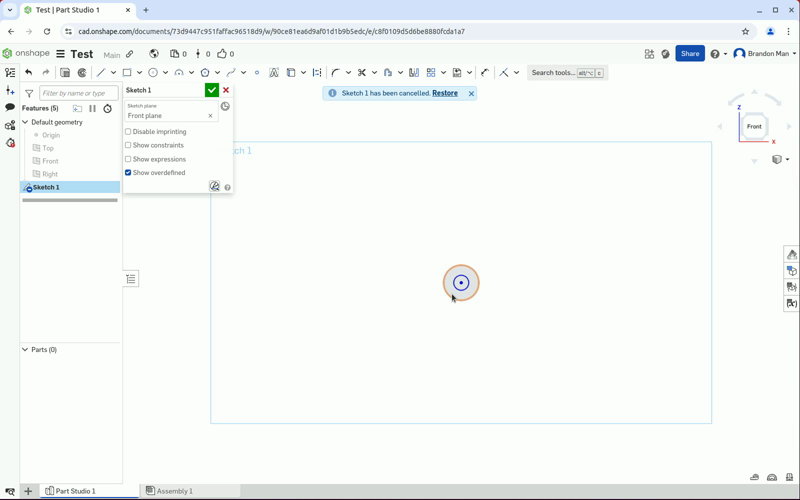
scroll(6)
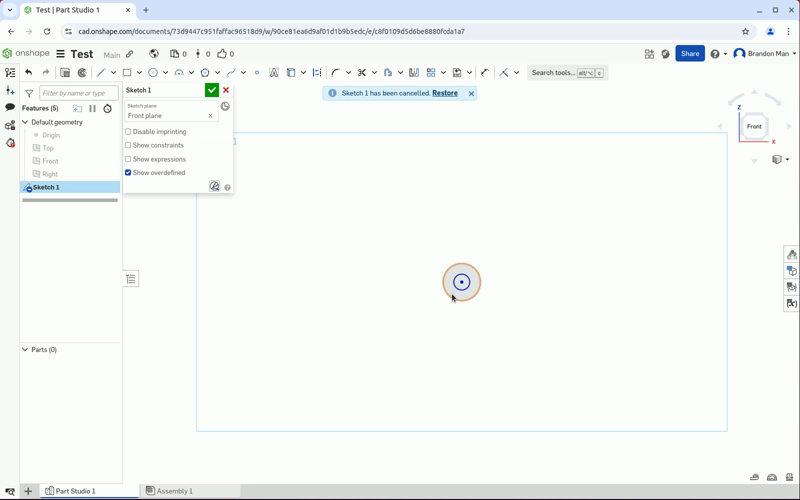
scroll(6)
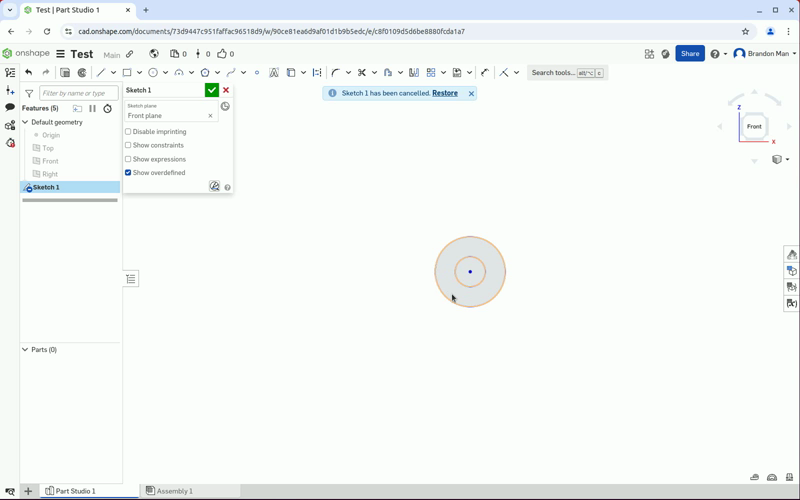
scroll(6)
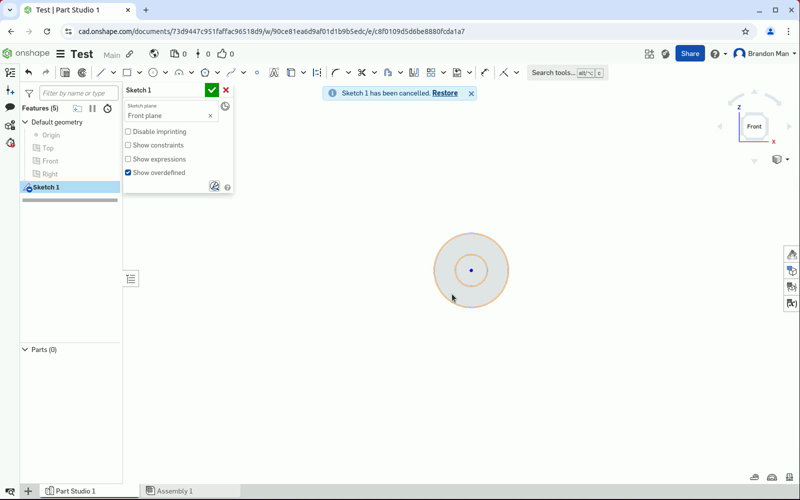
scroll(6)
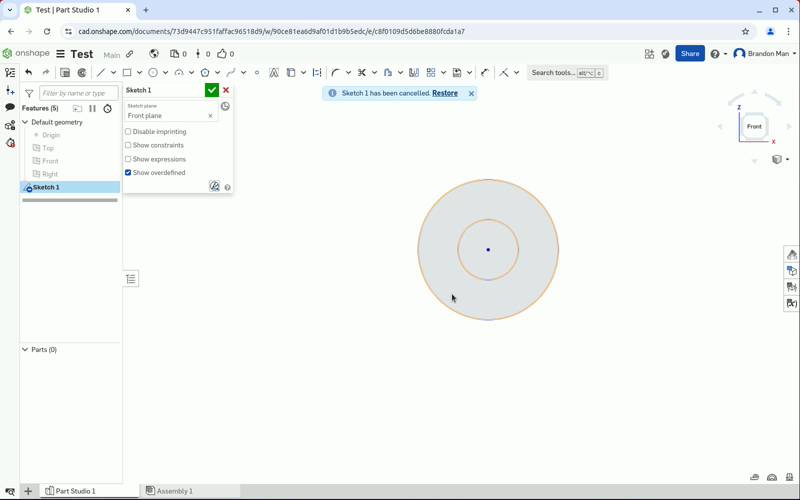
scroll(6)
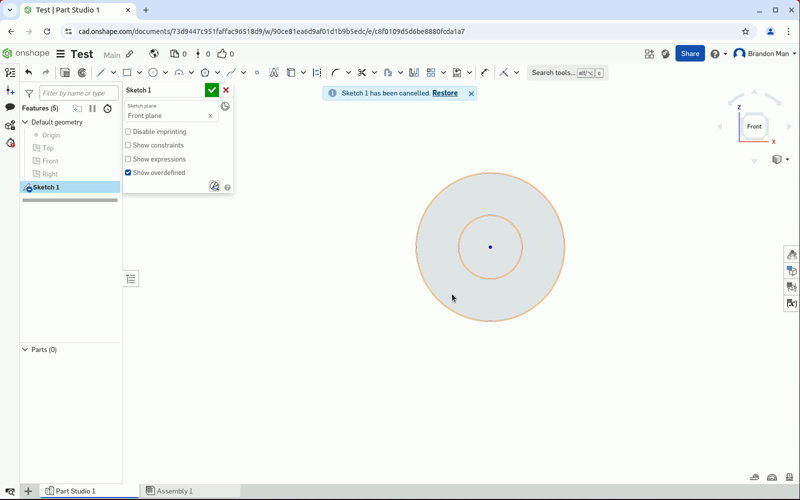
scroll(6)
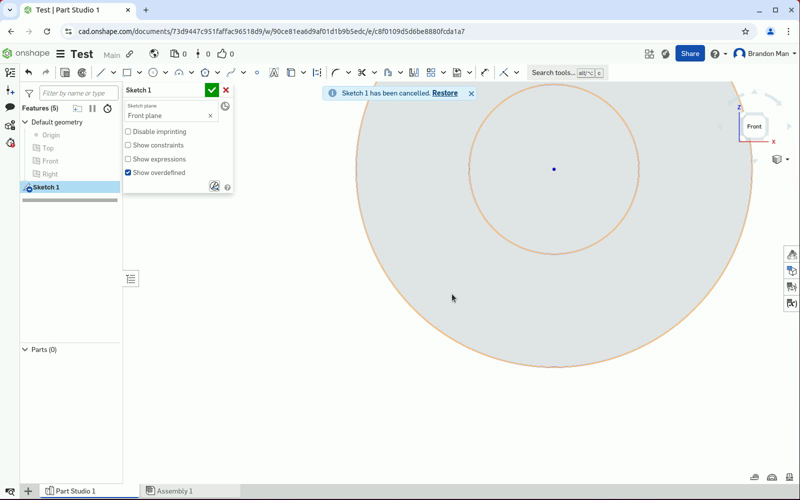
click(452, 293)
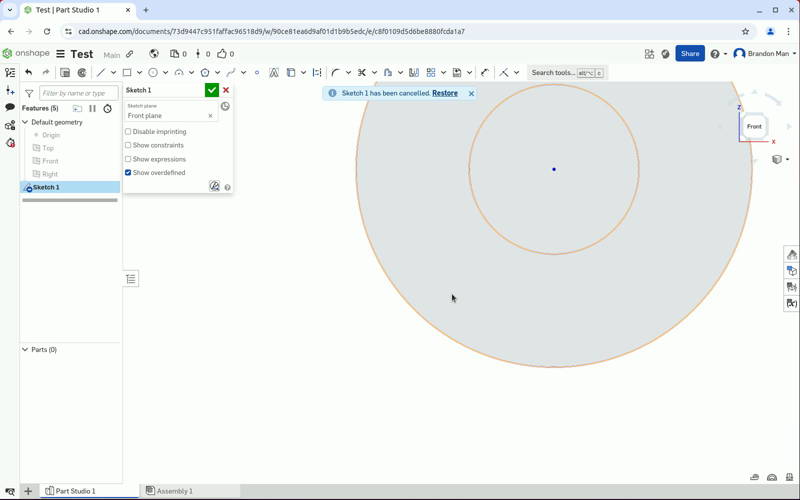
scroll(-6)
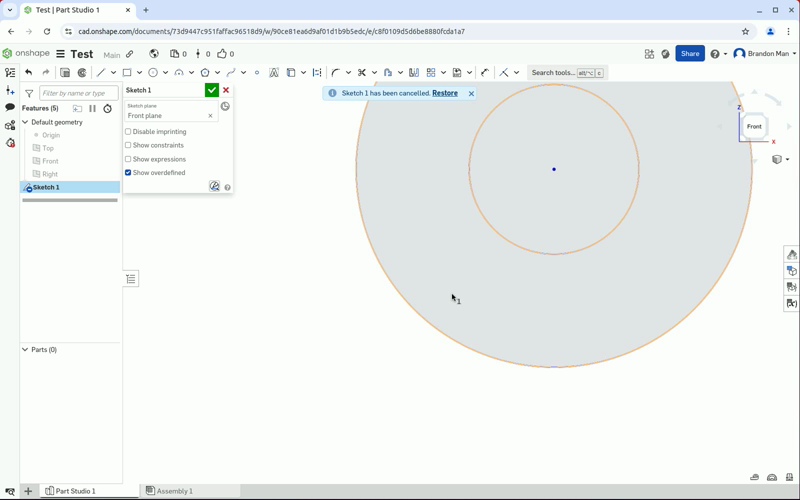
scroll(-6)
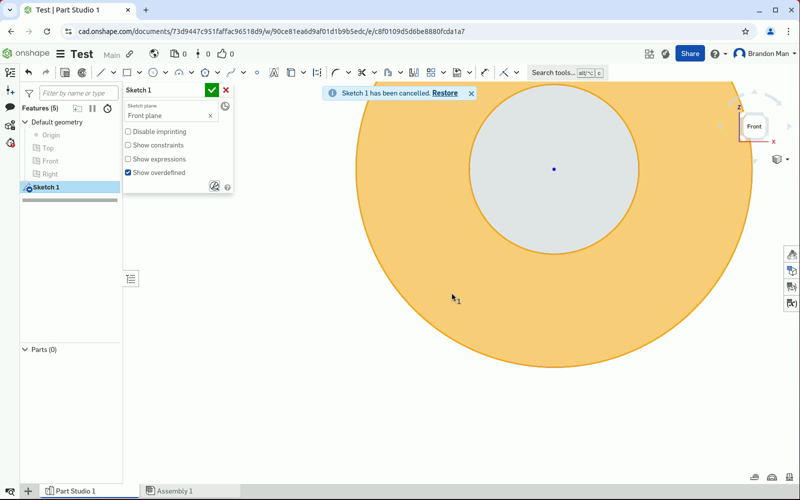
scroll(-6)
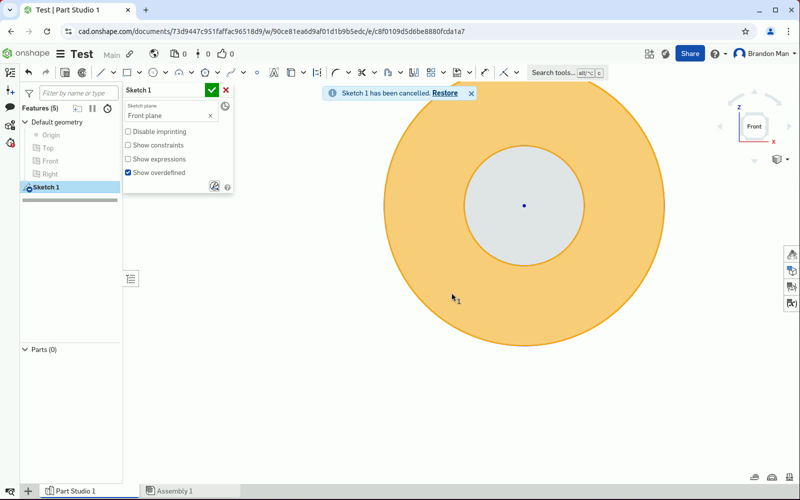
scroll(-6)
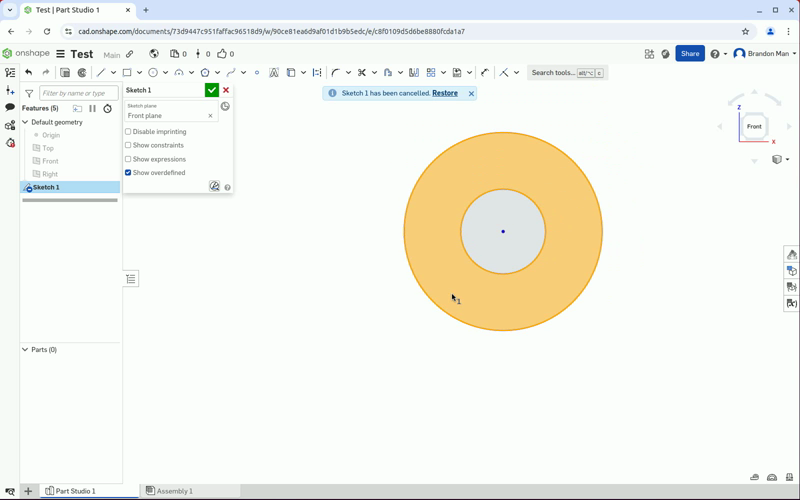
scroll(-6)
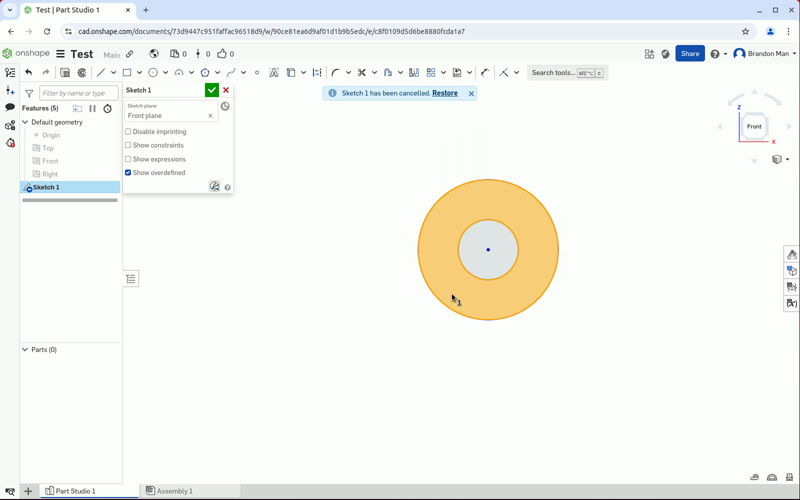
scroll(-6)
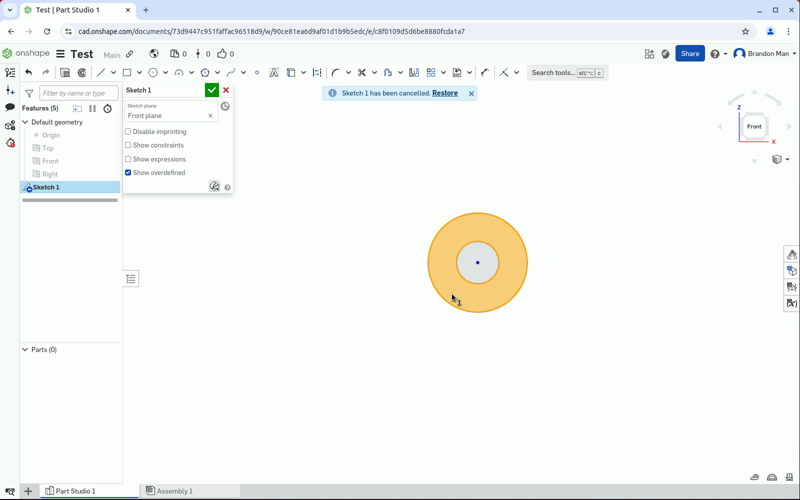
scroll(-6)
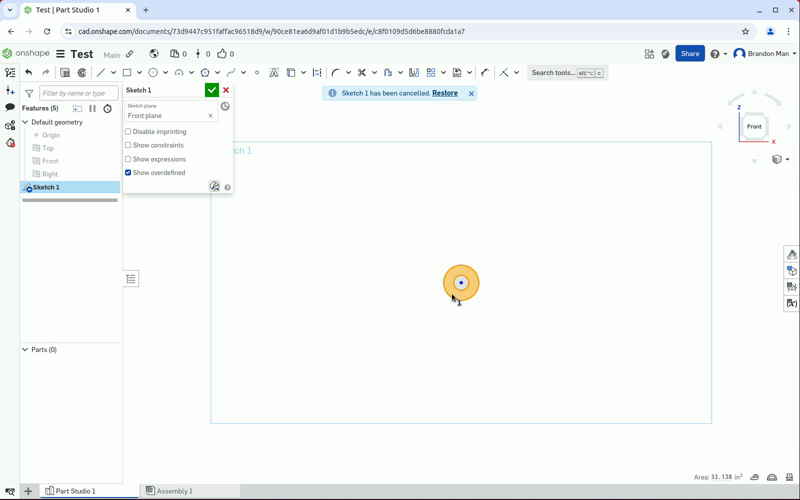
mouse_move(73, 352)
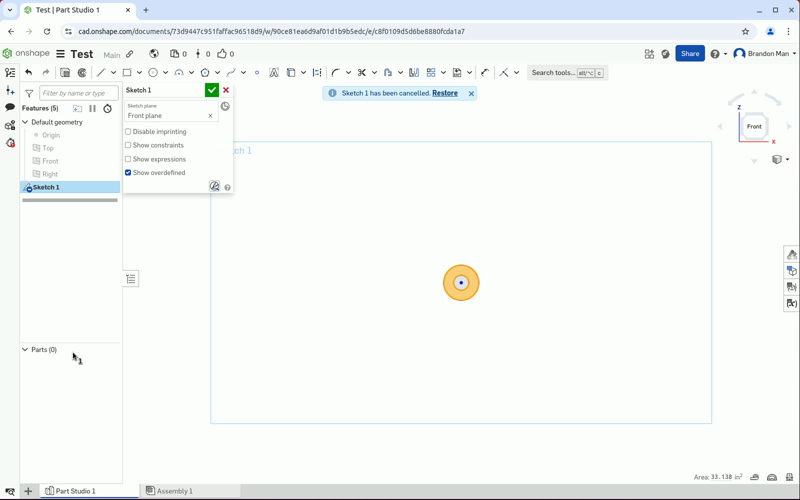
key(shift+y)
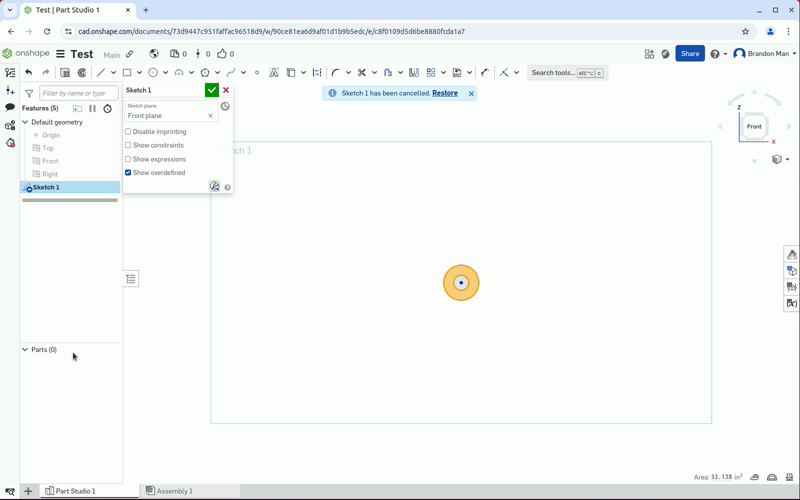
key(shift+e)
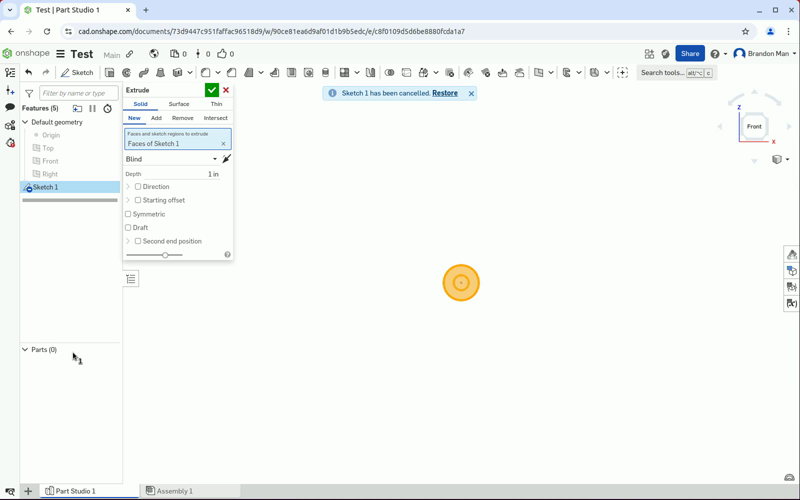
mouse_move(143, 106)
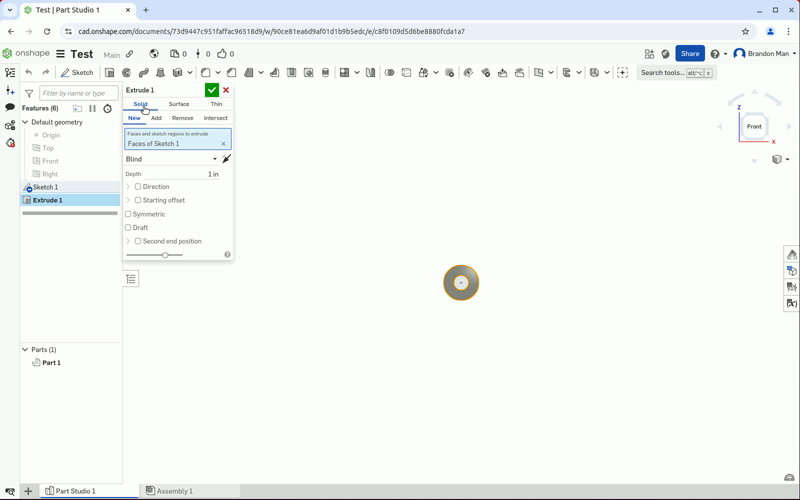
click(143, 106)
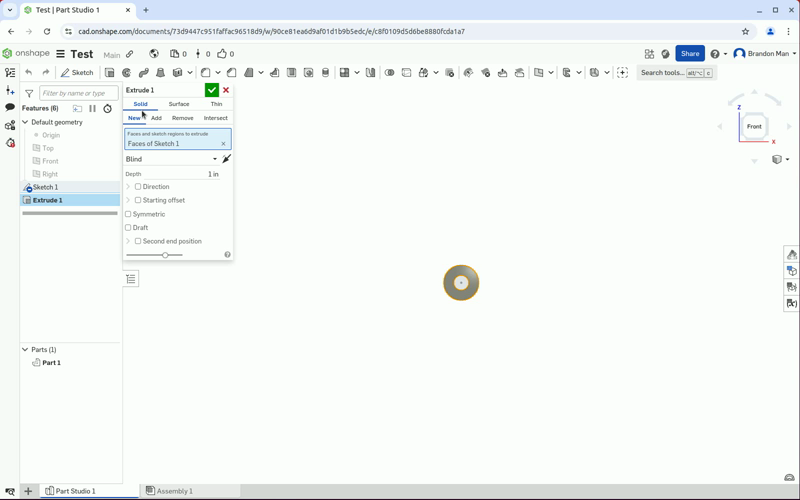
mouse_move(137, 120)
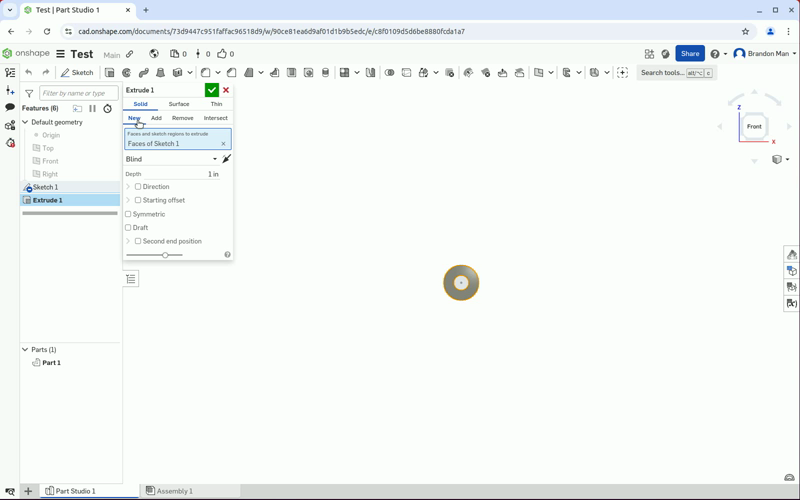
click(137, 120)
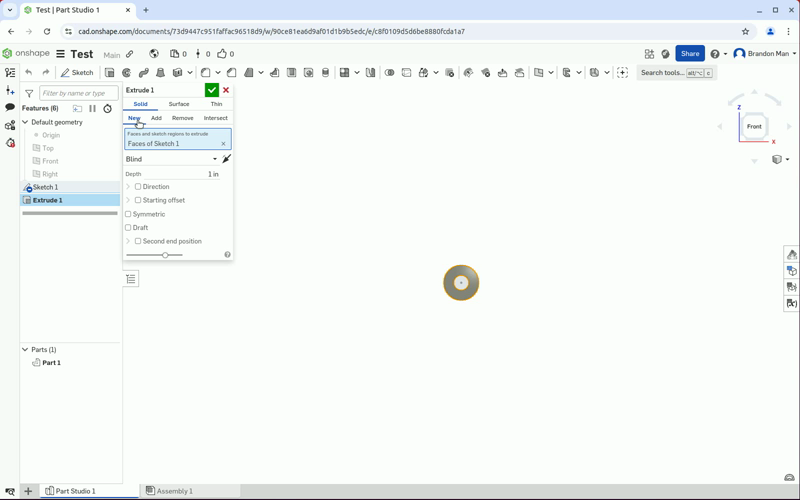
key(tab, 4)
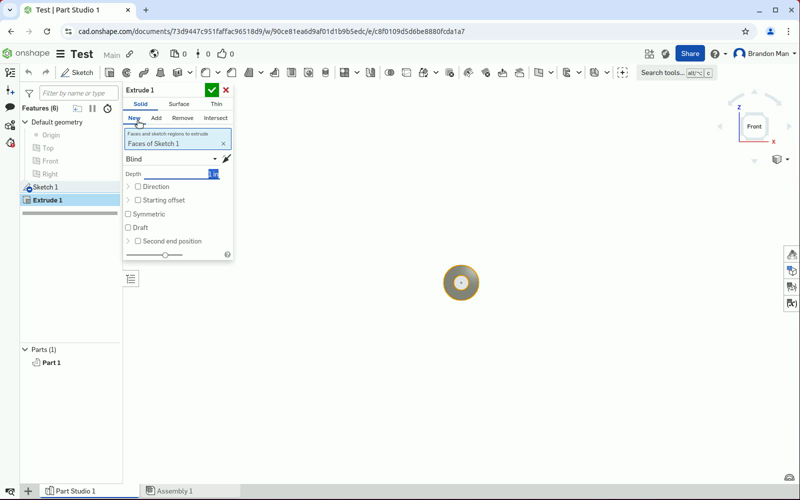
text(0.241)
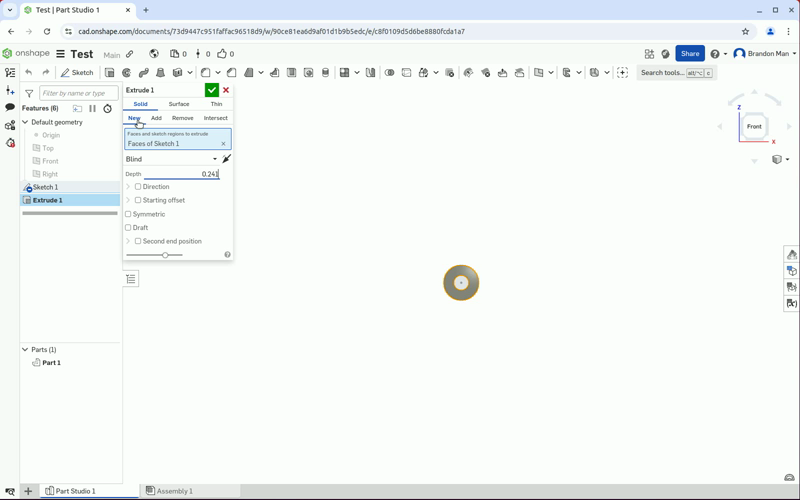
key(enter)
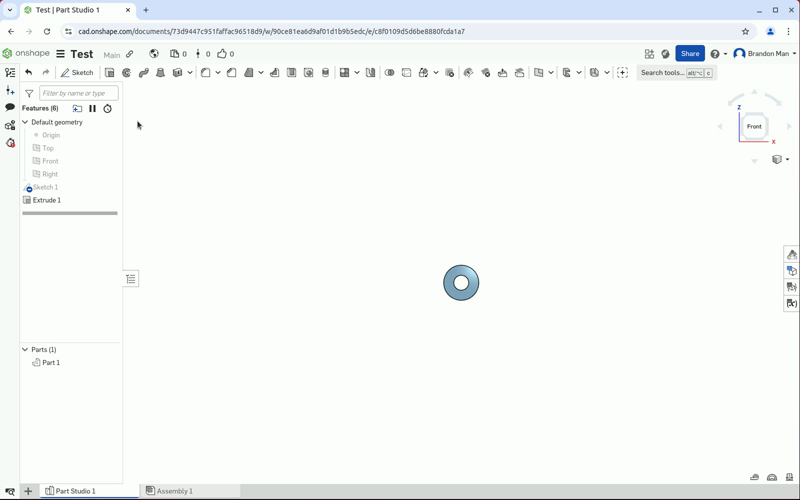
key(shift+h)
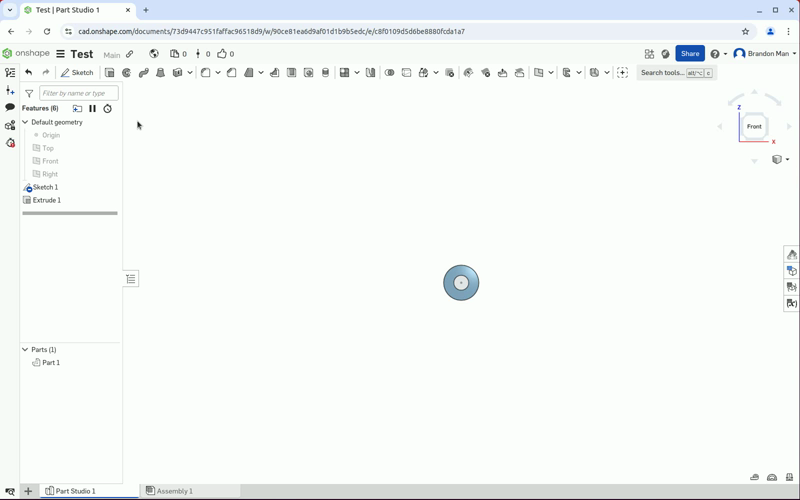
key(shift+h)
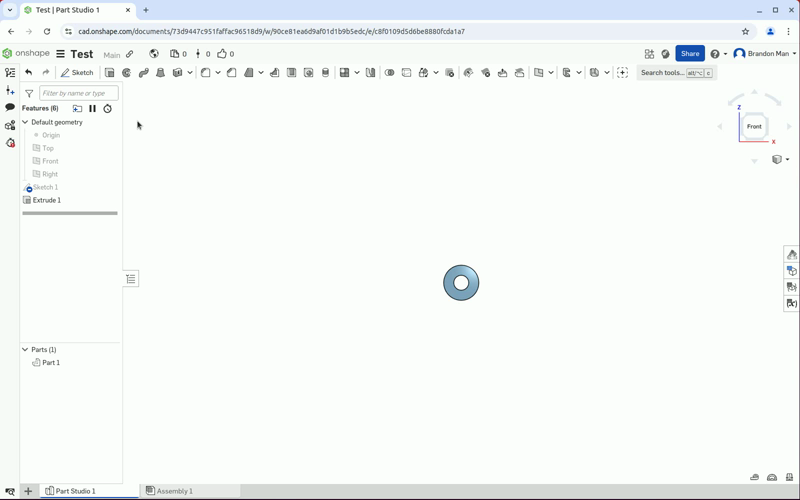
mouse_move(73, 189)
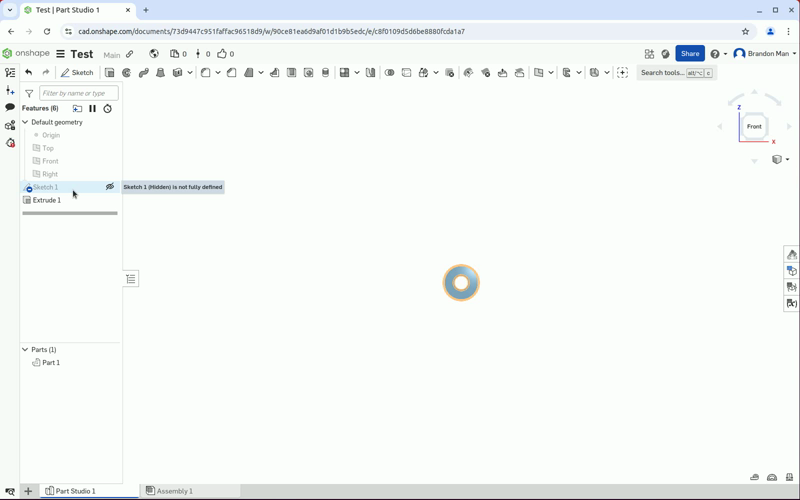
click(73, 189)
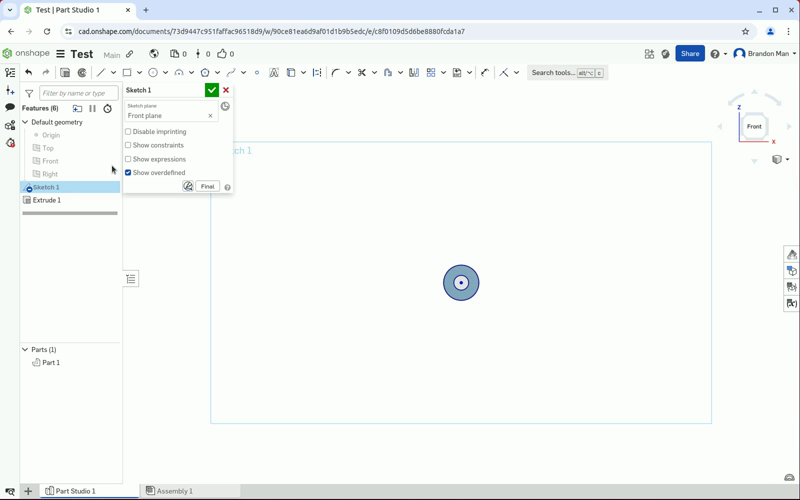
mouse_move(229, 92)
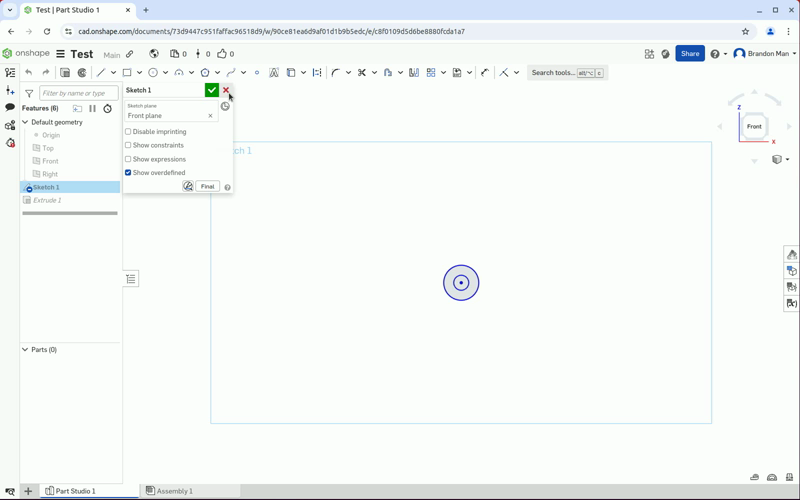
click(229, 92)
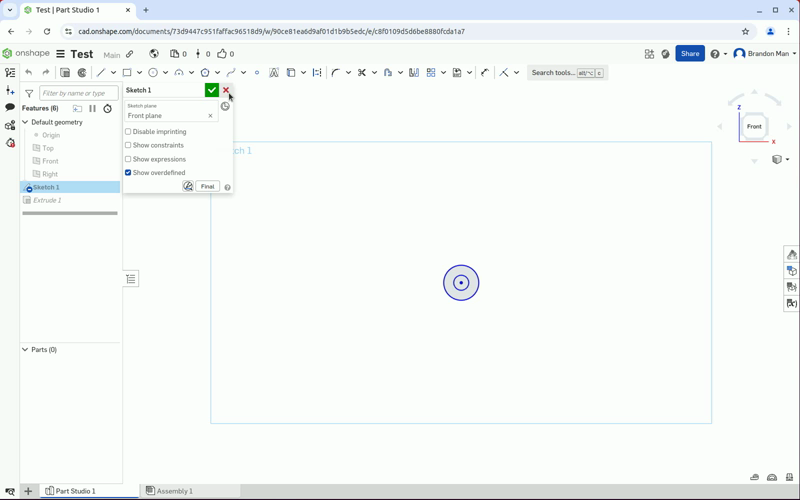
key(shift+s)
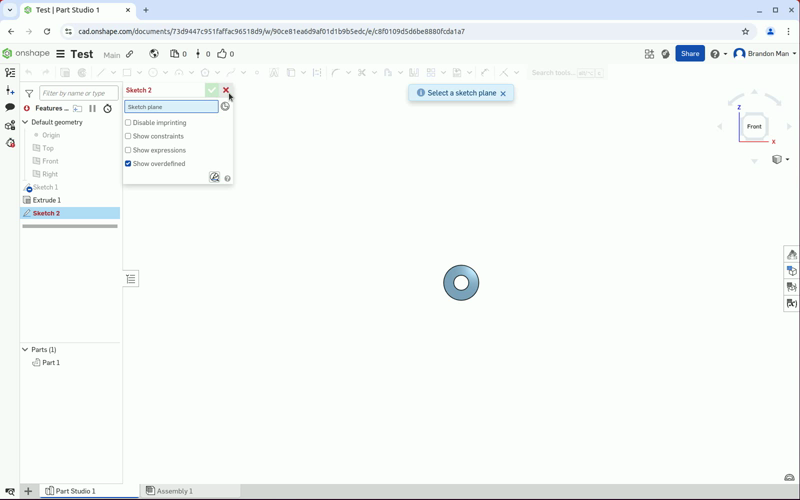
mouse_move(73, 163)
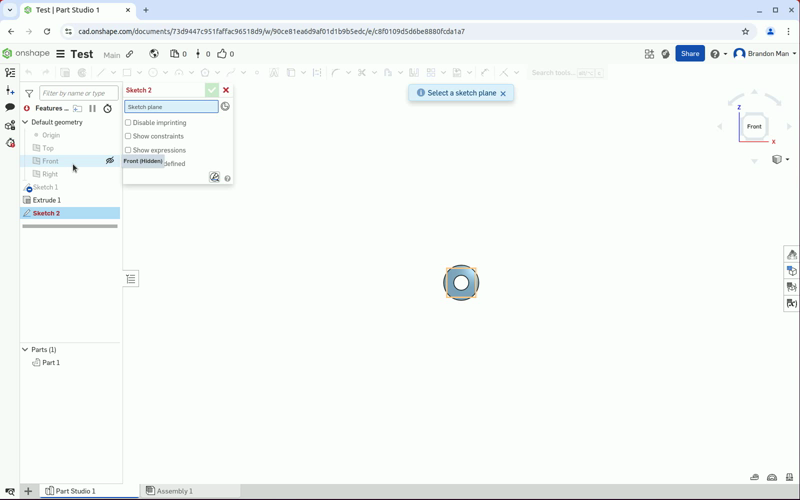
click(73, 163)
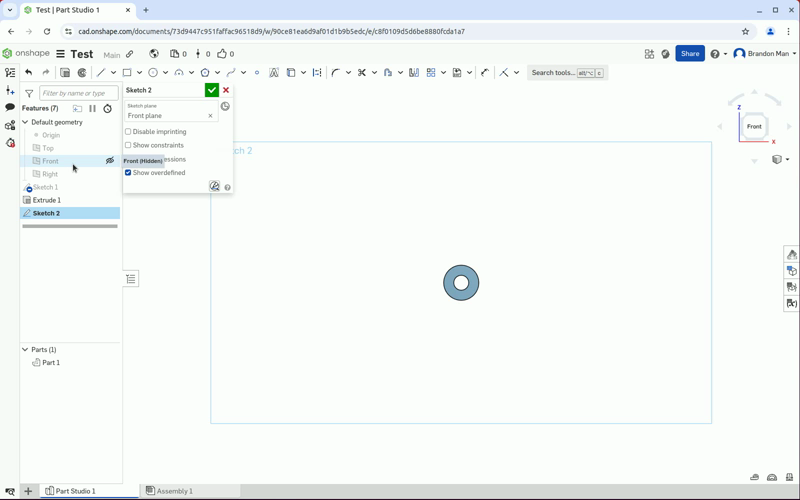
mouse_move(73, 352)
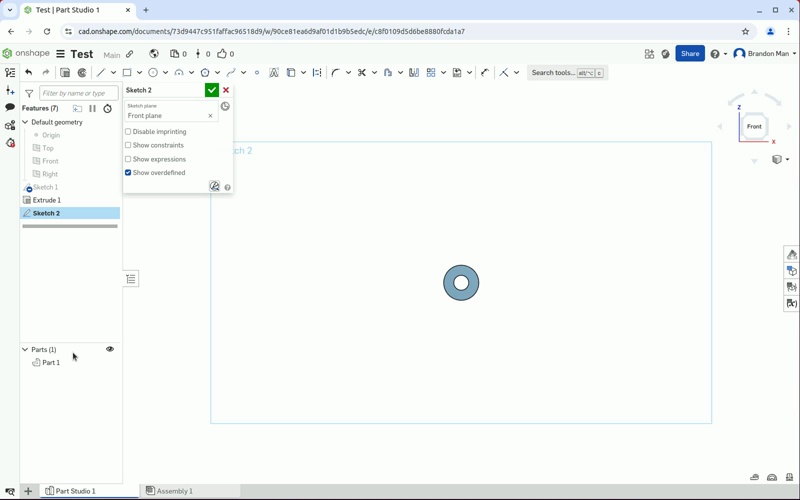
key(y)
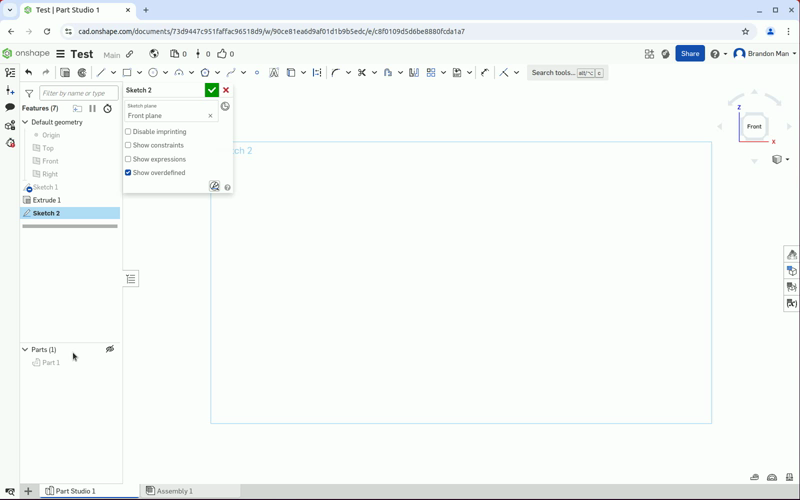
key(a)
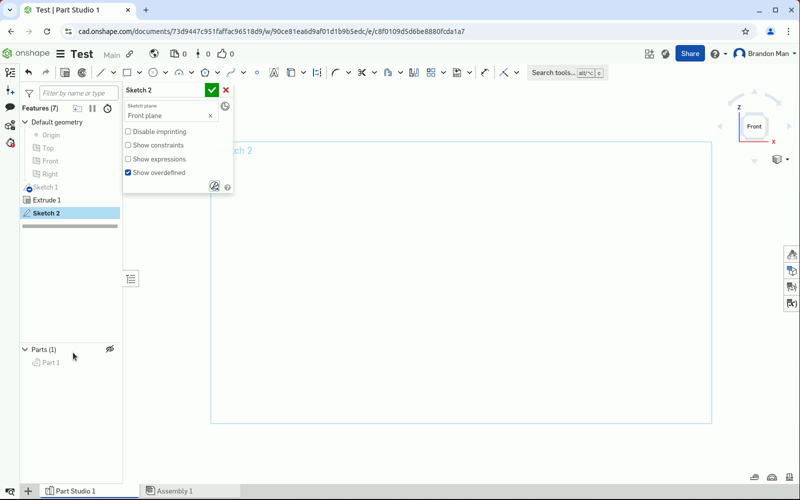
key_down(shift)
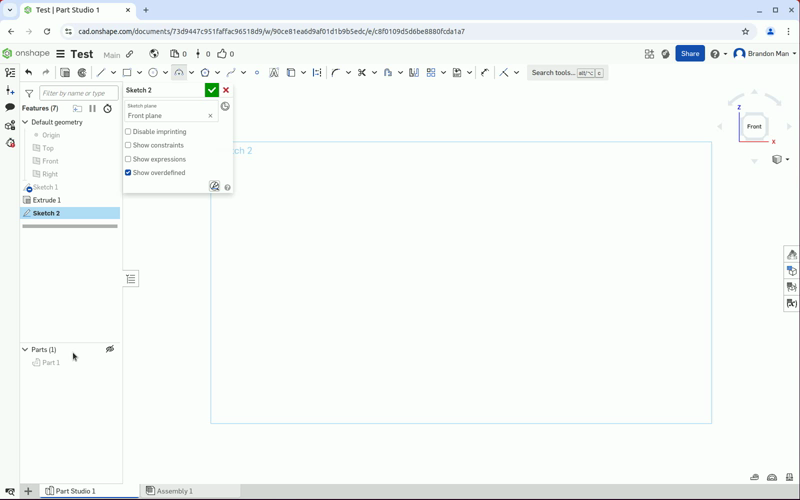
mouse_move(454, 267)
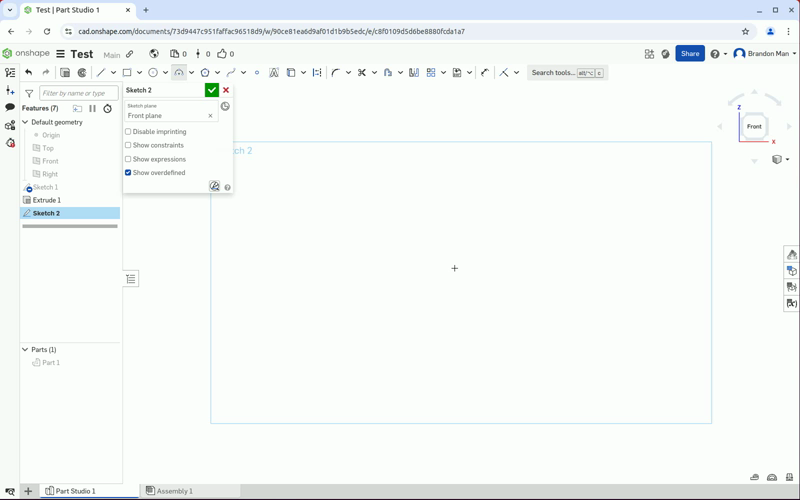
click(454, 267)
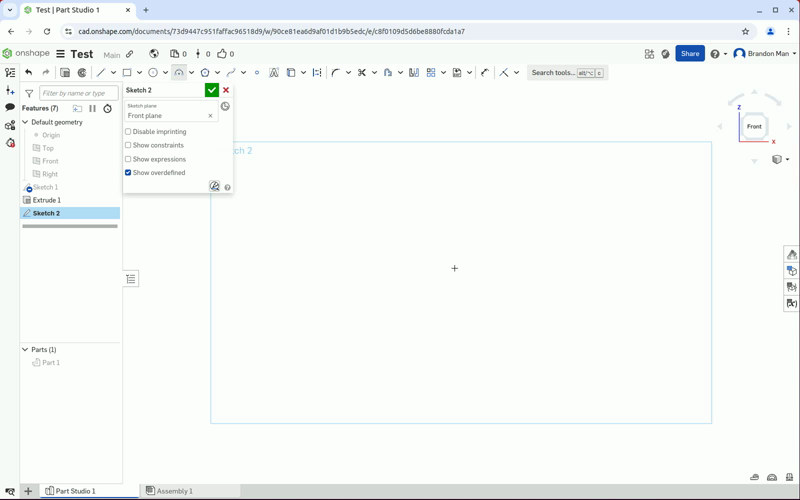
key_up(shift)
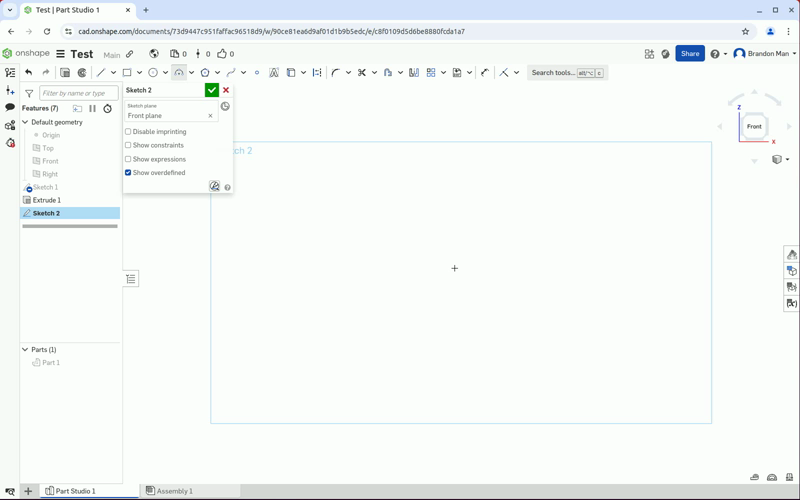
key_down(shift)
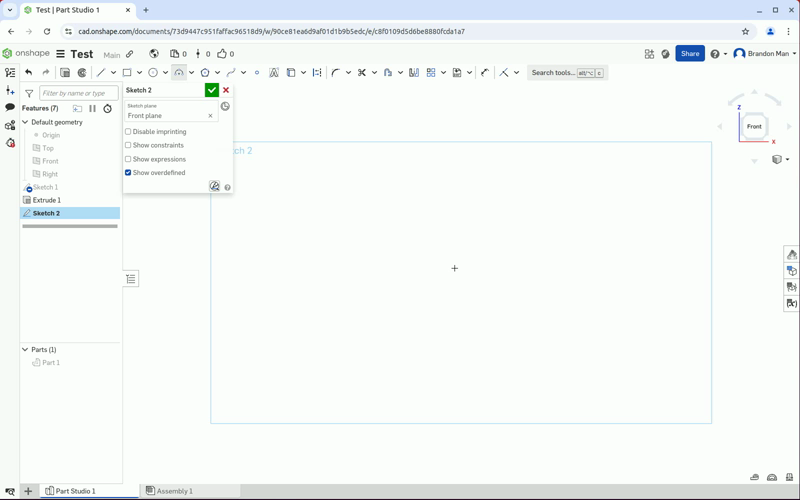
mouse_move(477, 283)
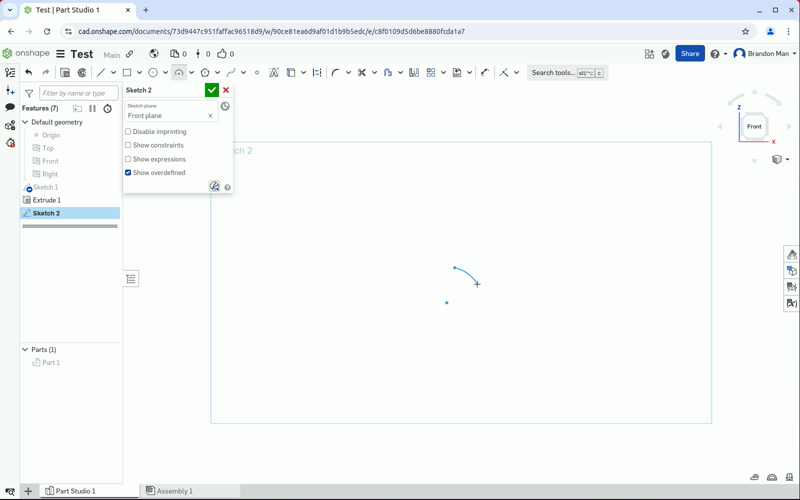
click(477, 283)
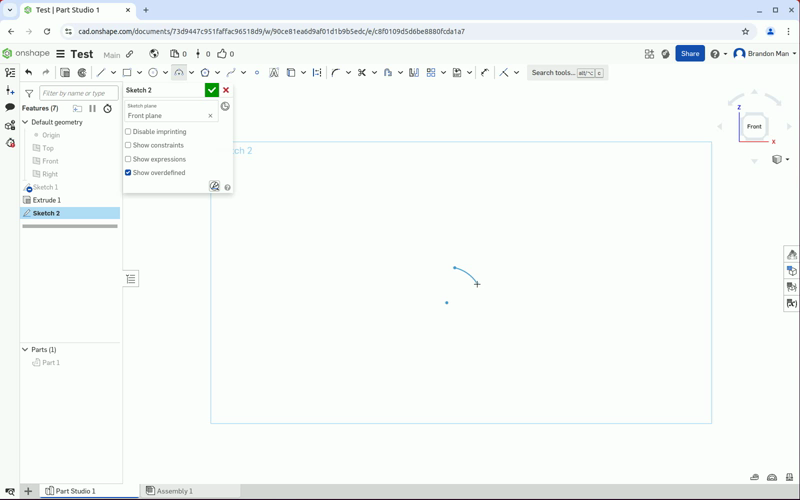
mouse_move(470, 269)
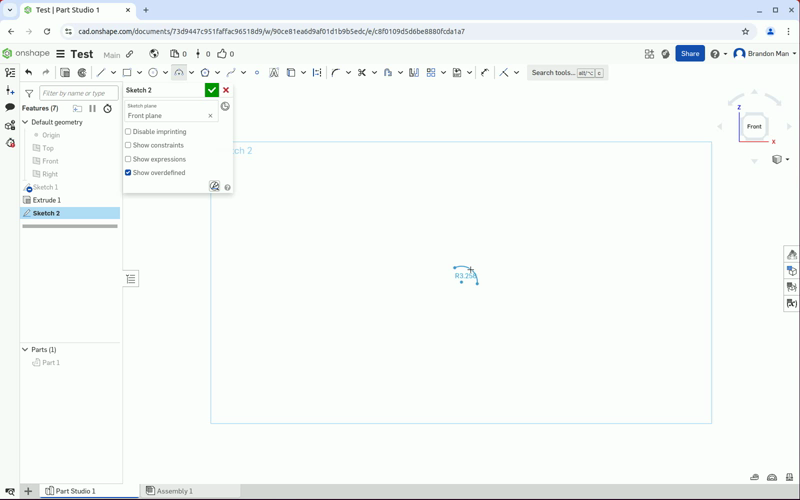
click(470, 269)
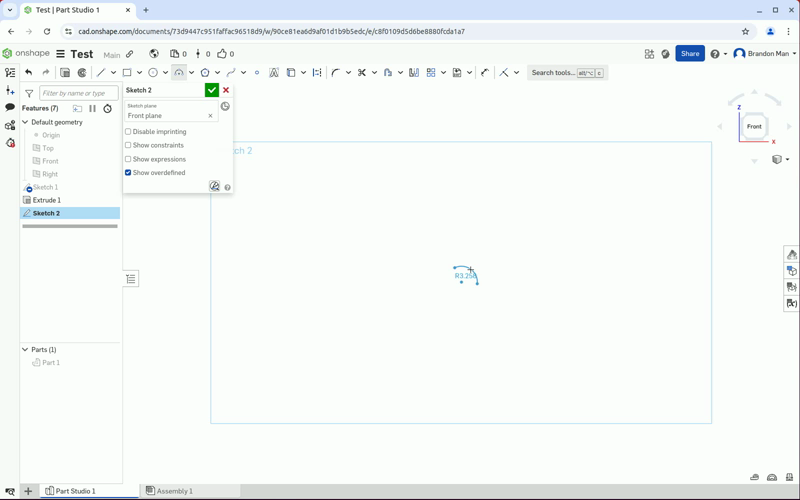
key_up(shift)
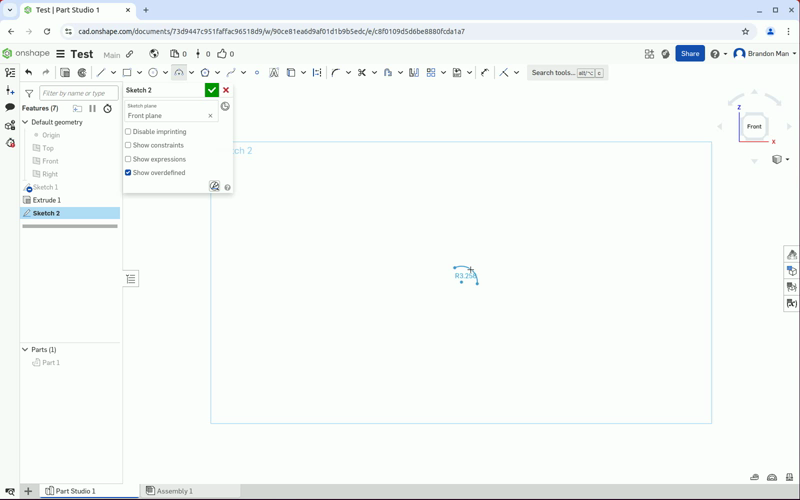
key(esc)
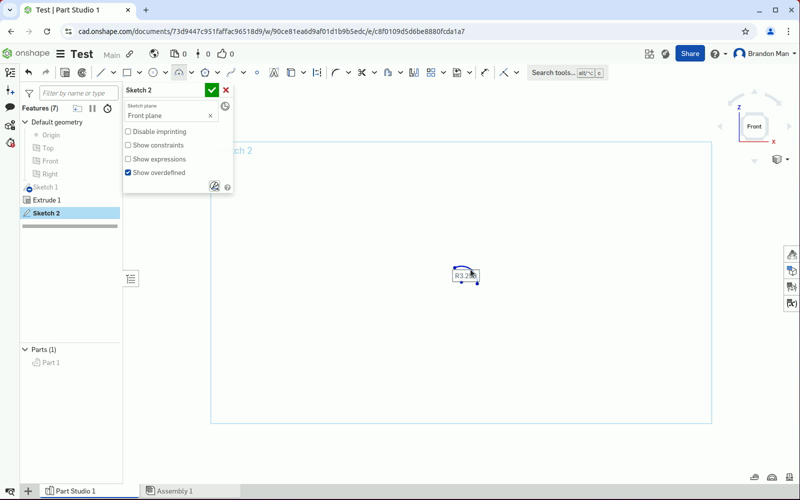
key(l)
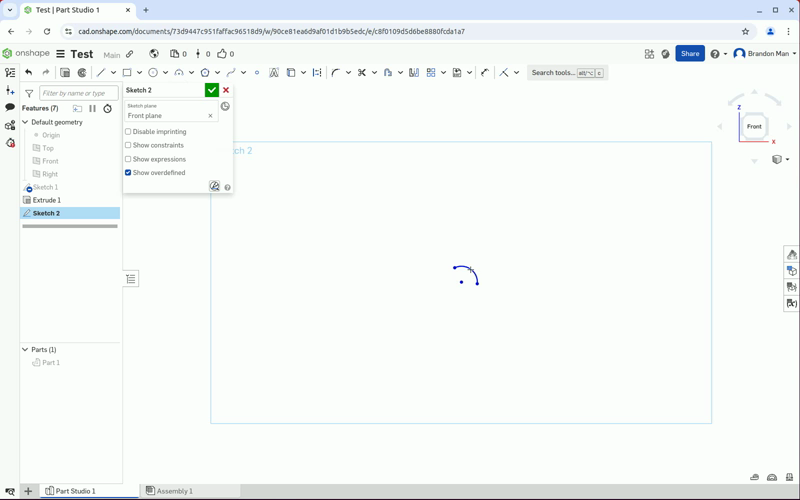
mouse_move(477, 283)
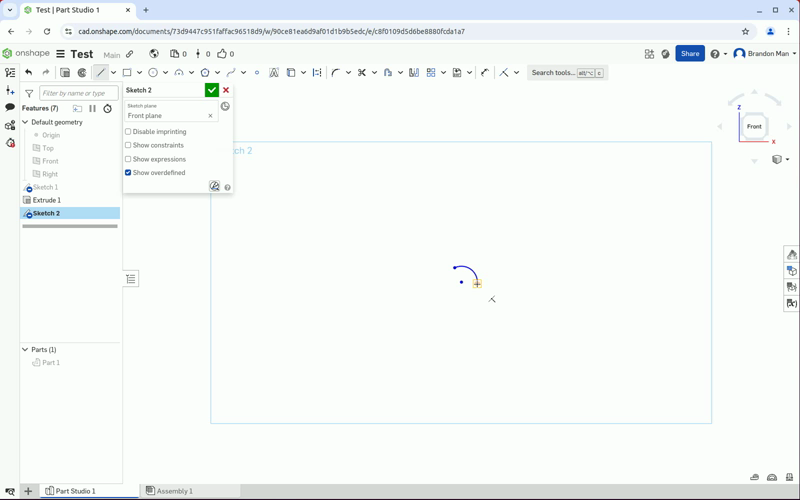
click(477, 283)
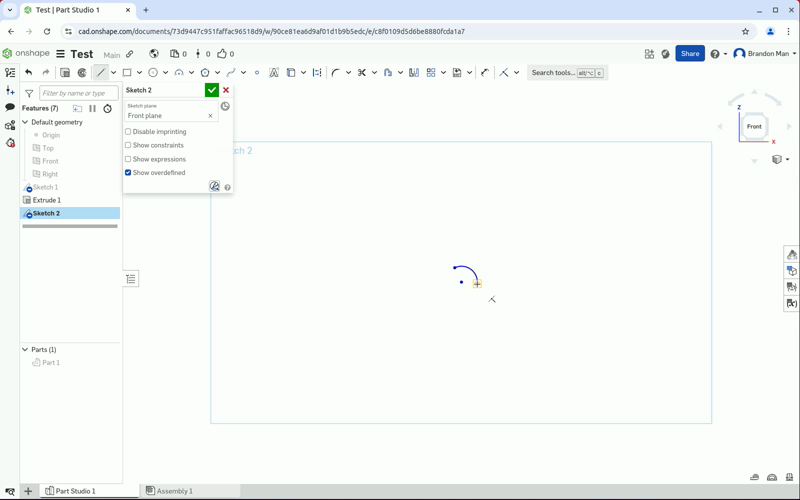
key_down(shift)
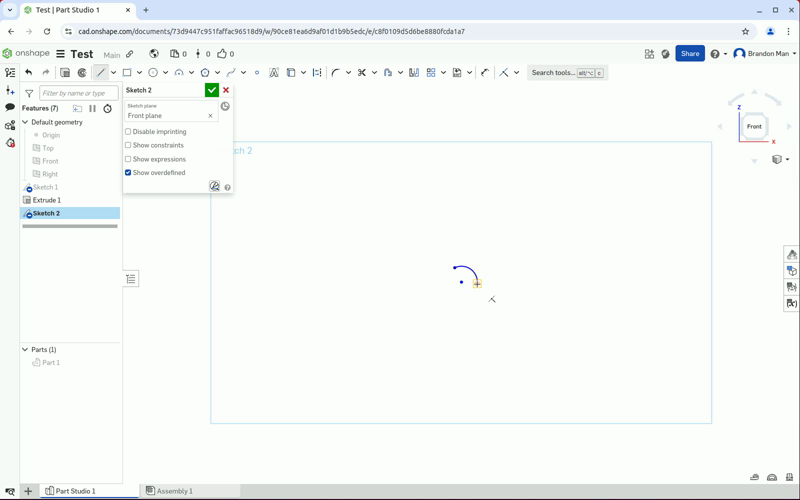
mouse_move(507, 283)
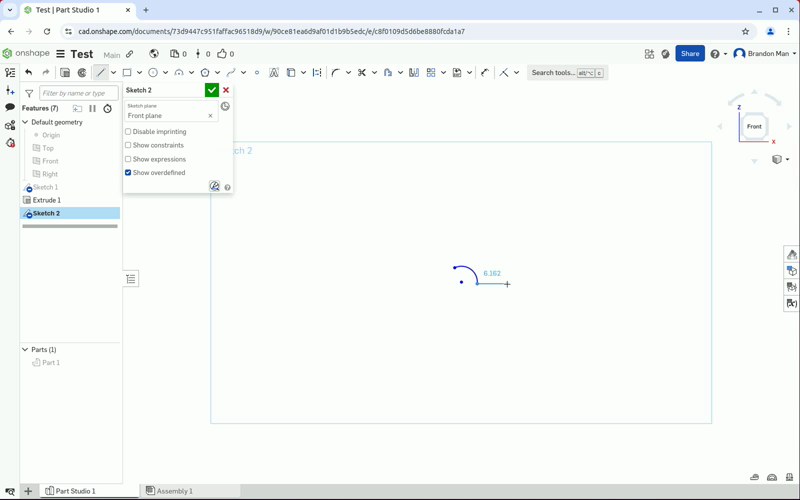
mouse_move(480, 280)
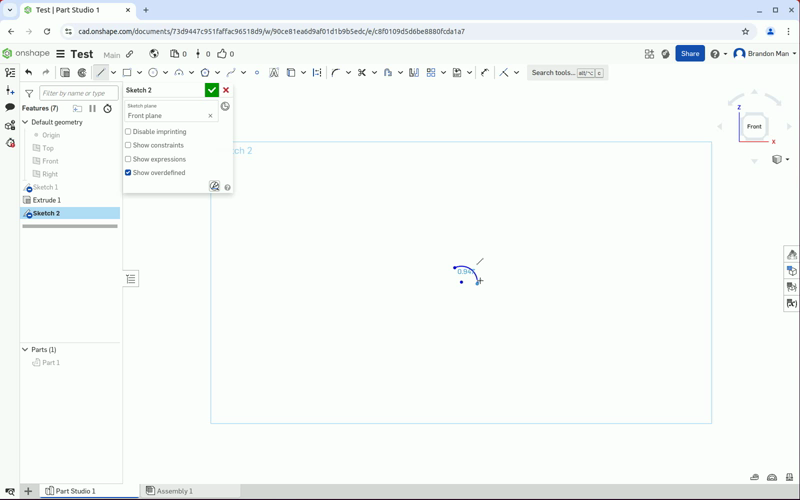
scroll(6)
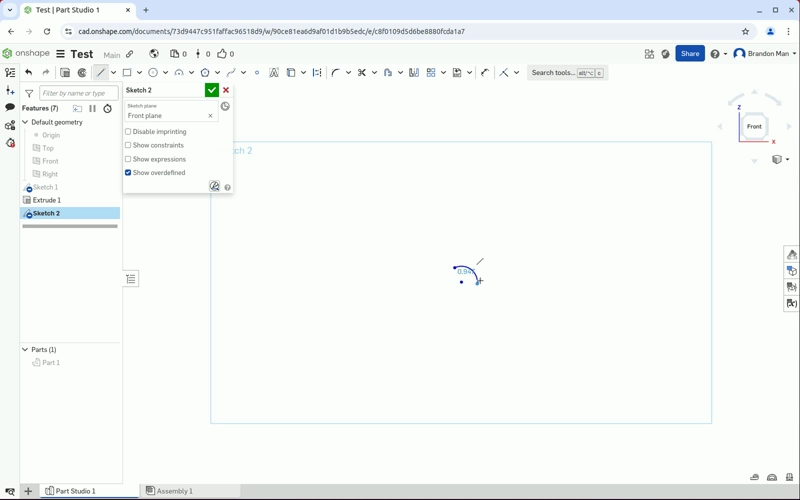
scroll(6)
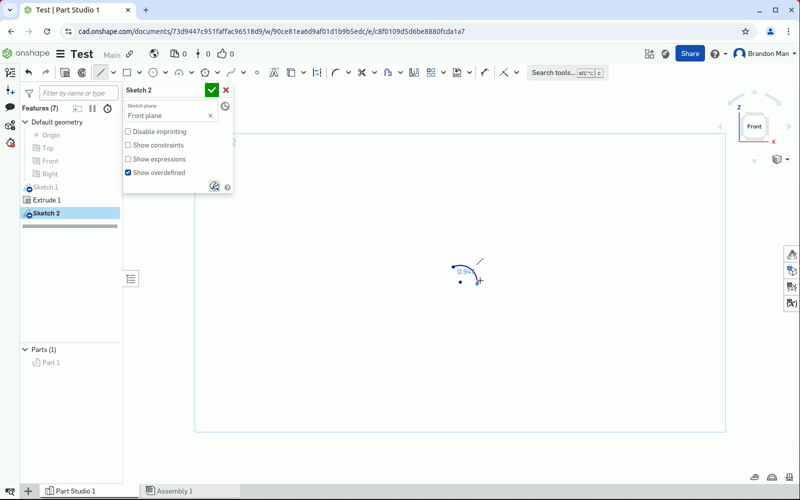
scroll(6)
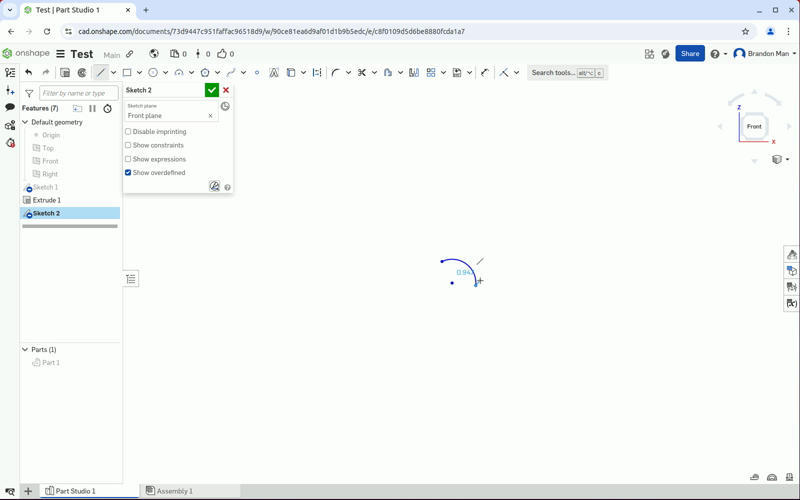
scroll(6)
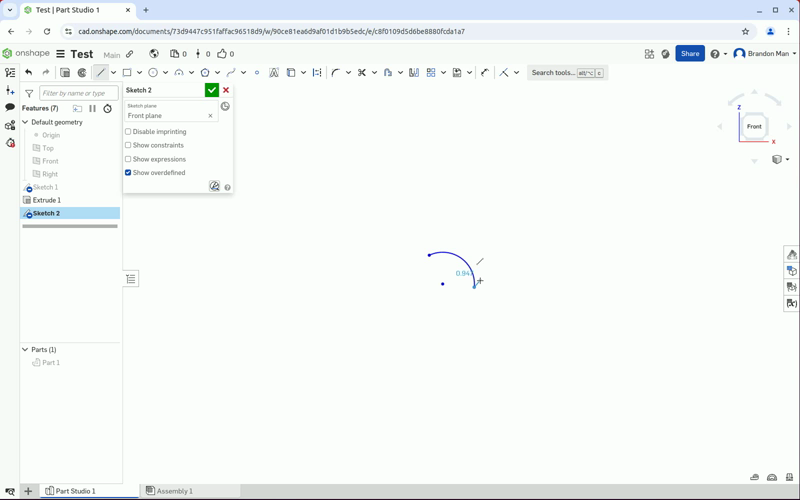
scroll(6)
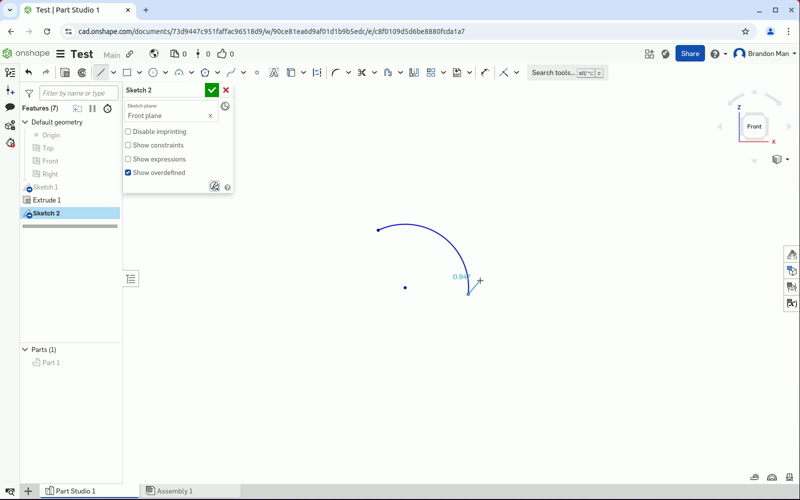
scroll(6)
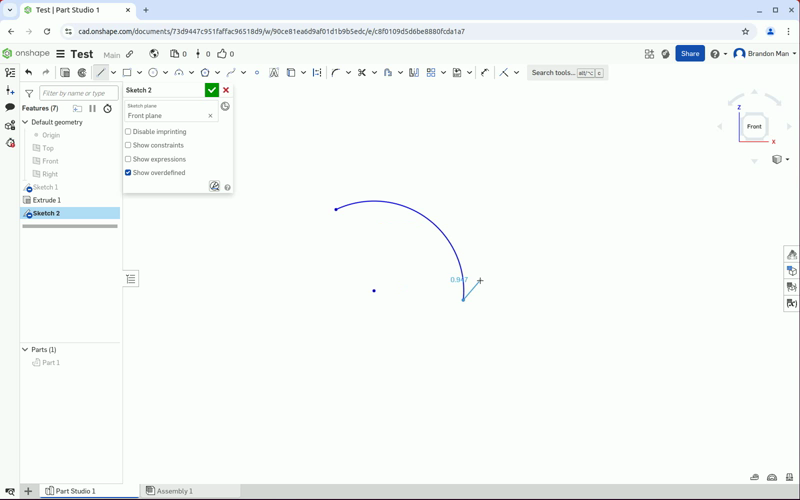
scroll(6)
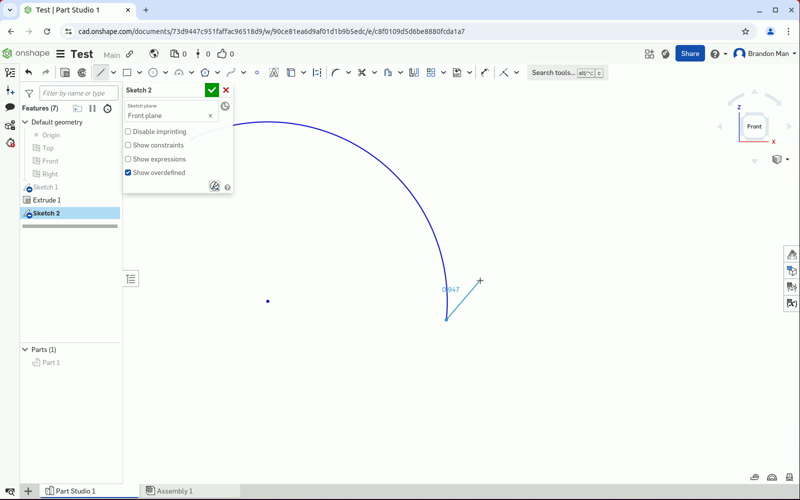
click(480, 280)
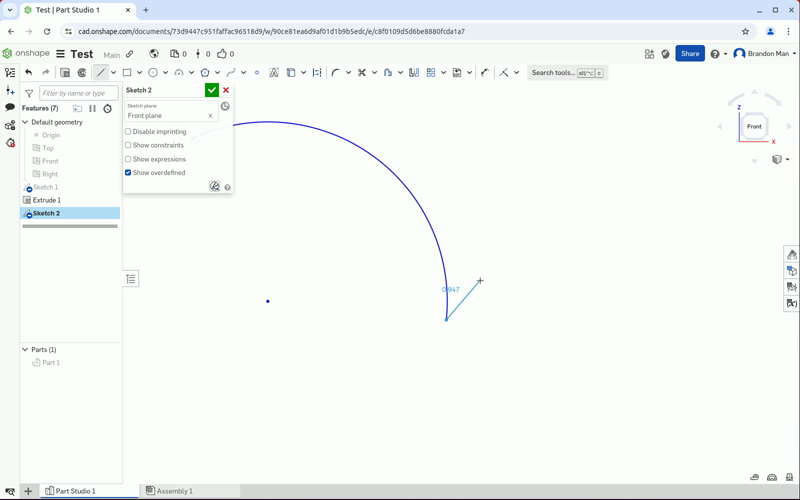
scroll(-6)
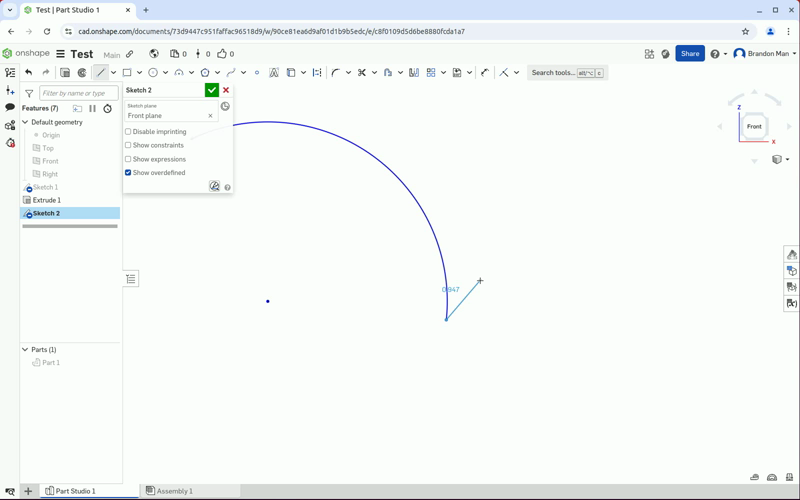
scroll(-6)
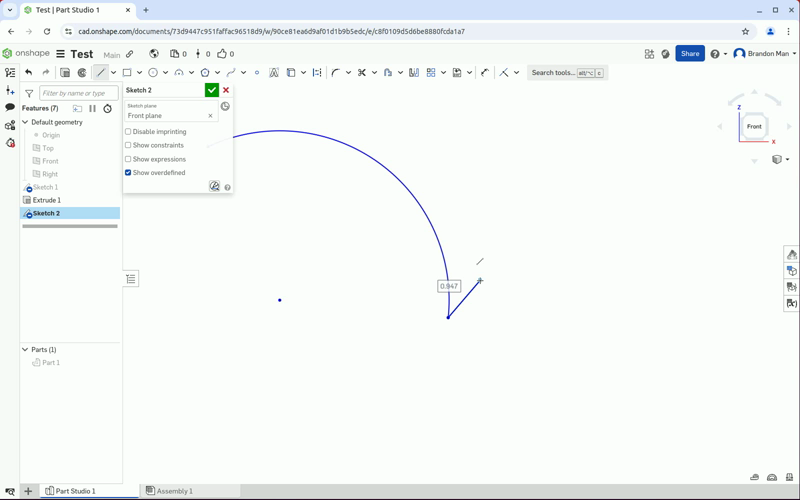
scroll(-6)
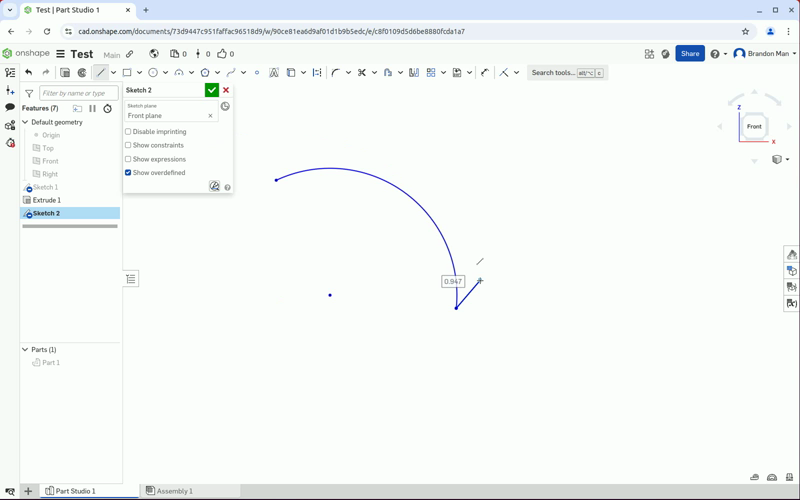
scroll(-6)
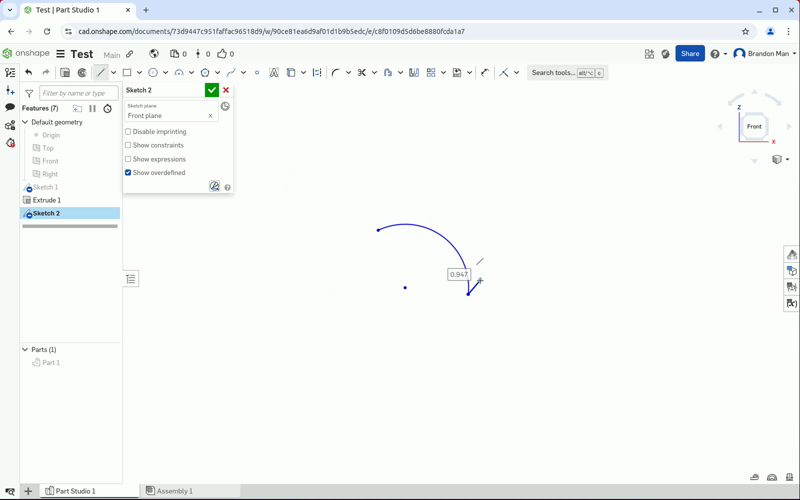
scroll(-6)
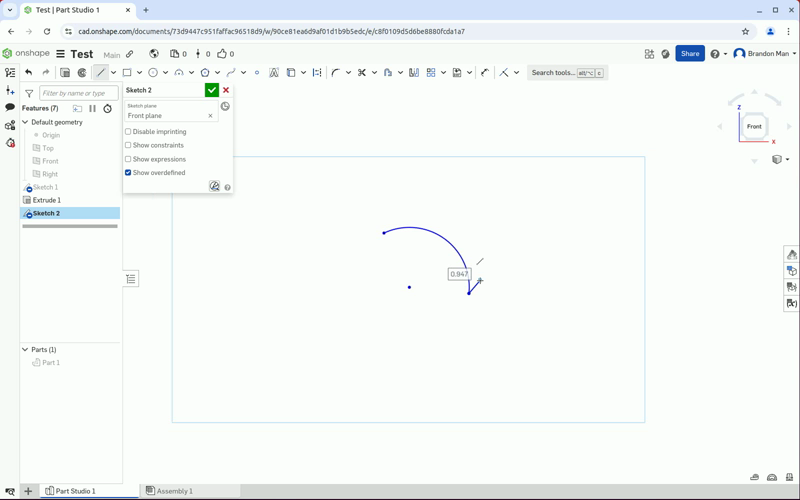
scroll(-6)
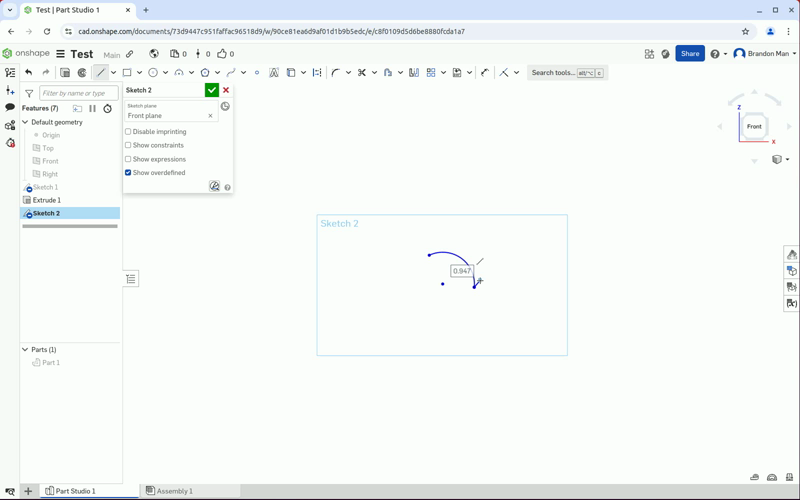
scroll(-6)
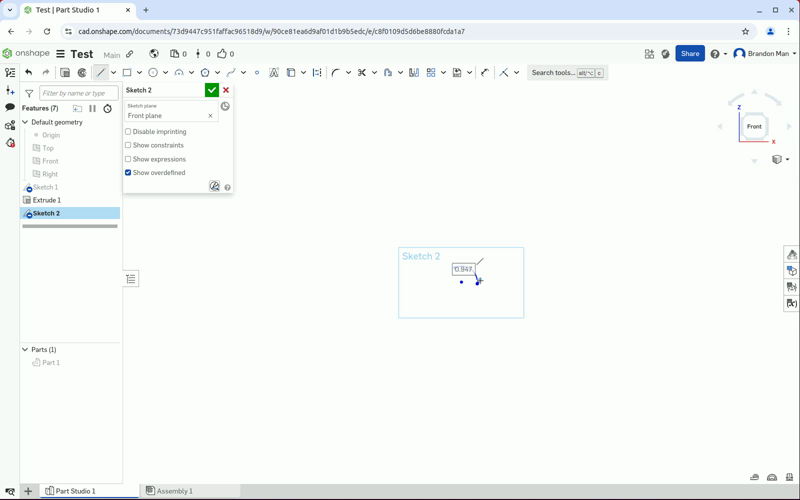
key_up(shift)
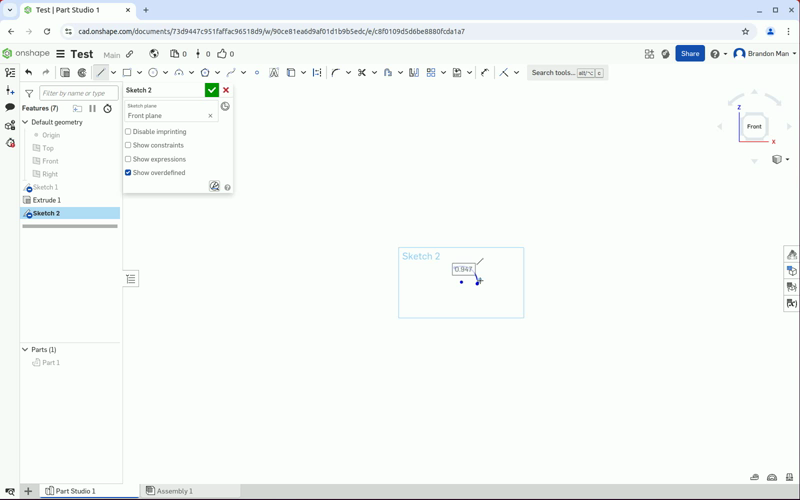
key_down(shift)
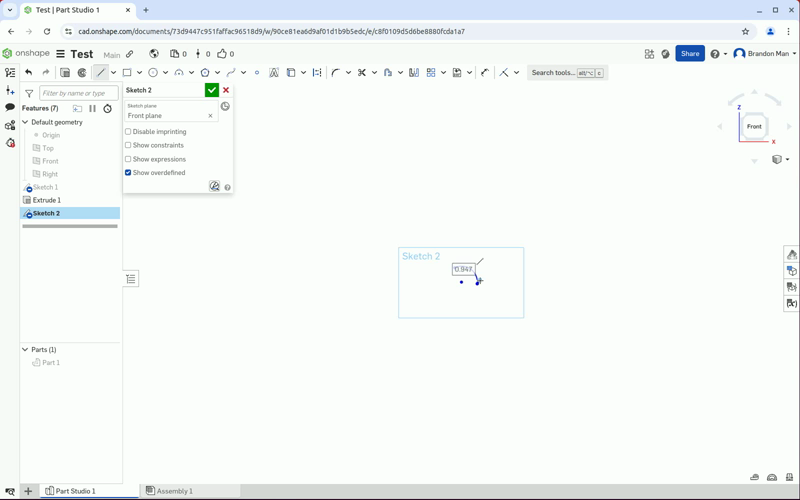
mouse_move(510, 280)
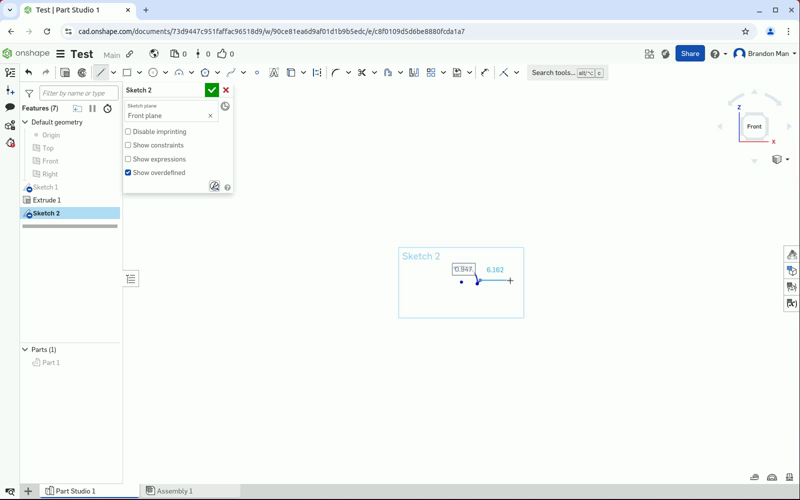
mouse_move(480, 277)
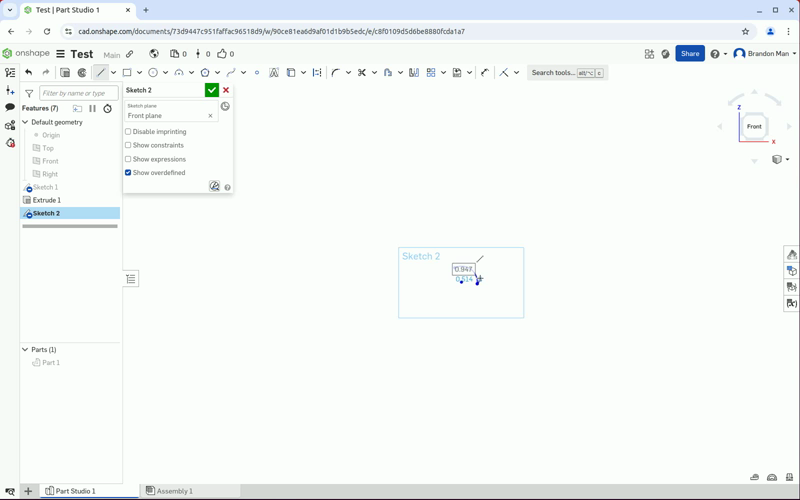
scroll(6)
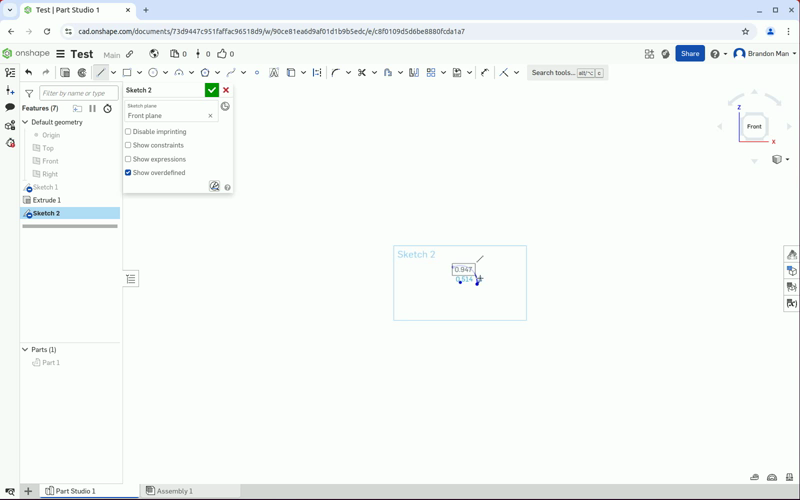
scroll(6)
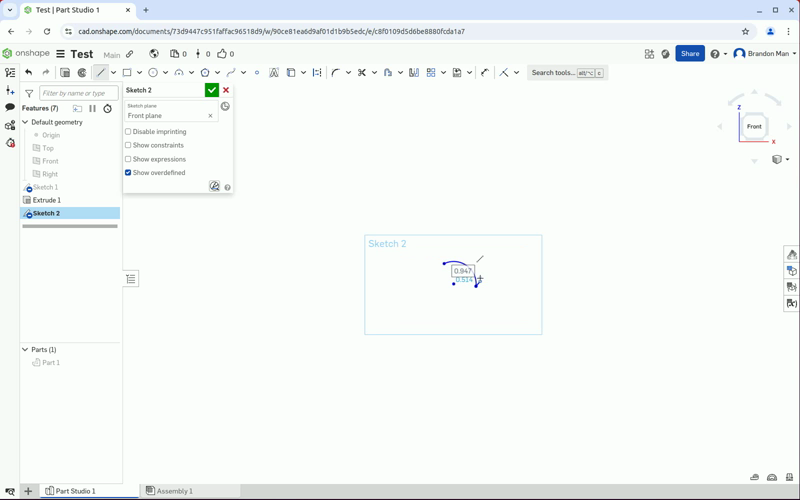
scroll(6)
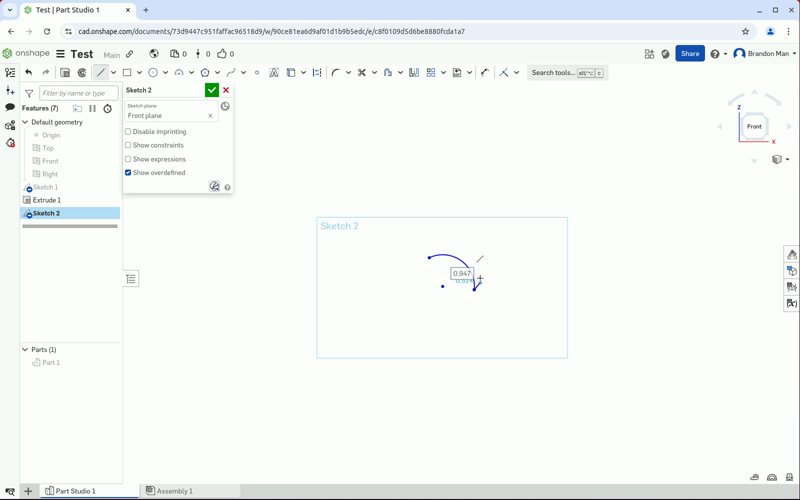
scroll(6)
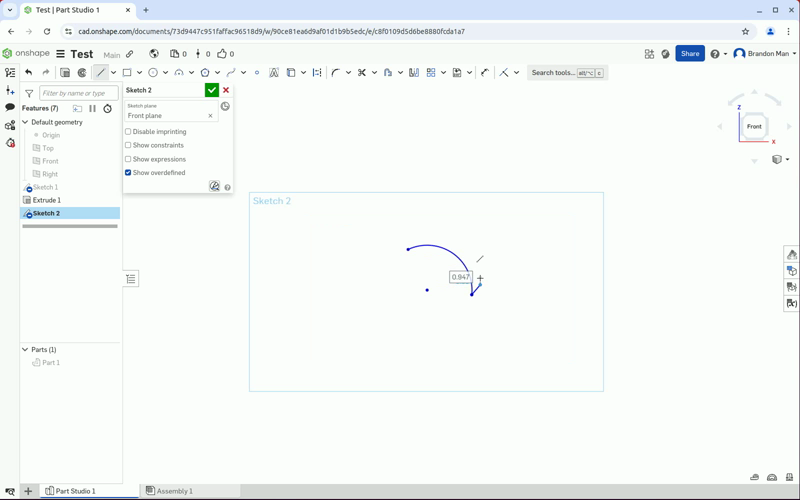
scroll(6)
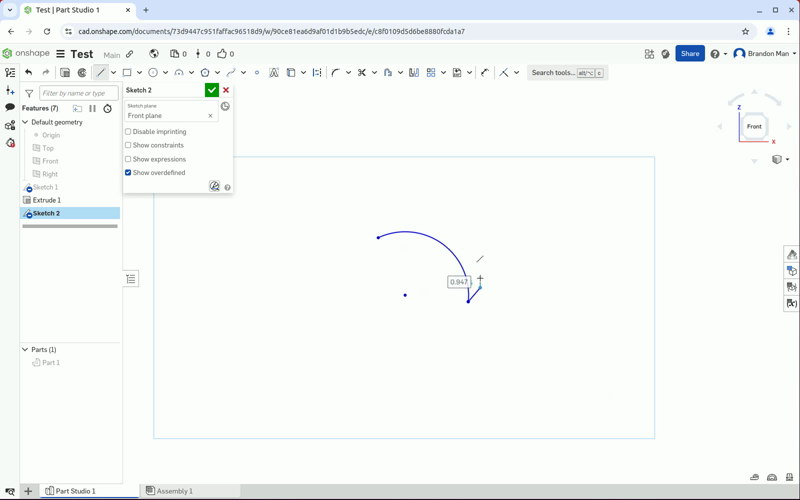
scroll(6)
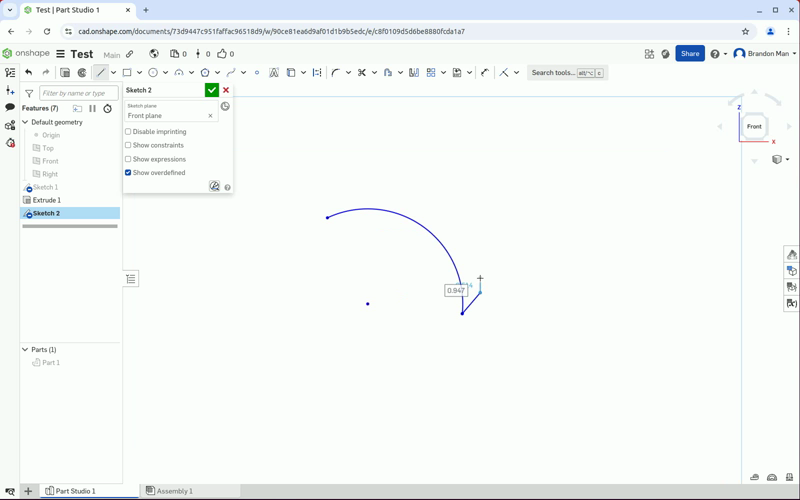
scroll(6)
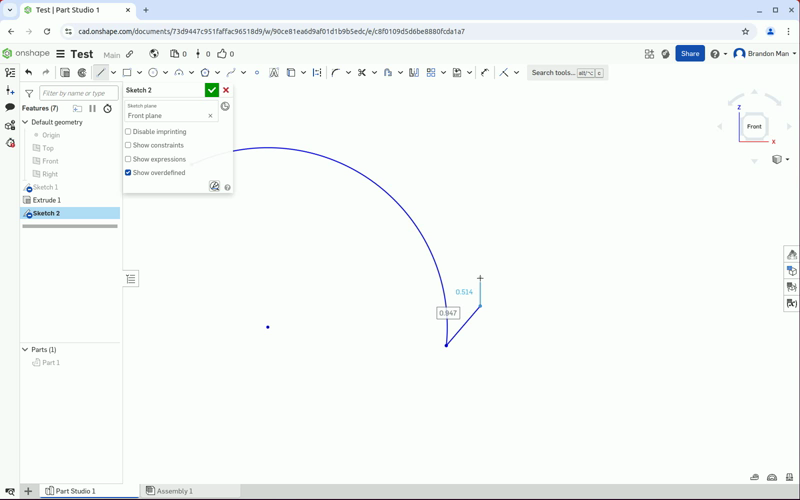
click(480, 277)
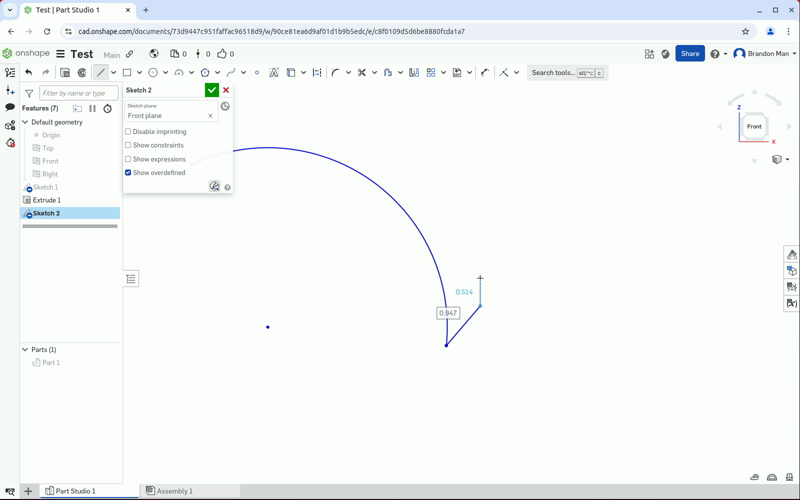
scroll(-6)
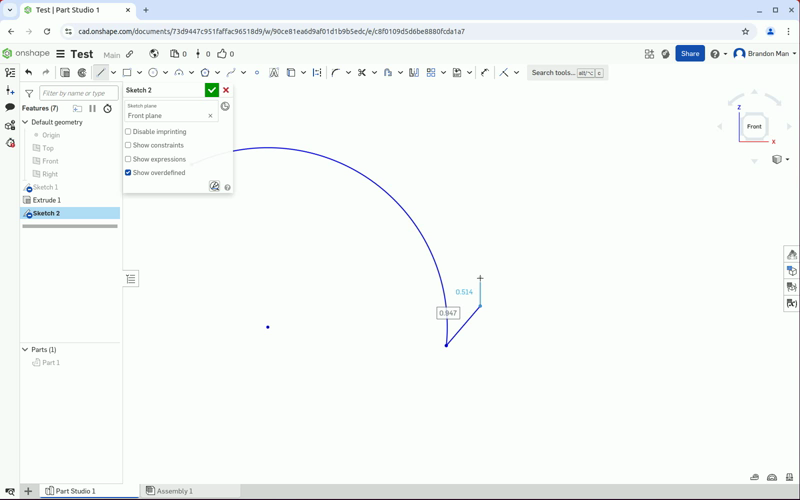
scroll(-6)
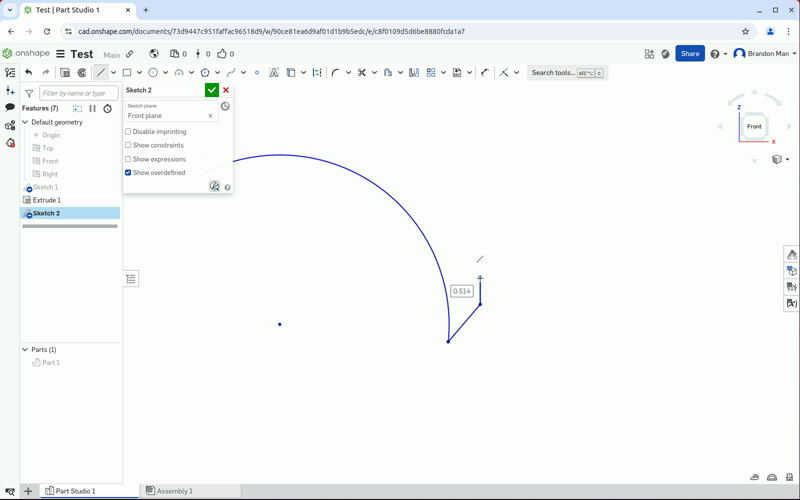
scroll(-6)
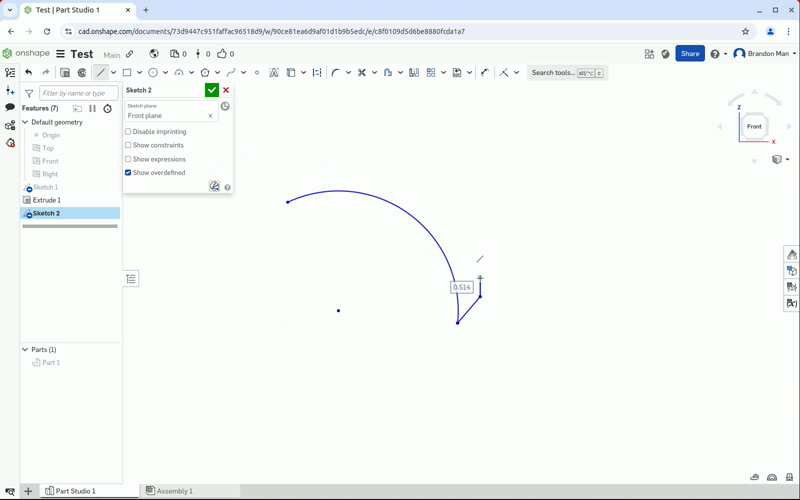
scroll(-6)
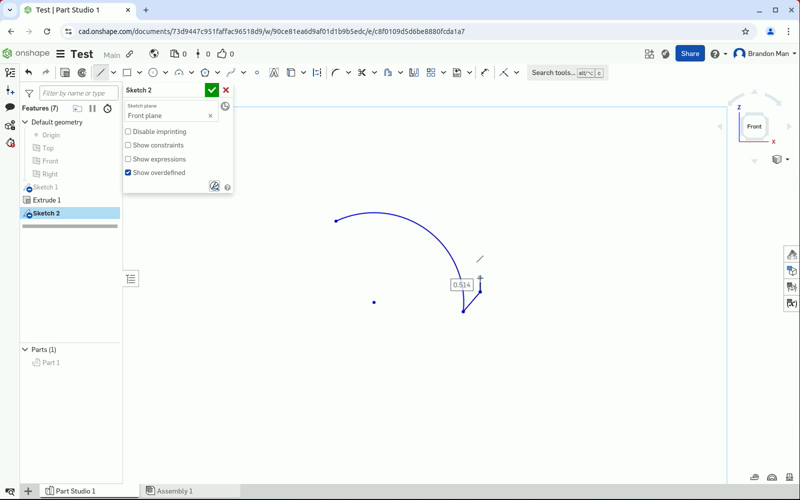
scroll(-6)
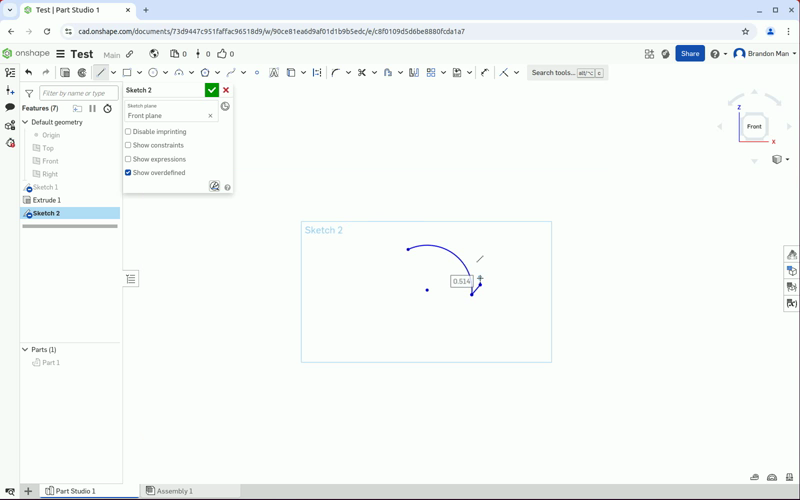
scroll(-6)
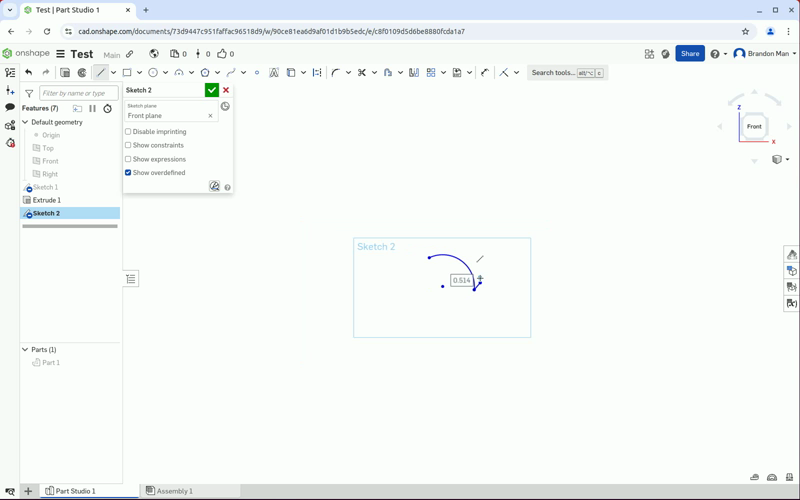
scroll(-6)
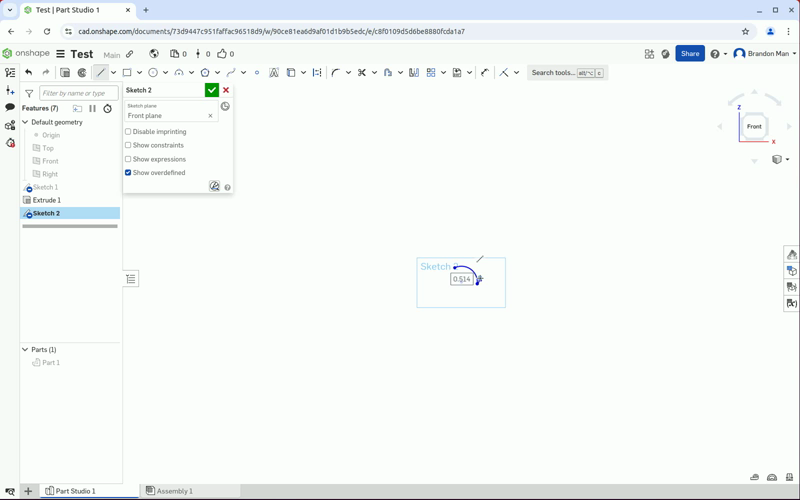
key_up(shift)
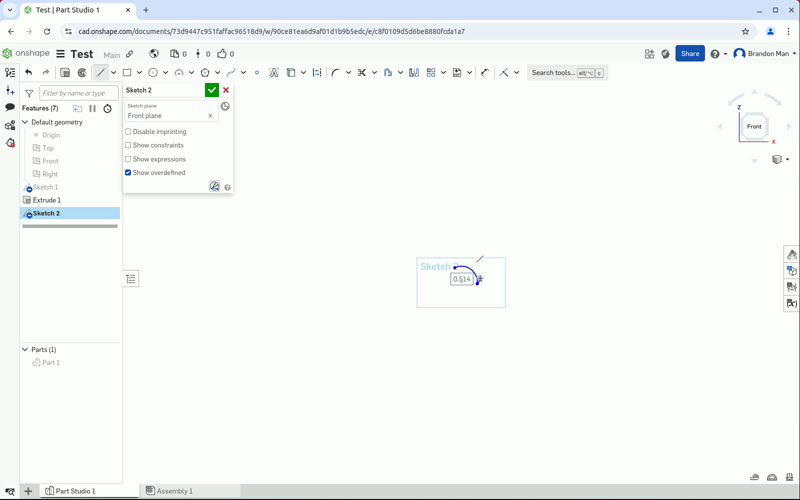
key(esc)
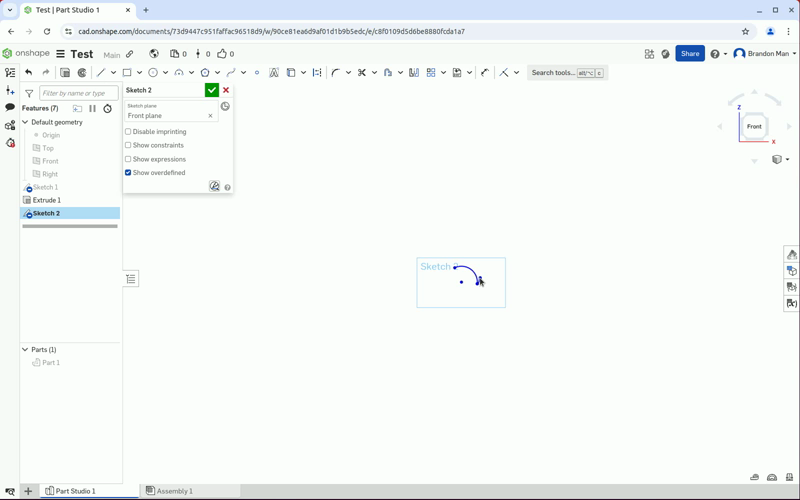
key(a)
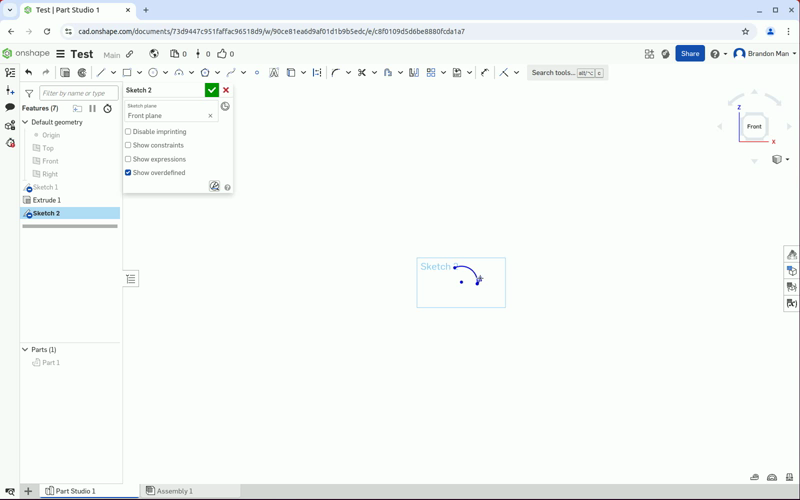
mouse_move(480, 277)
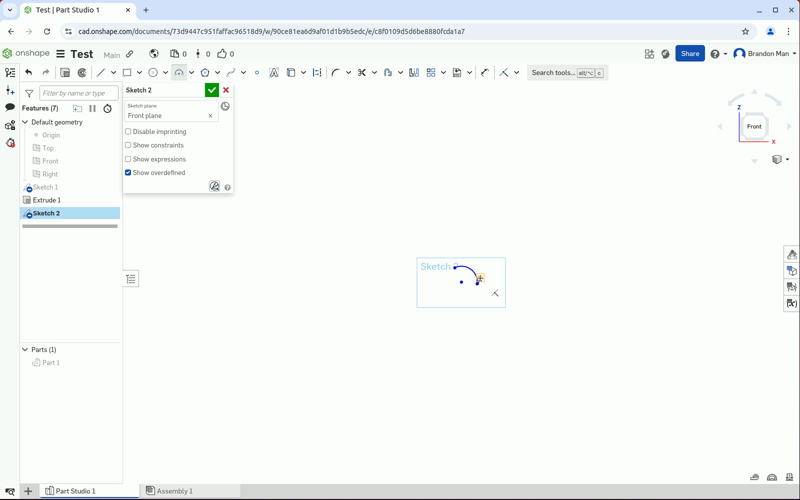
scroll(6)
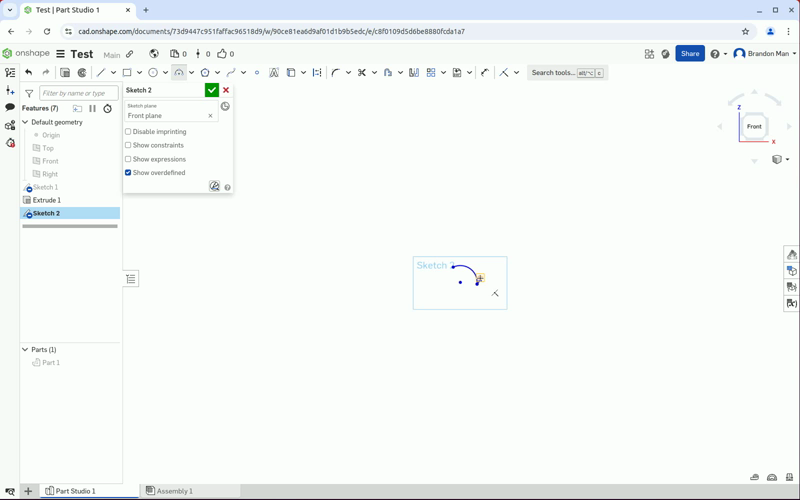
scroll(6)
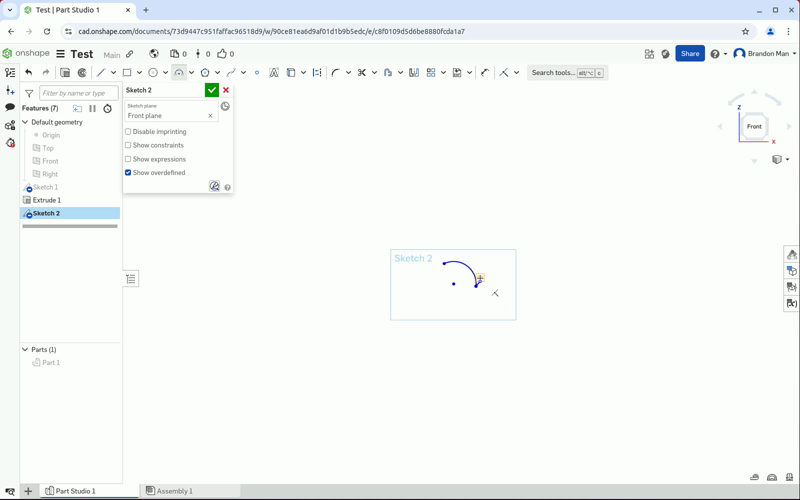
scroll(6)
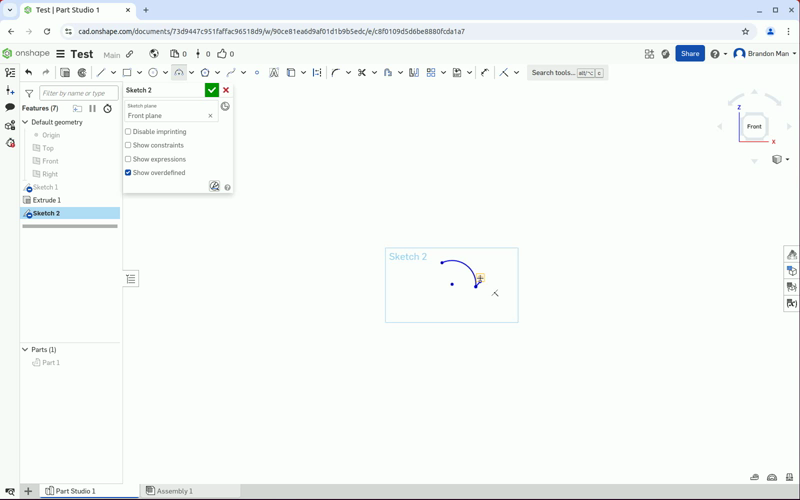
scroll(6)
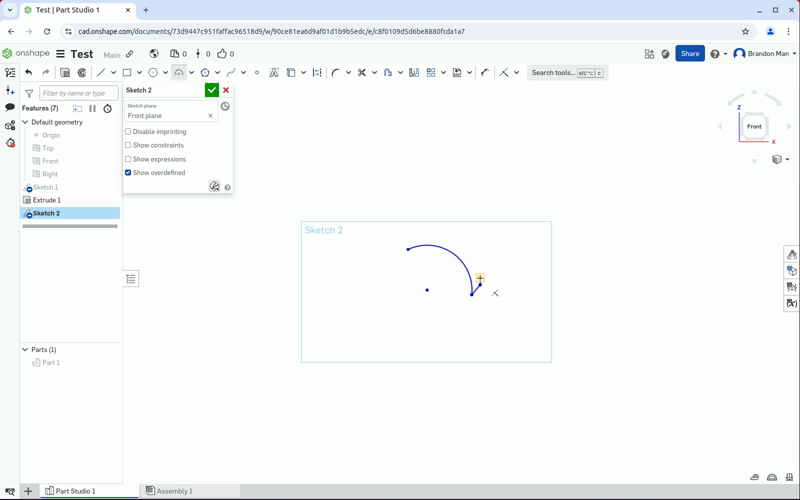
scroll(6)
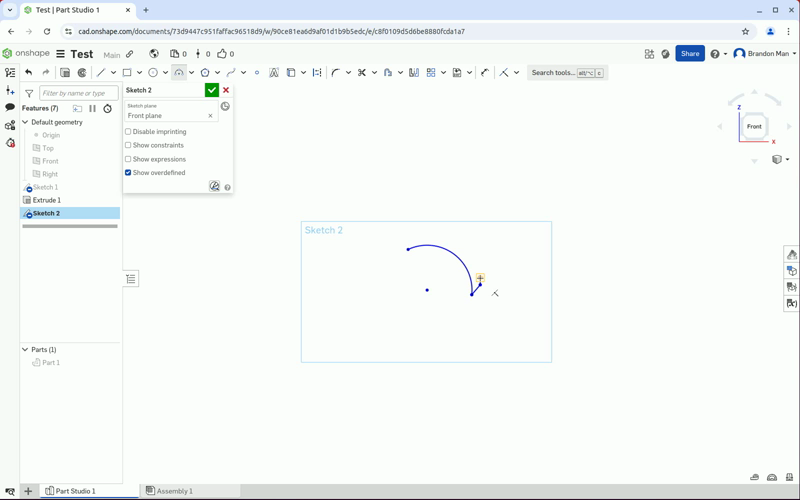
scroll(6)
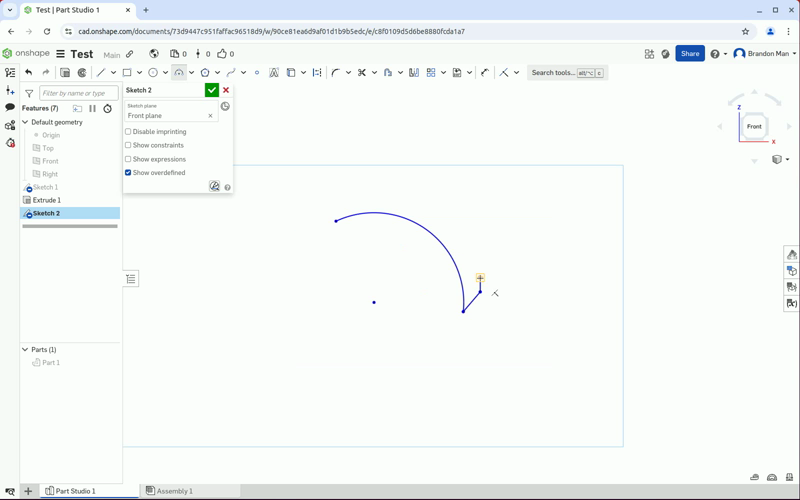
scroll(6)
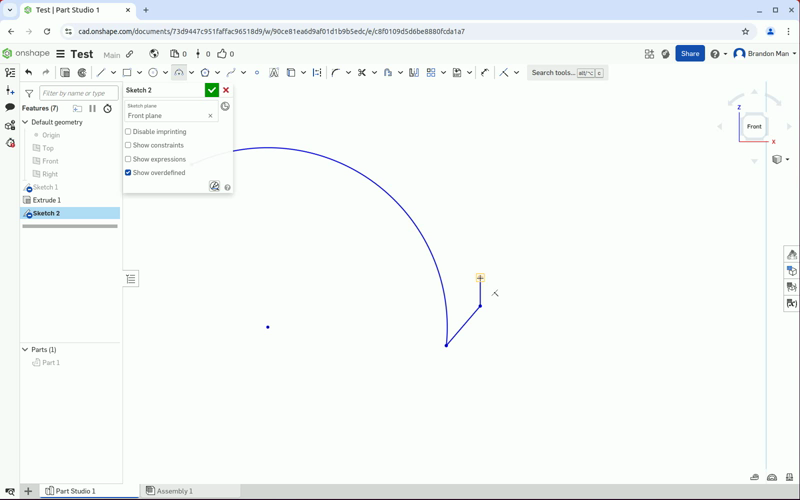
click(480, 277)
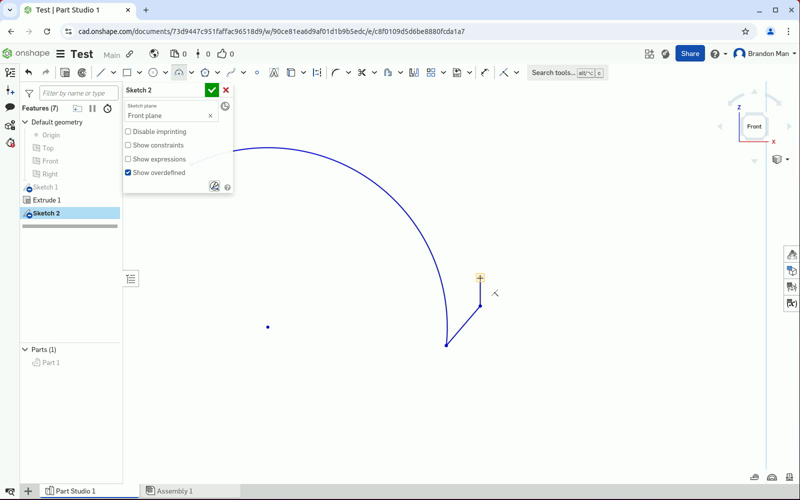
scroll(-6)
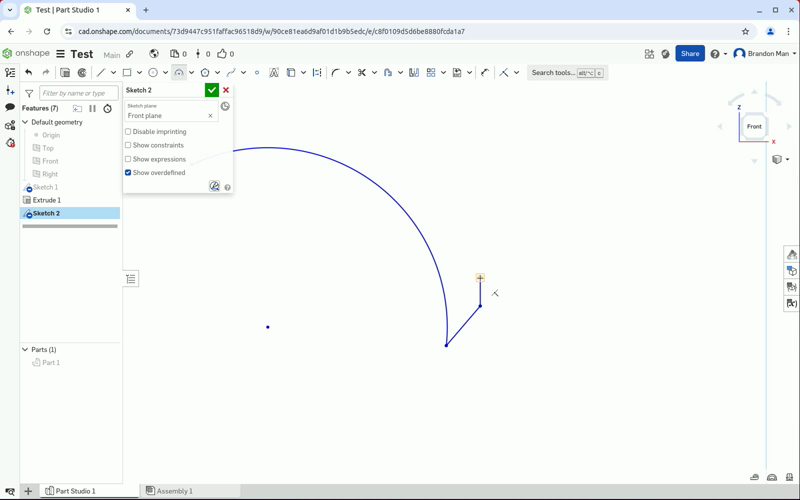
scroll(-6)
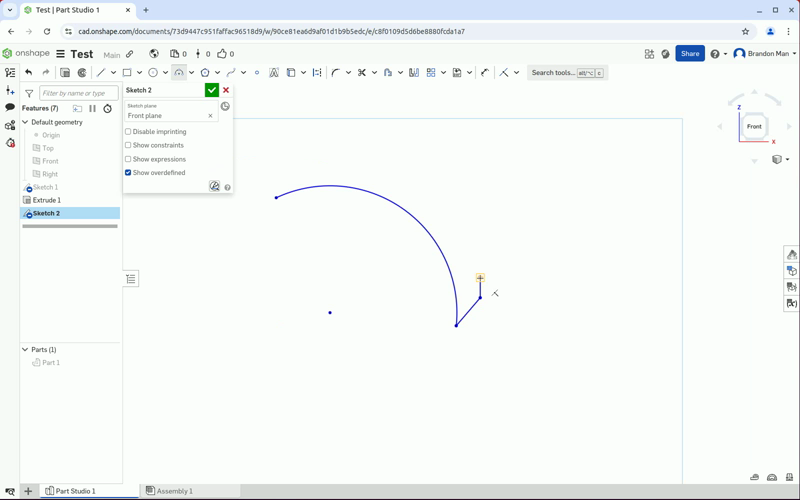
scroll(-6)
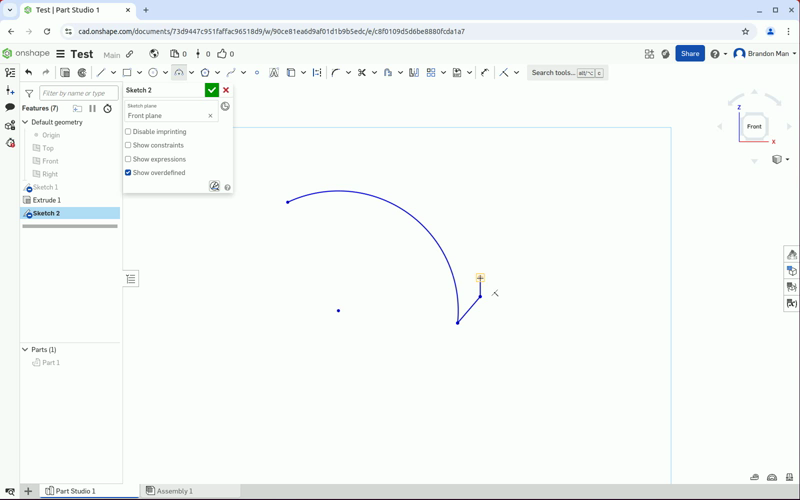
scroll(-6)
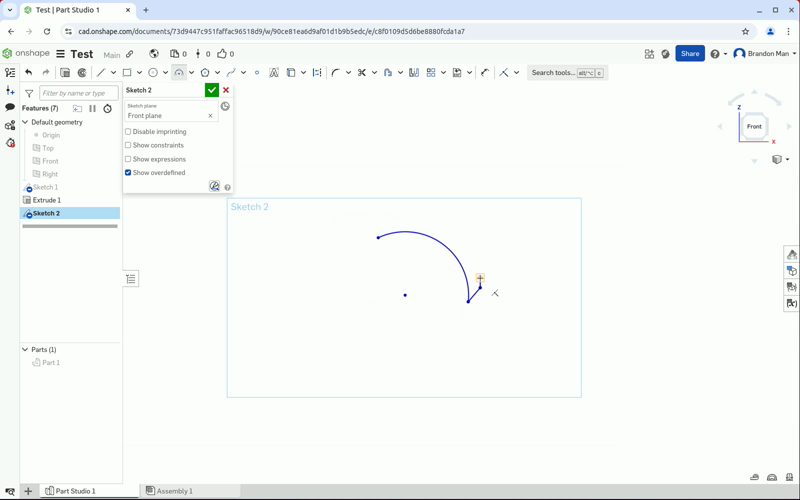
scroll(-6)
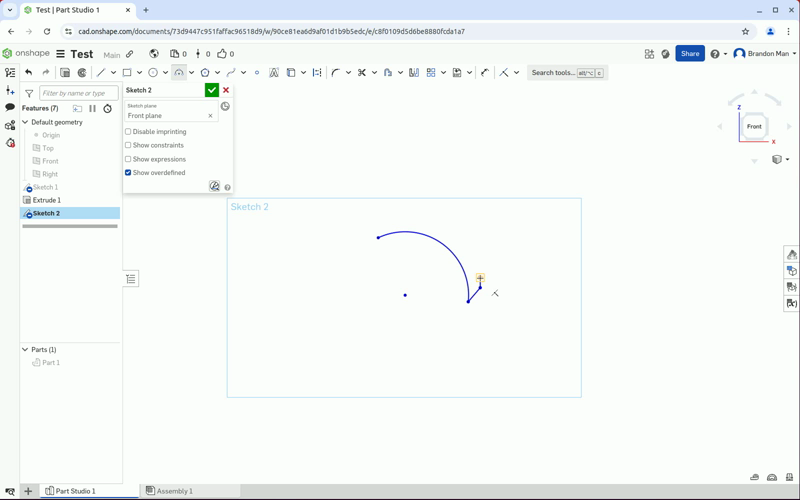
scroll(-6)
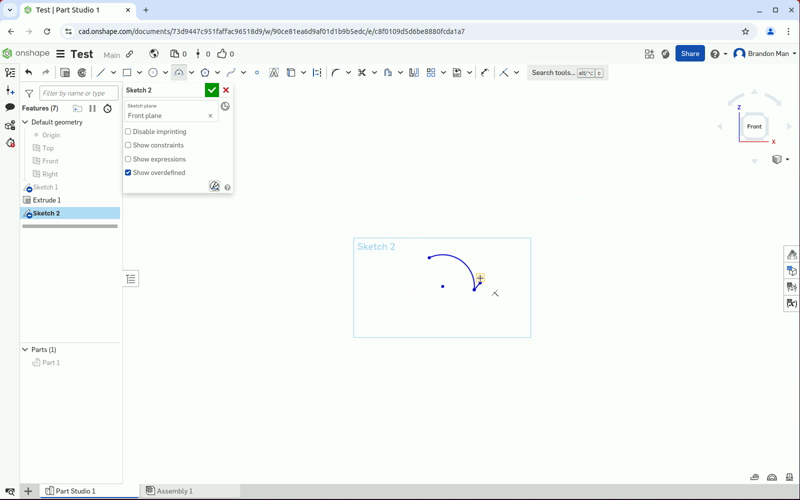
scroll(-6)
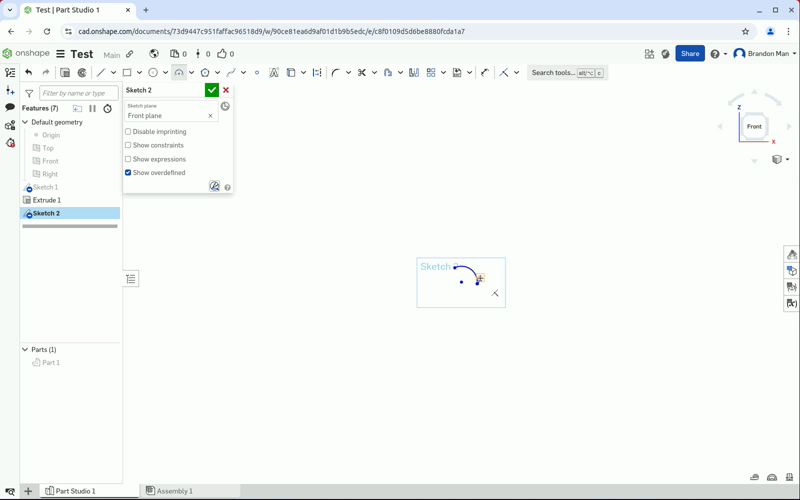
key_down(shift)
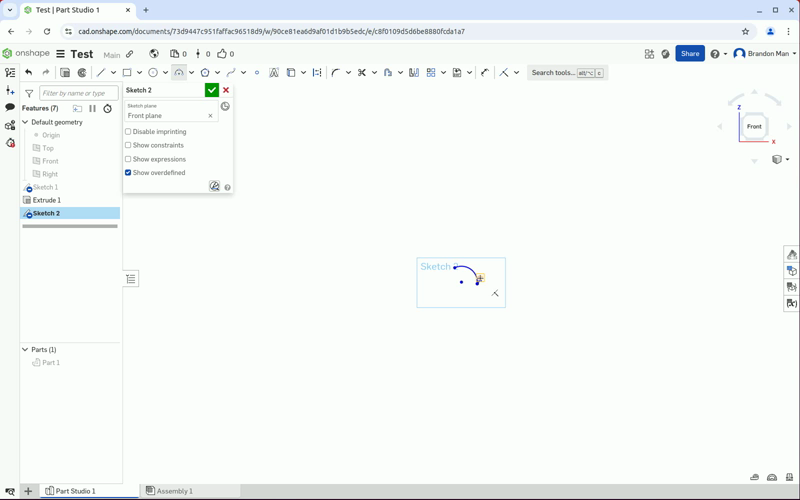
mouse_move(482, 275)
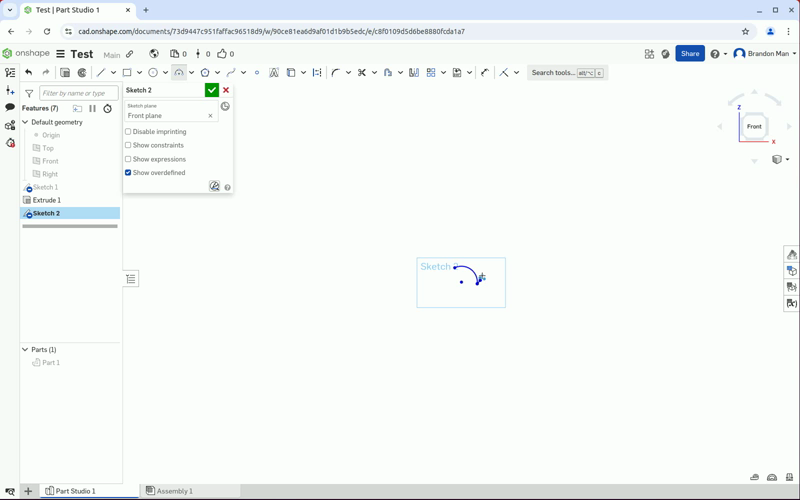
scroll(6)
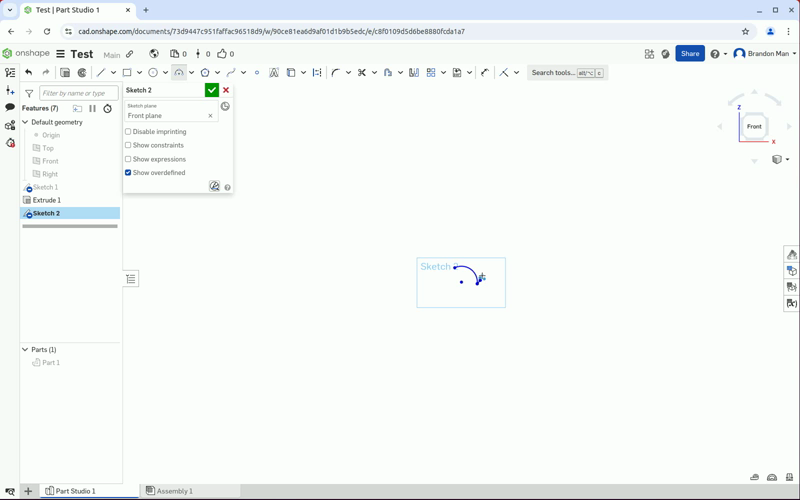
scroll(6)
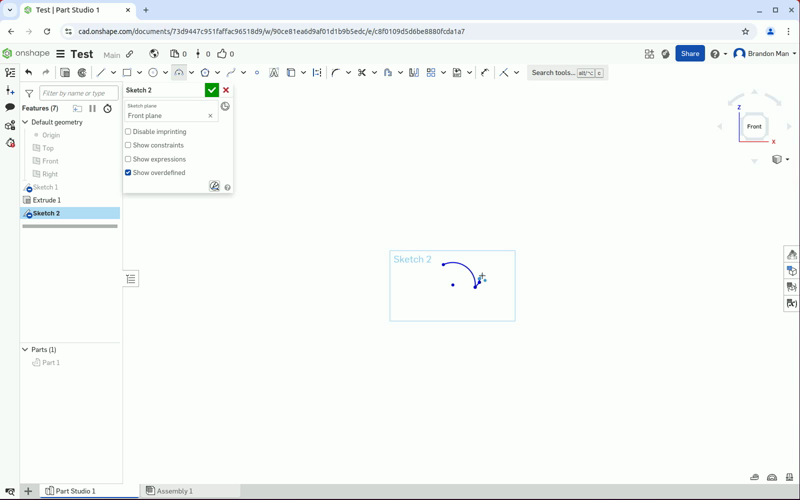
scroll(6)
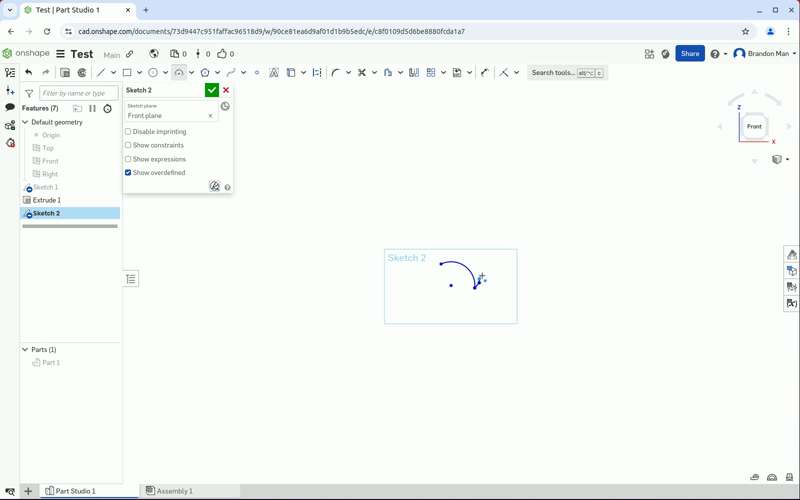
scroll(6)
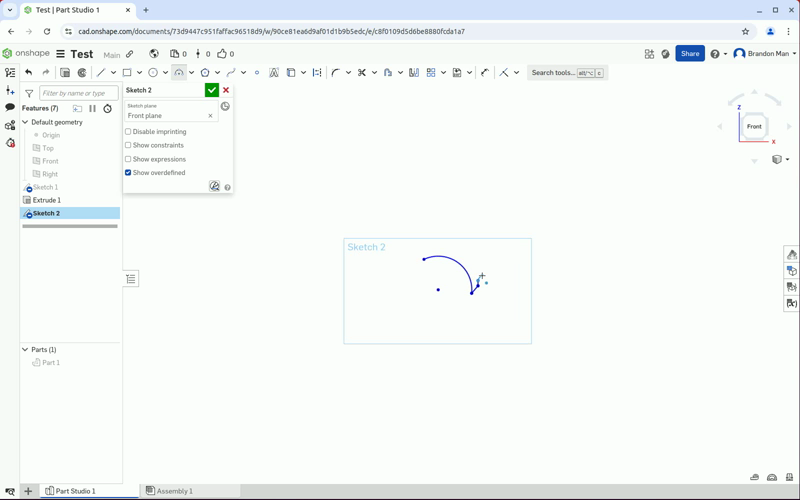
scroll(6)
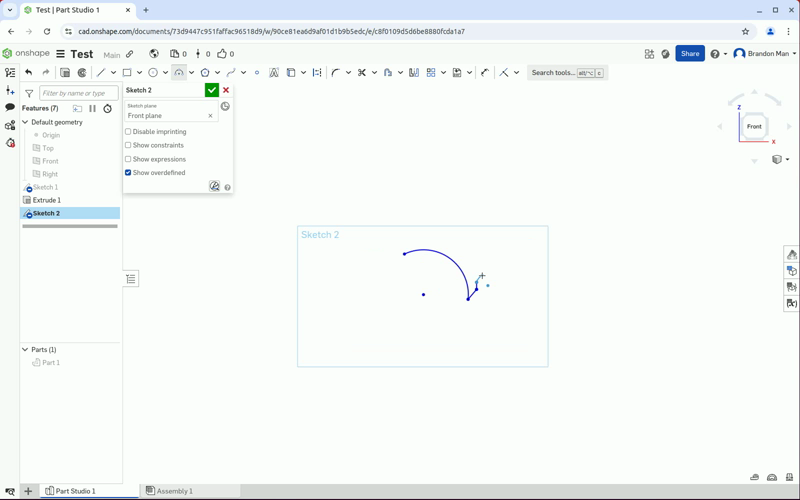
scroll(6)
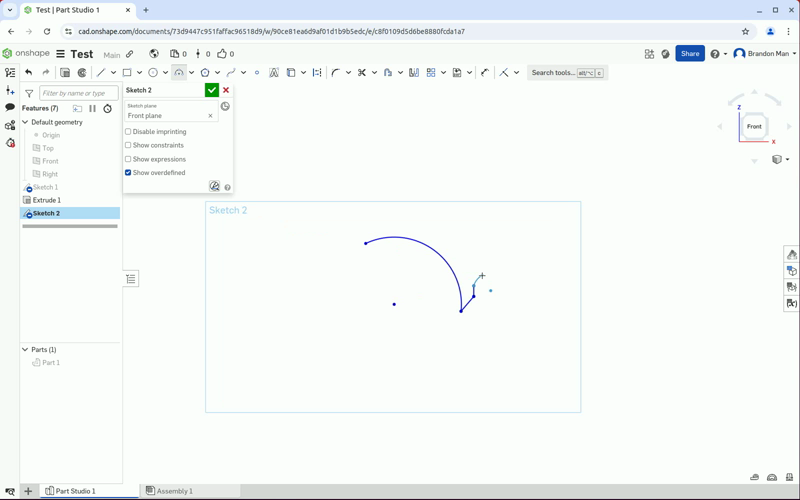
scroll(6)
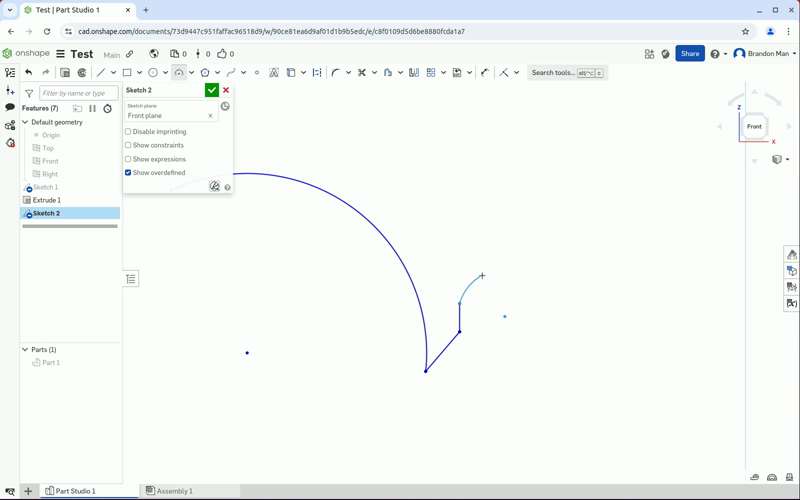
click(482, 275)
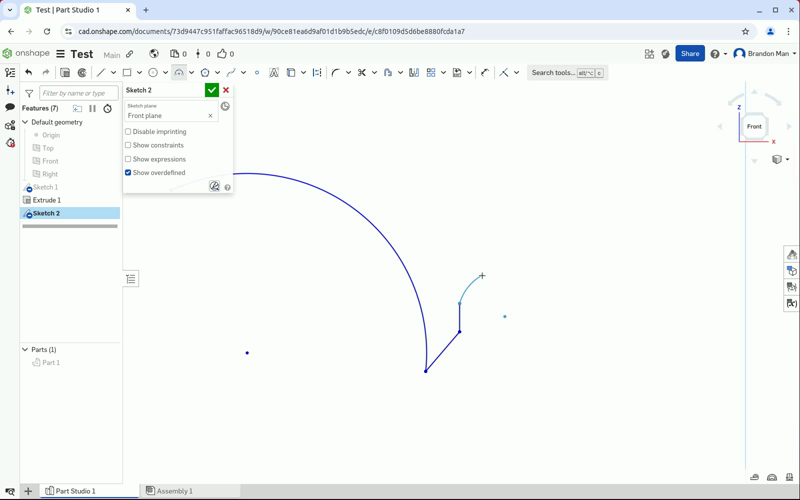
scroll(-6)
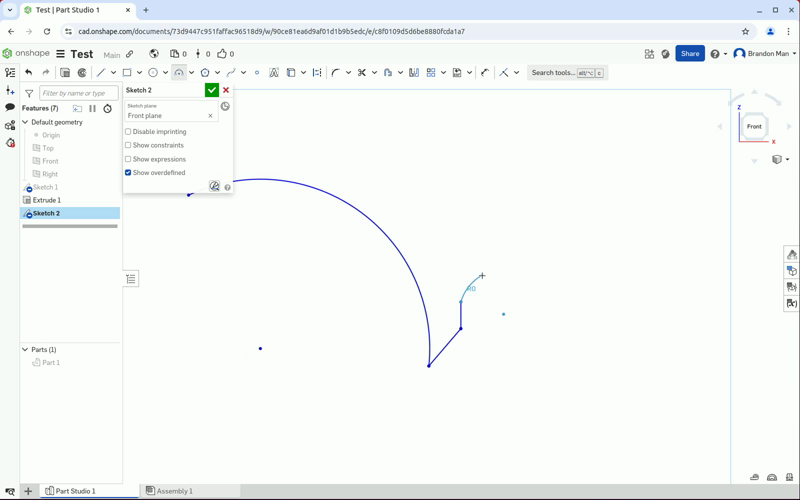
scroll(-6)
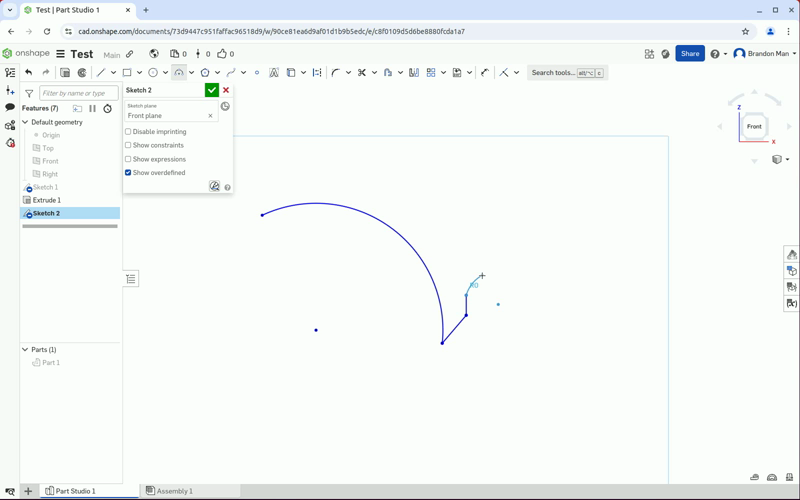
scroll(-6)
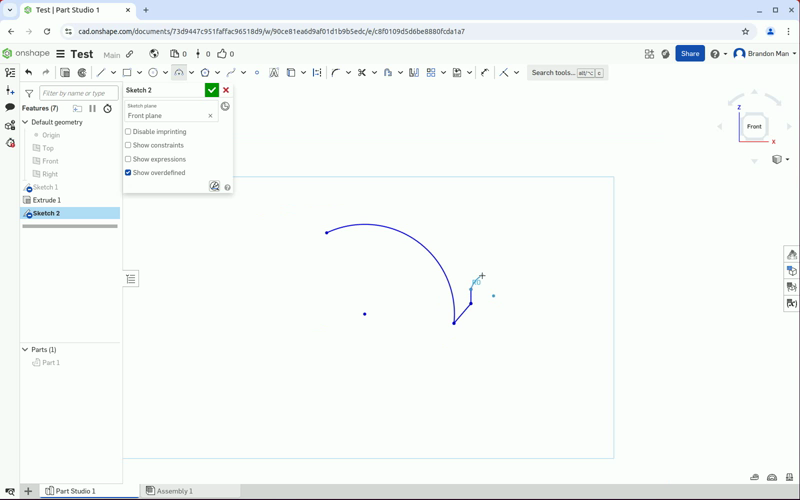
scroll(-6)
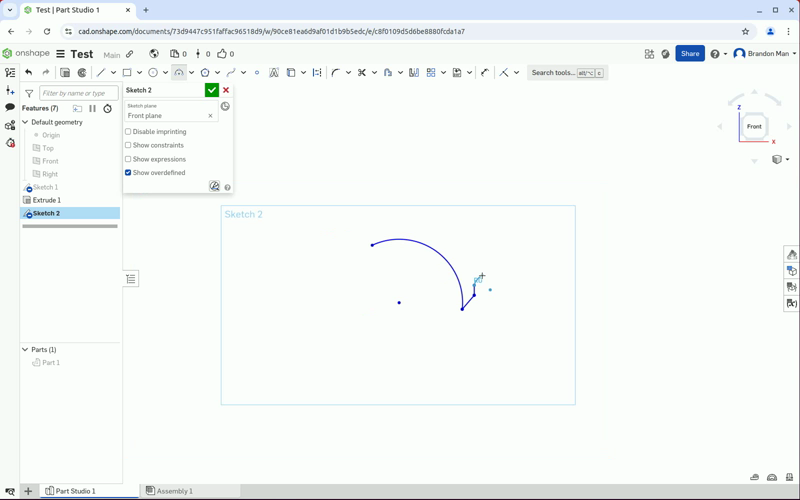
scroll(-6)
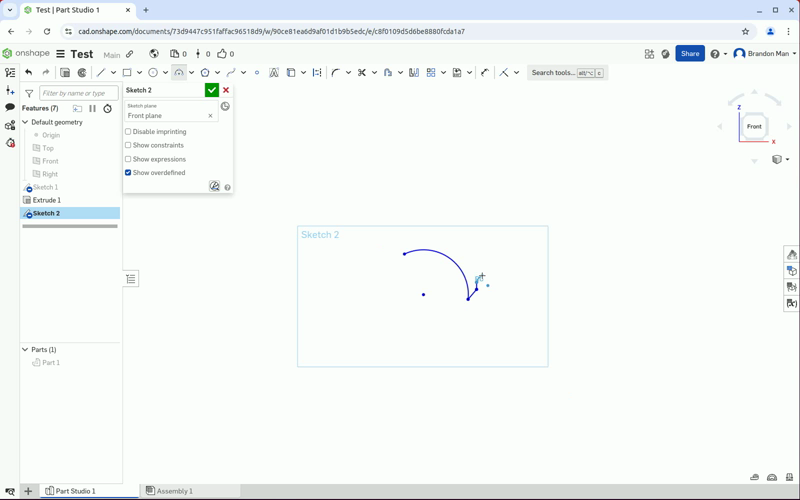
scroll(-6)
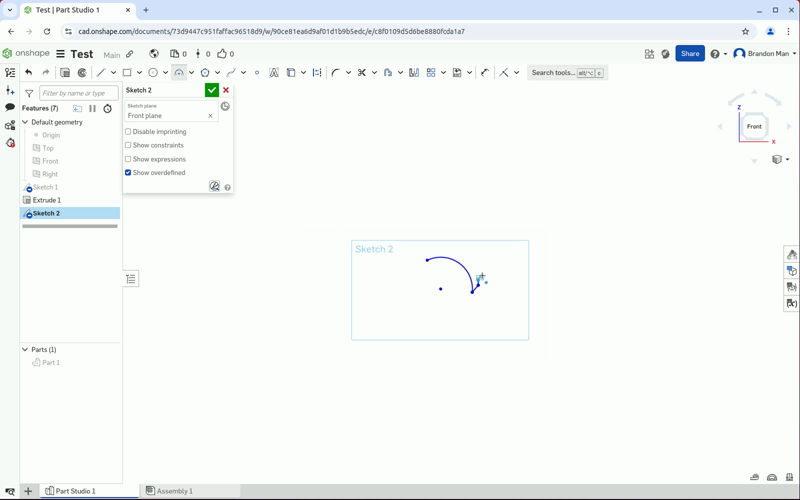
scroll(-6)
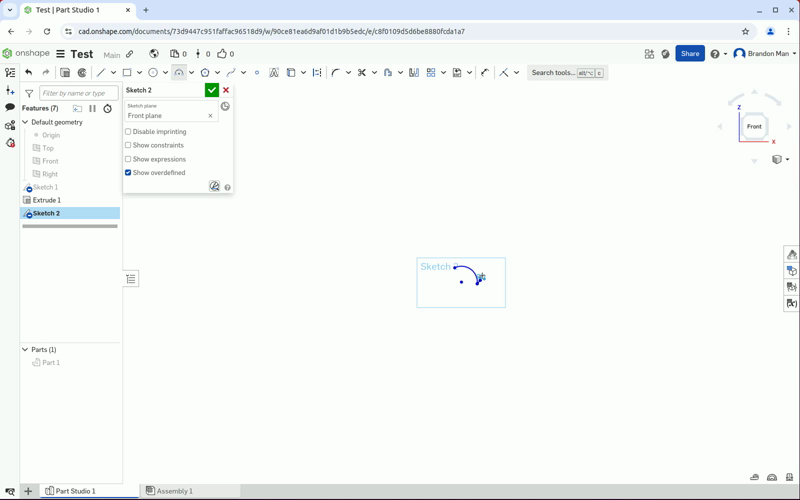
mouse_move(480, 275)
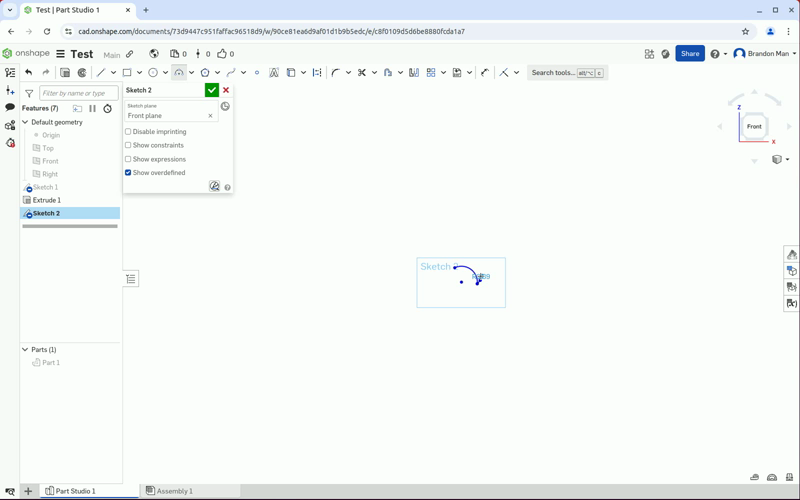
scroll(6)
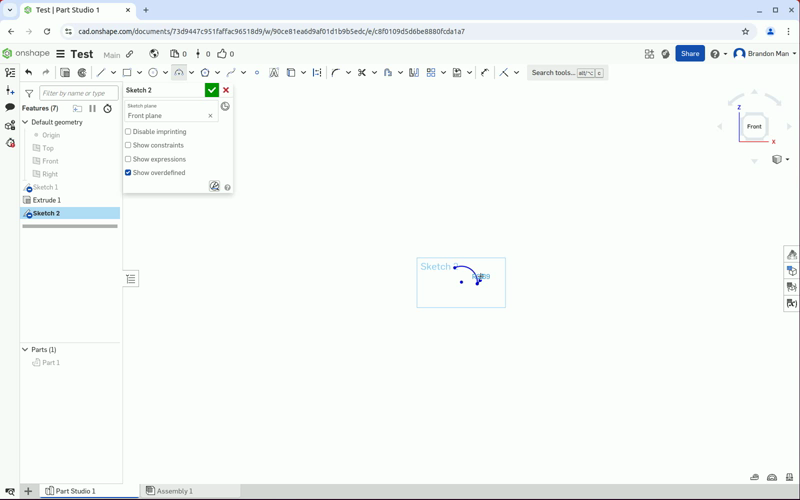
scroll(6)
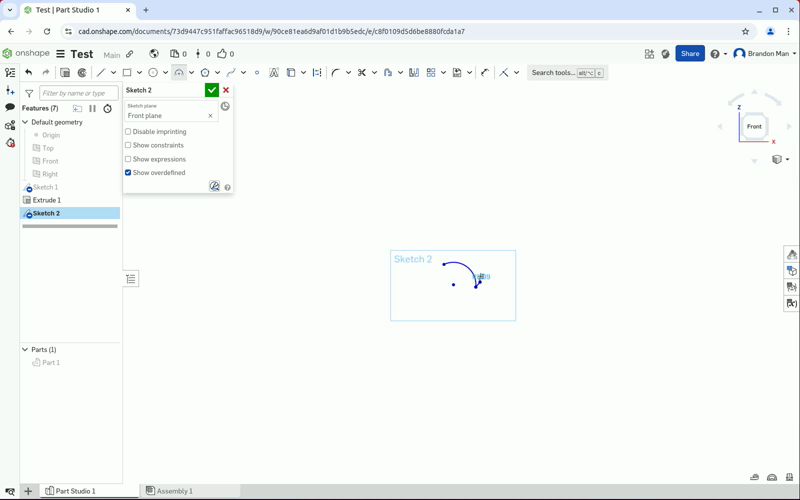
scroll(6)
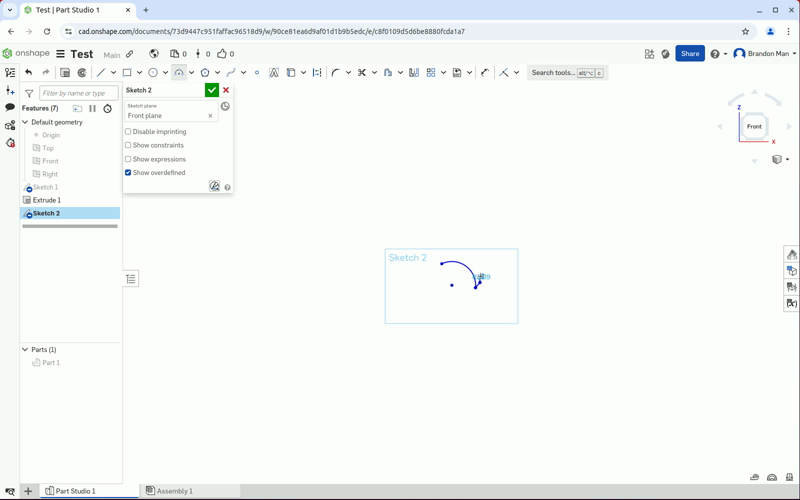
scroll(6)
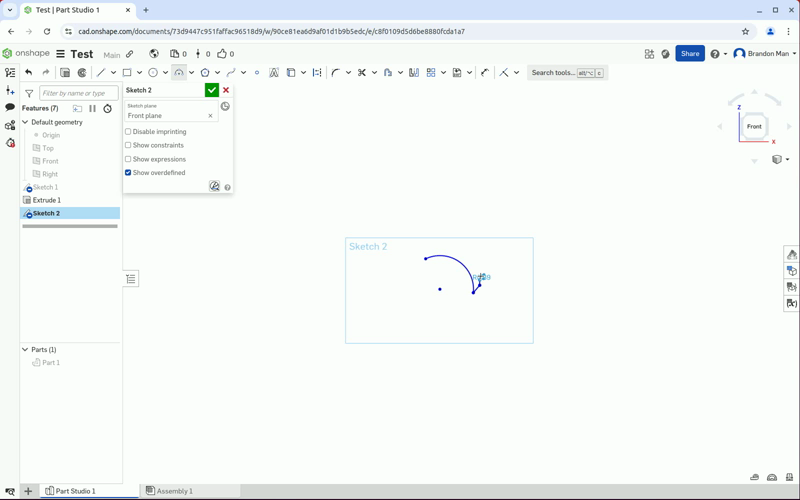
scroll(6)
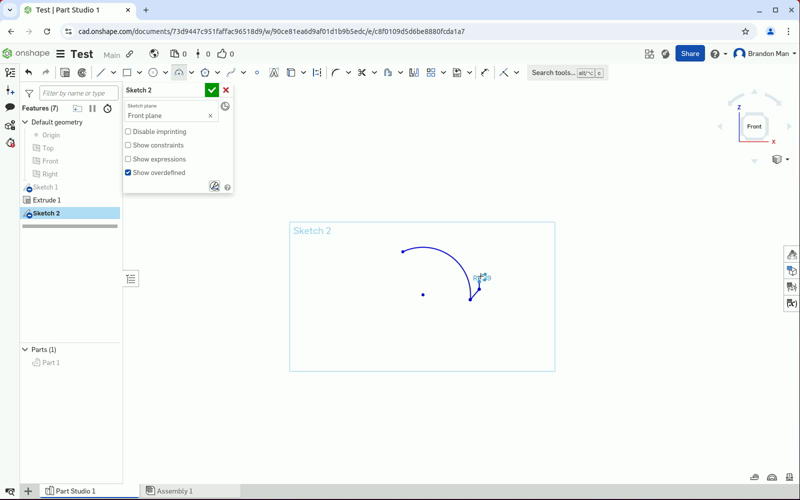
scroll(6)
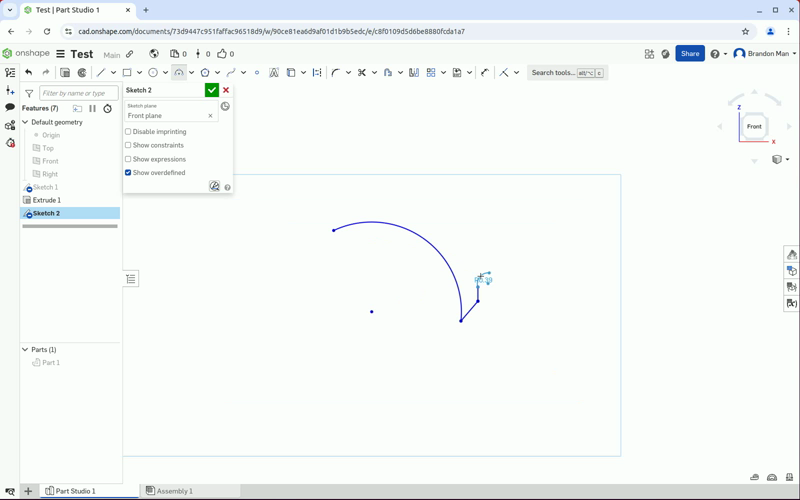
scroll(6)
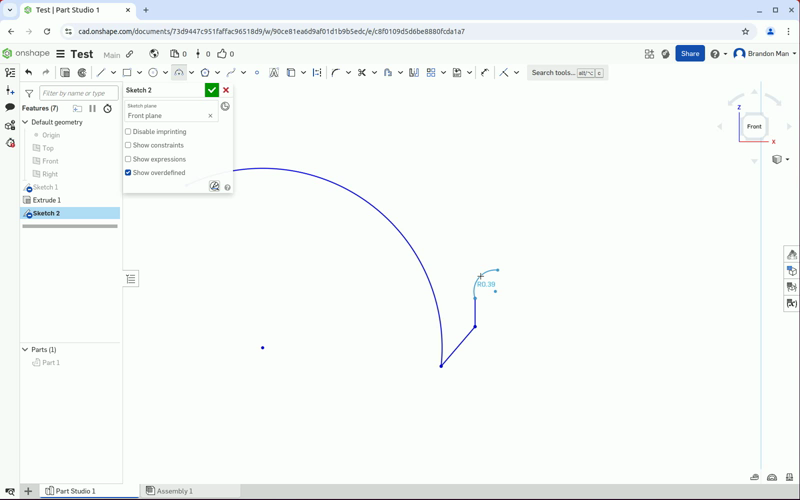
click(480, 275)
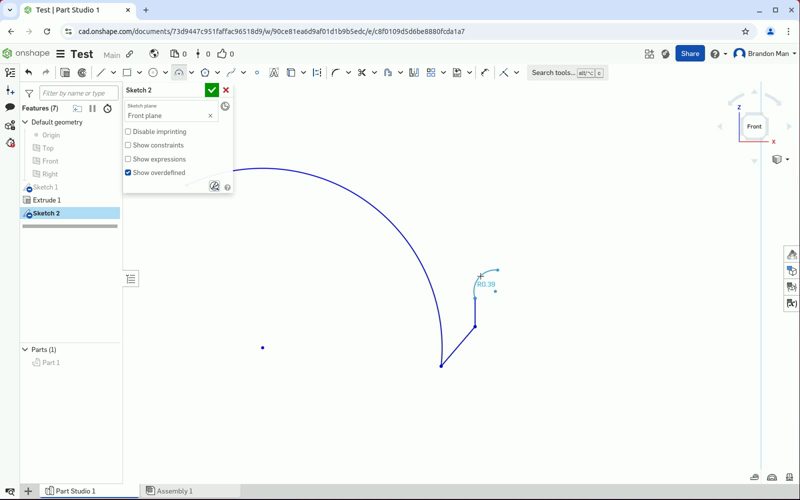
scroll(-6)
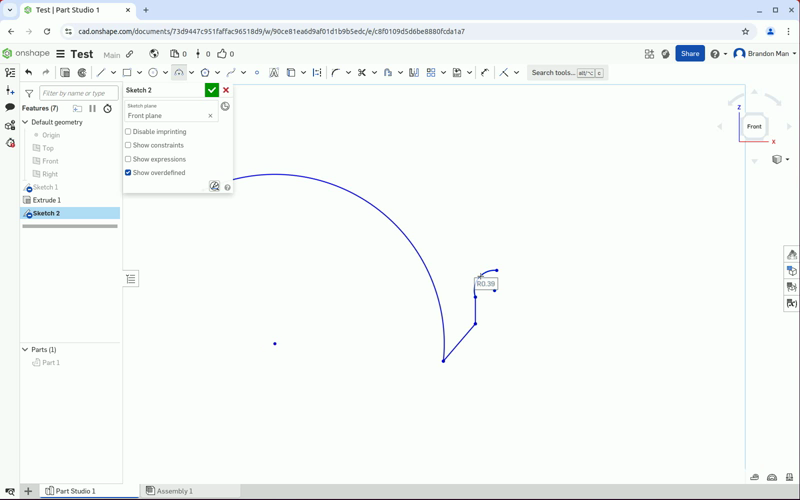
scroll(-6)
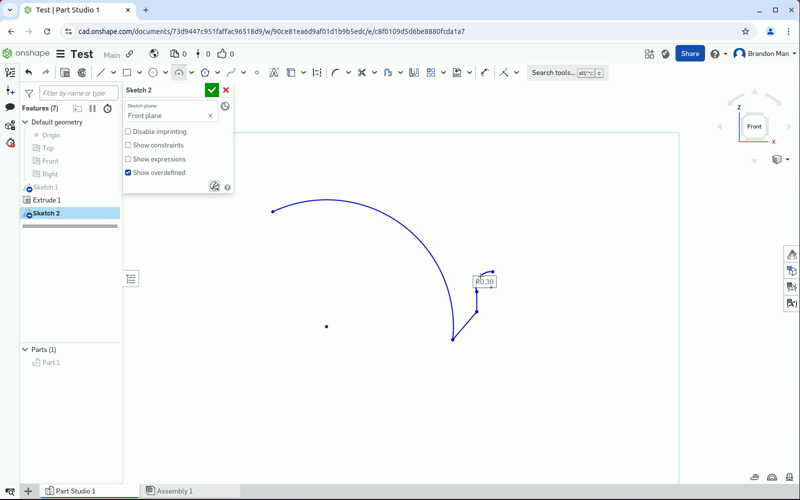
scroll(-6)
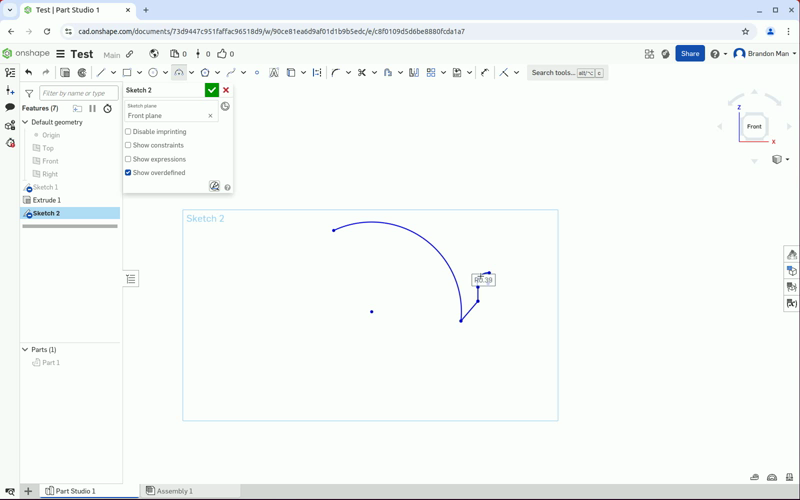
scroll(-6)
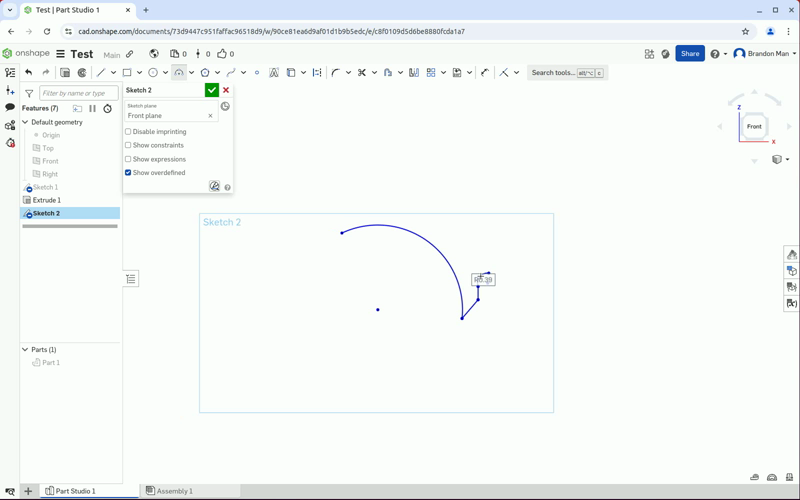
scroll(-6)
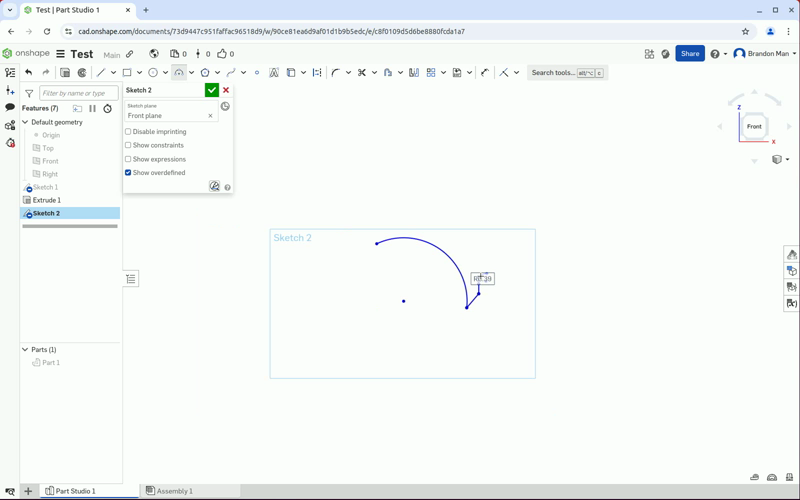
scroll(-6)
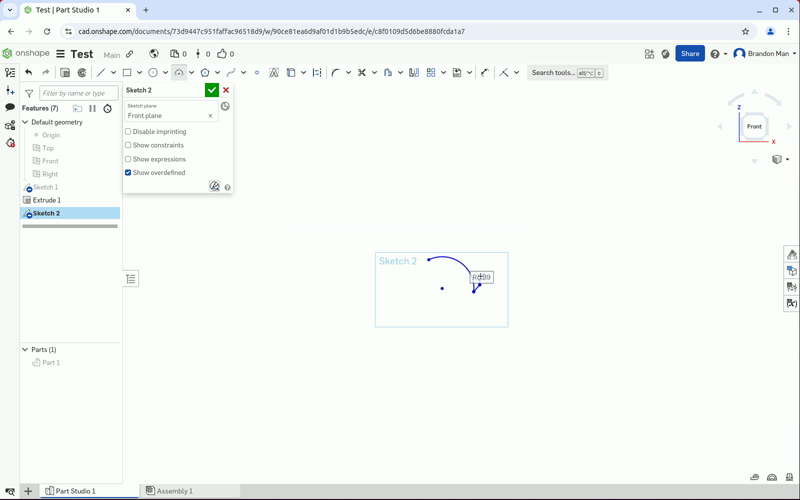
scroll(-6)
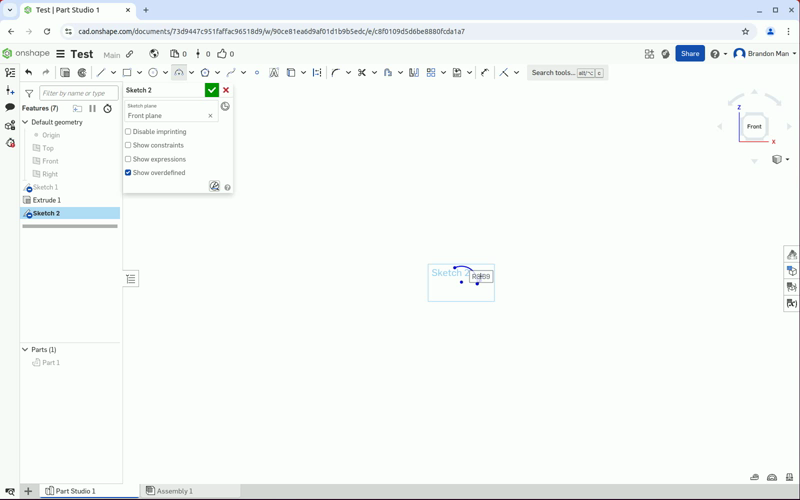
key_up(shift)
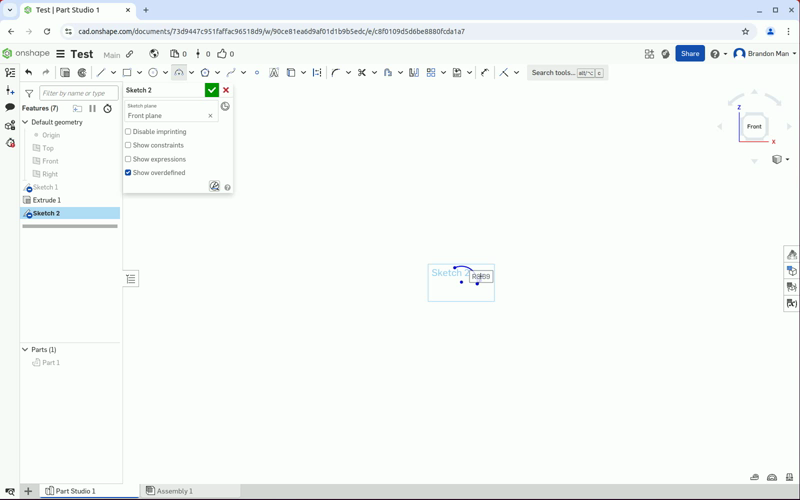
key(esc)
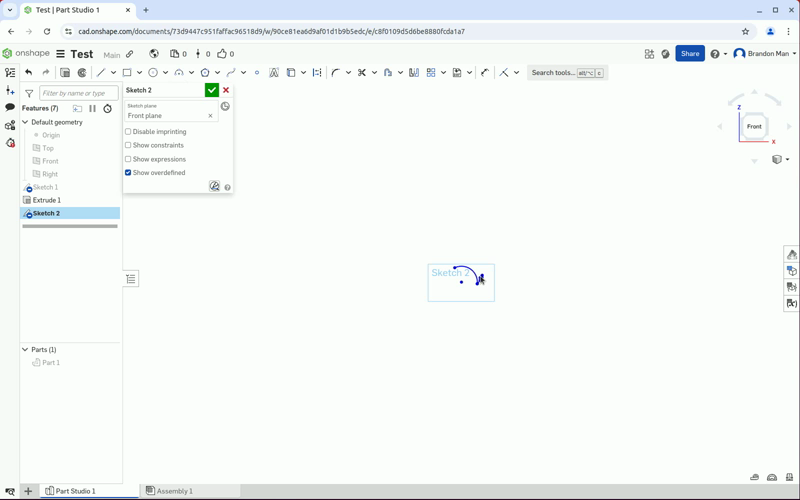
key(l)
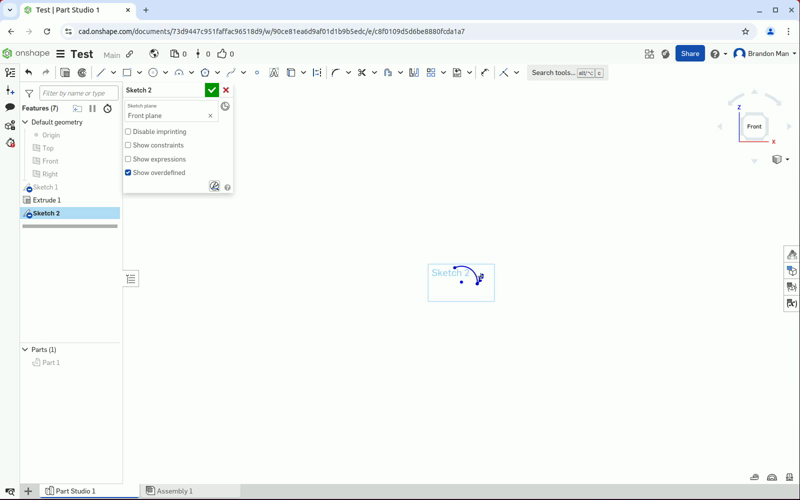
mouse_move(482, 275)
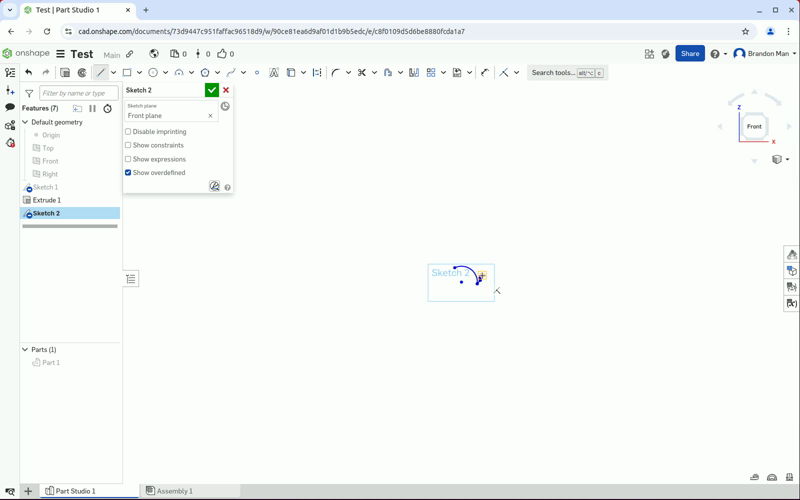
scroll(6)
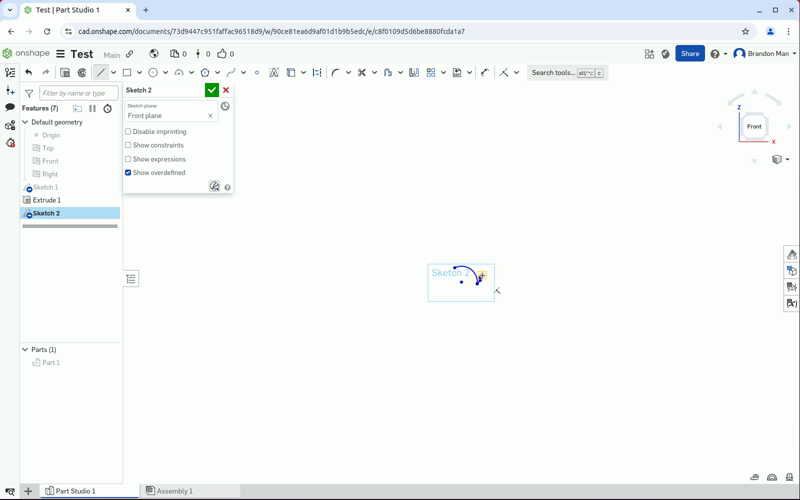
scroll(6)
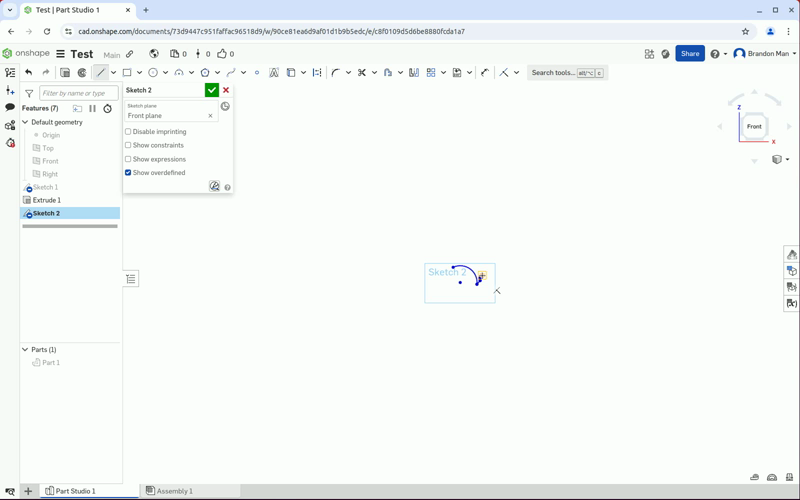
scroll(6)
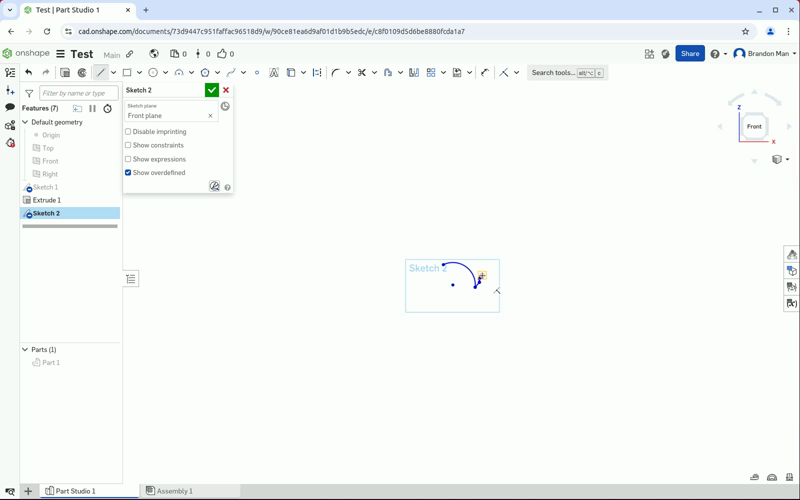
scroll(6)
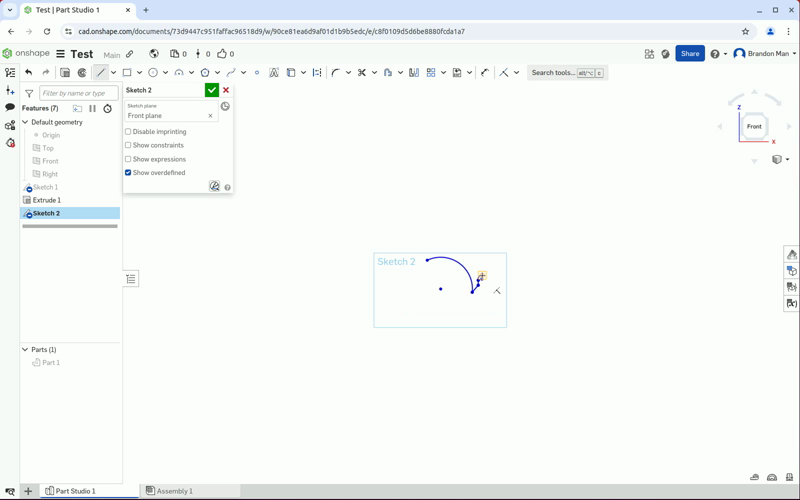
scroll(6)
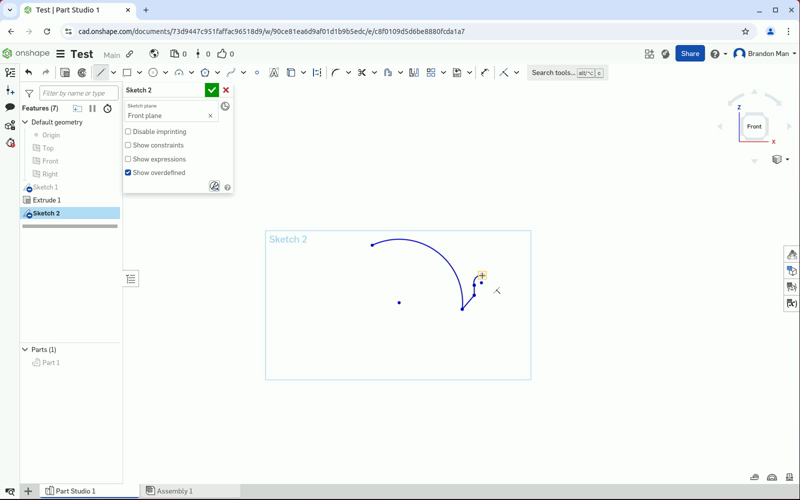
scroll(6)
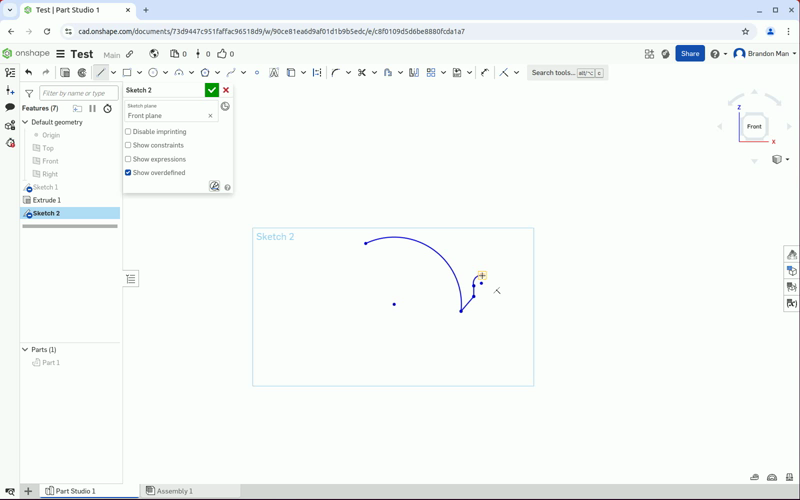
scroll(6)
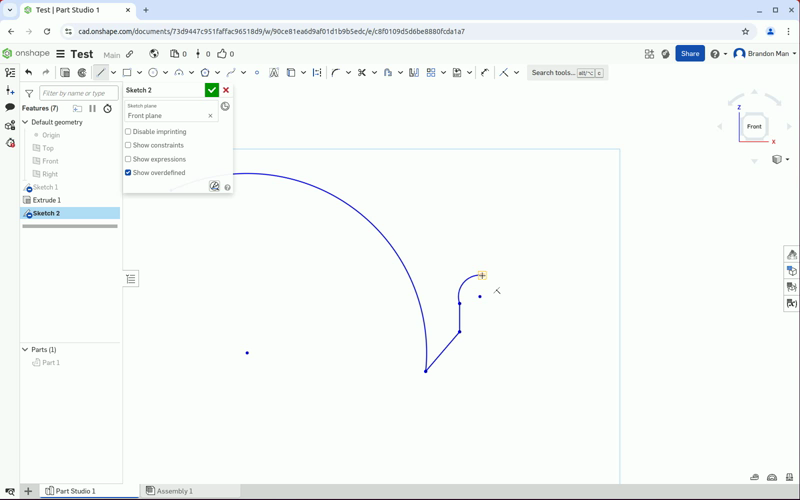
click(482, 275)
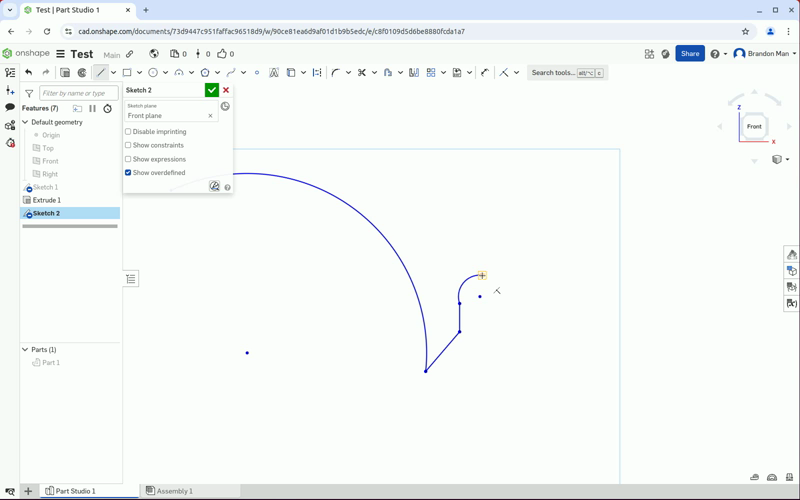
scroll(-6)
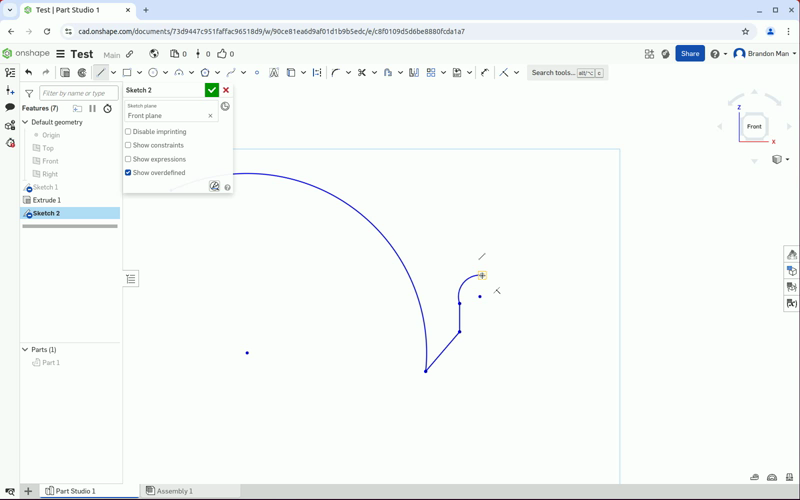
scroll(-6)
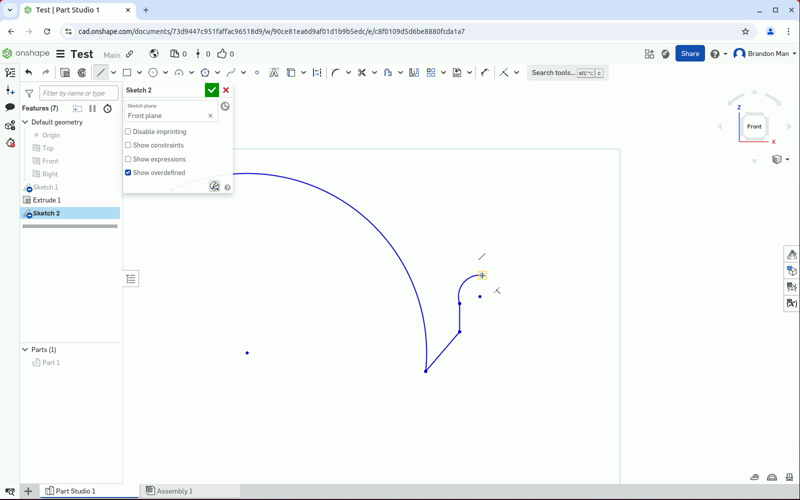
scroll(-6)
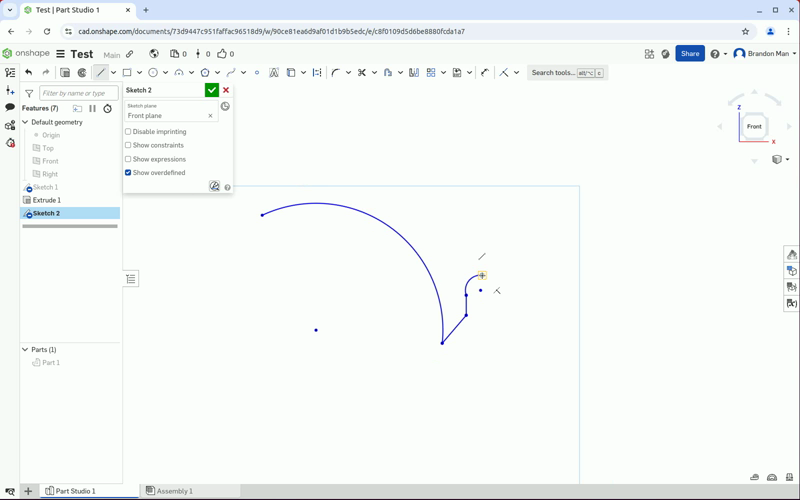
scroll(-6)
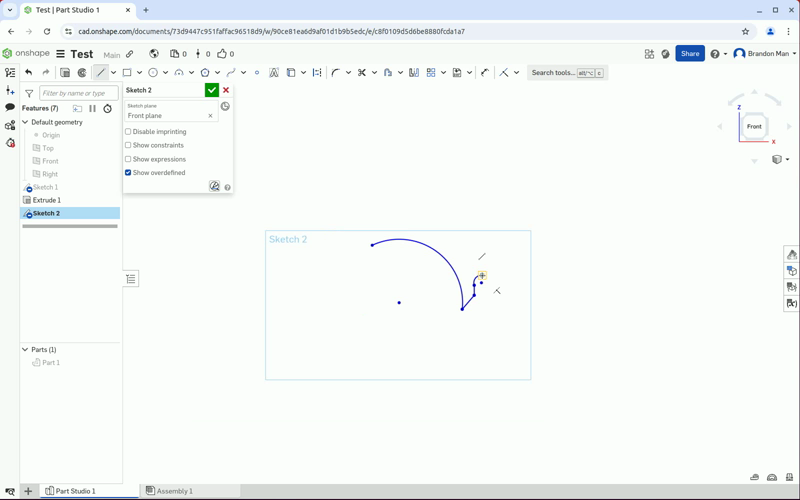
scroll(-6)
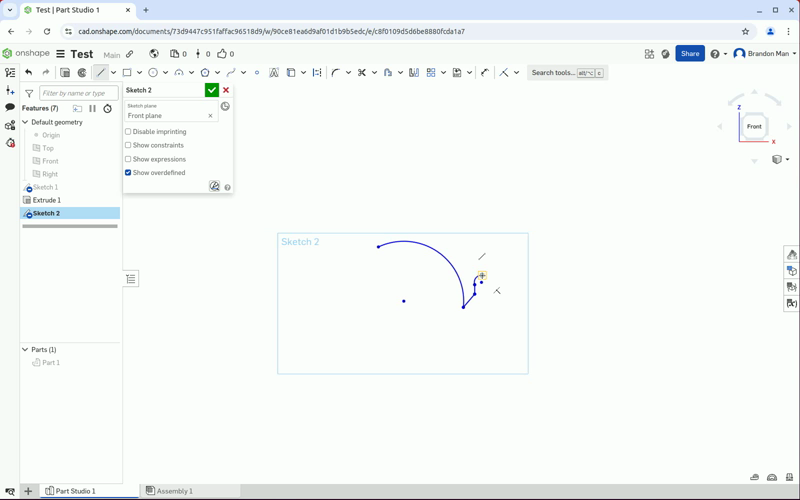
scroll(-6)
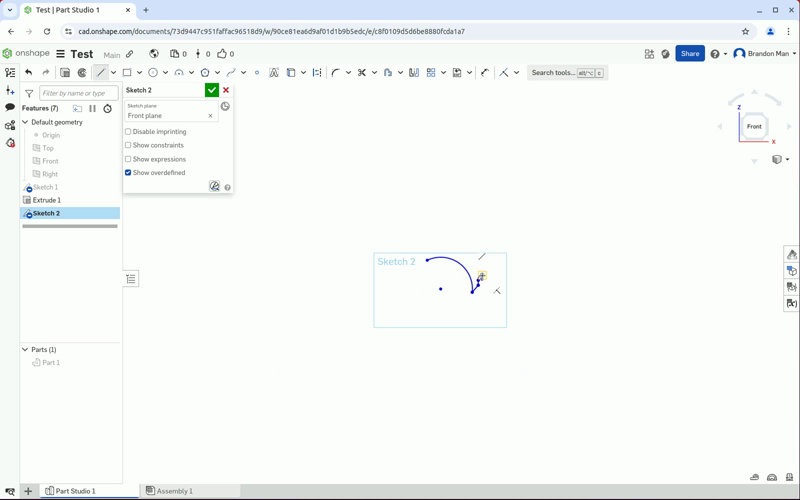
scroll(-6)
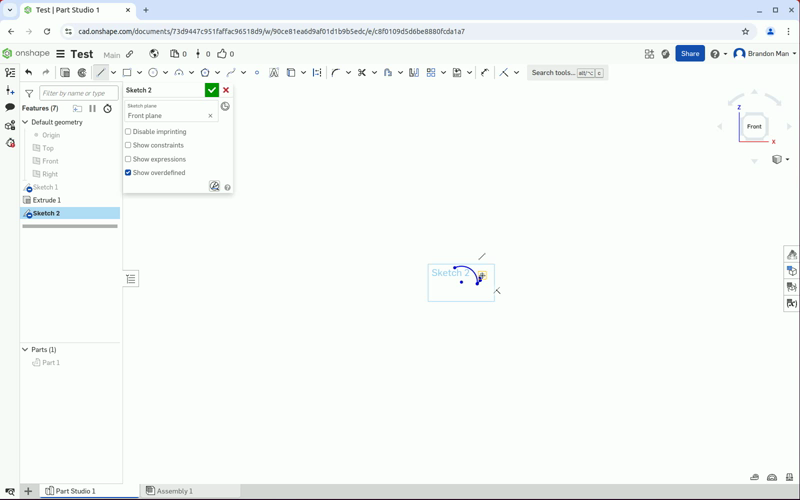
key_down(shift)
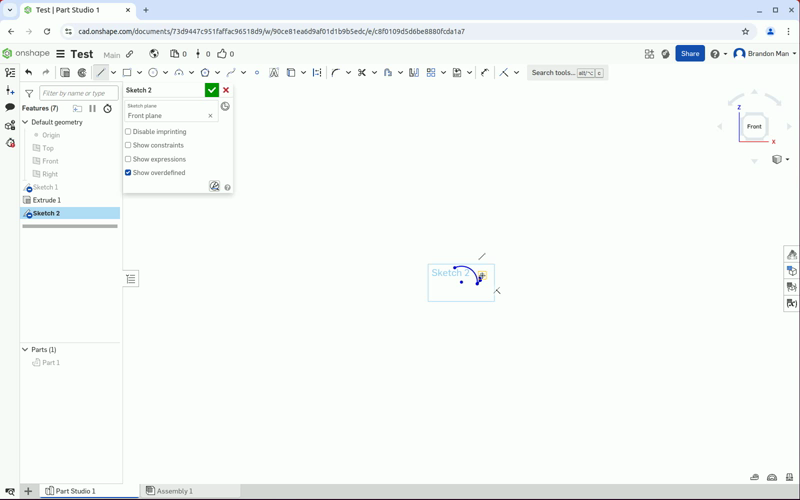
mouse_move(512, 275)
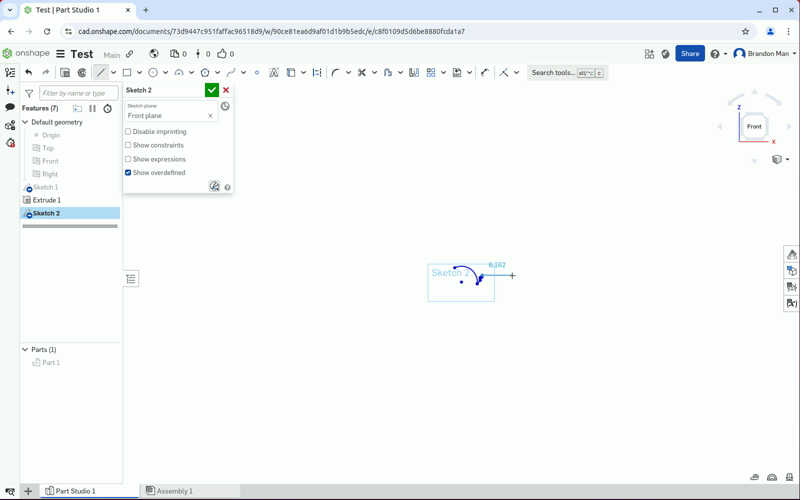
mouse_move(486, 275)
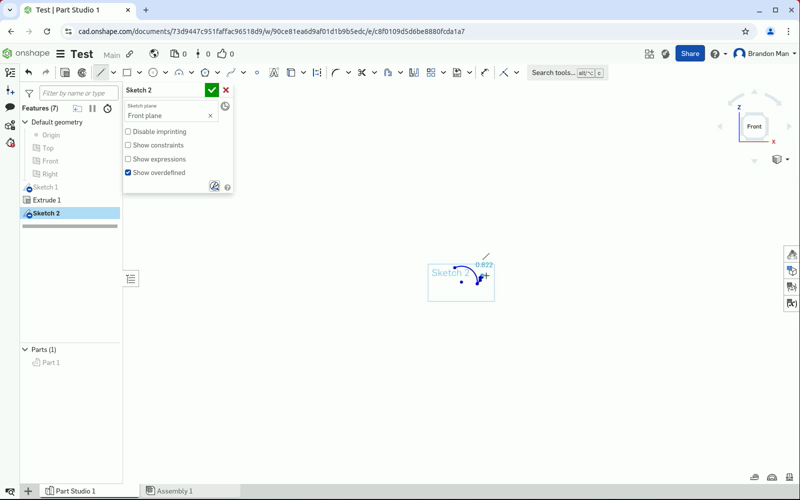
scroll(6)
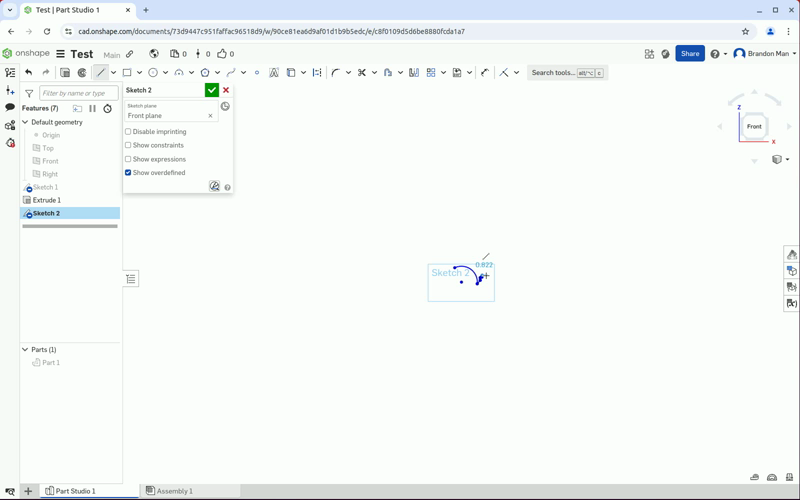
scroll(6)
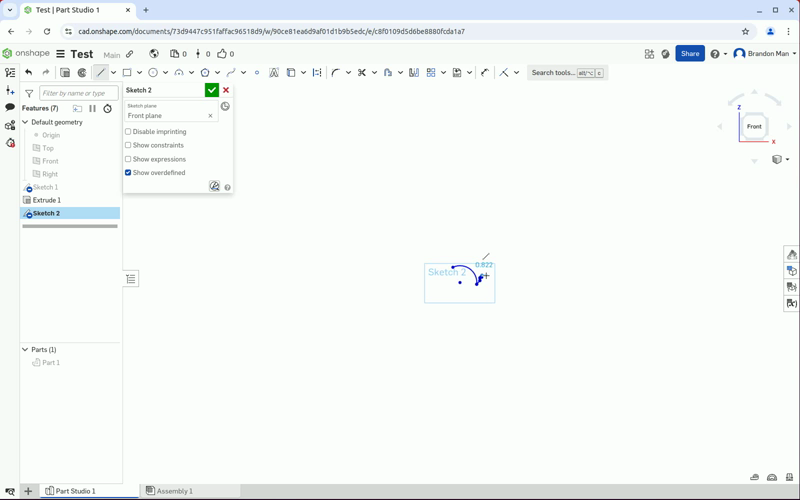
scroll(6)
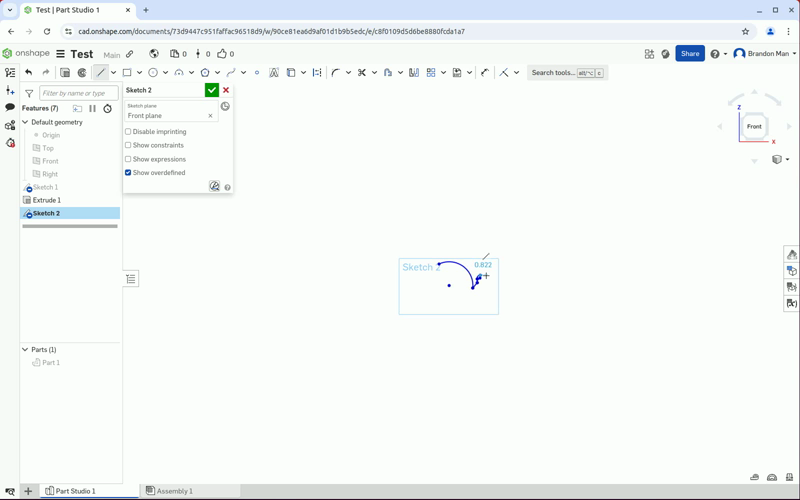
scroll(6)
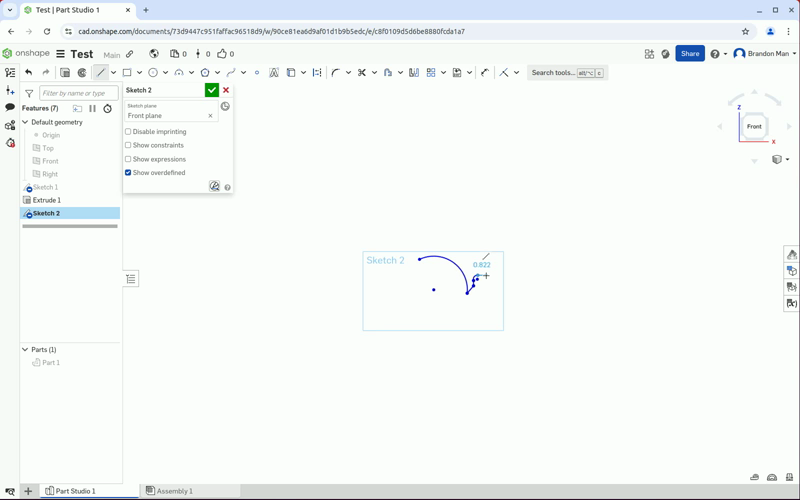
scroll(6)
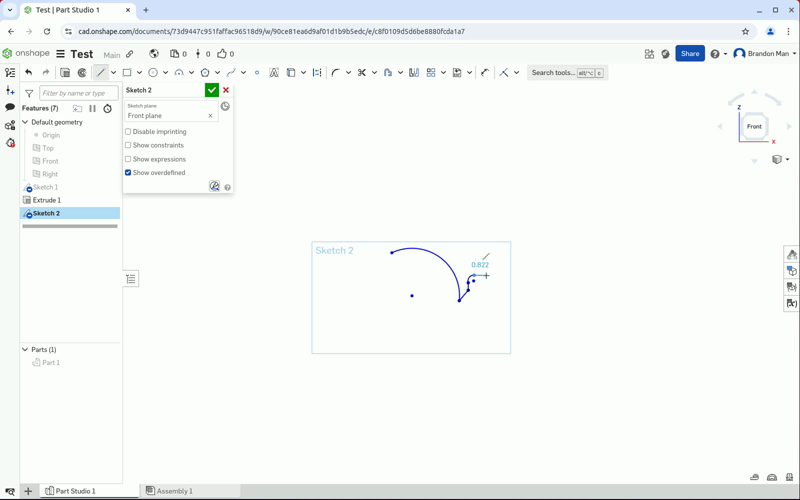
scroll(6)
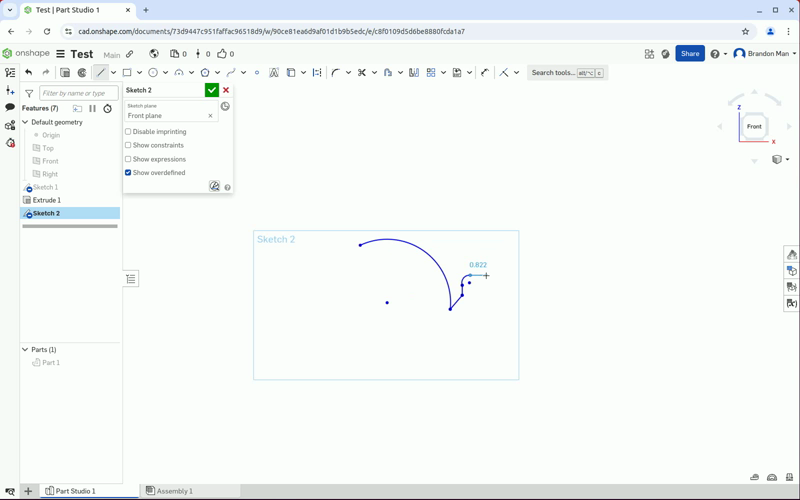
scroll(6)
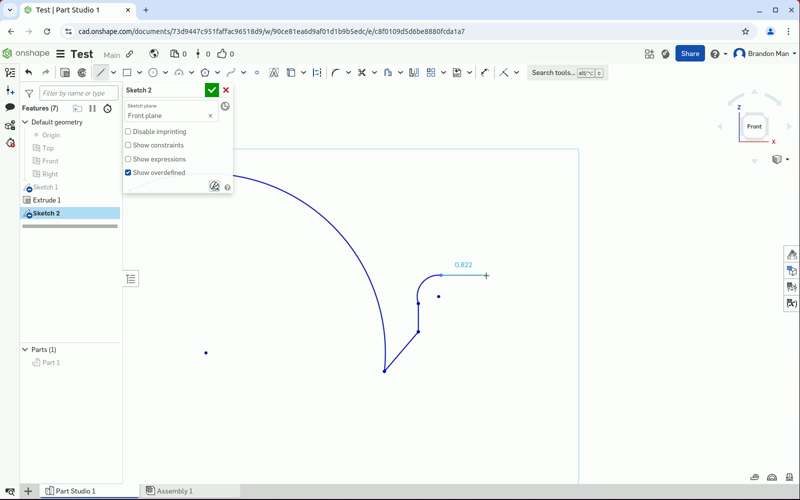
click(486, 275)
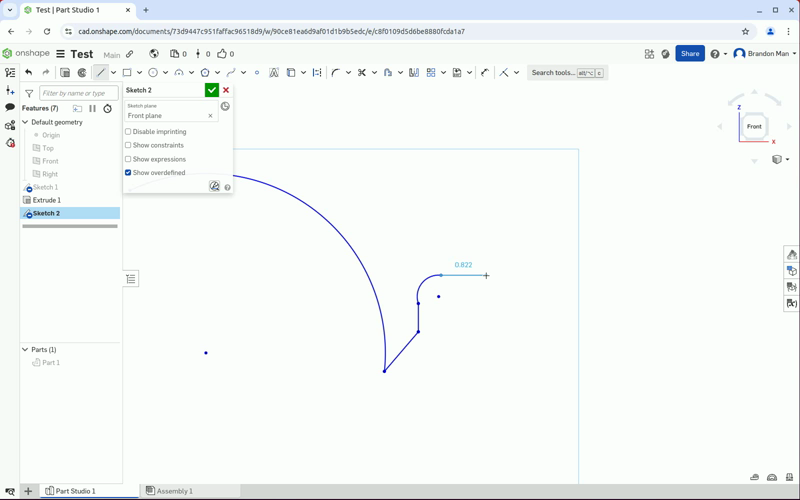
scroll(-6)
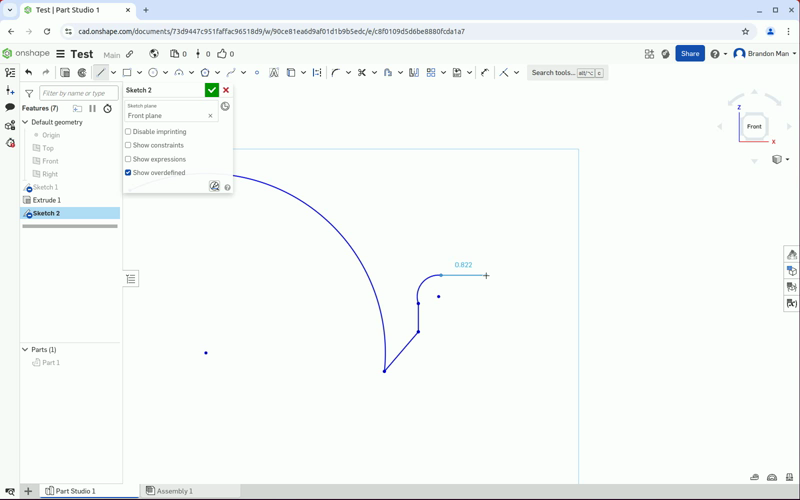
scroll(-6)
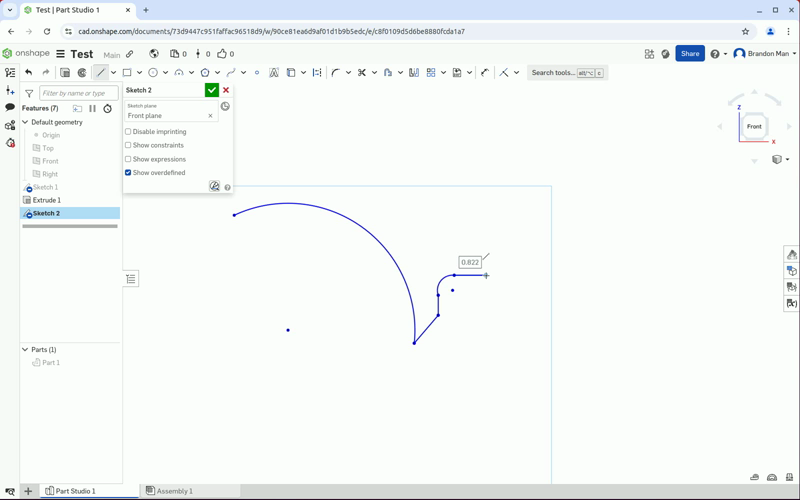
scroll(-6)
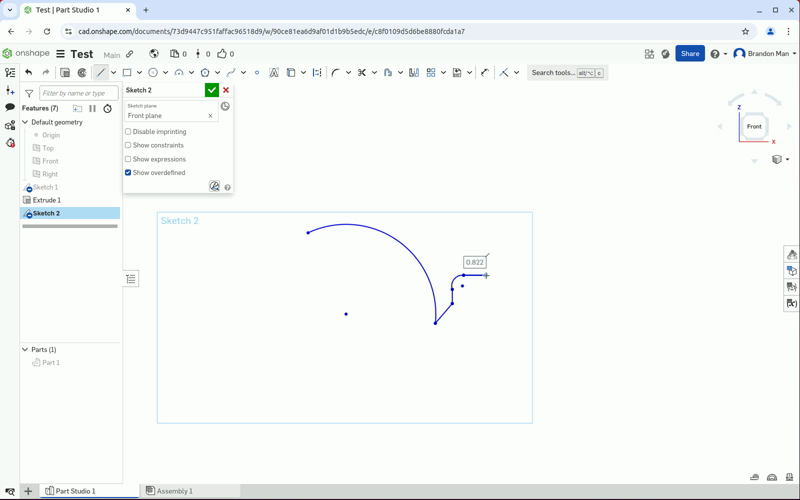
scroll(-6)
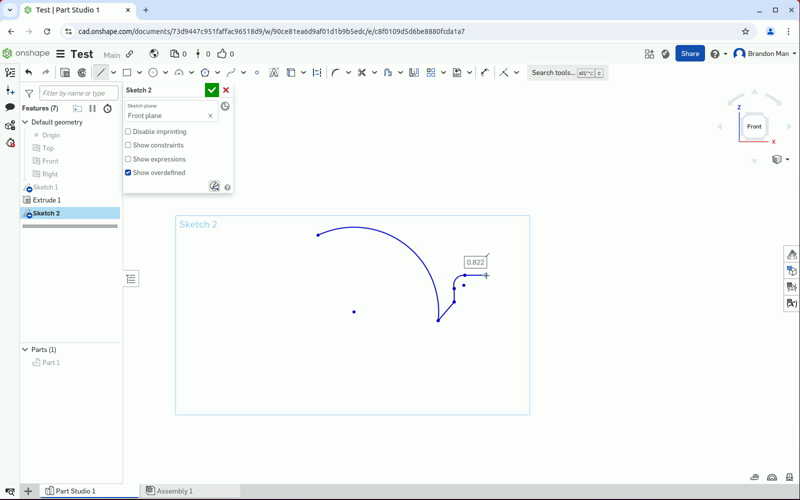
scroll(-6)
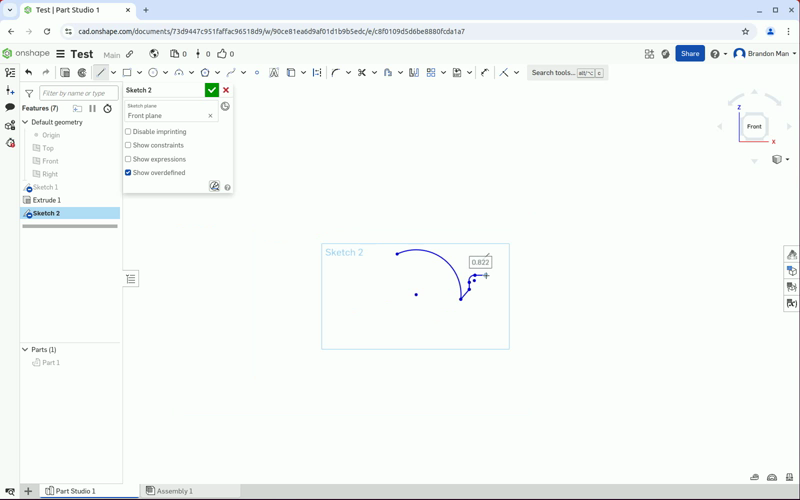
scroll(-6)
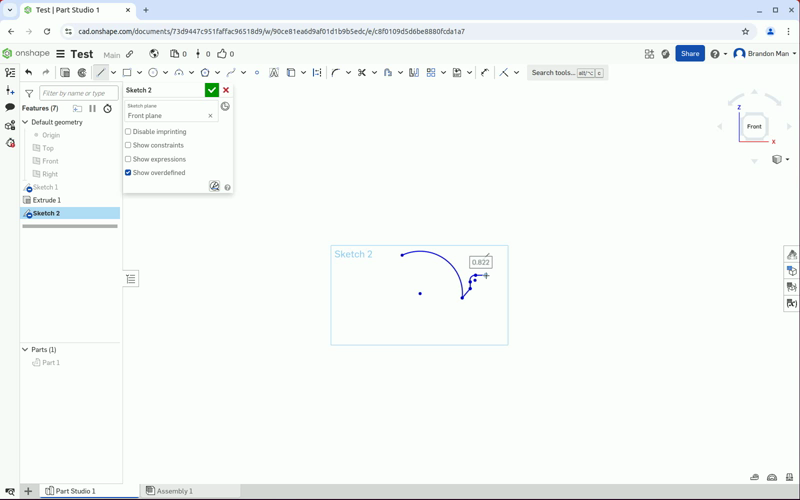
scroll(-6)
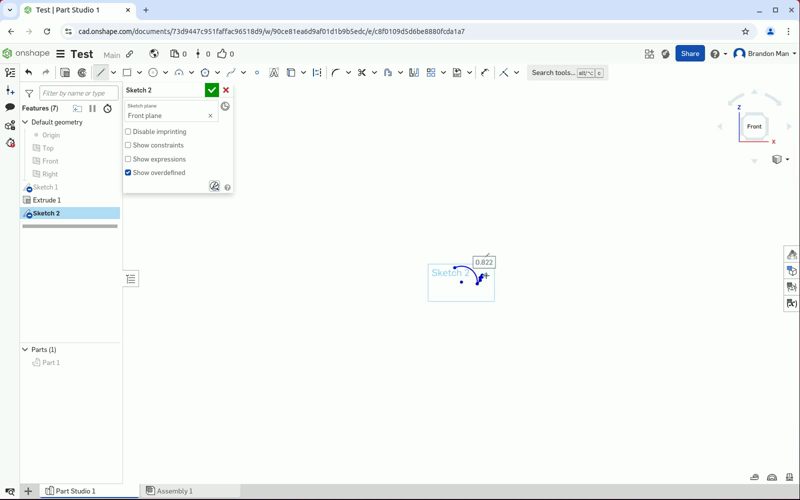
key_up(shift)
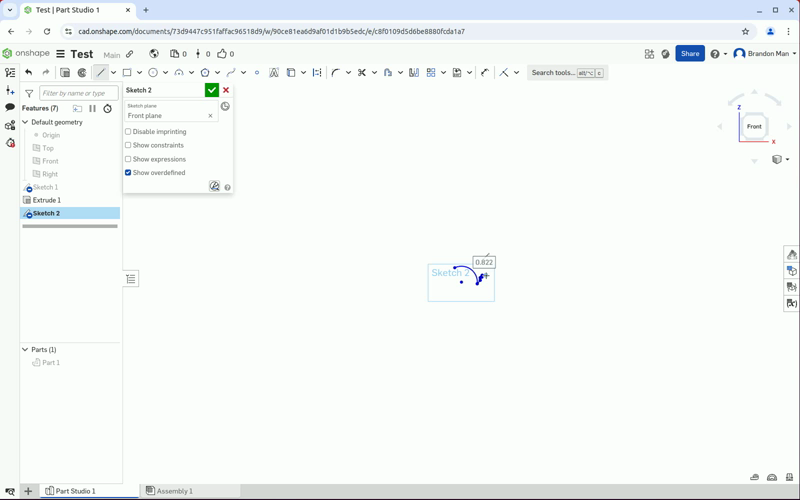
key_down(shift)
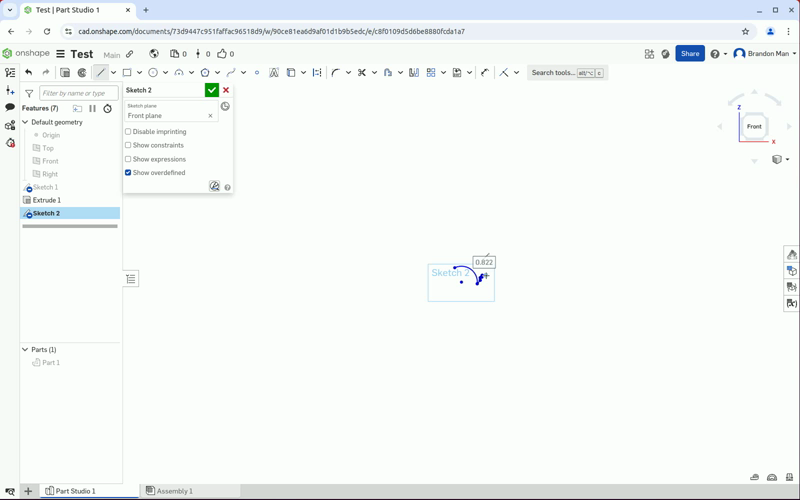
mouse_move(516, 275)
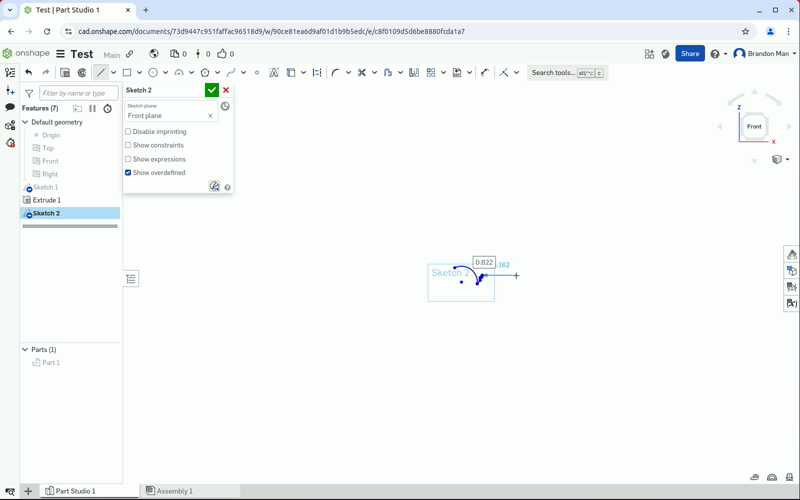
mouse_move(489, 276)
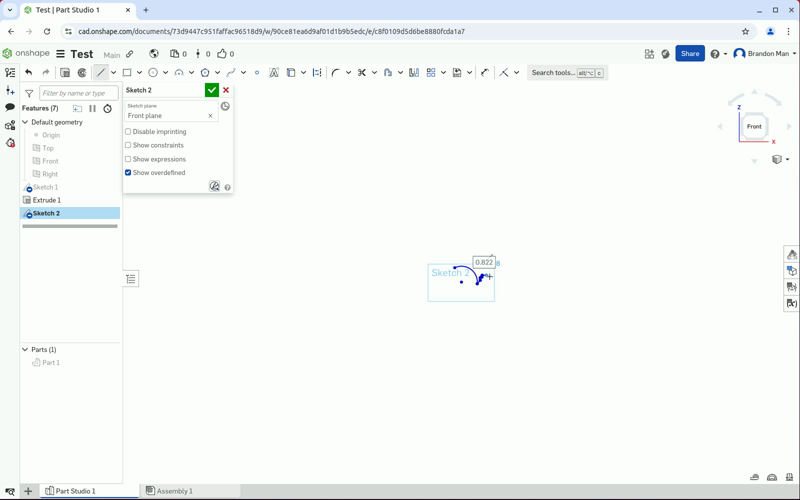
scroll(6)
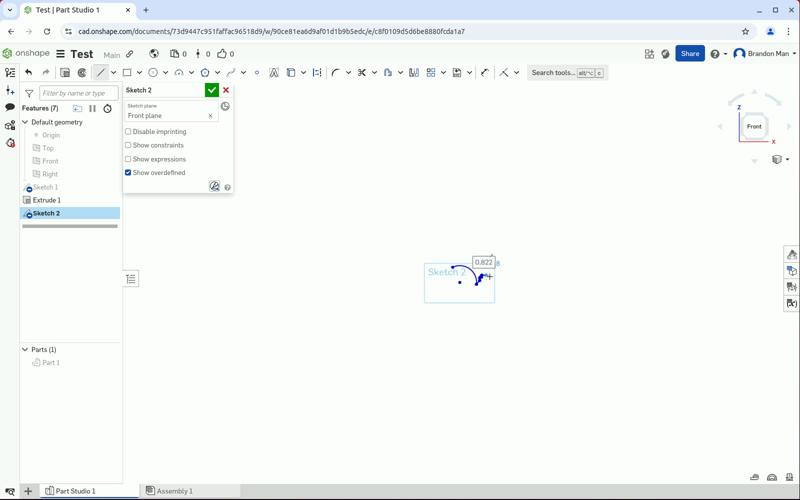
scroll(6)
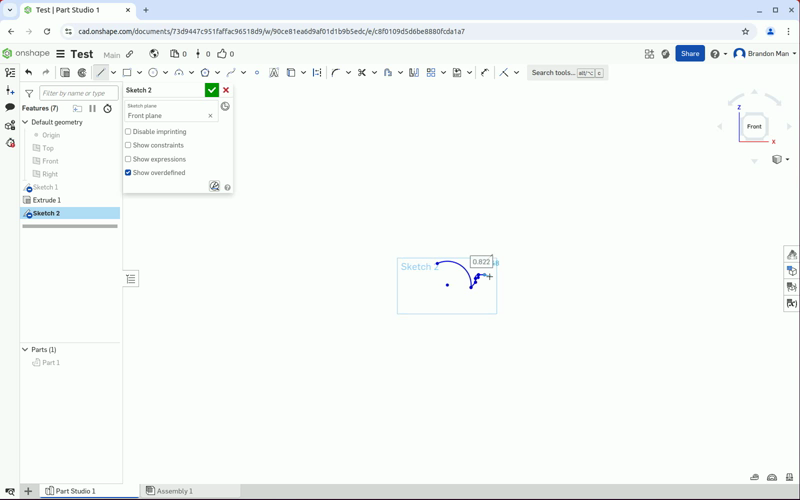
scroll(6)
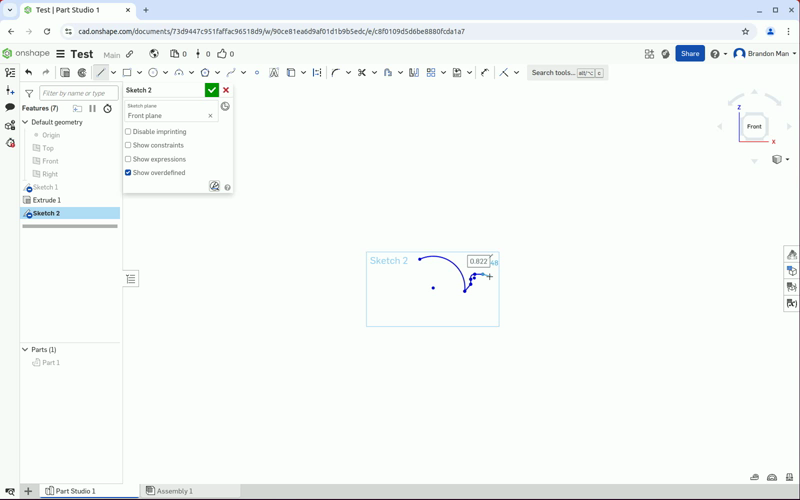
scroll(6)
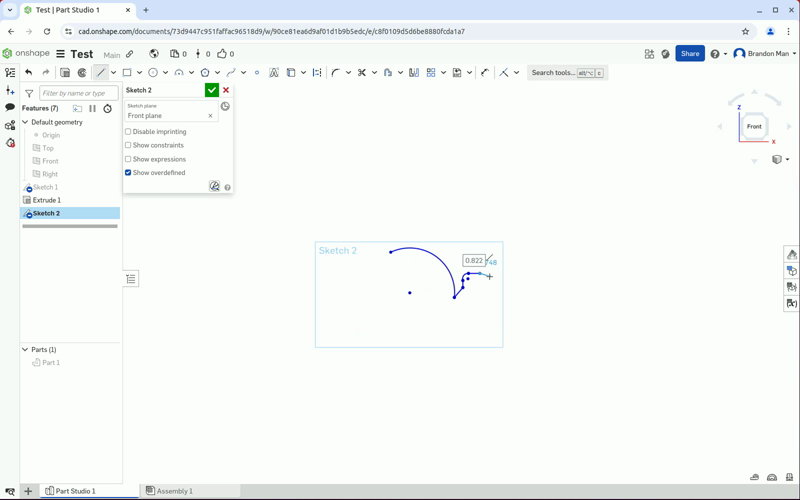
scroll(6)
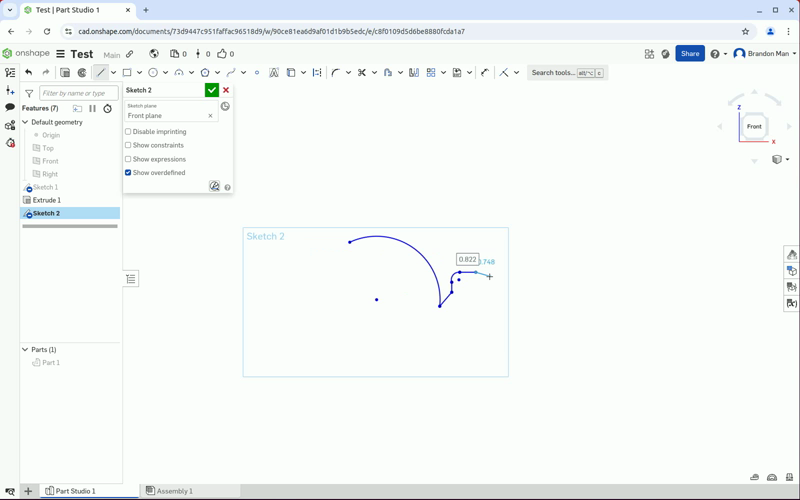
scroll(6)
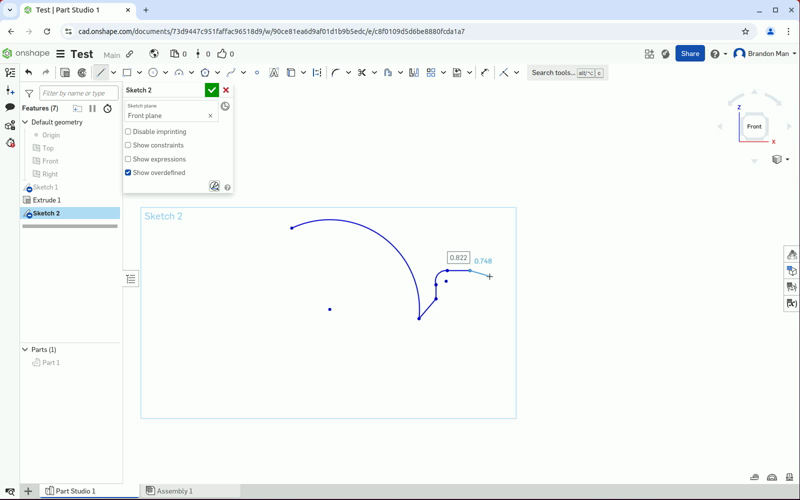
scroll(6)
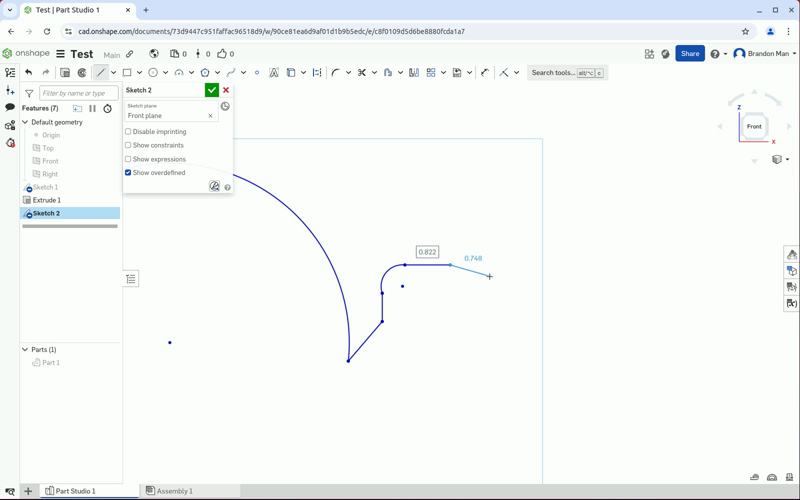
click(489, 276)
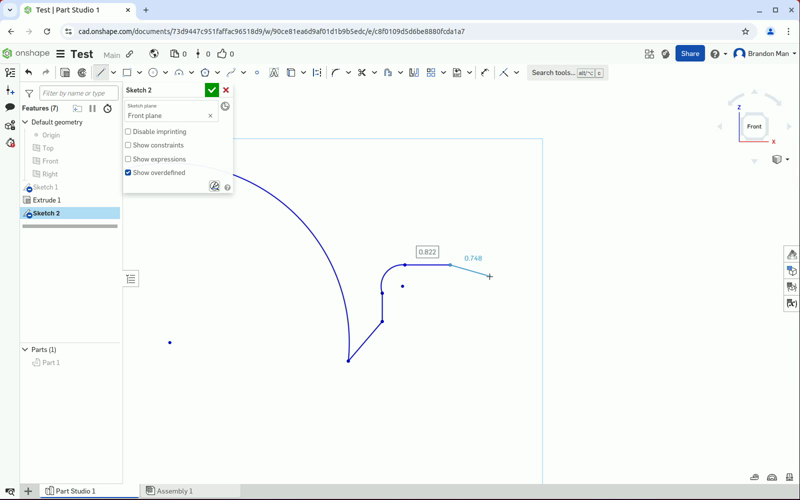
scroll(-6)
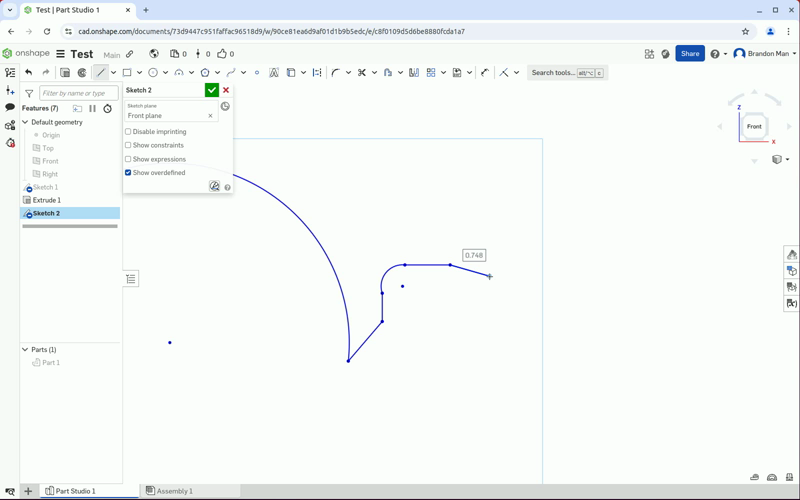
scroll(-6)
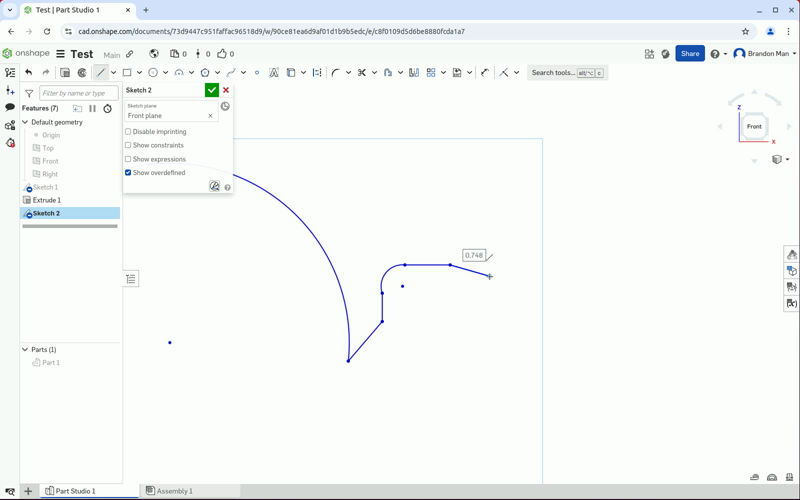
scroll(-6)
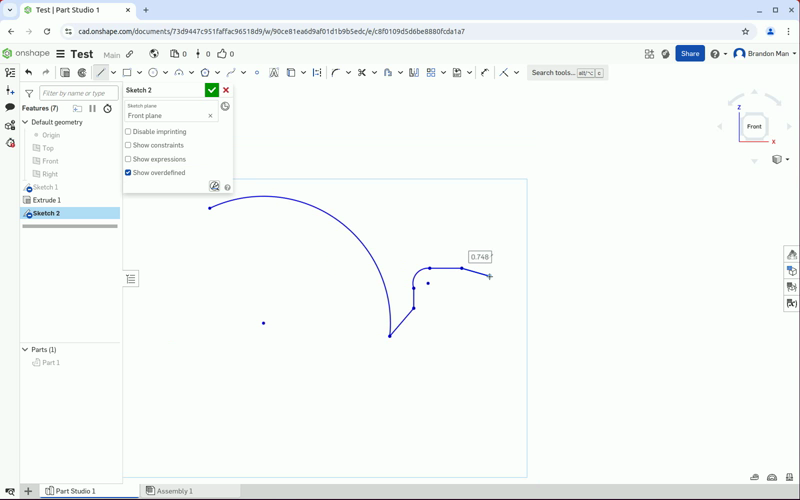
scroll(-6)
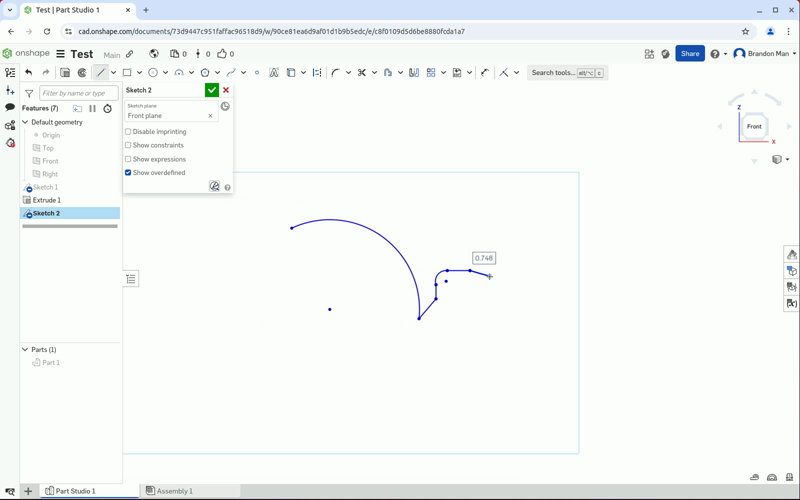
scroll(-6)
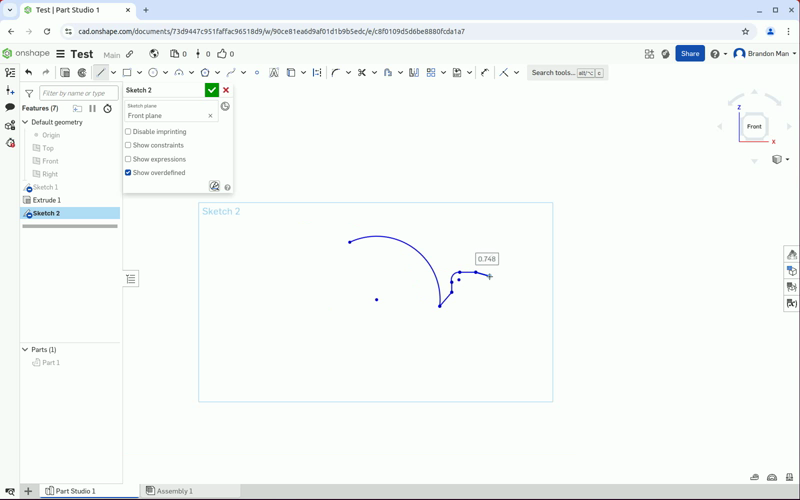
scroll(-6)
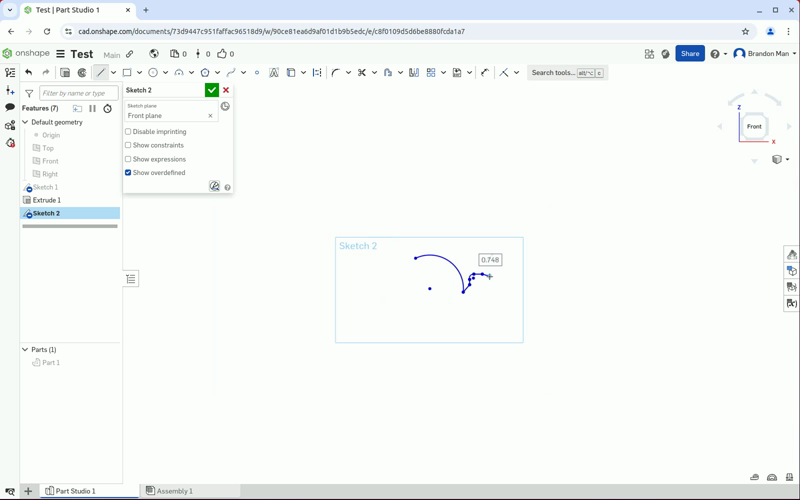
scroll(-6)
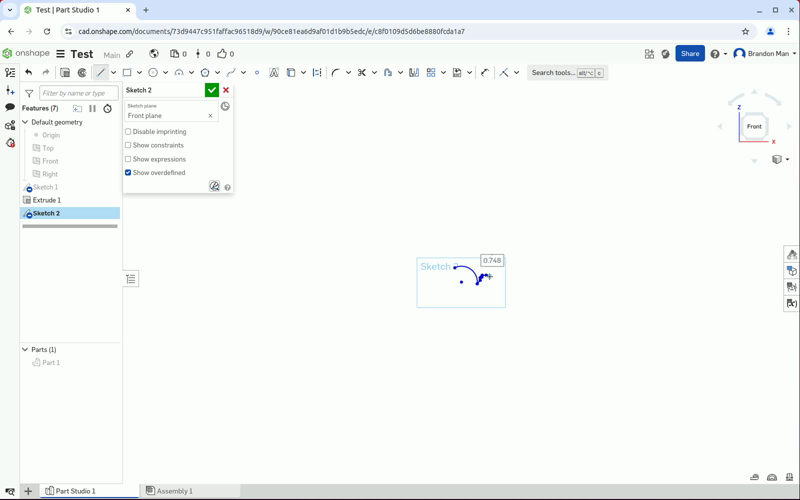
key_up(shift)
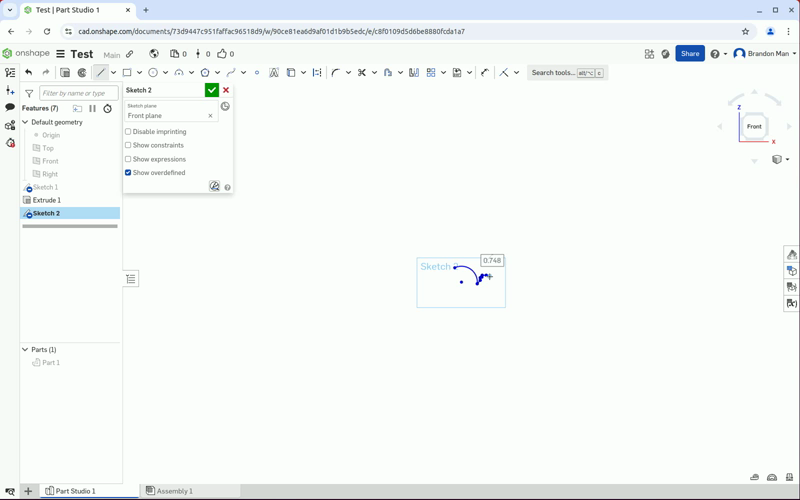
key_down(shift)
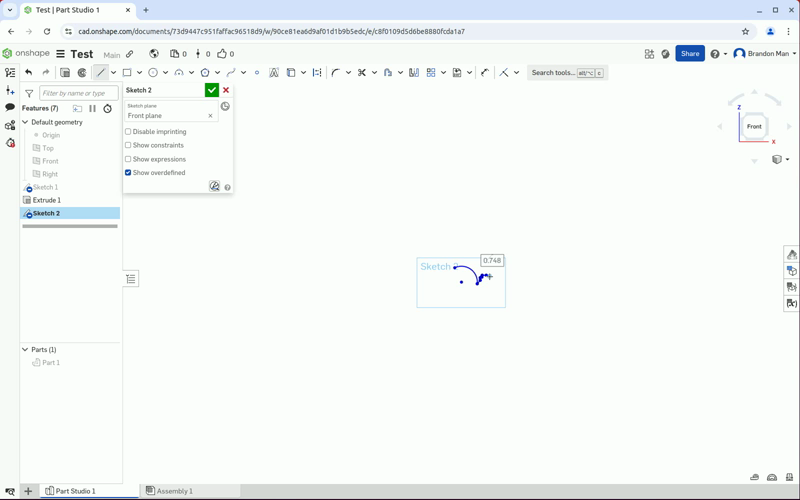
mouse_move(519, 276)
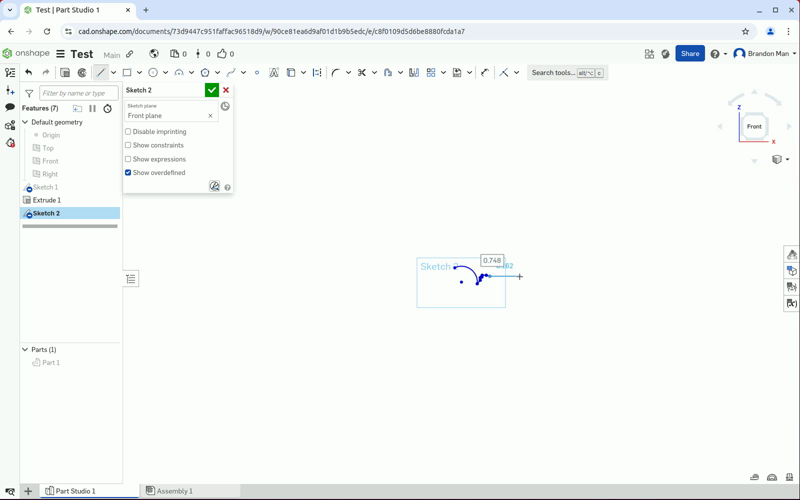
mouse_move(489, 264)
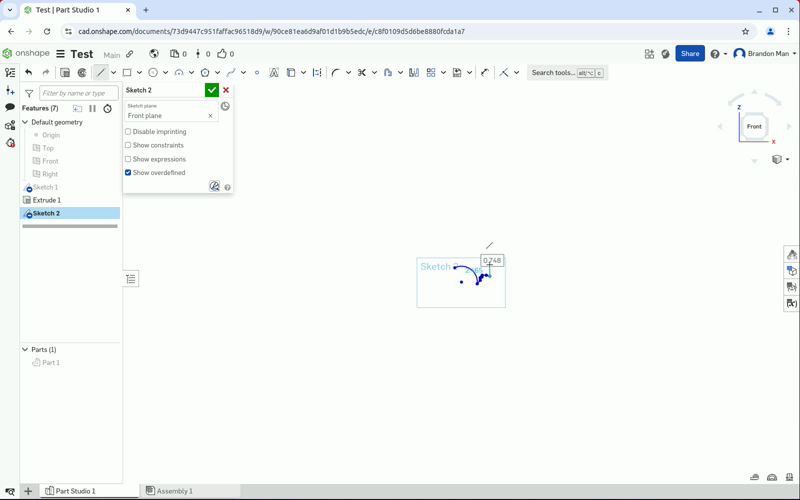
click(489, 264)
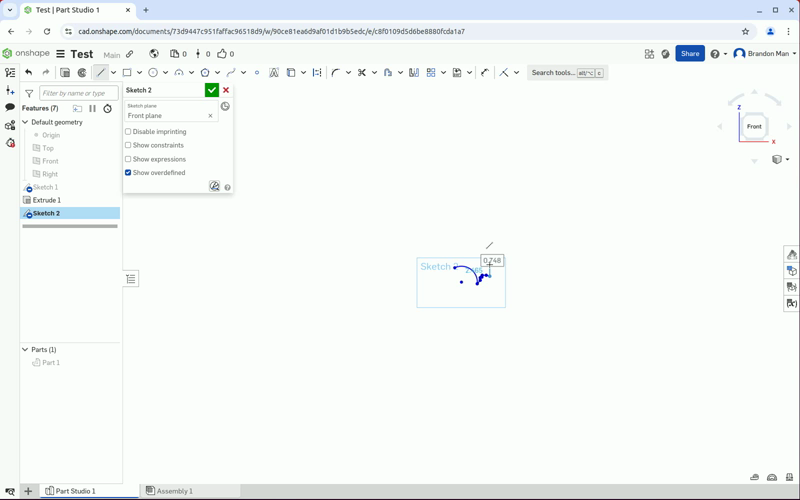
key_up(shift)
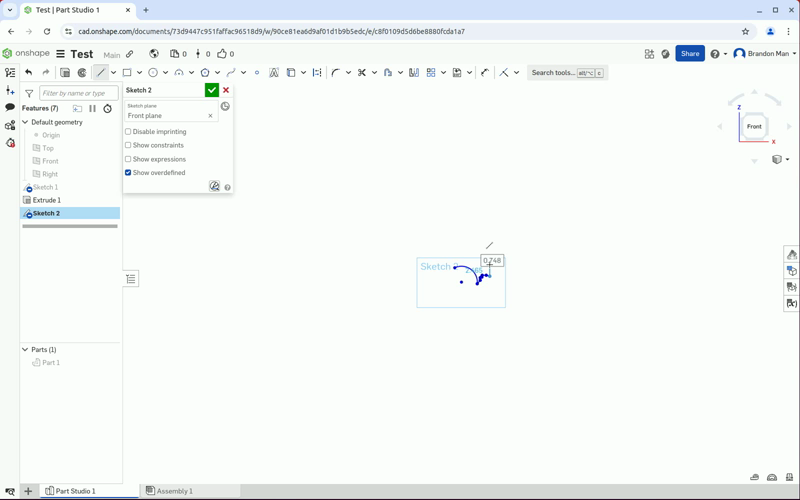
key(esc)
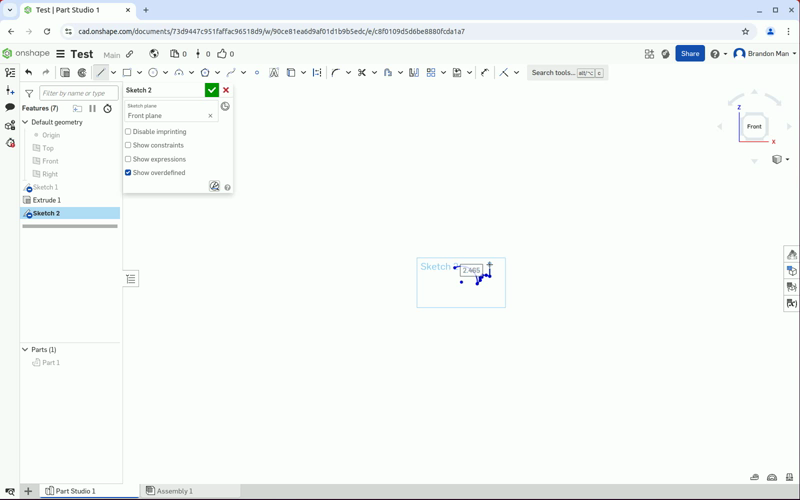
key(a)
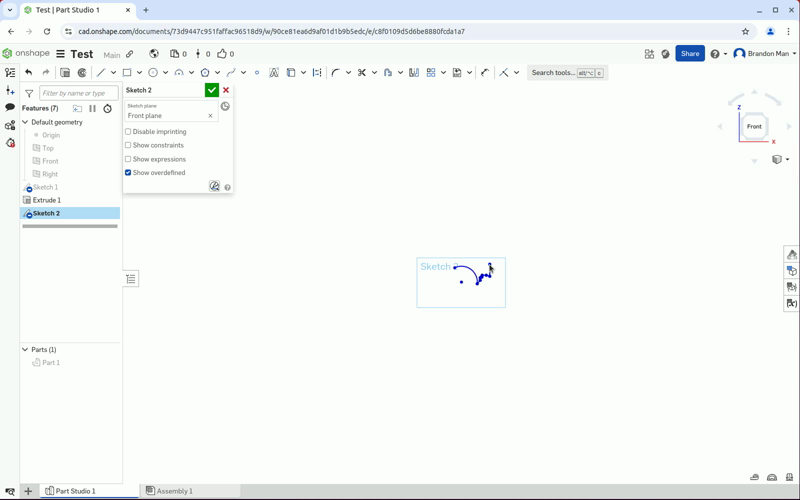
mouse_move(489, 264)
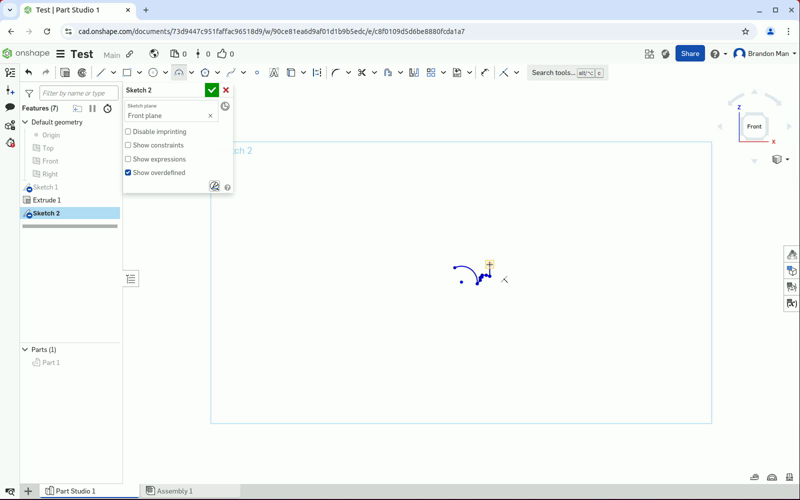
click(489, 264)
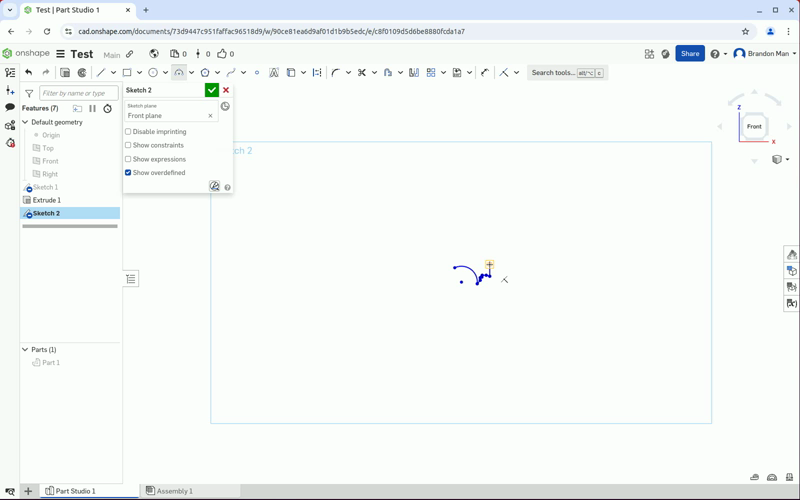
key_down(shift)
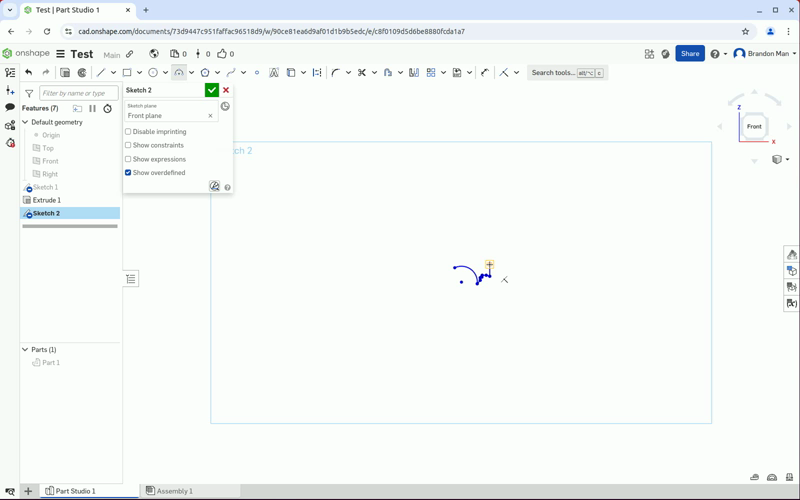
mouse_move(493, 260)
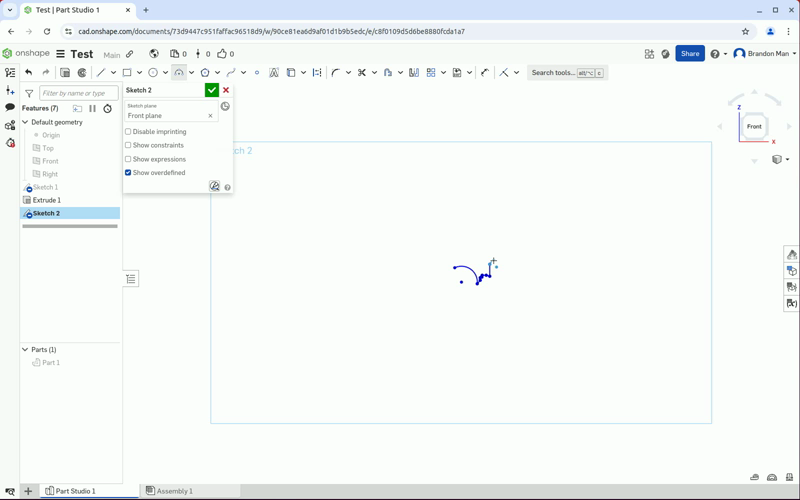
scroll(6)
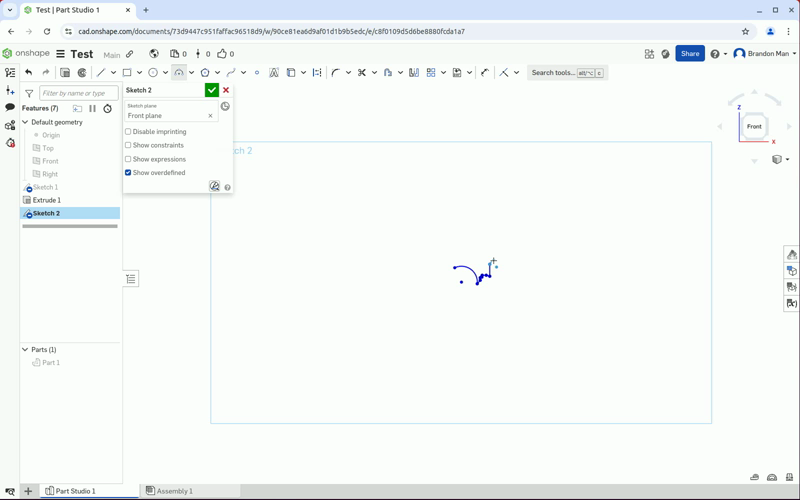
scroll(6)
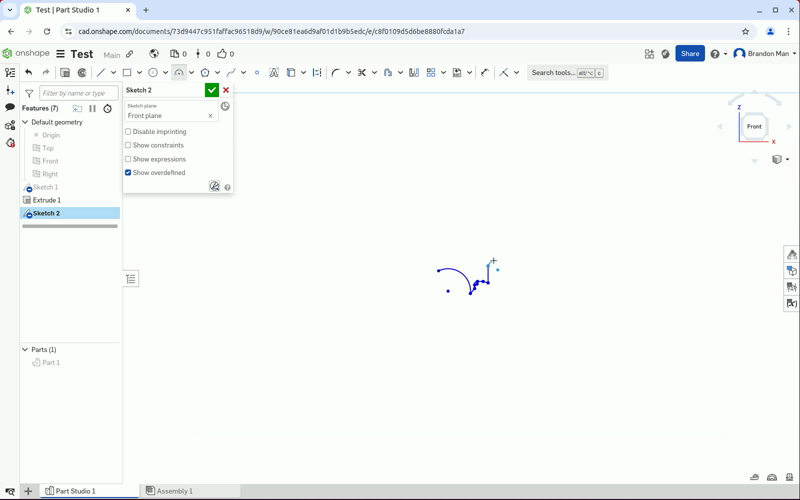
scroll(6)
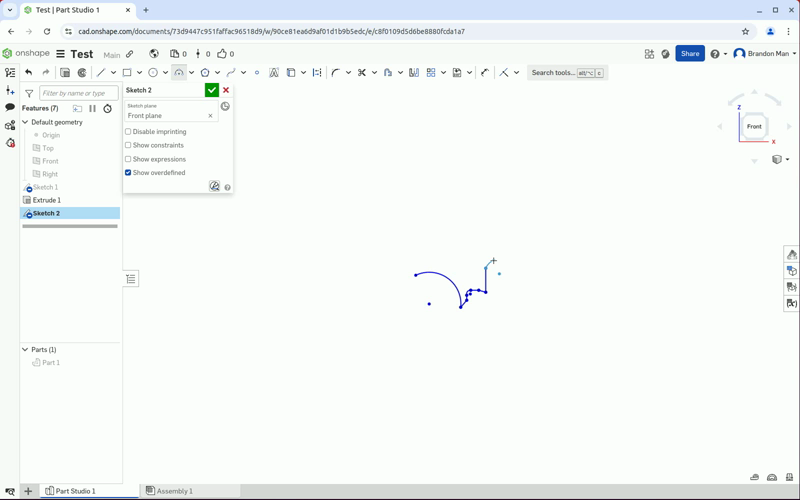
scroll(6)
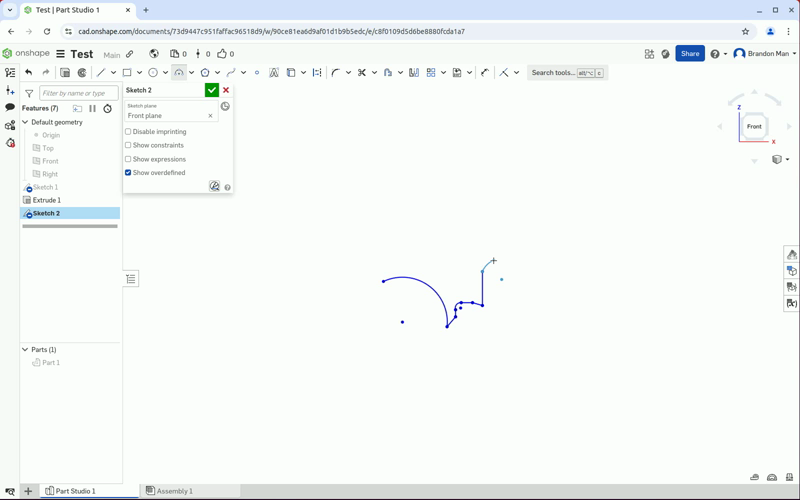
scroll(6)
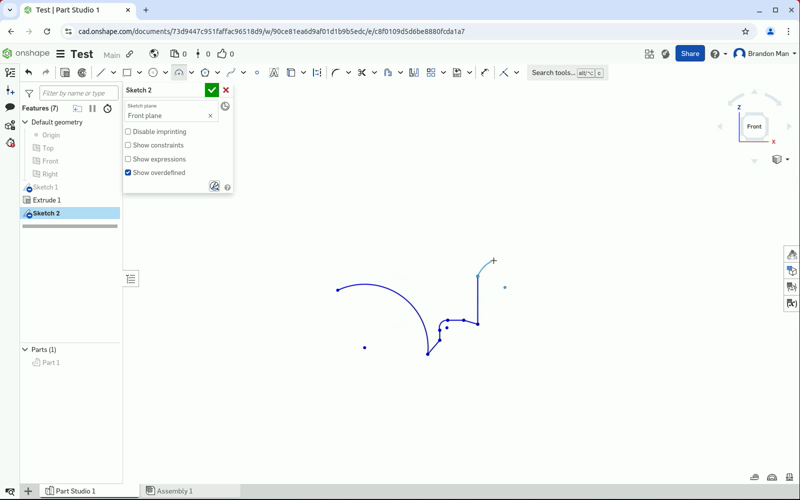
scroll(6)
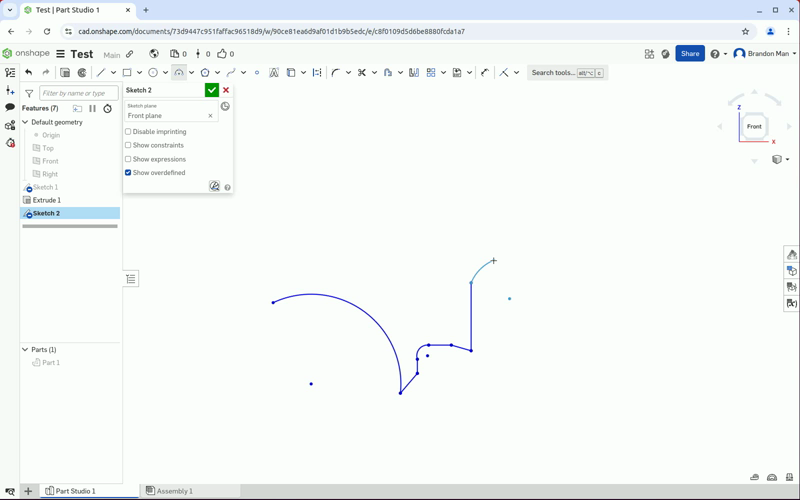
scroll(6)
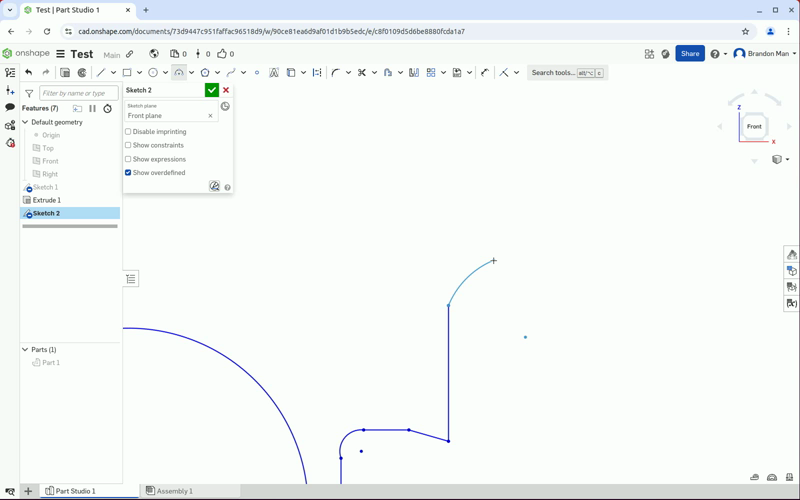
click(493, 260)
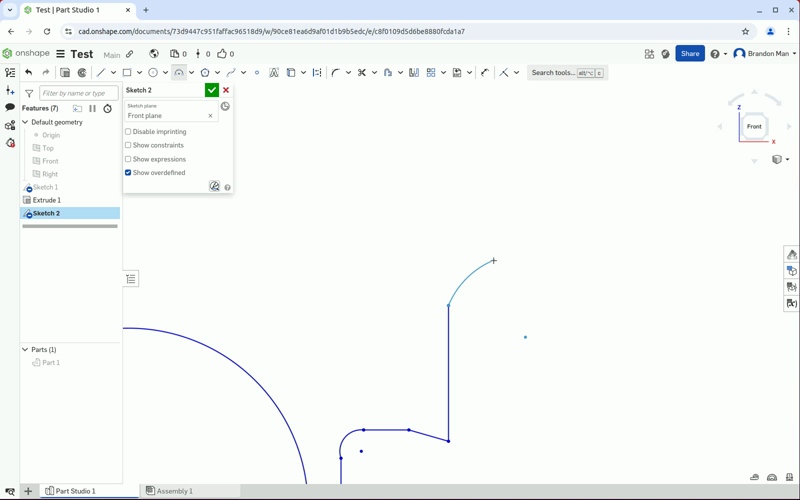
scroll(-6)
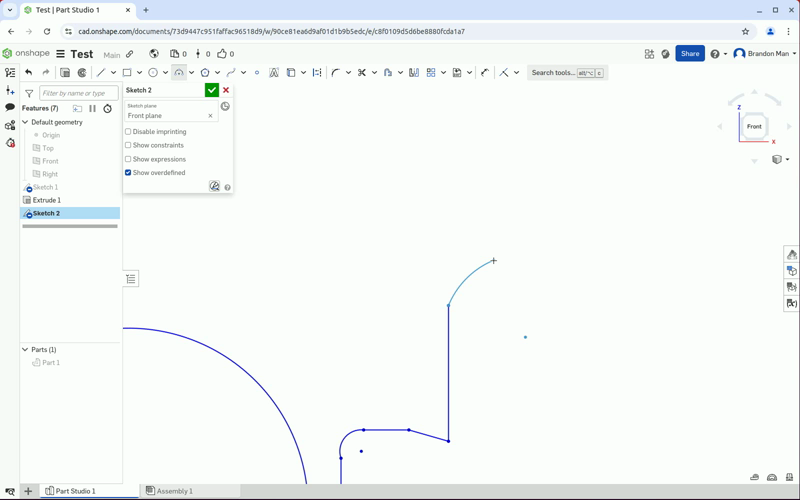
scroll(-6)
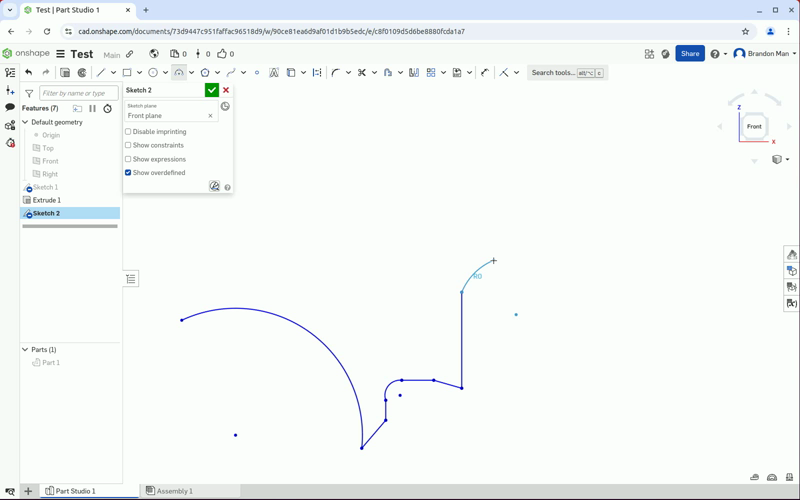
scroll(-6)
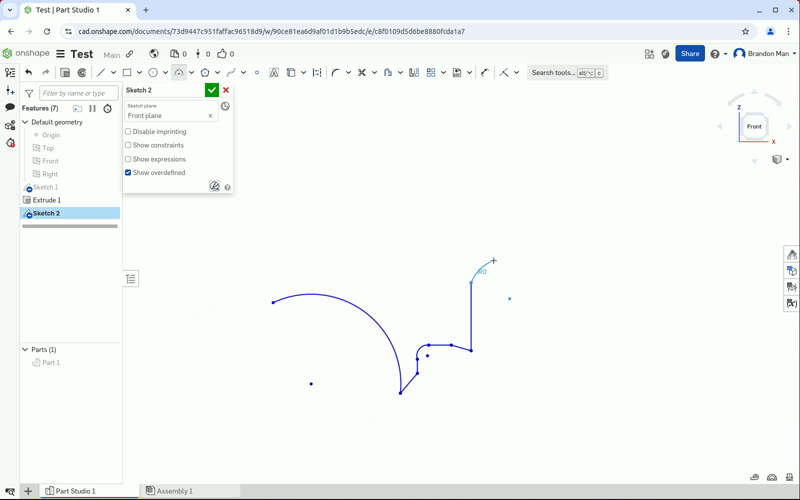
scroll(-6)
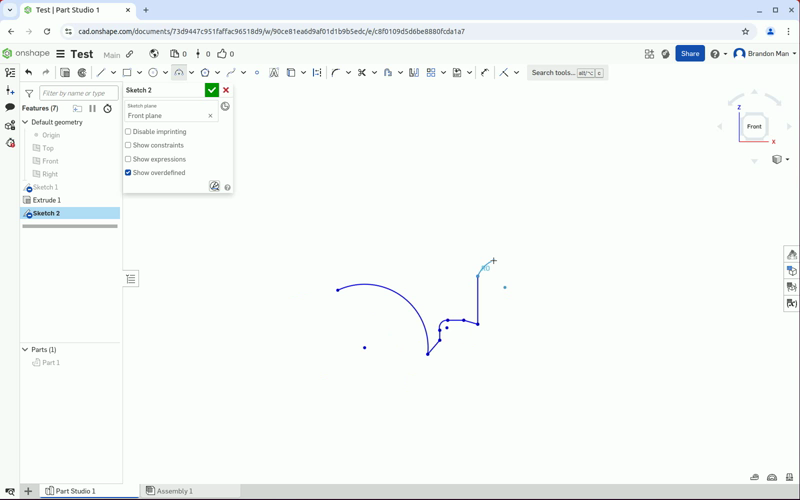
scroll(-6)
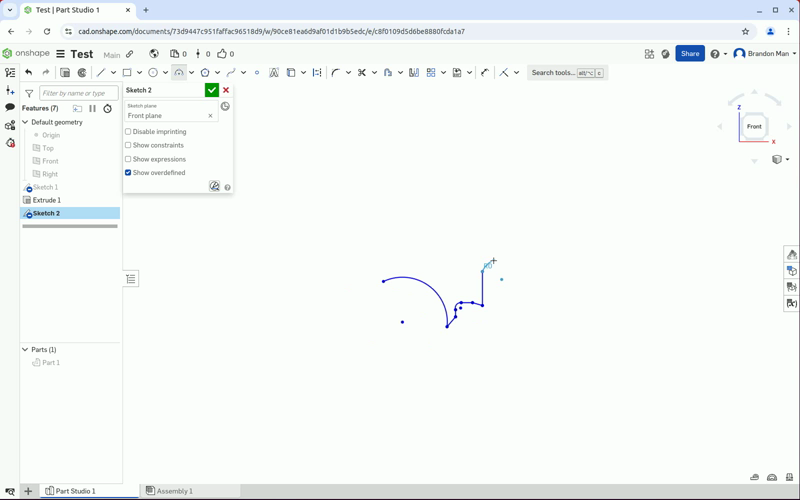
scroll(-6)
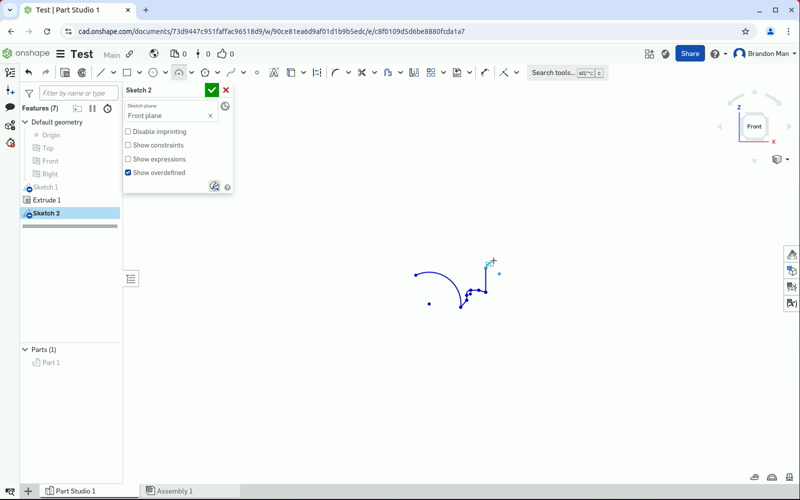
scroll(-6)
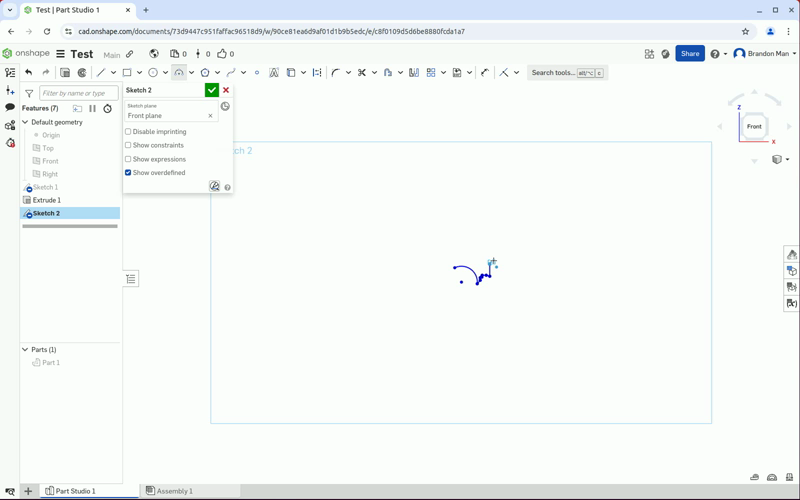
mouse_move(490, 261)
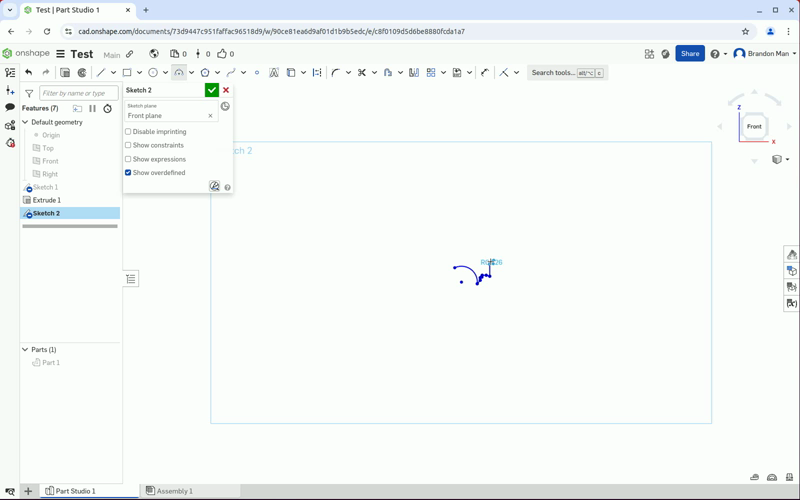
scroll(6)
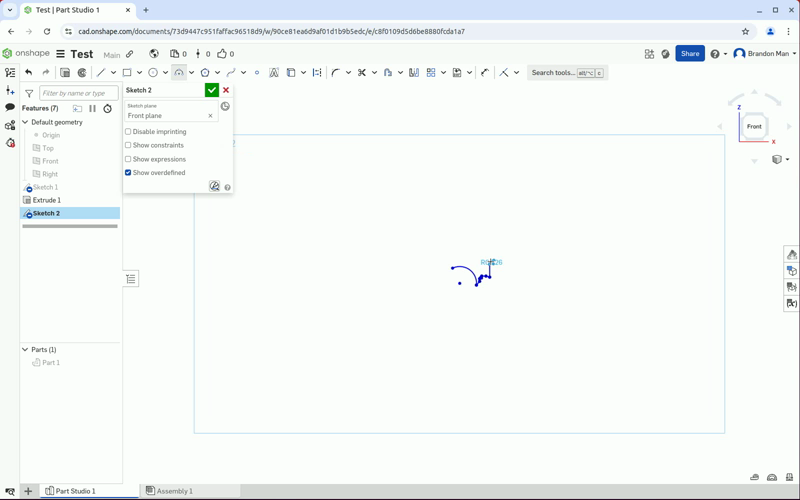
scroll(6)
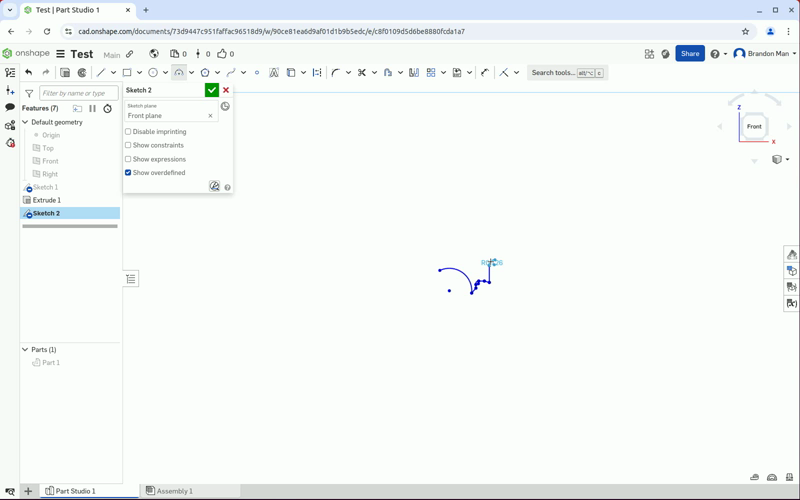
scroll(6)
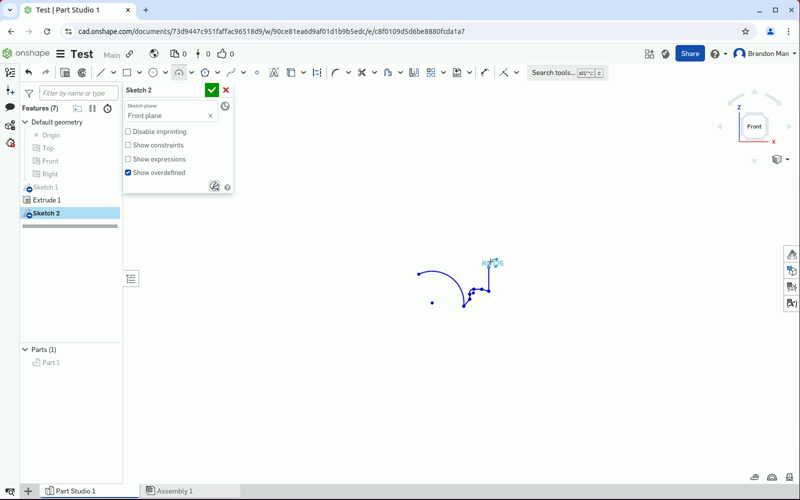
scroll(6)
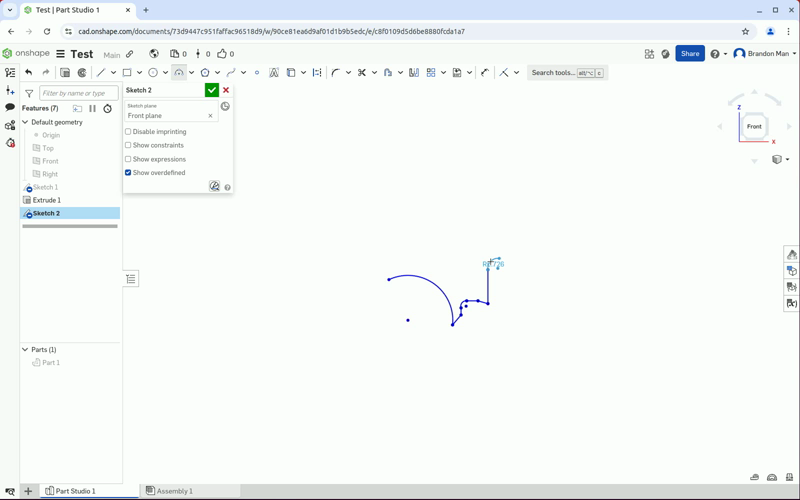
scroll(6)
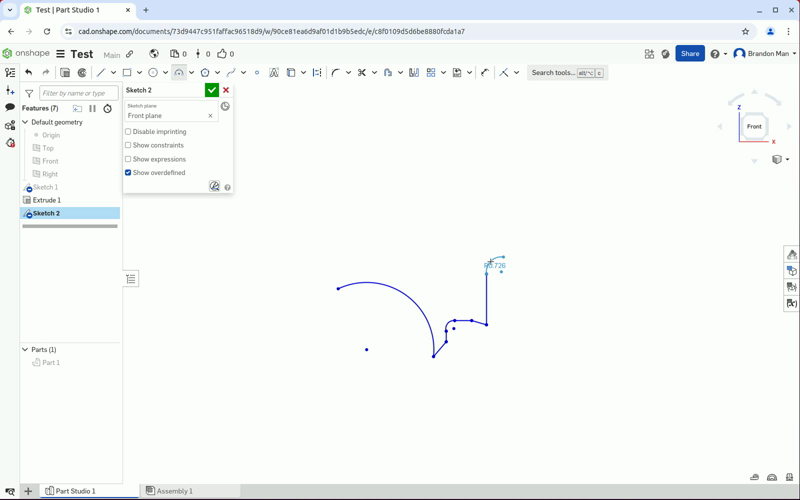
scroll(6)
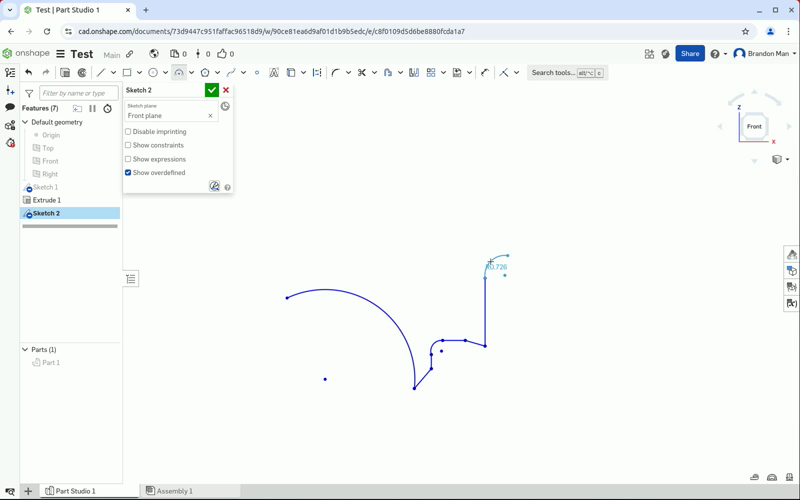
scroll(6)
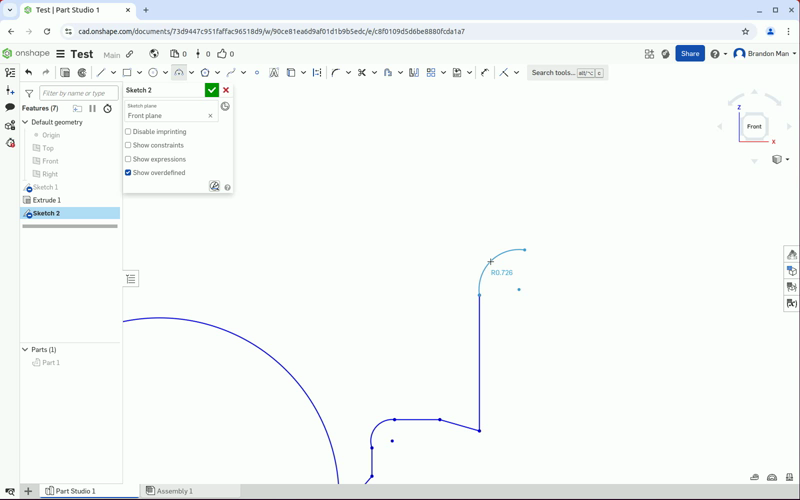
click(490, 261)
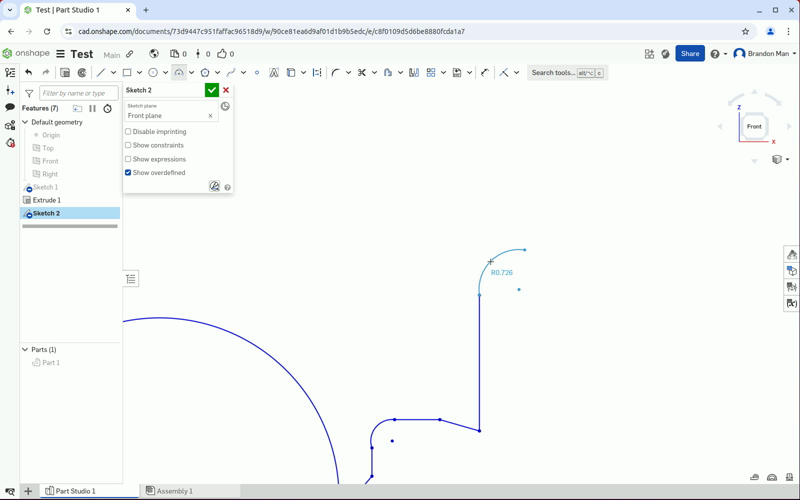
scroll(-6)
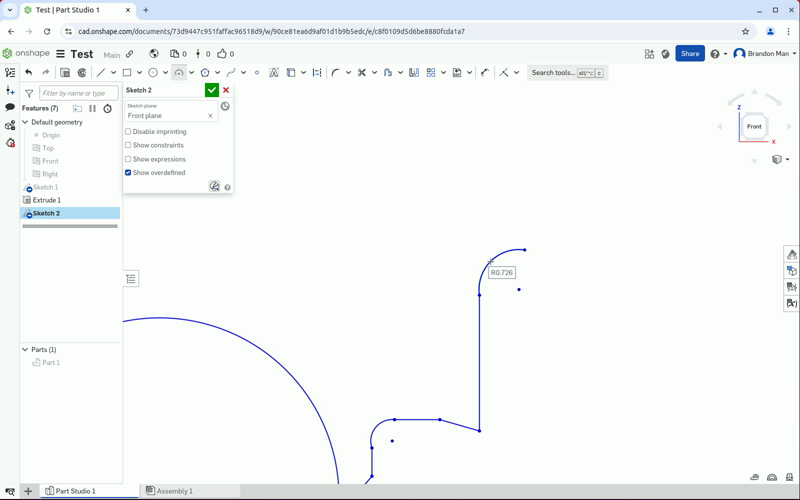
scroll(-6)
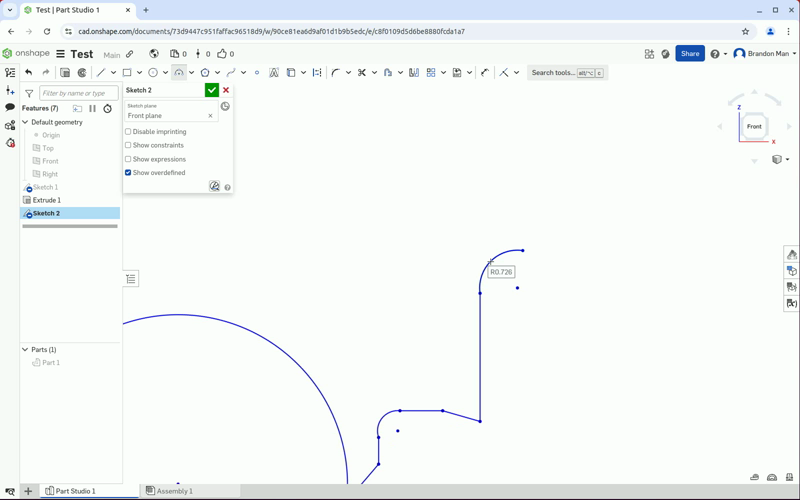
scroll(-6)
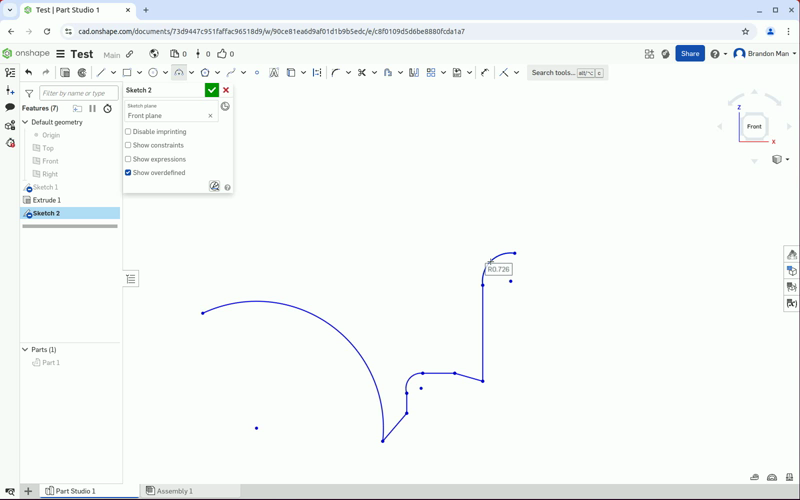
scroll(-6)
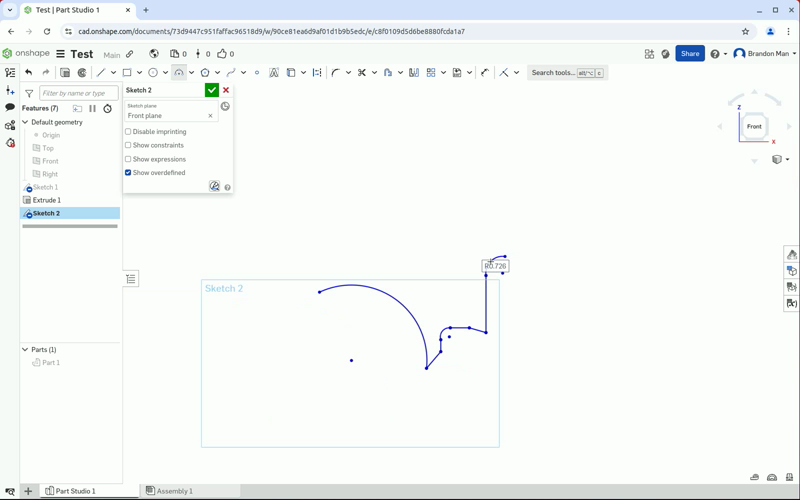
scroll(-6)
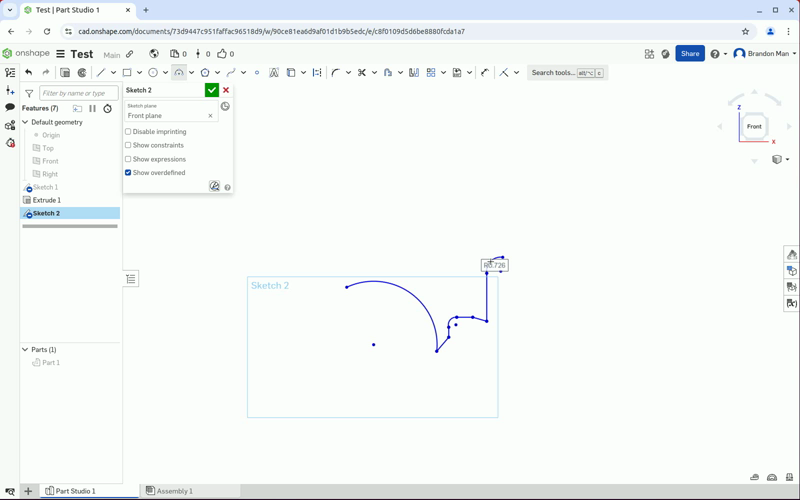
scroll(-6)
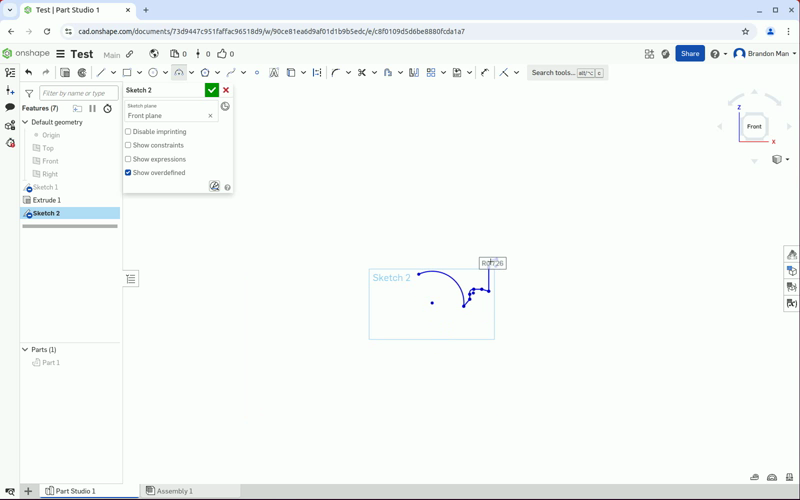
scroll(-6)
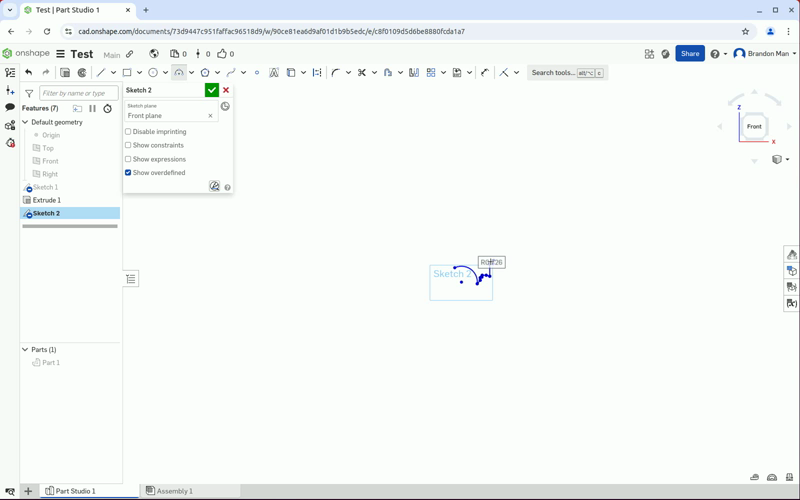
key_up(shift)
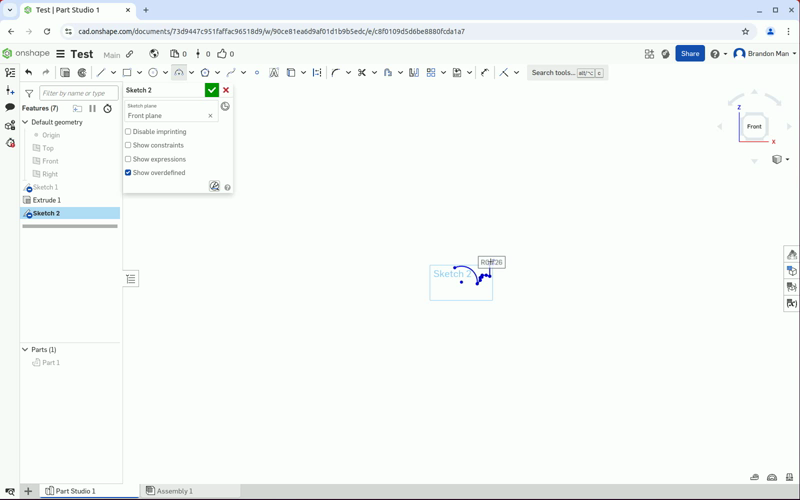
key(esc)
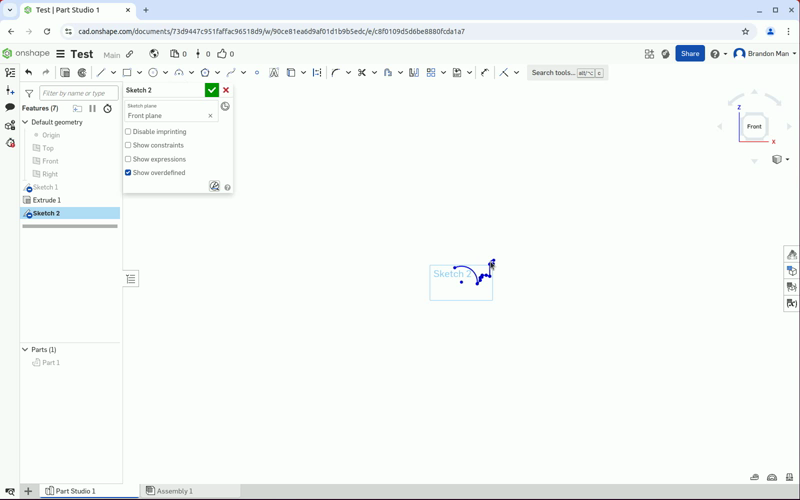
key(l)
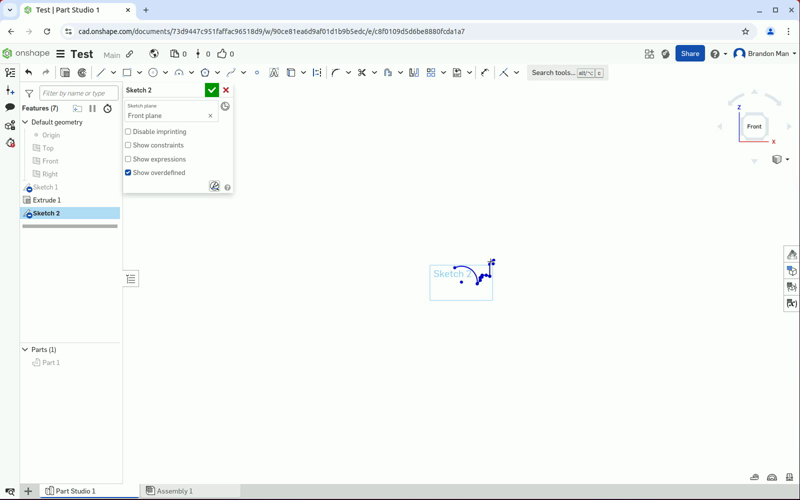
mouse_move(493, 260)
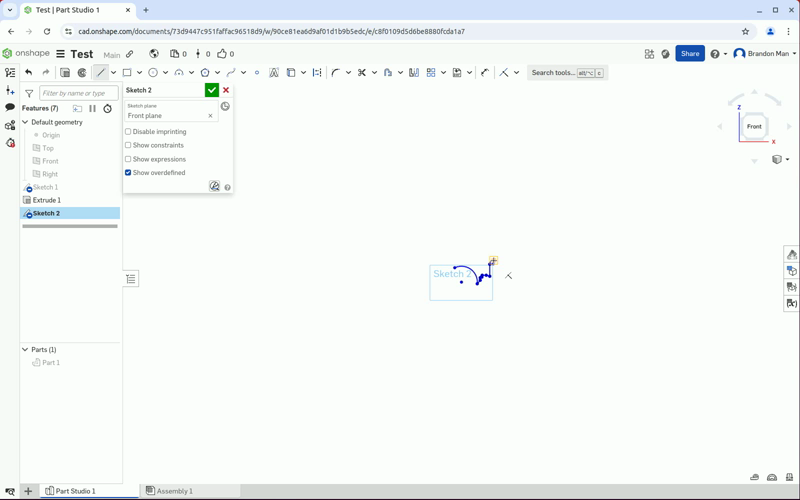
scroll(6)
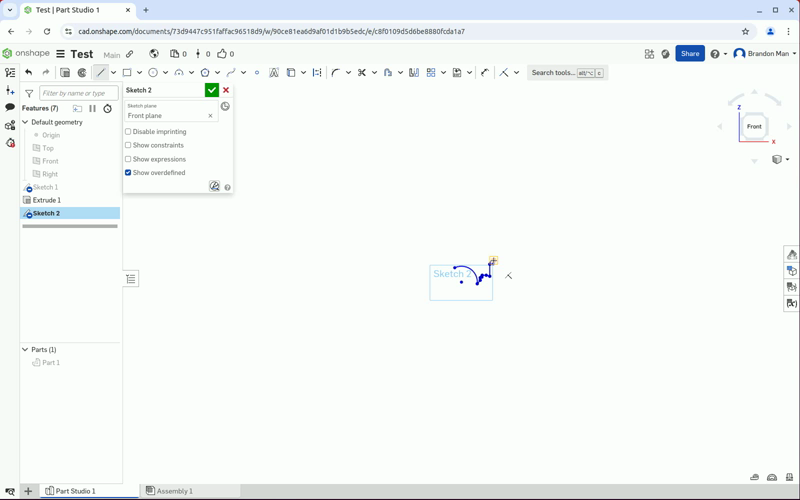
scroll(6)
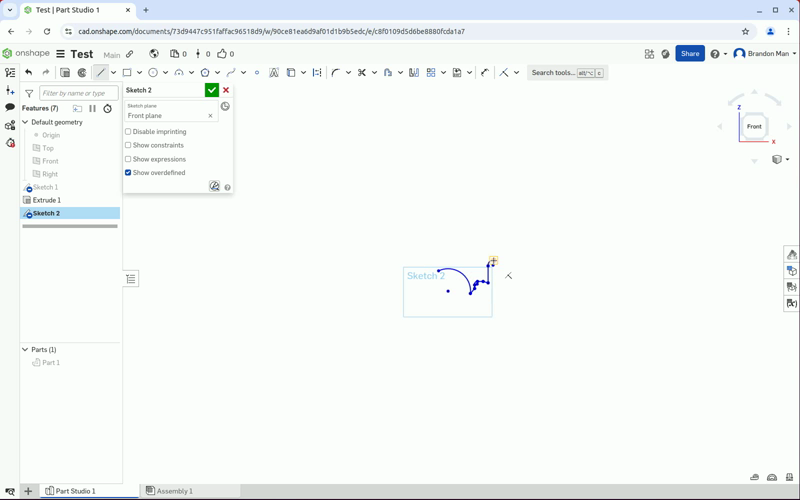
scroll(6)
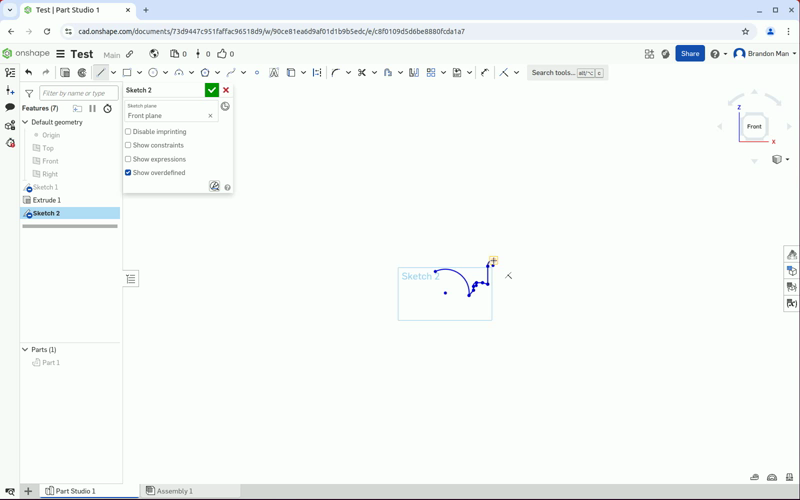
scroll(6)
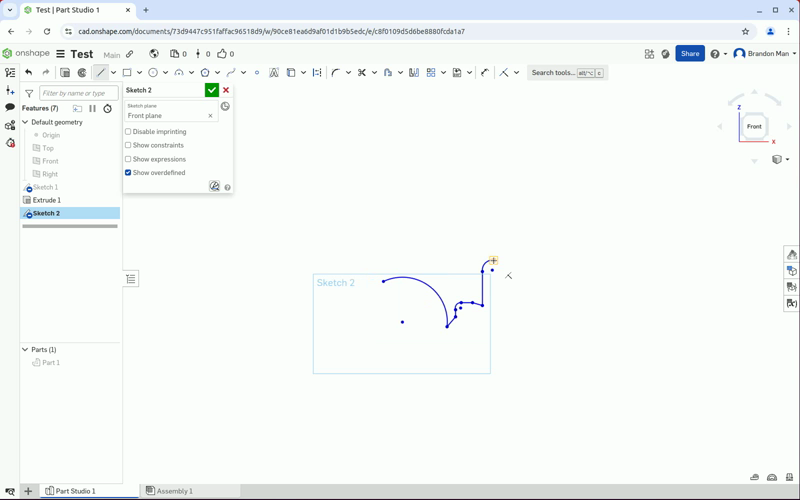
scroll(6)
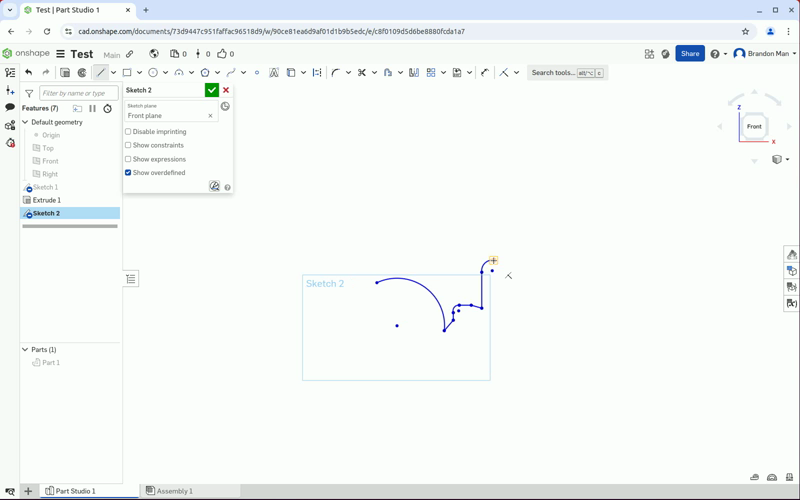
scroll(6)
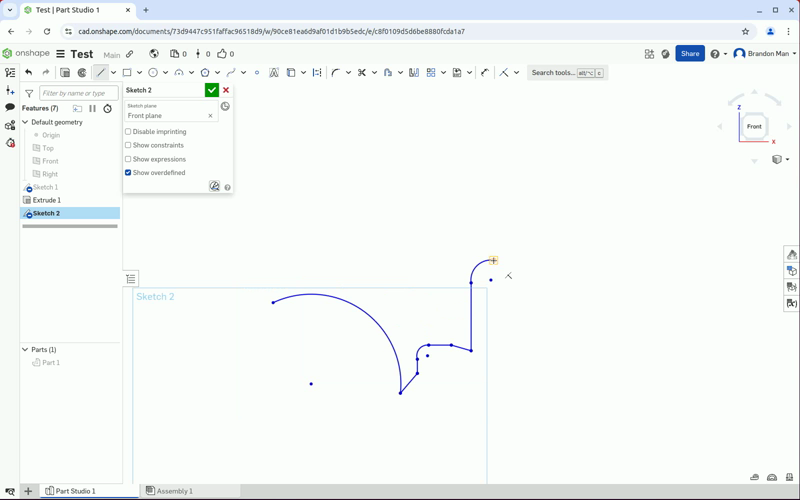
scroll(6)
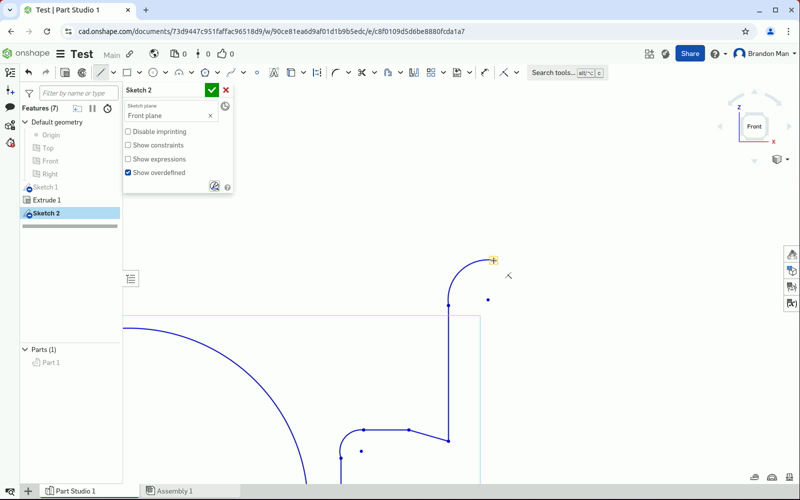
click(493, 260)
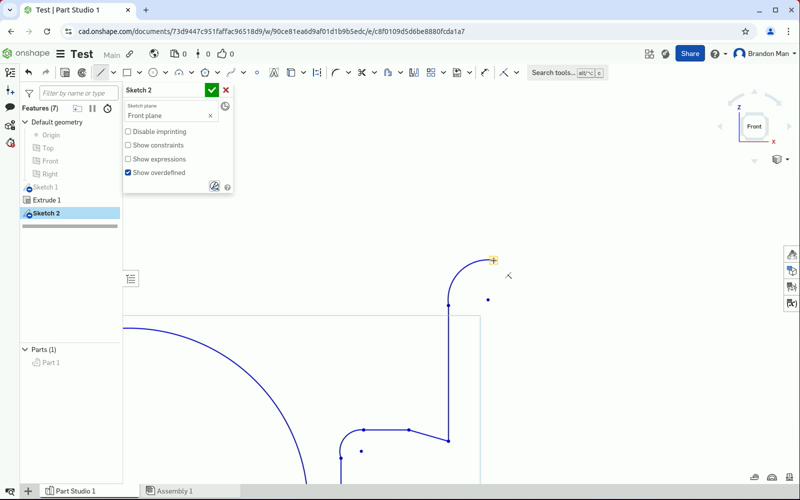
scroll(-6)
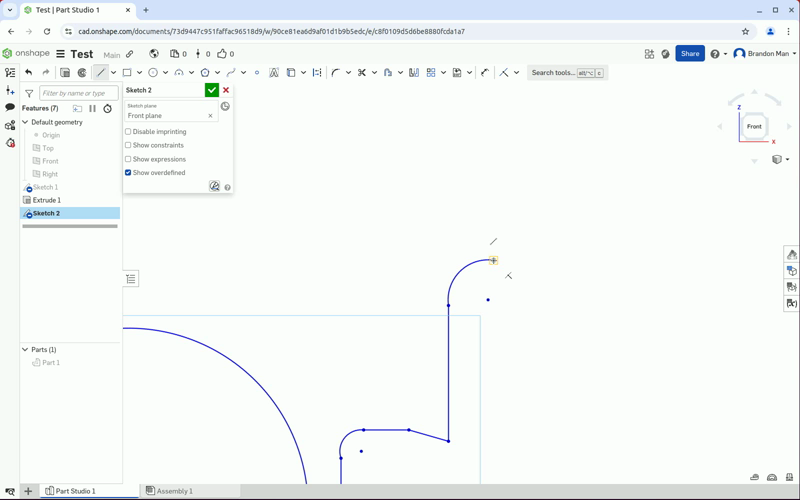
scroll(-6)
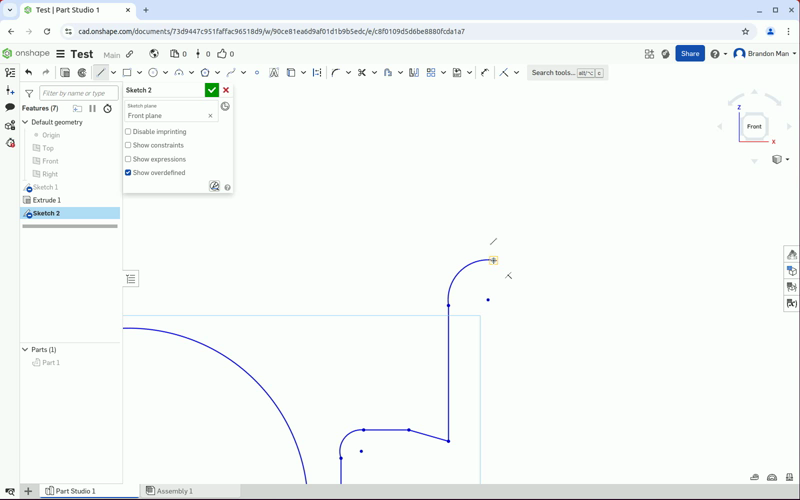
scroll(-6)
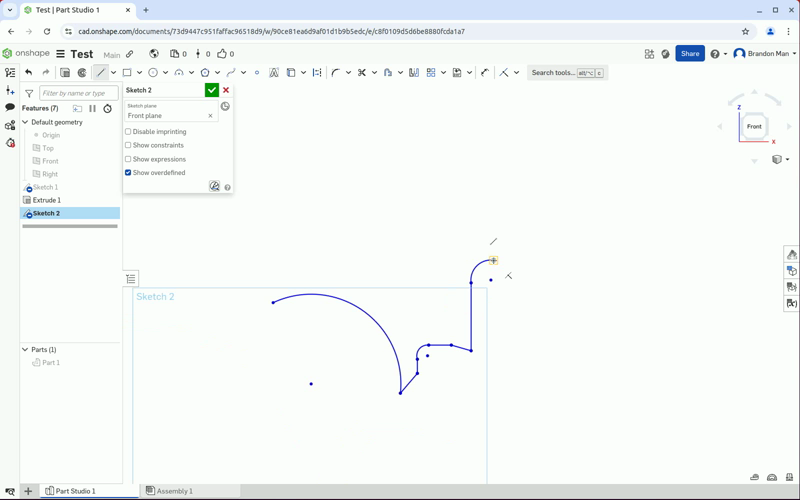
scroll(-6)
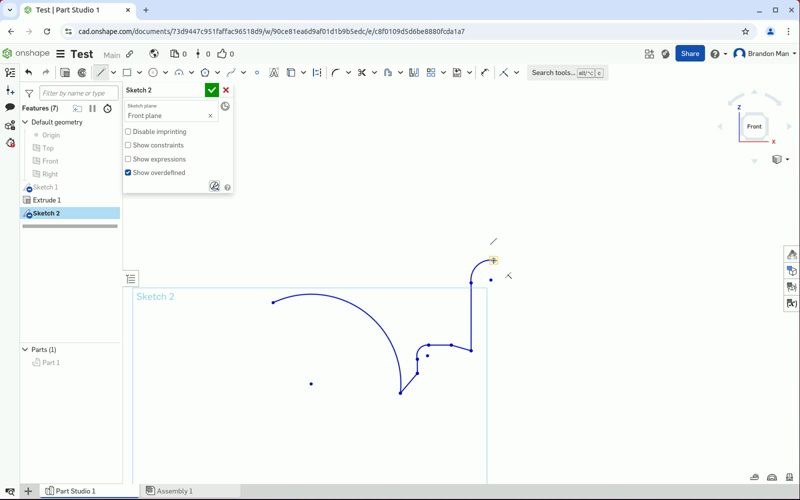
scroll(-6)
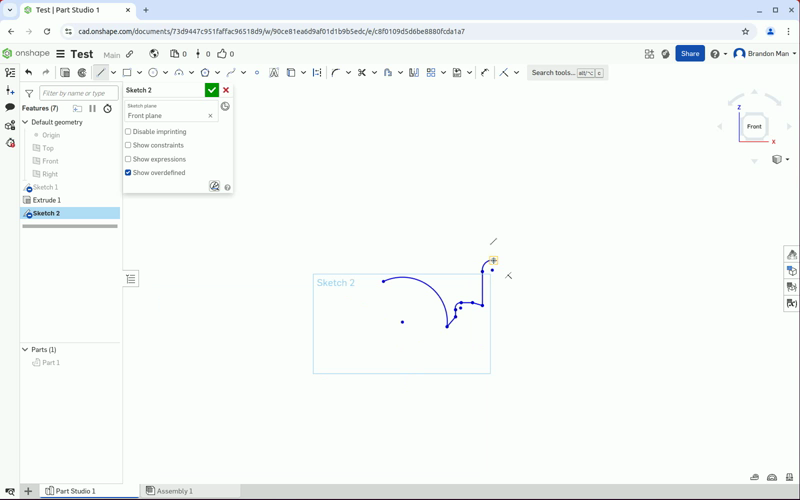
scroll(-6)
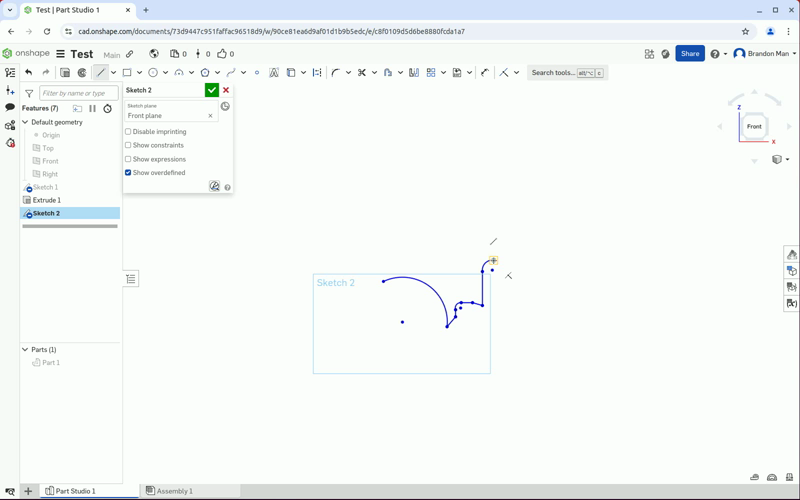
scroll(-6)
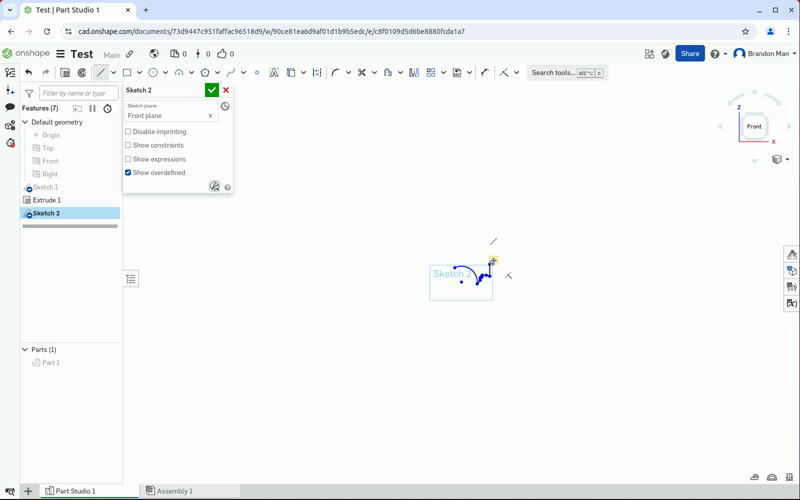
key_down(shift)
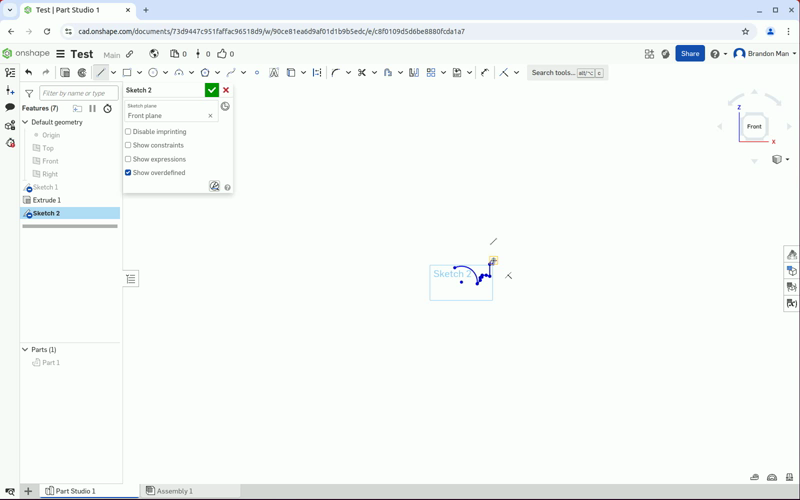
mouse_move(573, 260)
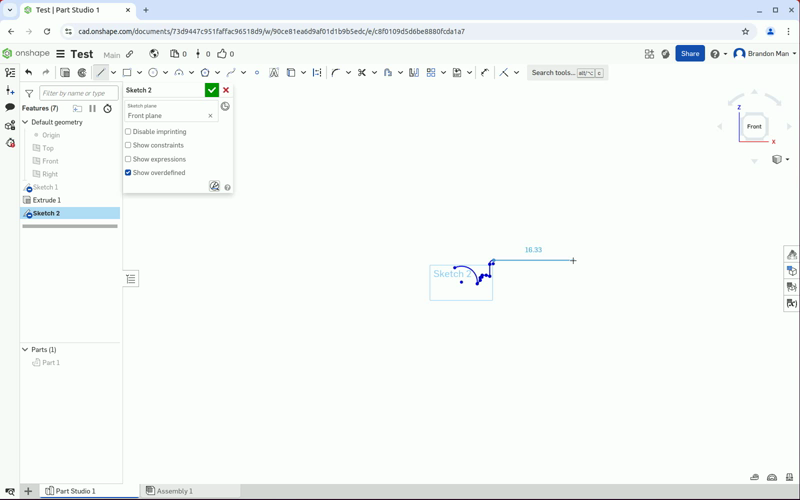
click(573, 260)
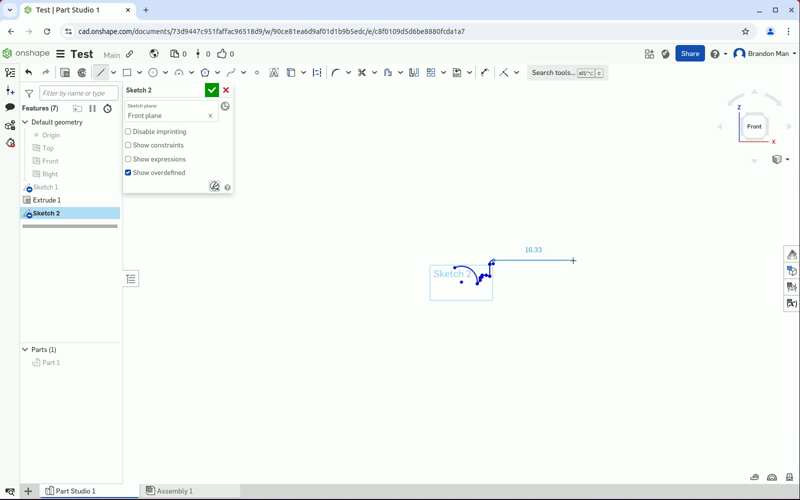
key_up(shift)
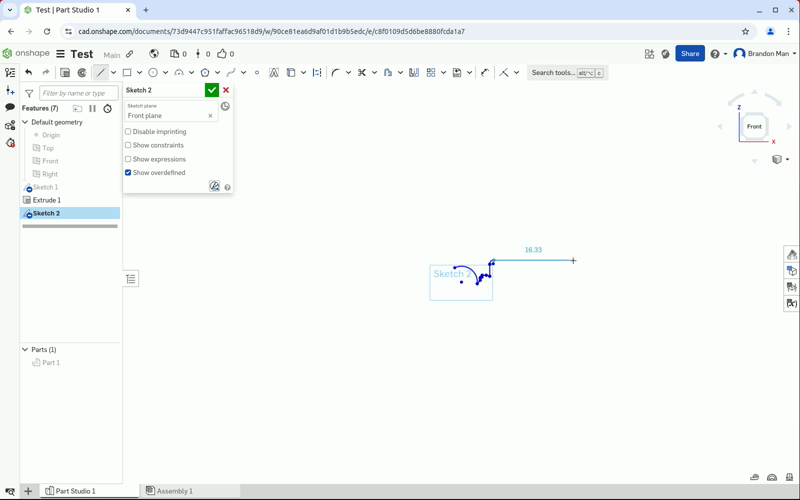
key(esc)
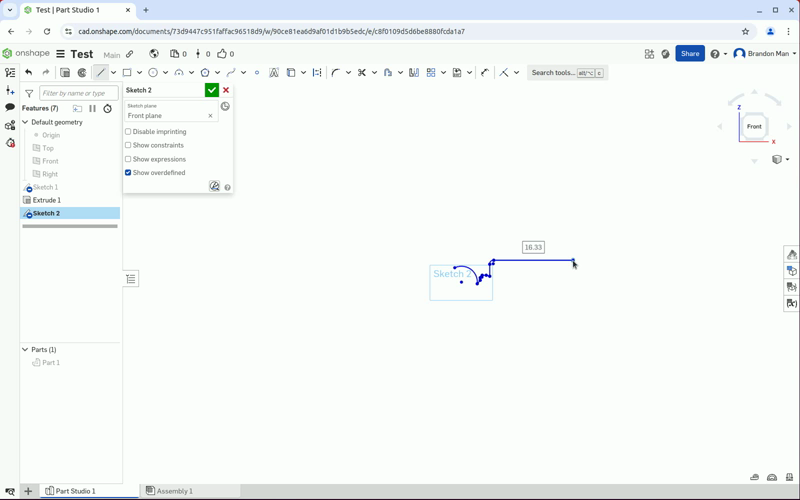
key(a)
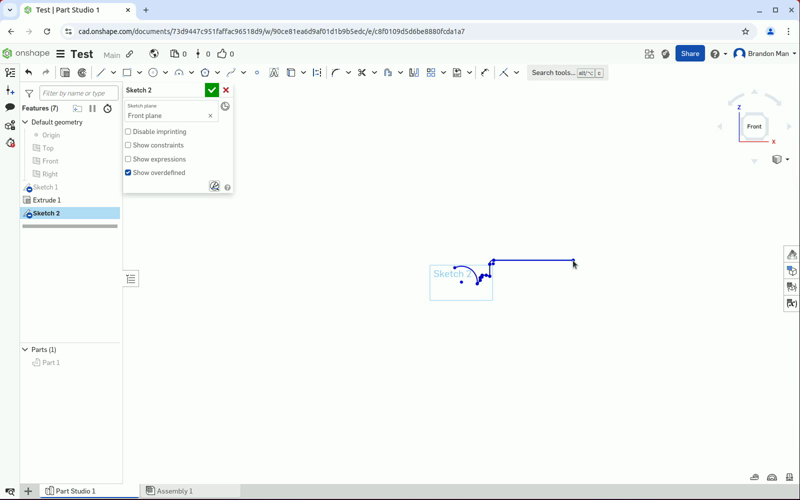
mouse_move(573, 260)
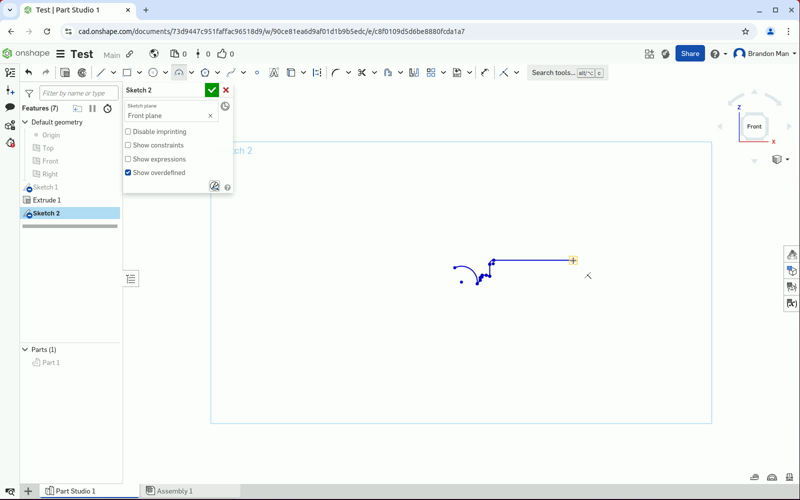
click(573, 260)
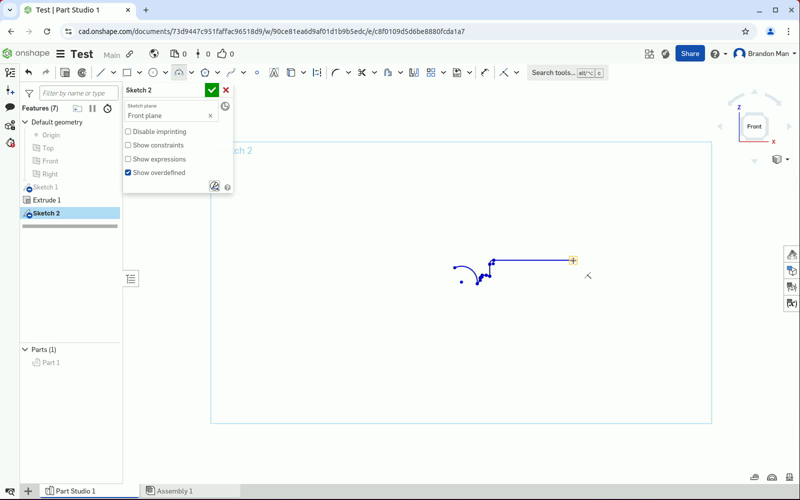
key_down(shift)
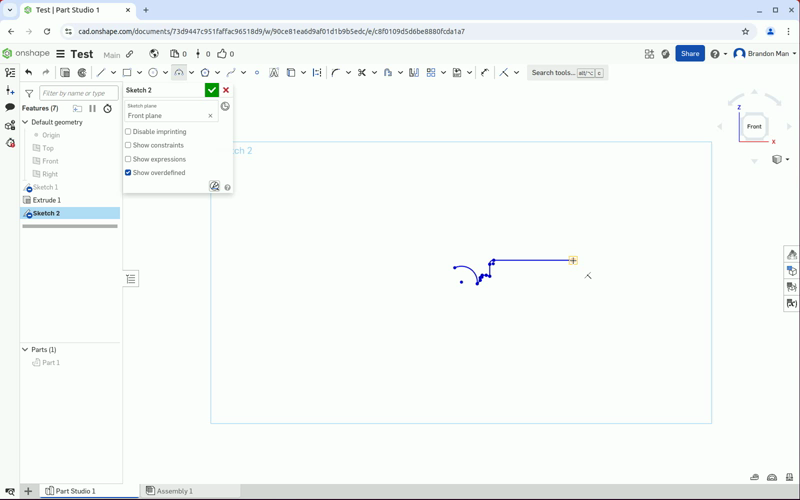
mouse_move(565, 252)
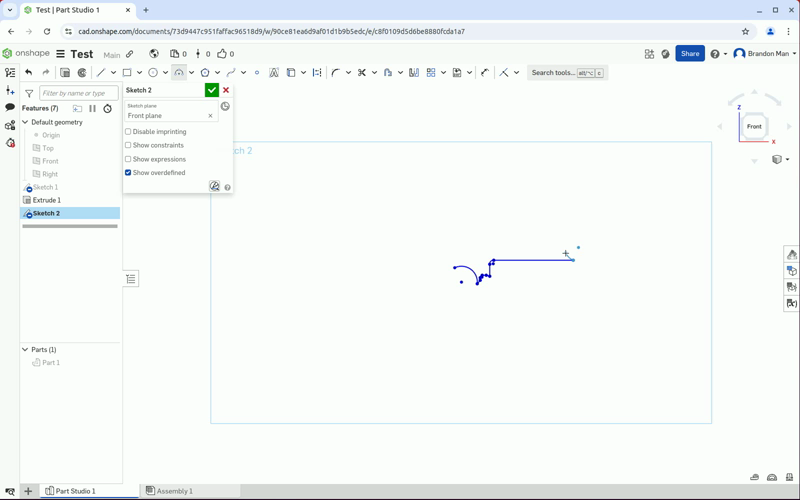
click(565, 252)
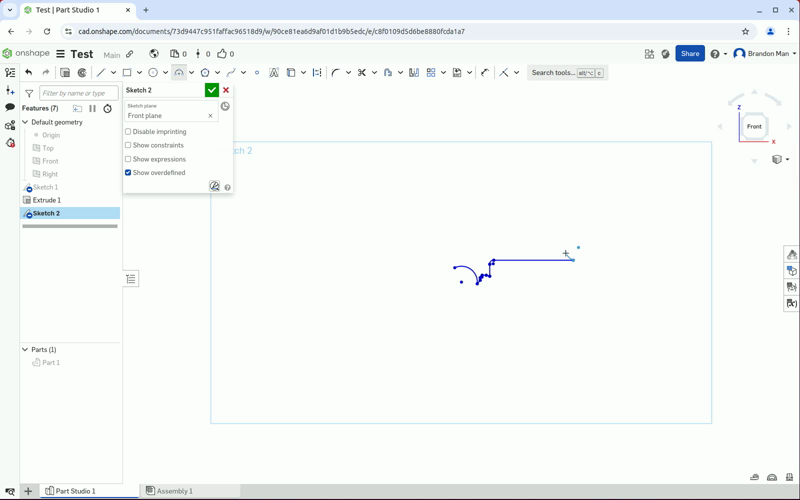
mouse_move(570, 254)
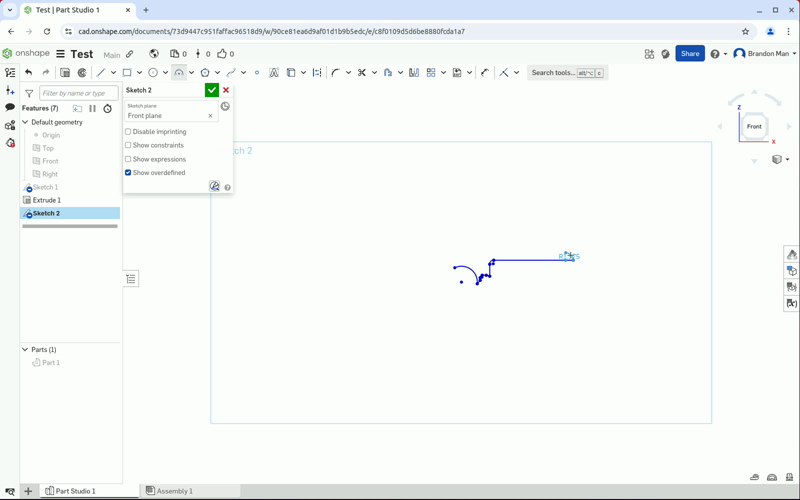
click(570, 254)
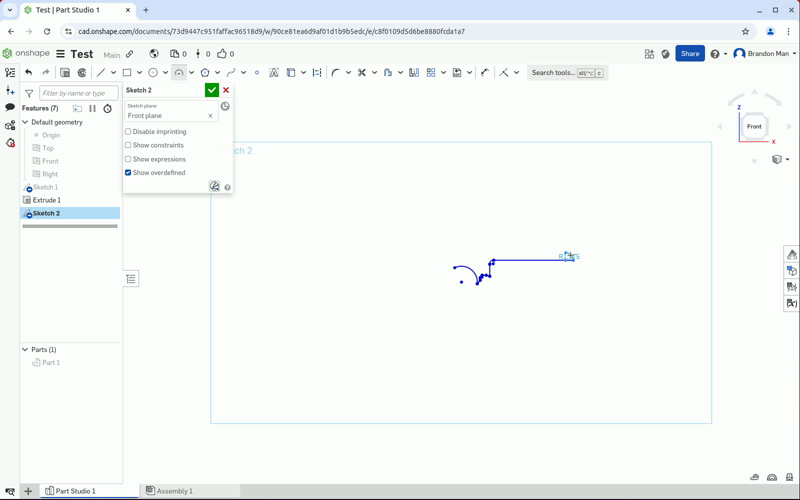
key_up(shift)
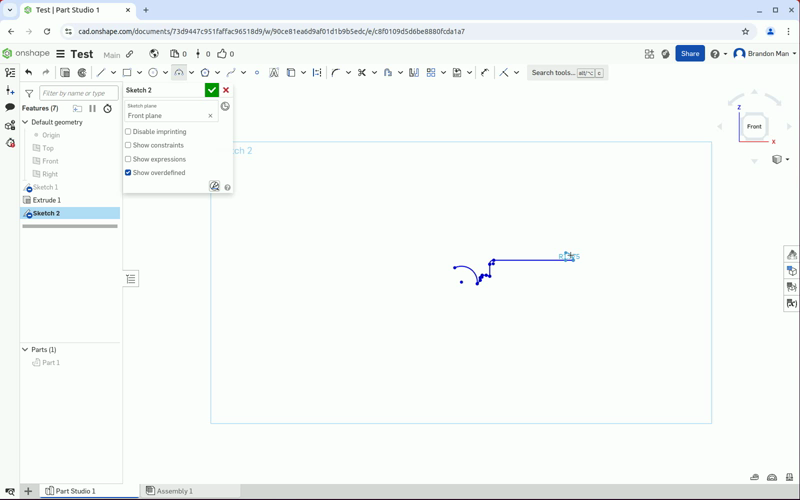
key(esc)
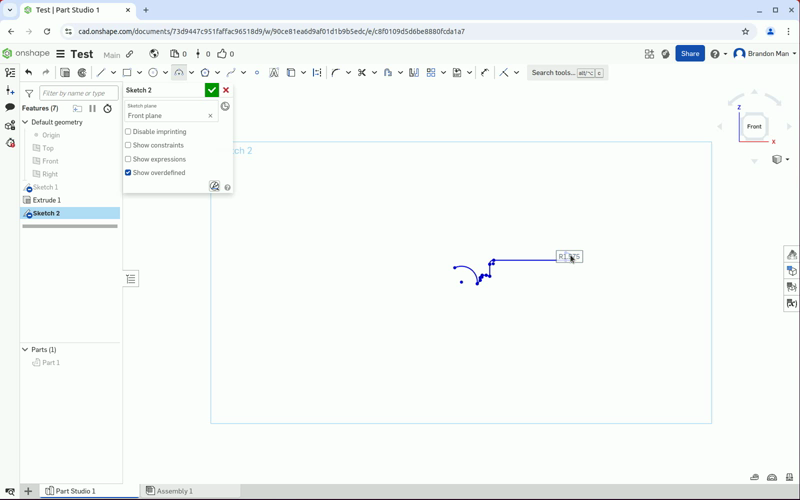
key(l)
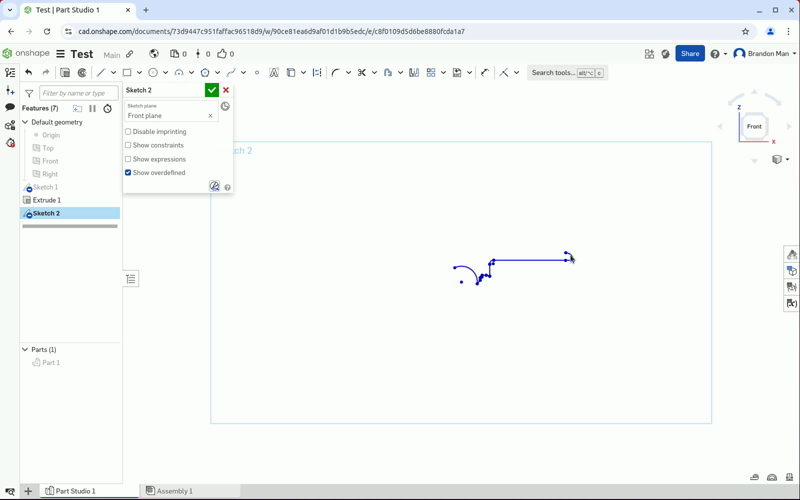
mouse_move(565, 252)
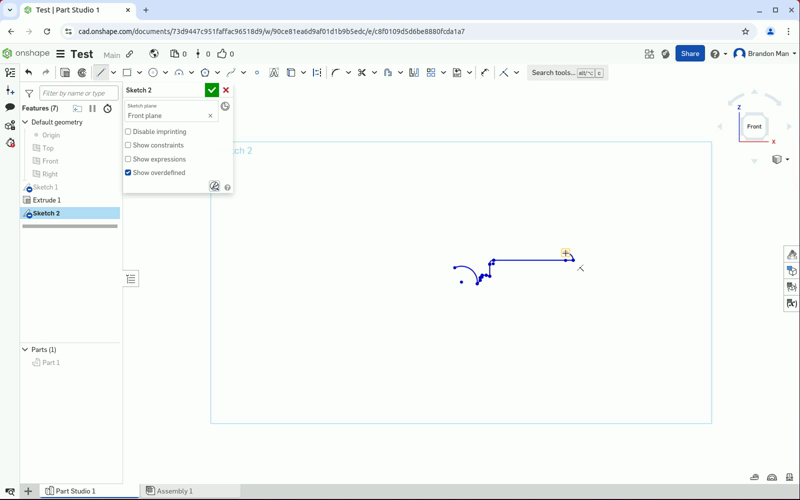
click(565, 252)
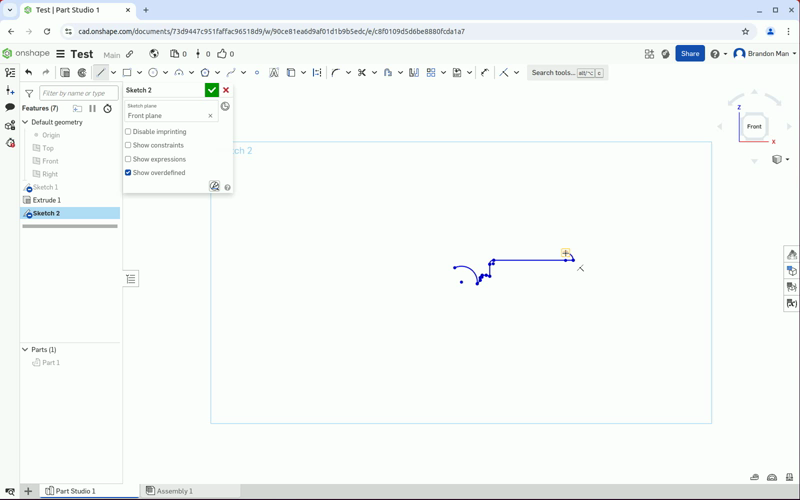
key_down(shift)
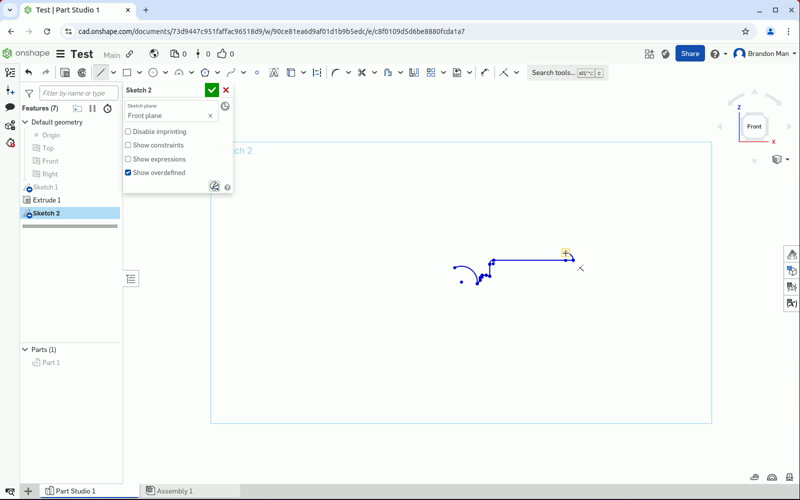
mouse_move(491, 252)
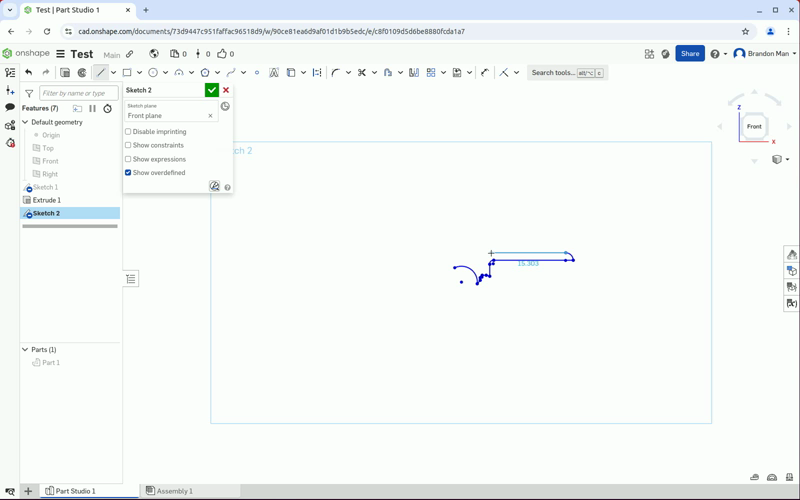
click(491, 252)
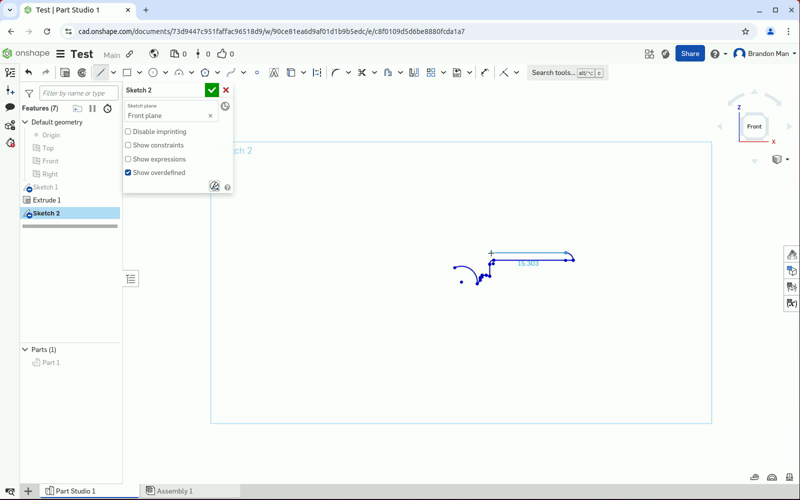
key_up(shift)
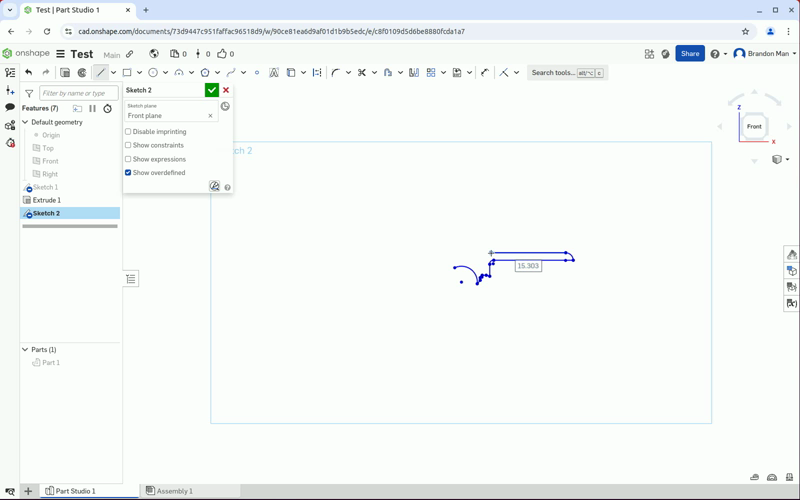
mouse_move(521, 252)
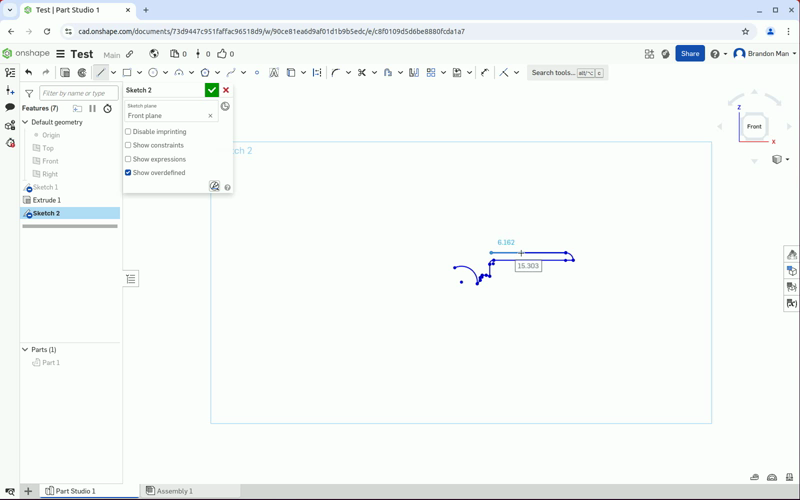
key_down(shift)
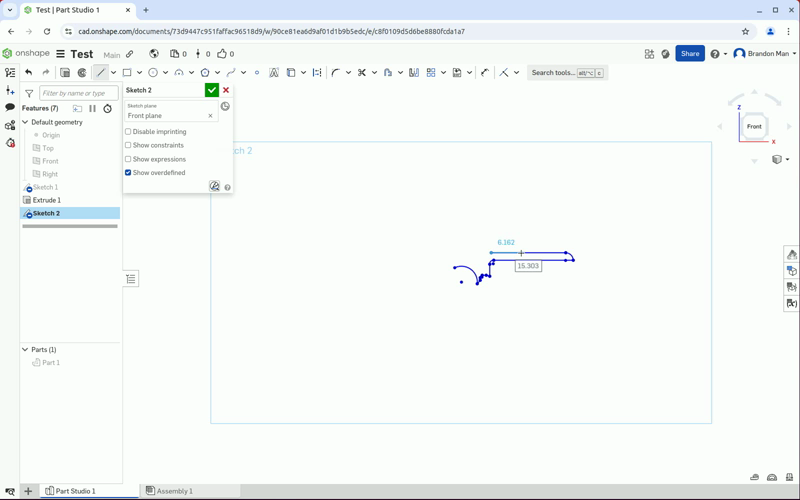
mouse_move(454, 267)
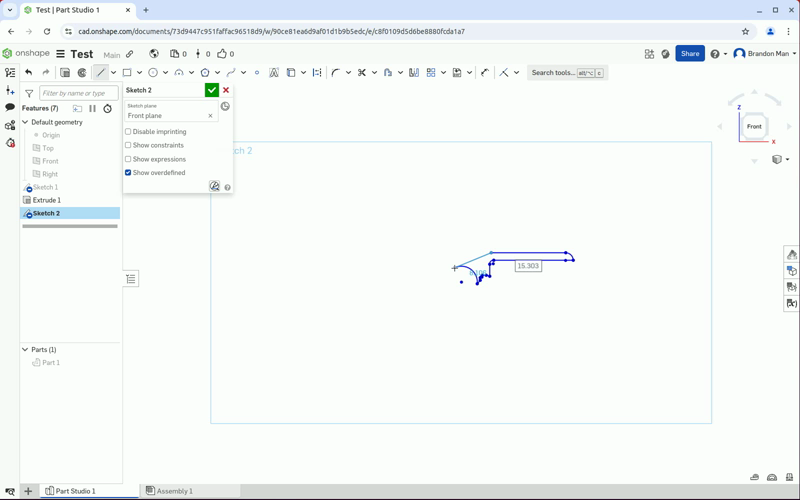
key_up(shift)
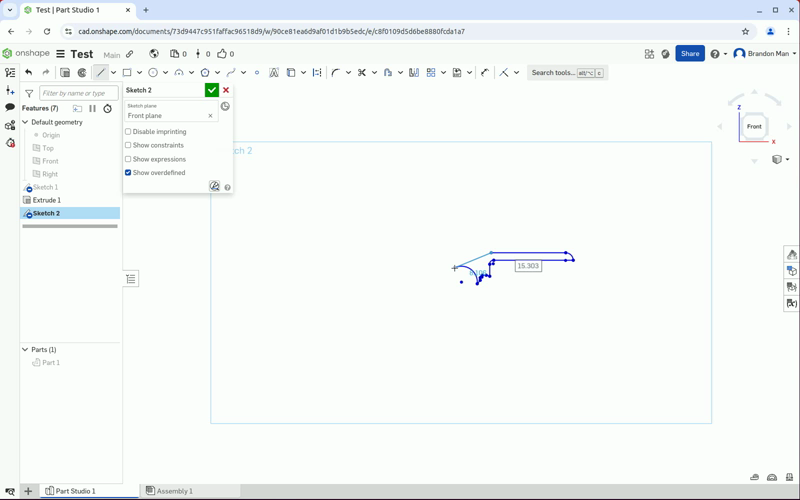
click(454, 267)
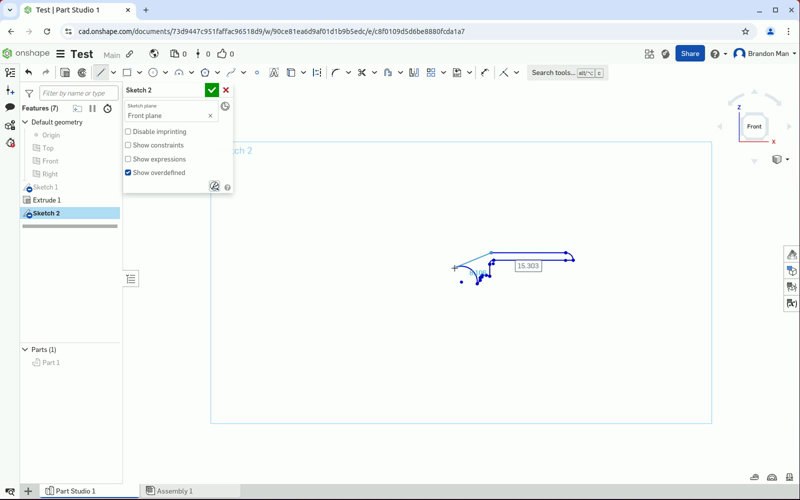
key(esc)
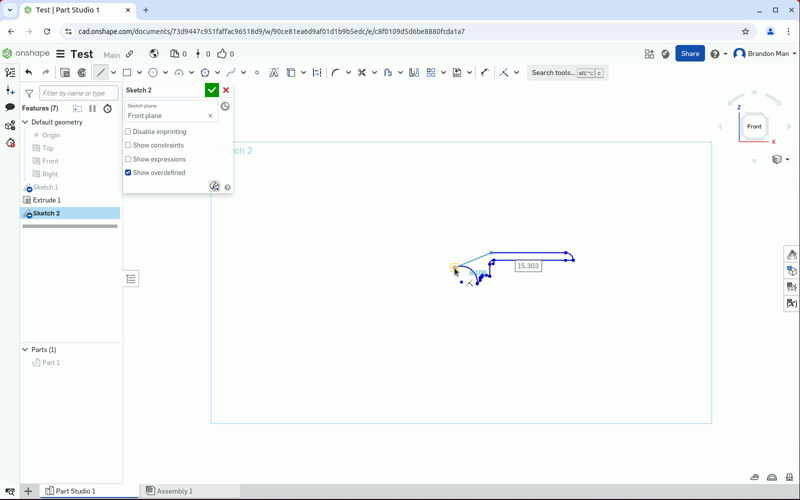
mouse_move(500, 254)
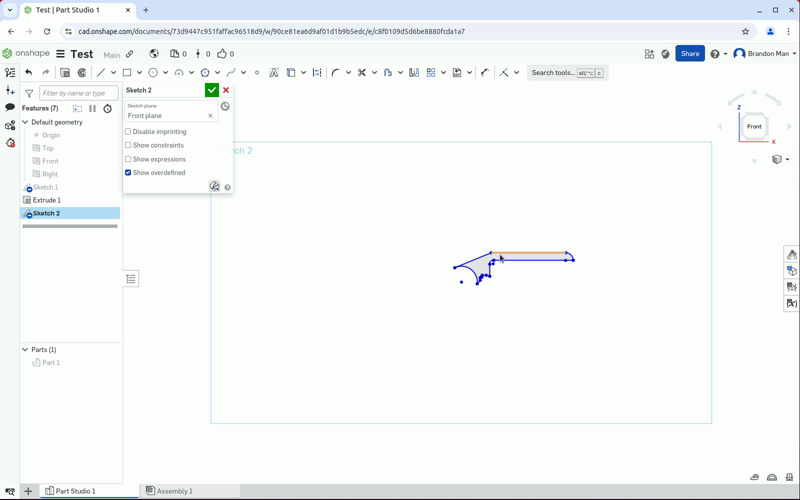
scroll(6)
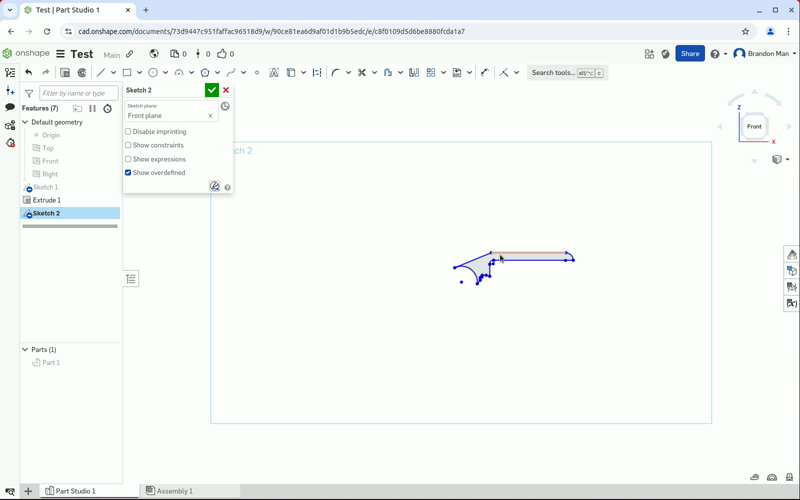
scroll(6)
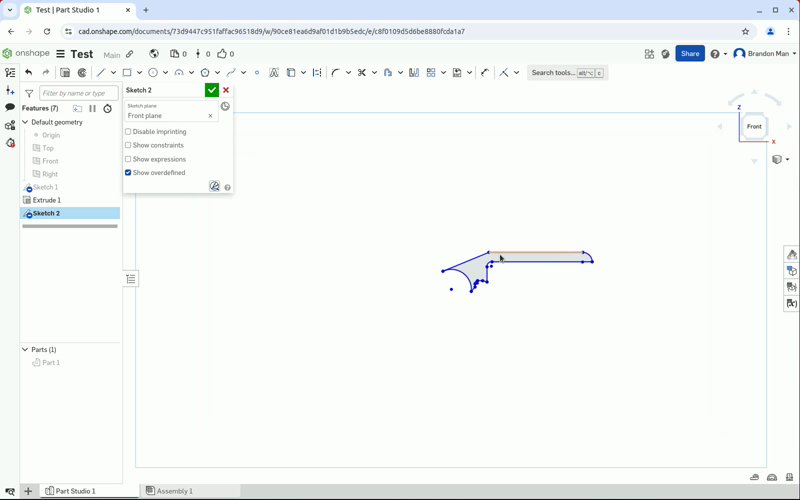
scroll(6)
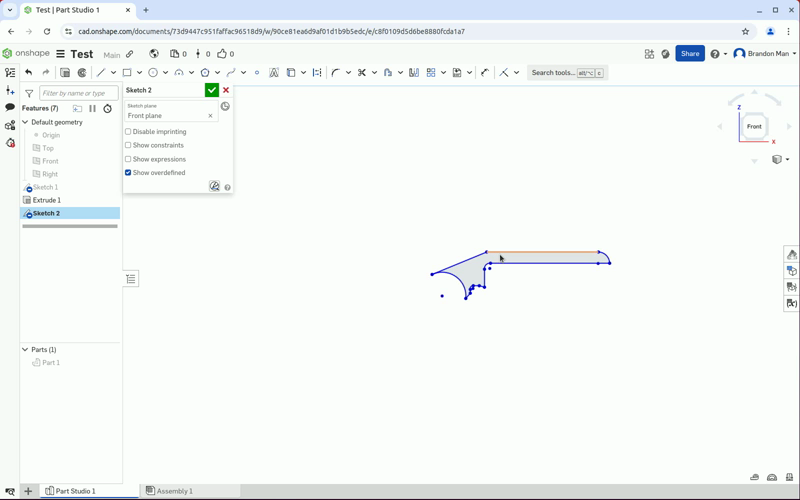
scroll(6)
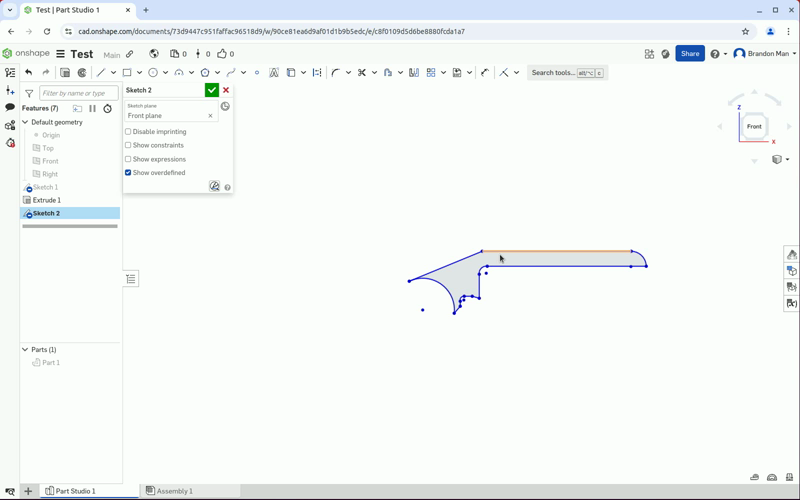
scroll(6)
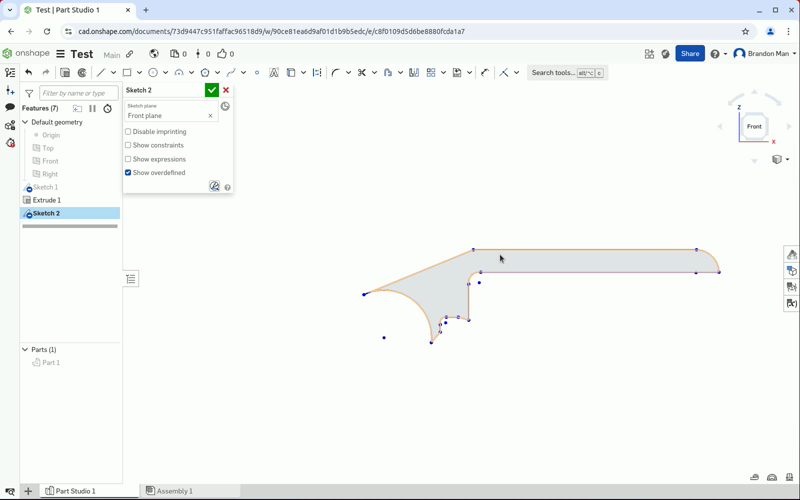
scroll(6)
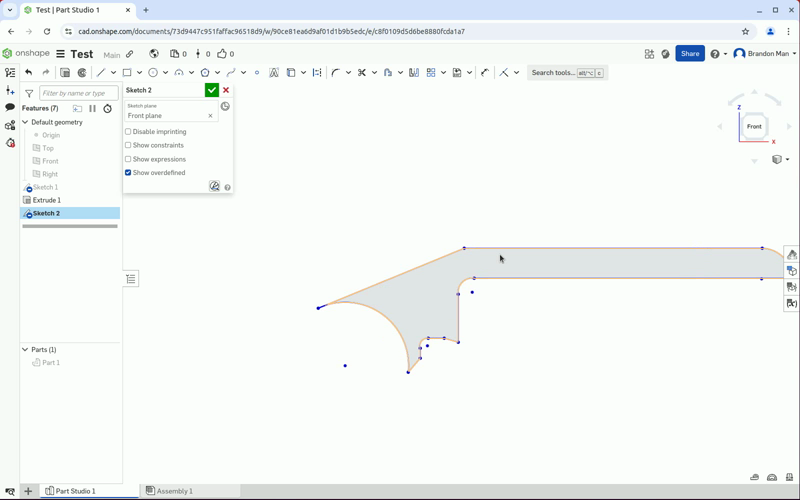
scroll(6)
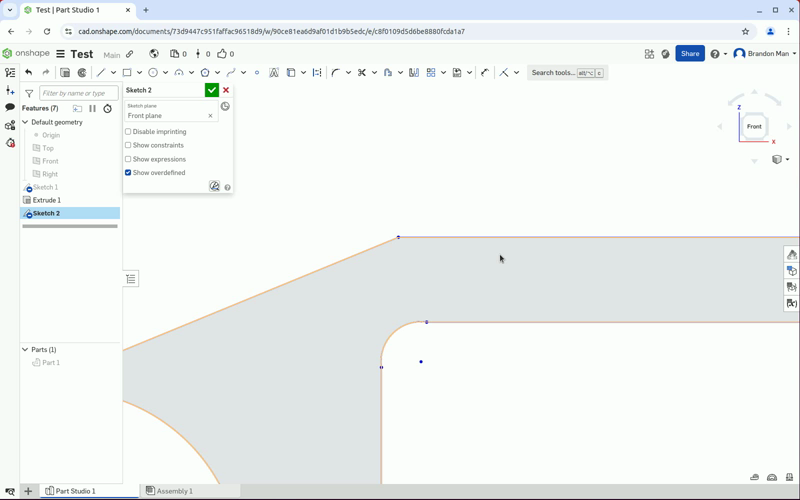
click(500, 254)
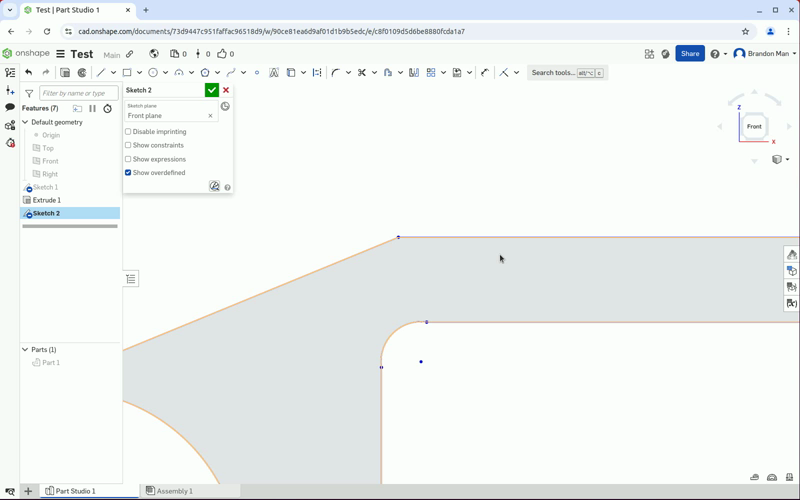
scroll(-6)
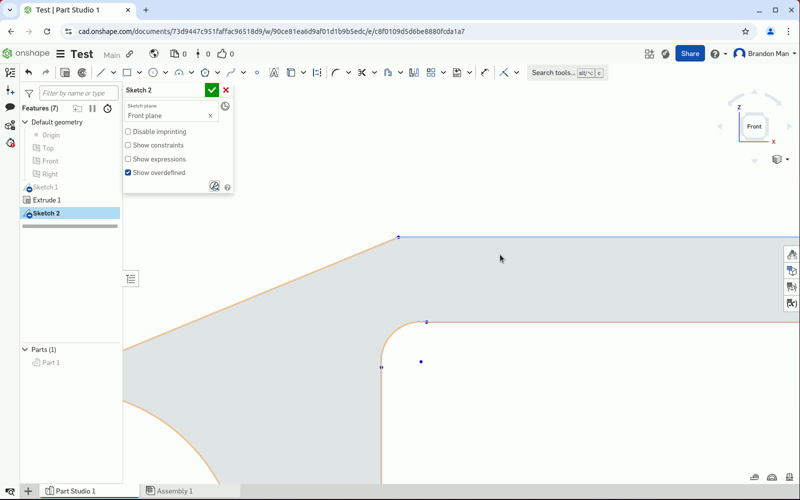
scroll(-6)
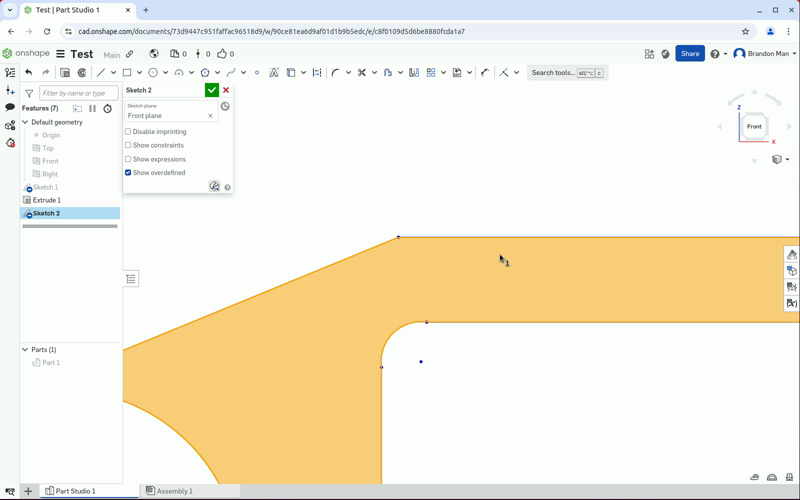
scroll(-6)
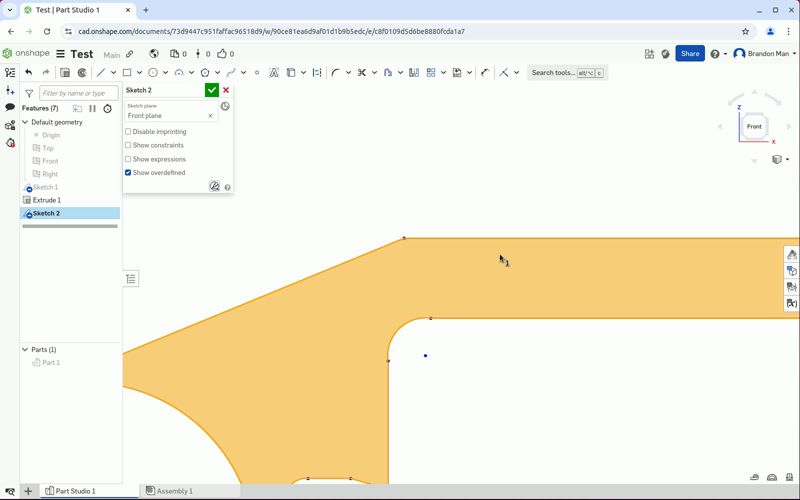
scroll(-6)
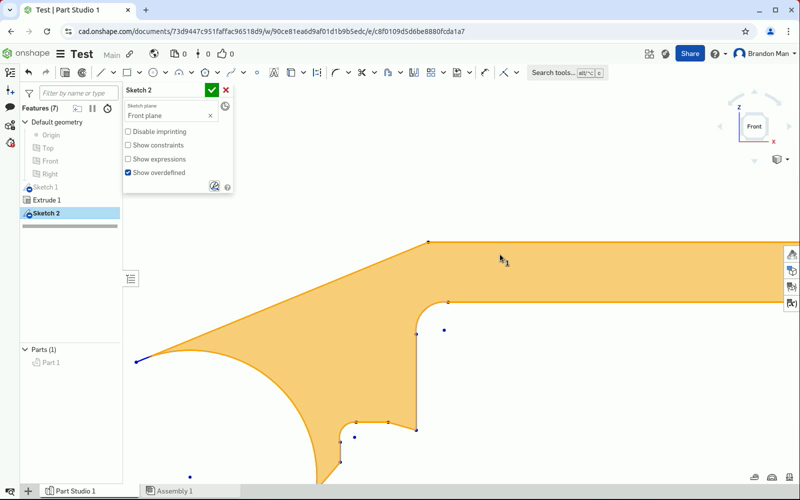
scroll(-6)
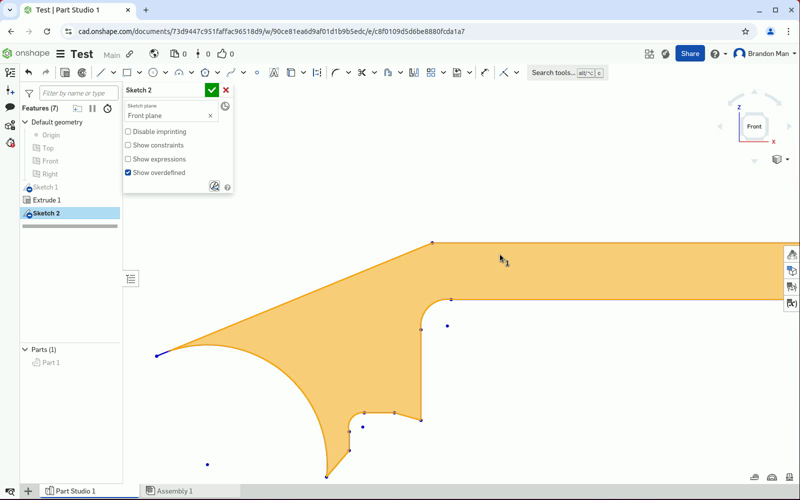
scroll(-6)
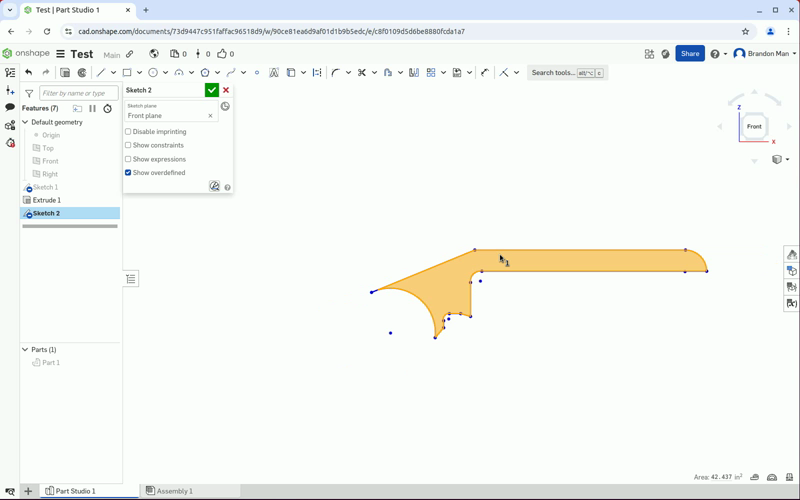
scroll(-6)
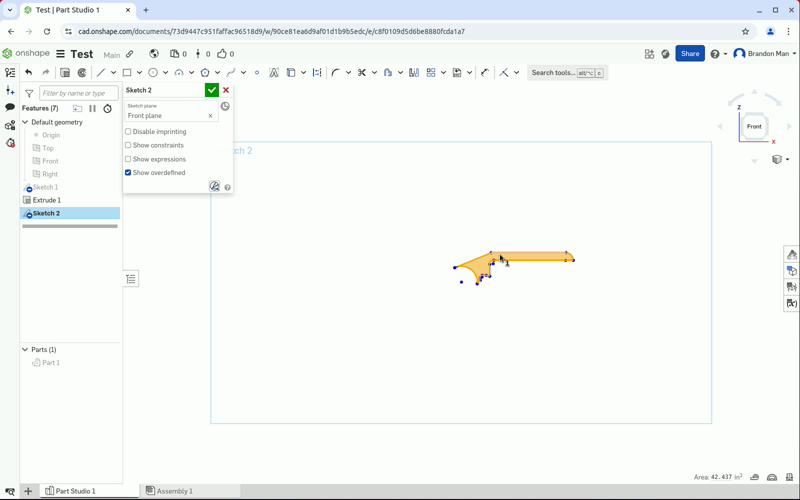
mouse_move(73, 352)
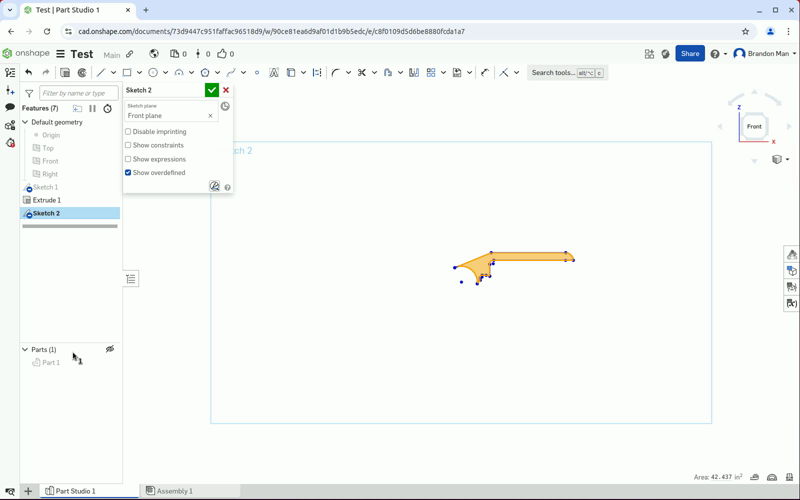
key(shift+y)
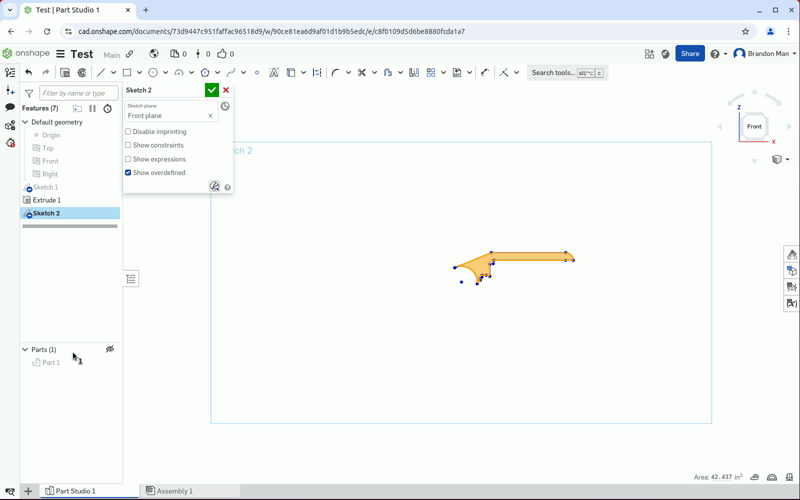
key(shift+e)
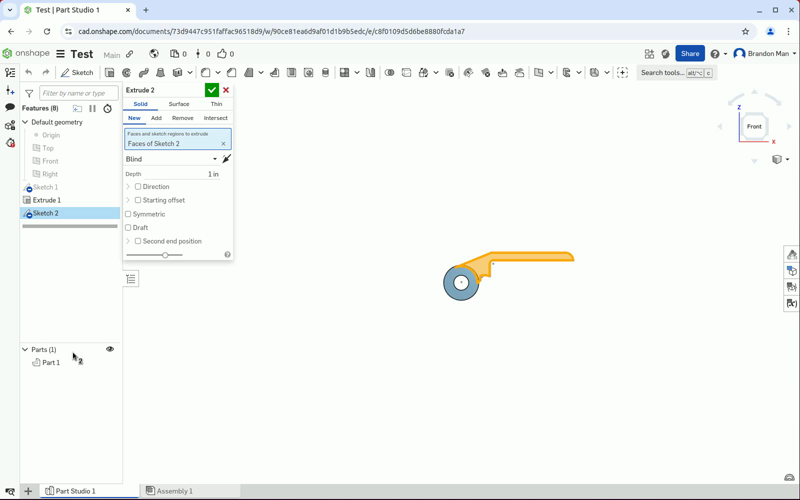
mouse_move(143, 106)
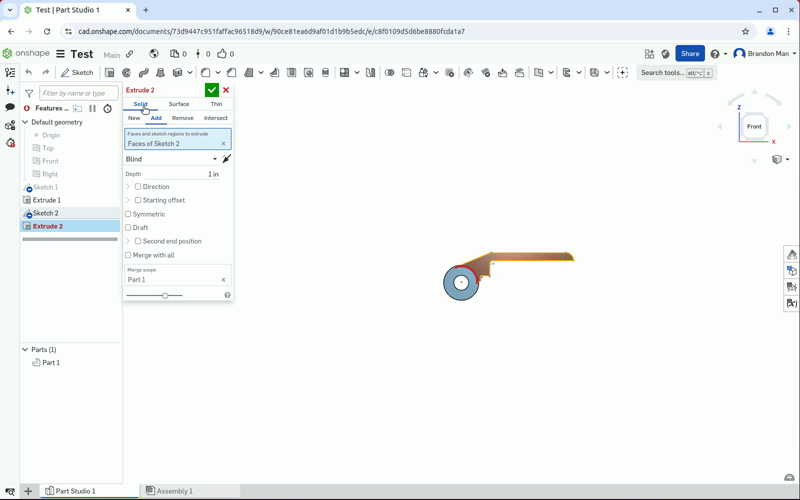
click(143, 106)
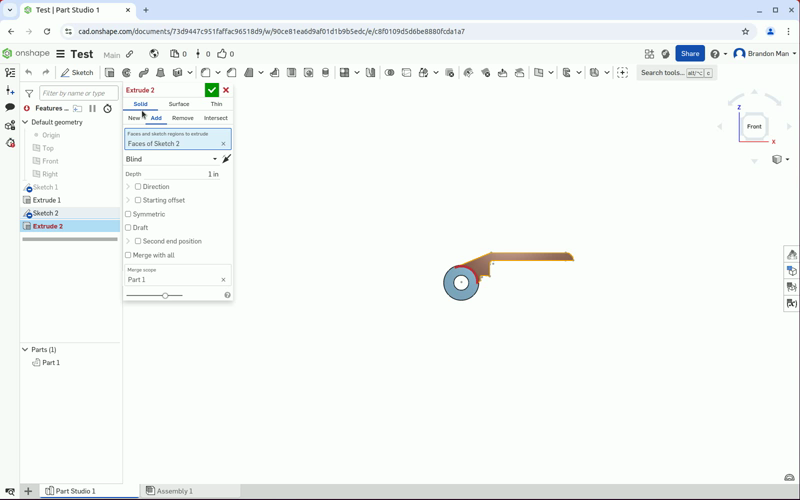
mouse_move(137, 120)
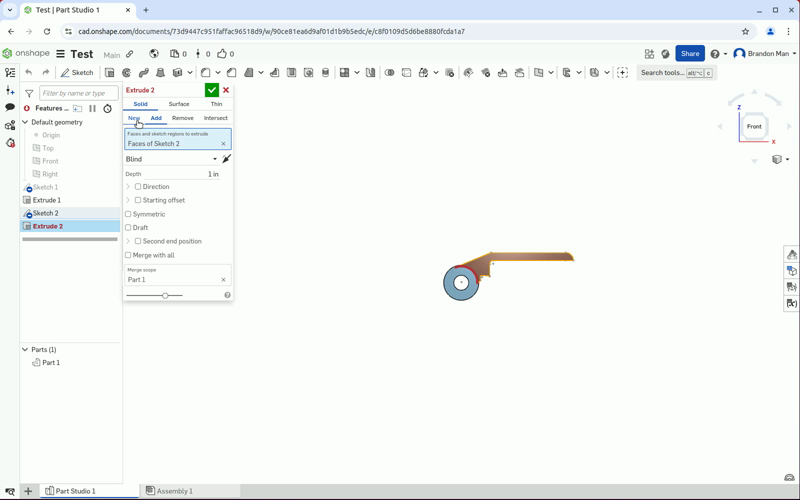
click(137, 120)
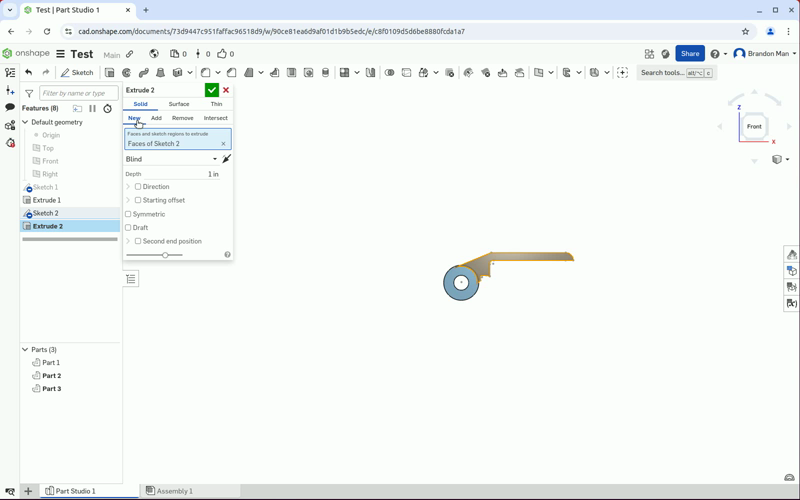
key(tab, 4)
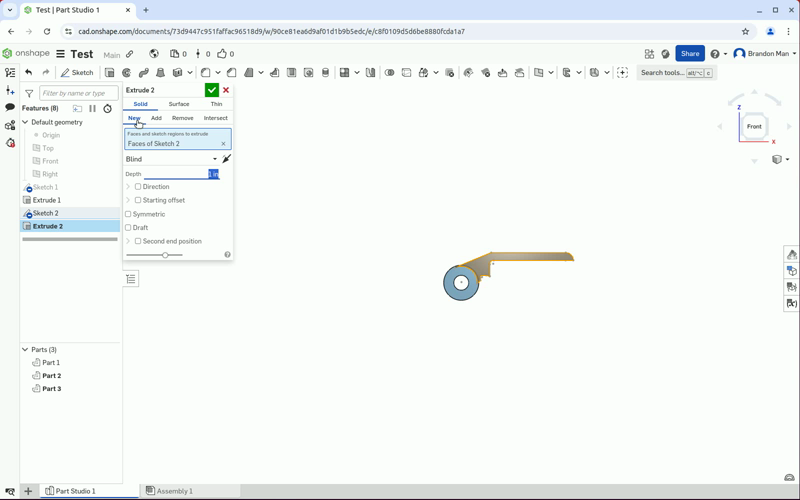
text(0.241)
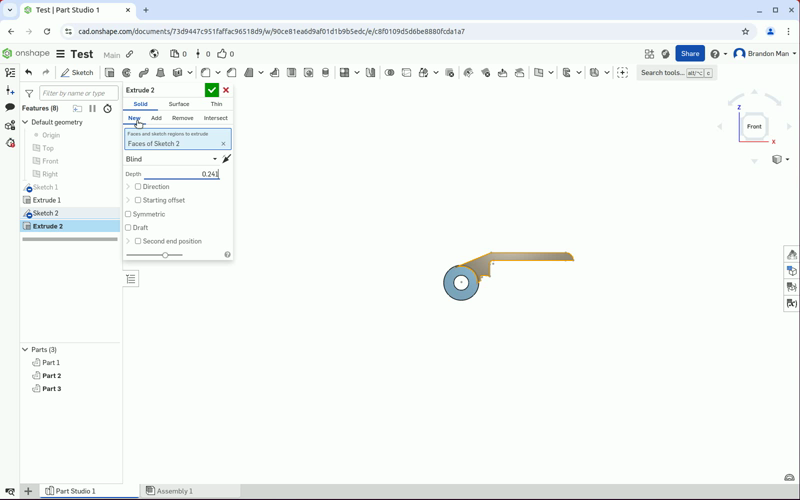
key(enter)
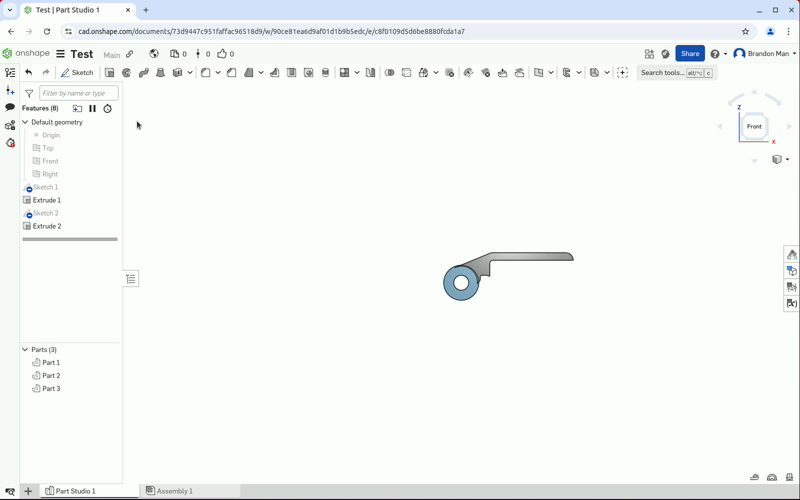
key(shift+h)
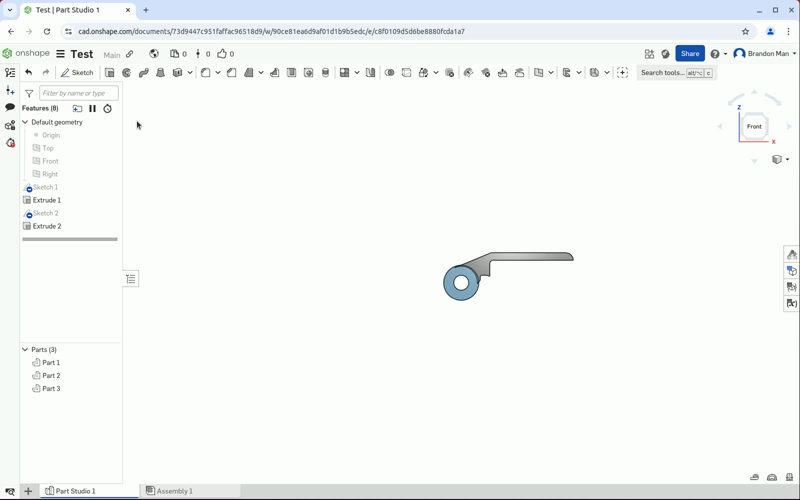
key(shift+h)
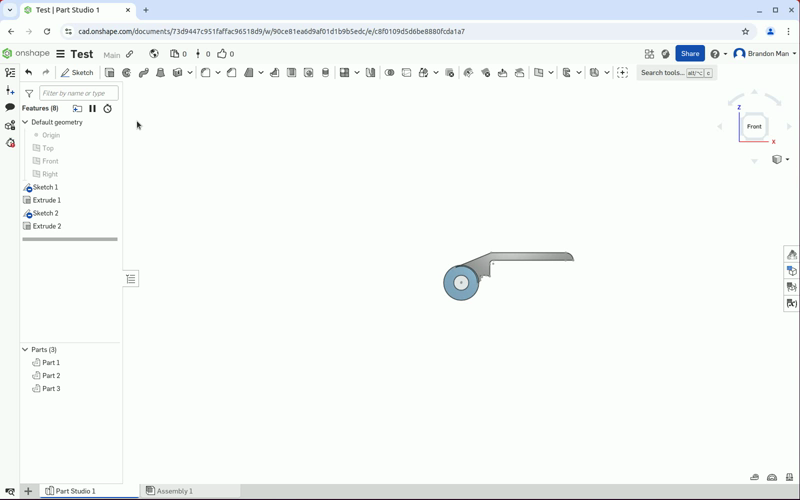
key(shift+7)
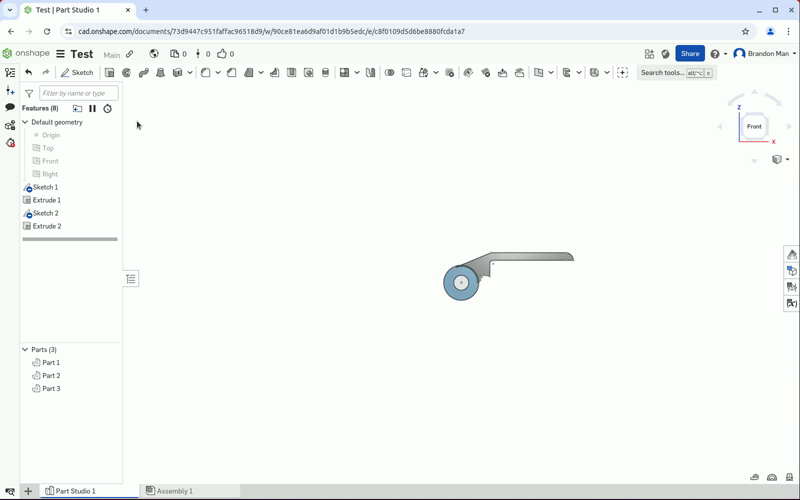
key(left, 2)
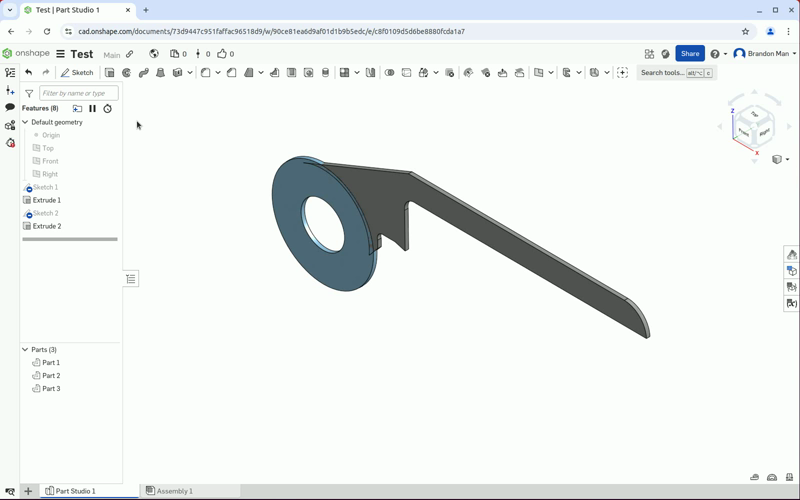
key(down, 2)
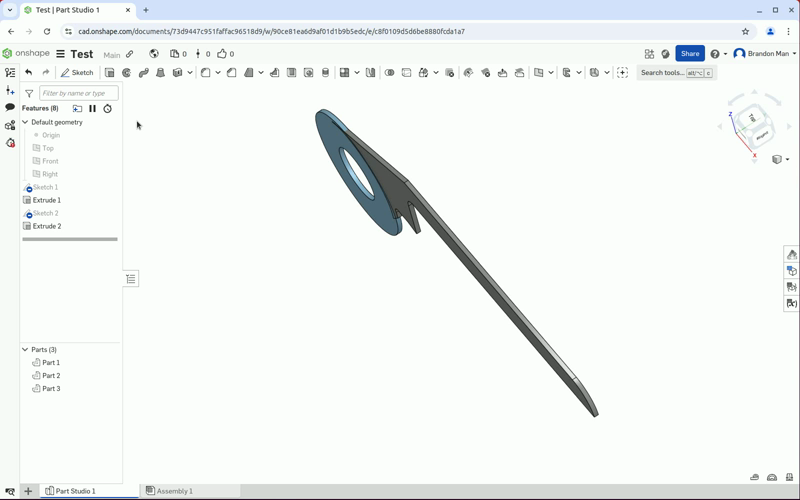
key(up, 2)
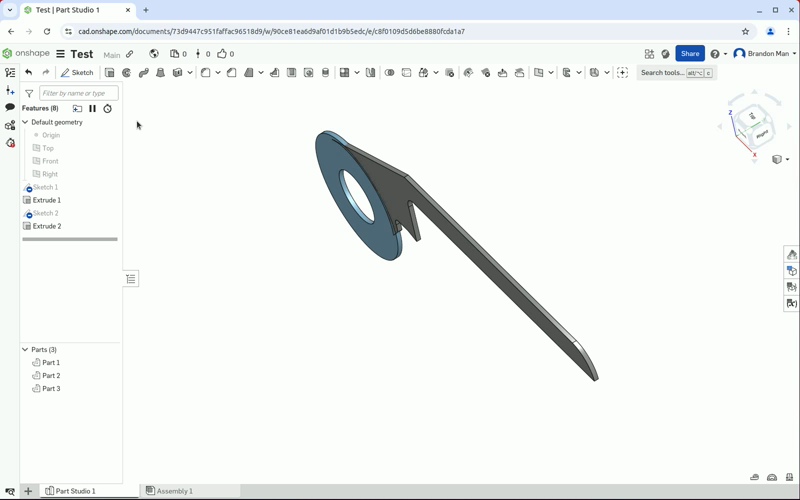
key(right, 2)
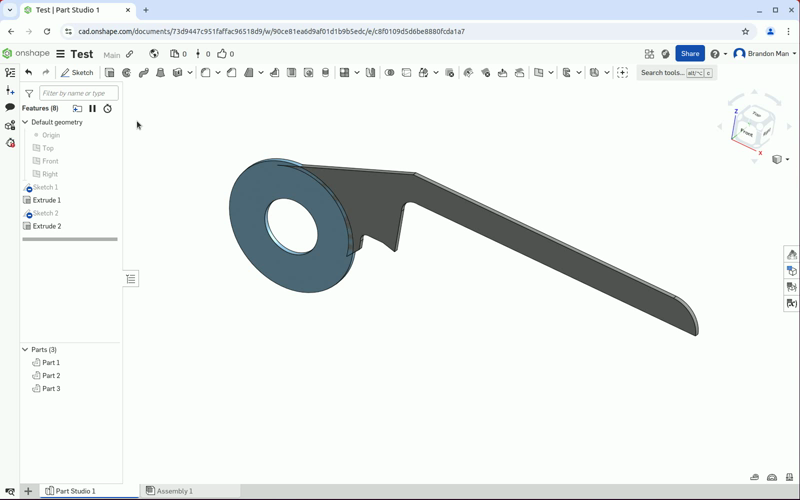
mouse_move(73, 189)
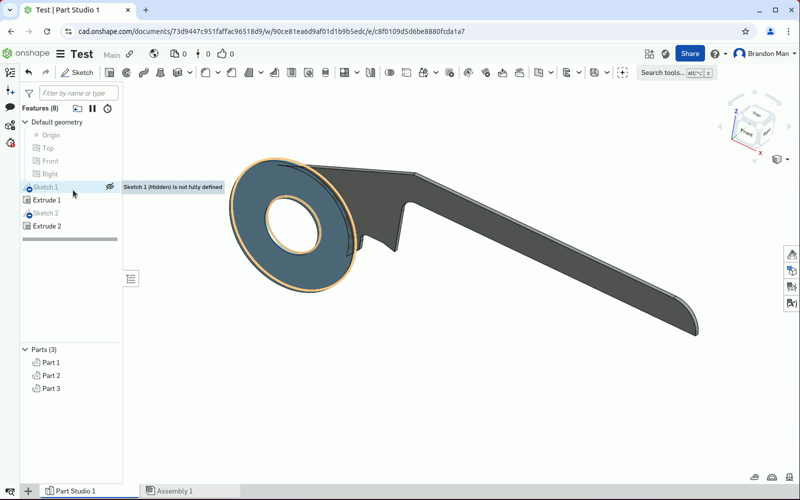
click(73, 189)